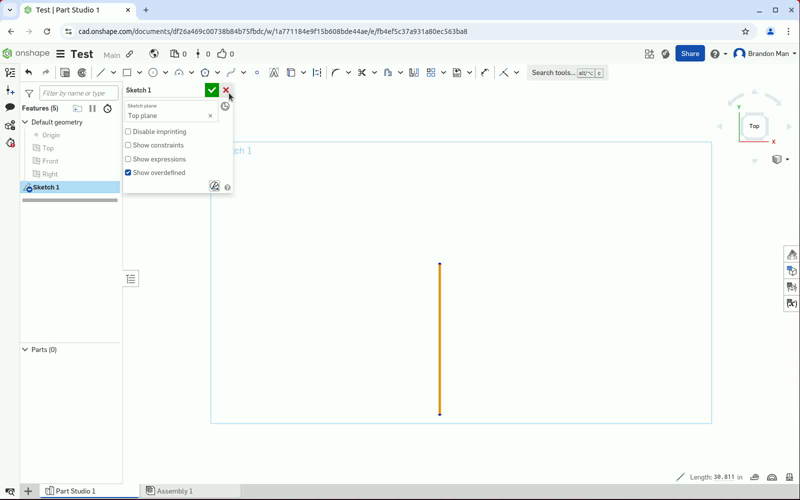
key(shift+h)
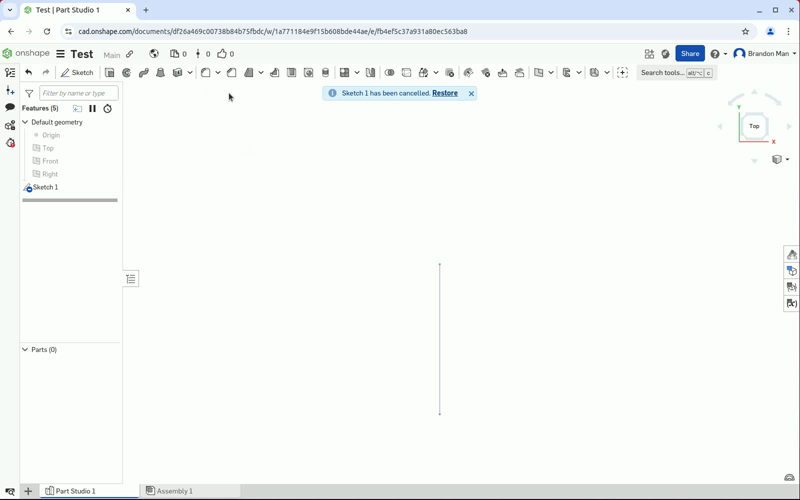
key(shift+s)
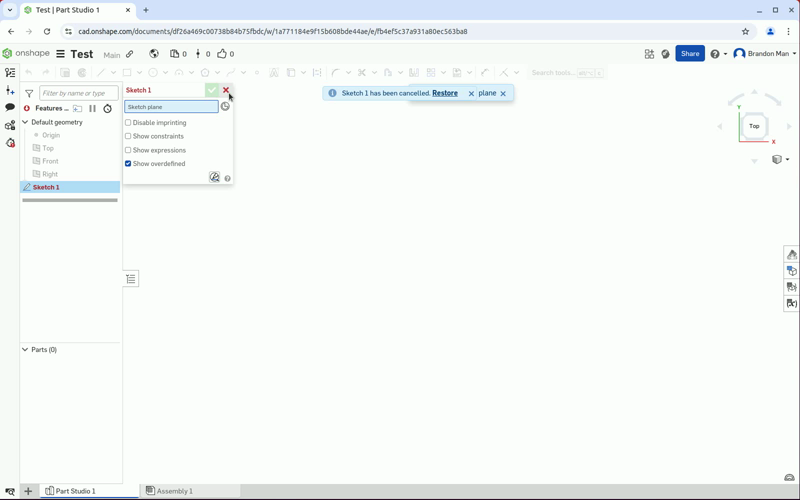
mouse_move(73, 150)
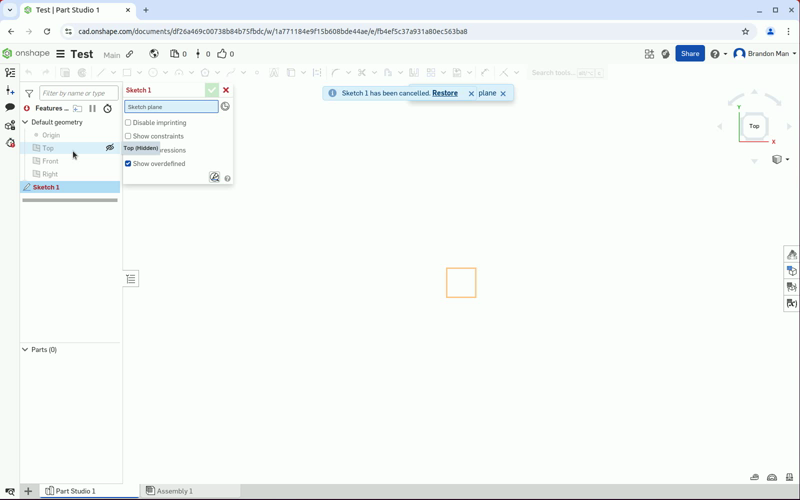
click(73, 150)
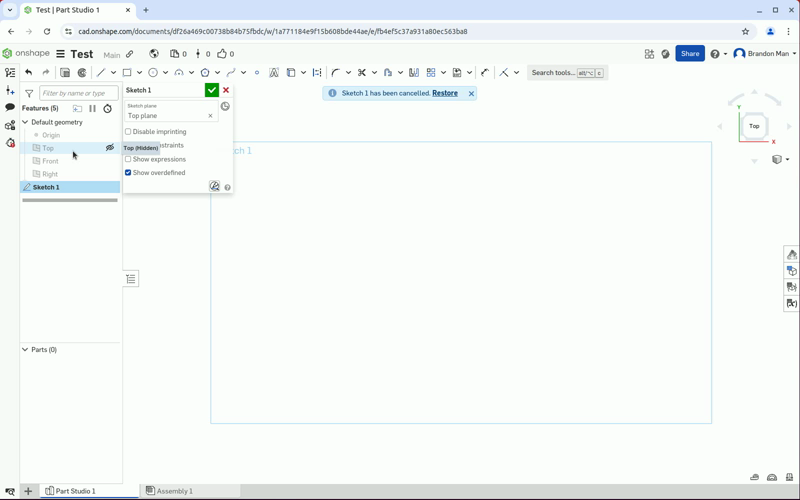
mouse_move(73, 352)
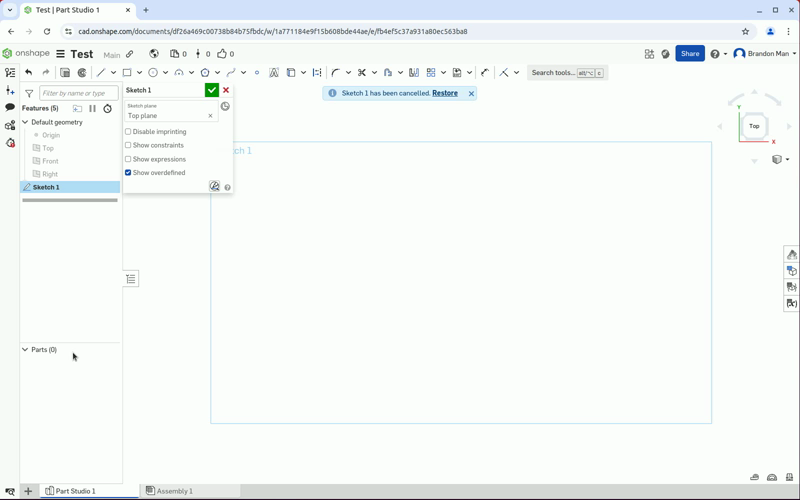
key(y)
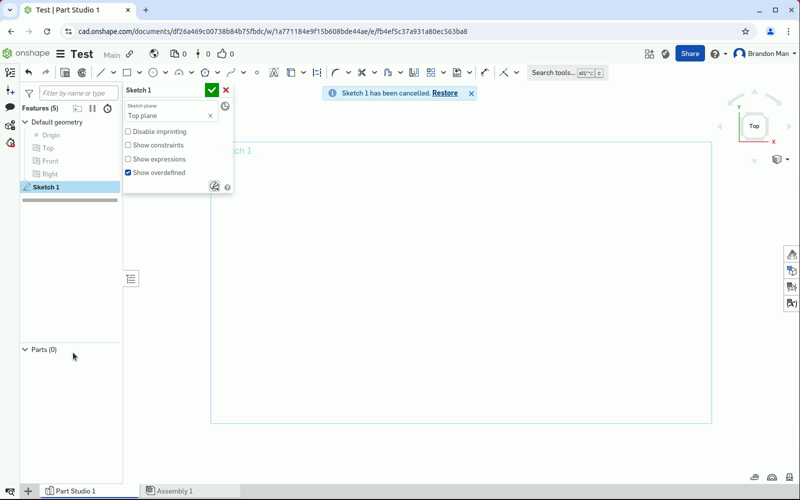
key(l)
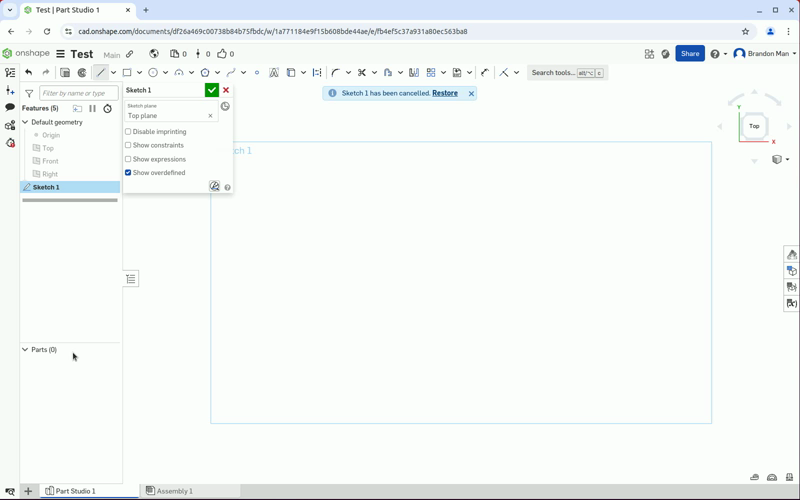
key_down(shift)
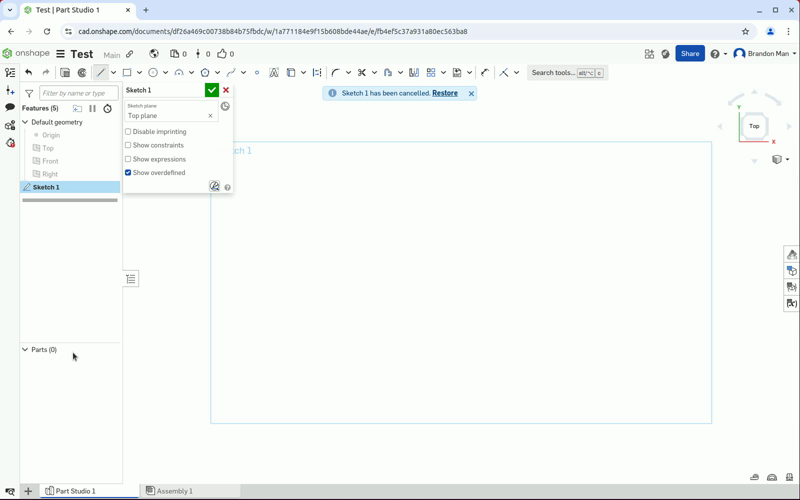
mouse_move(460, 361)
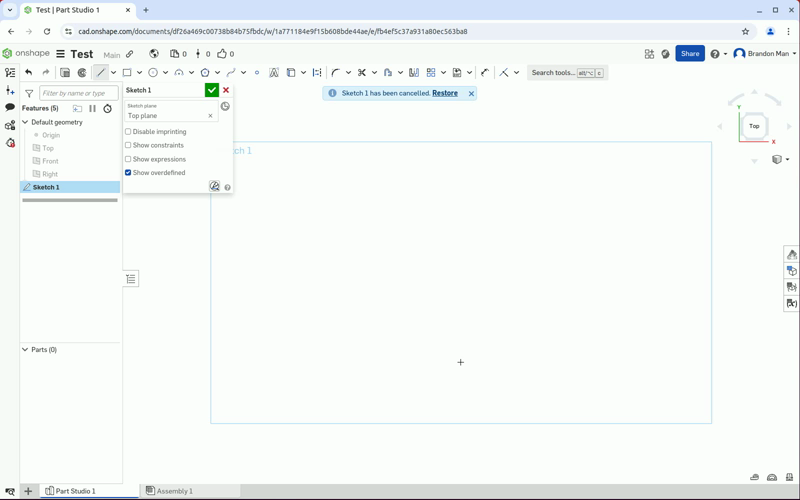
click(460, 361)
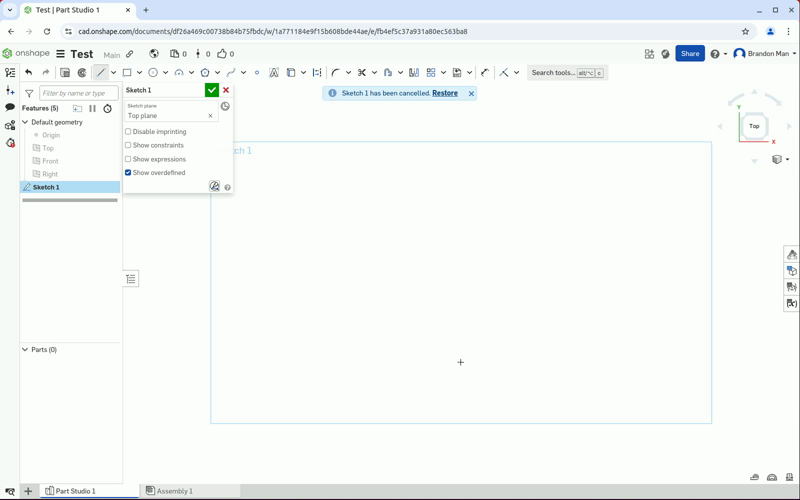
key_up(shift)
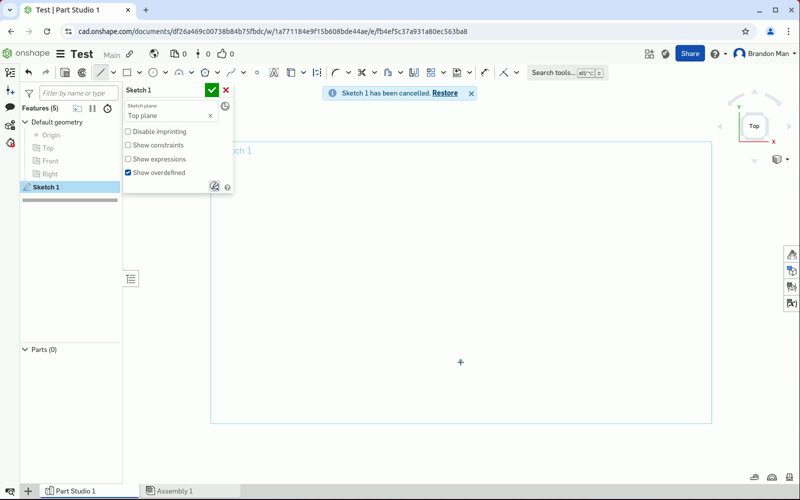
key_down(shift)
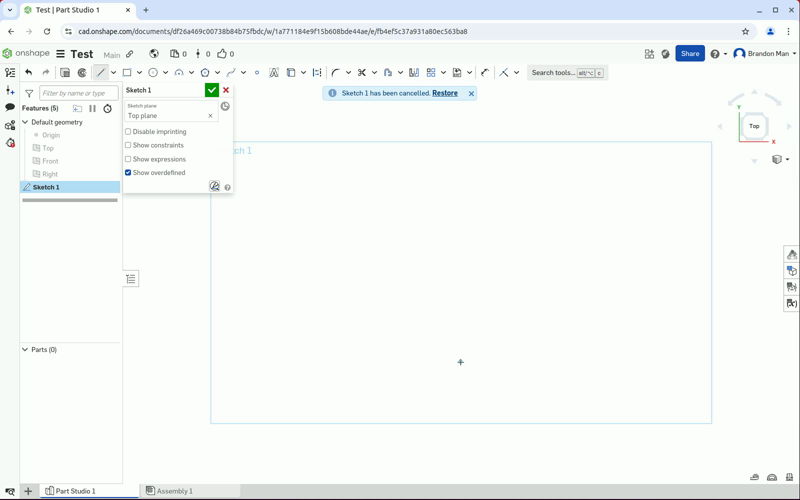
mouse_move(573, 361)
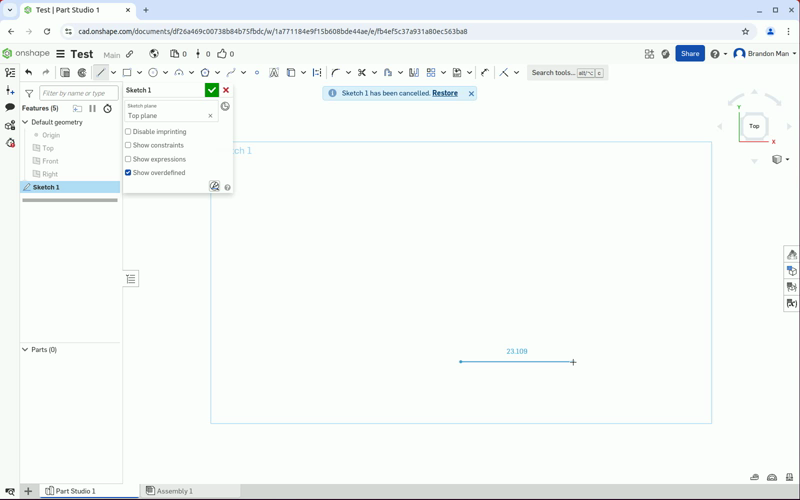
click(573, 361)
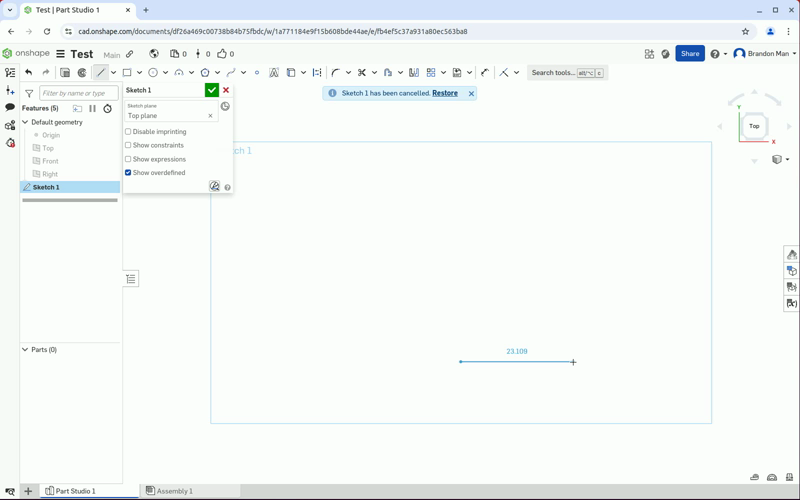
key_up(shift)
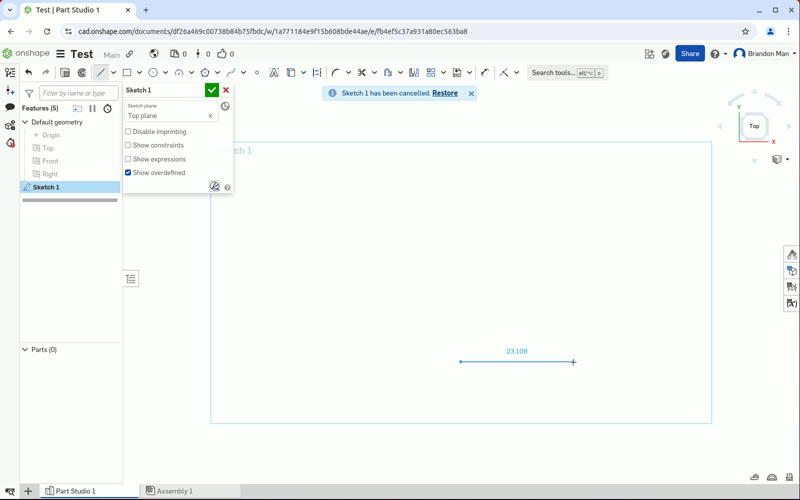
key_down(shift)
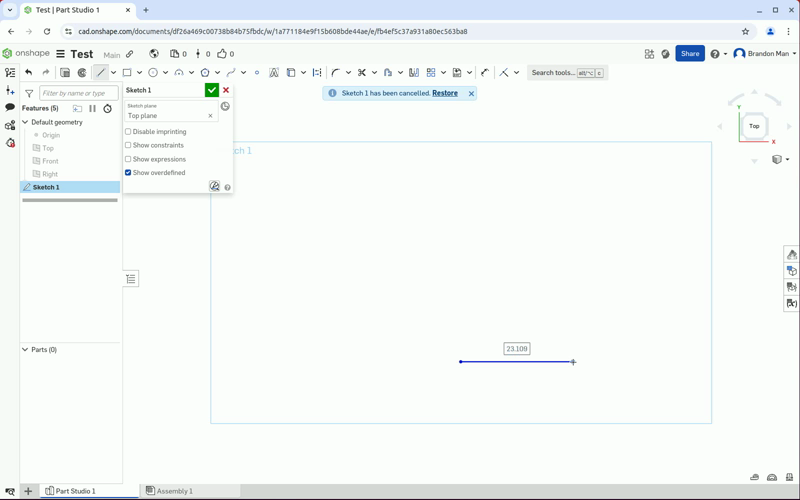
mouse_move(573, 282)
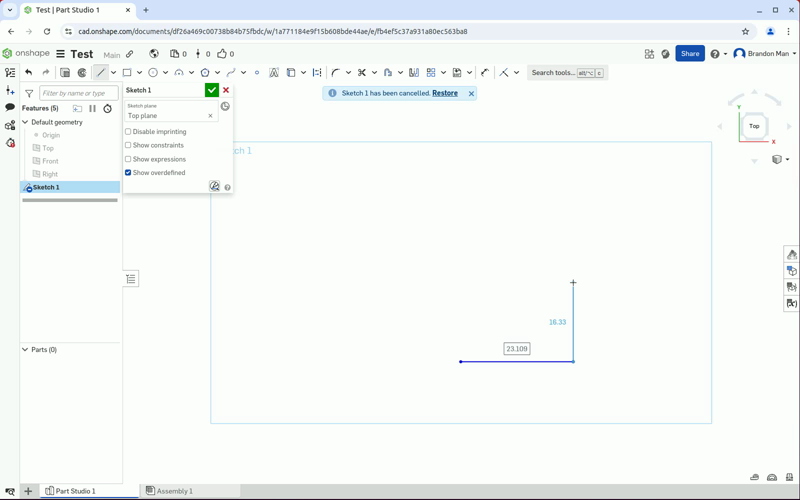
click(573, 282)
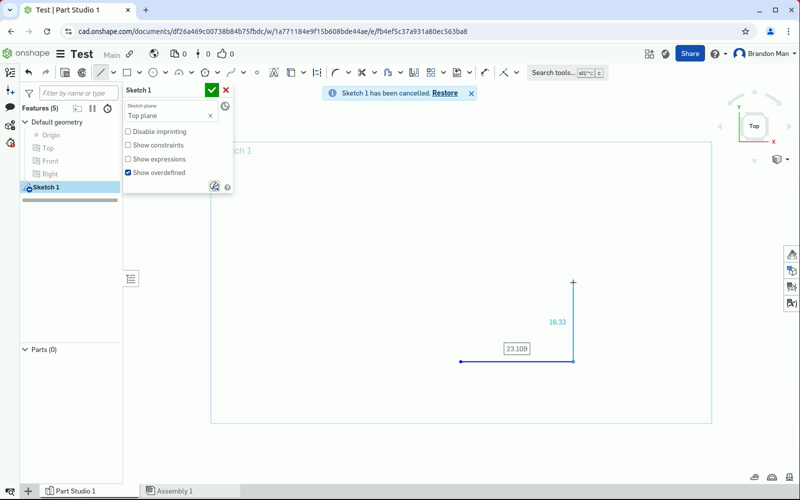
key_up(shift)
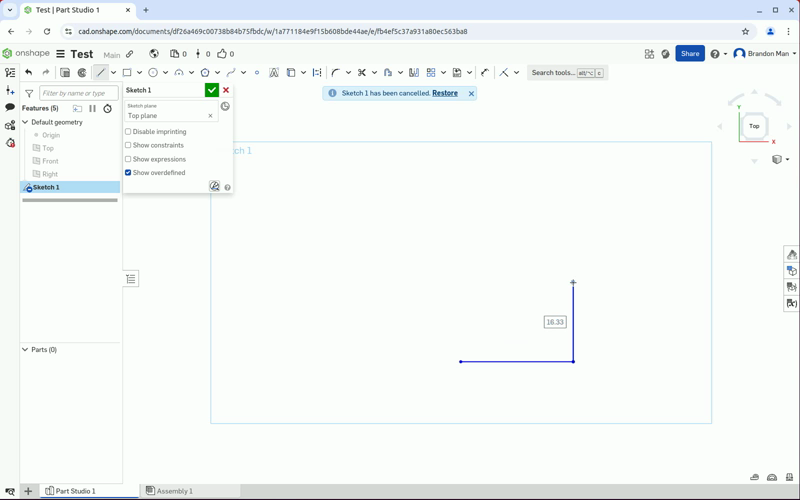
key_down(shift)
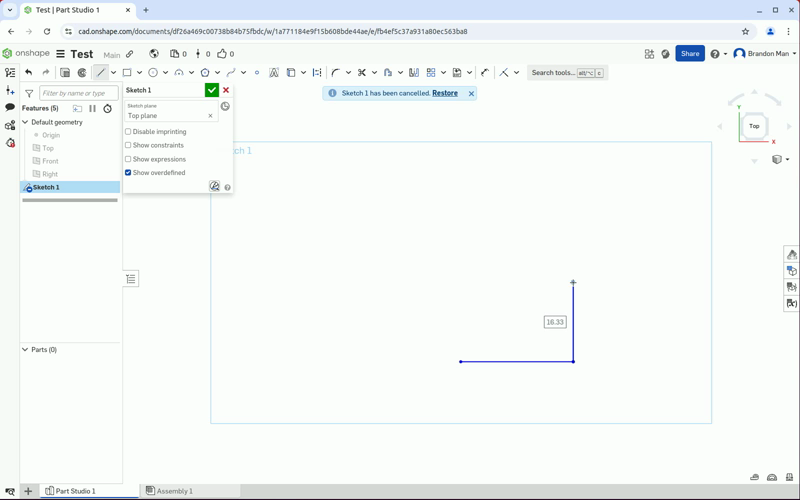
mouse_move(460, 282)
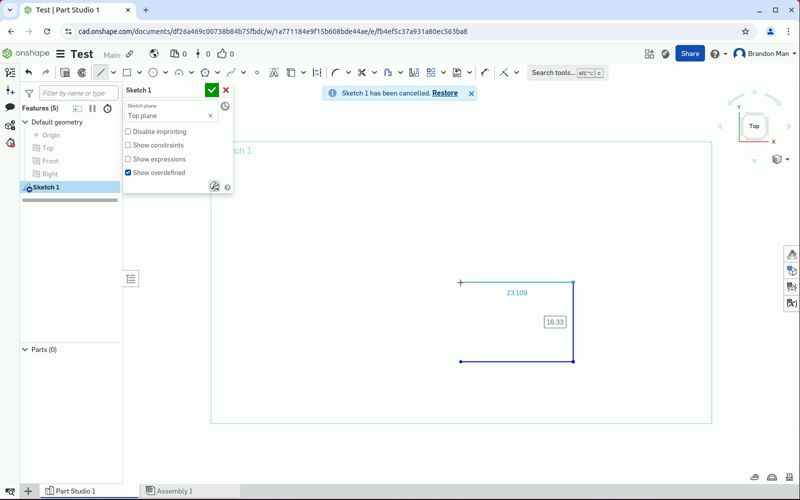
click(460, 282)
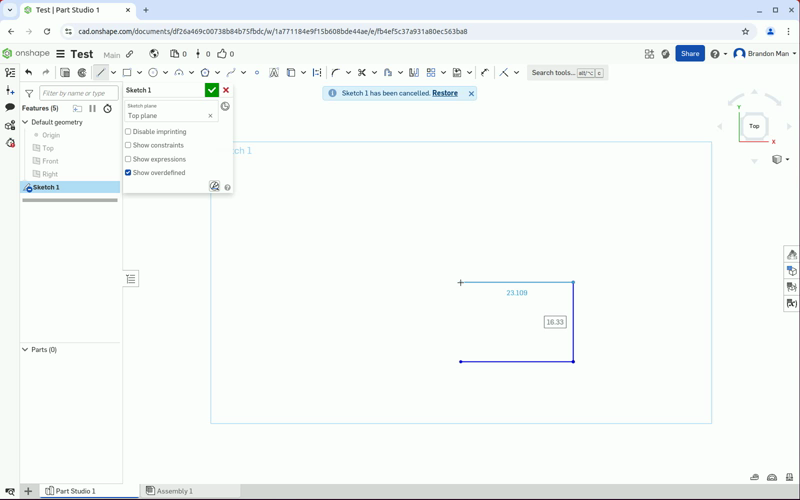
key_up(shift)
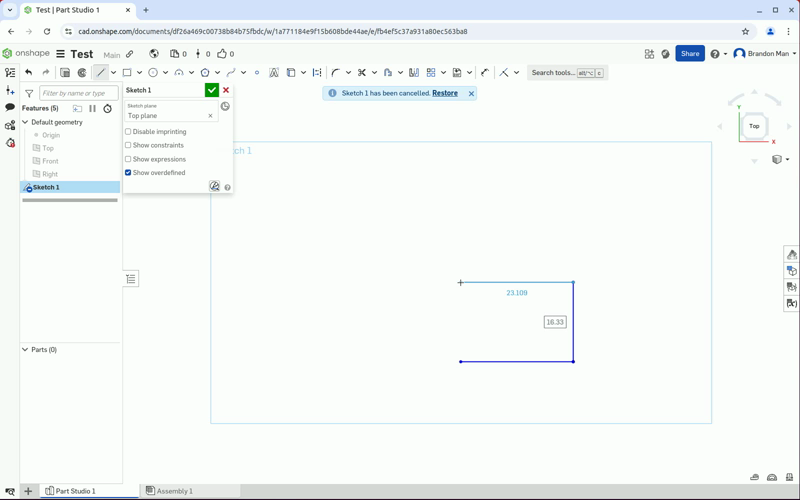
key_down(shift)
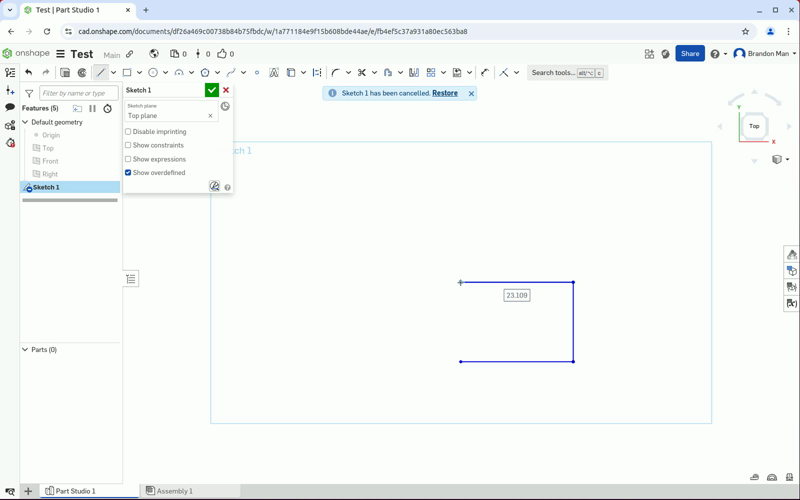
mouse_move(460, 361)
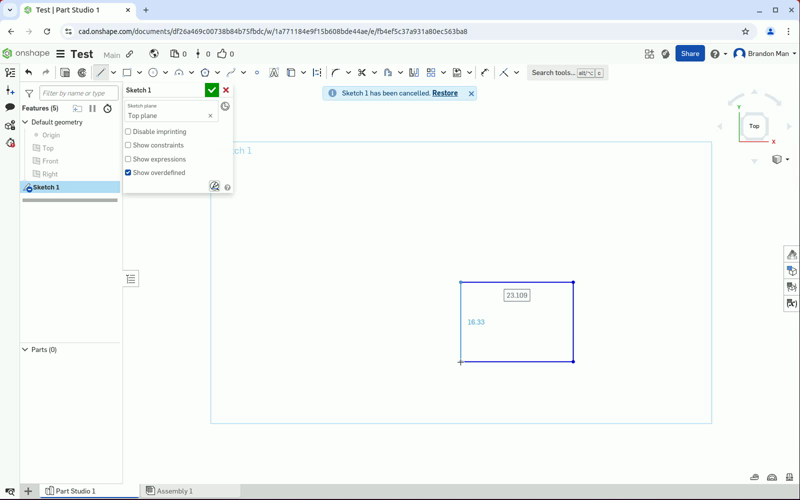
key_up(shift)
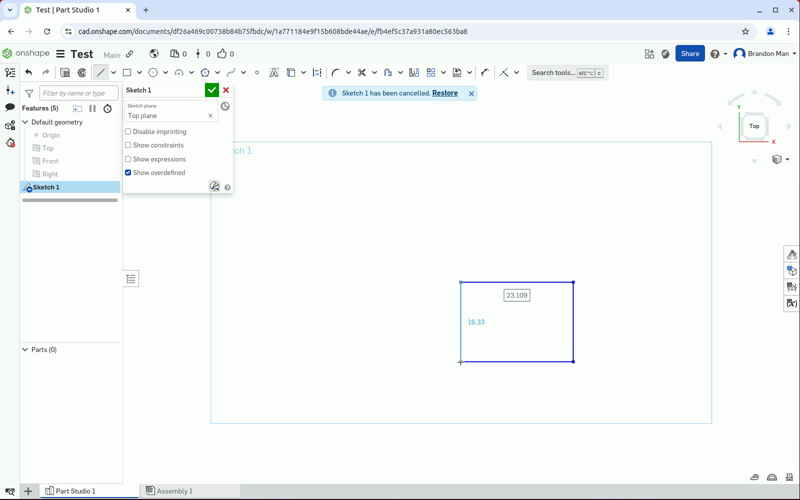
click(460, 361)
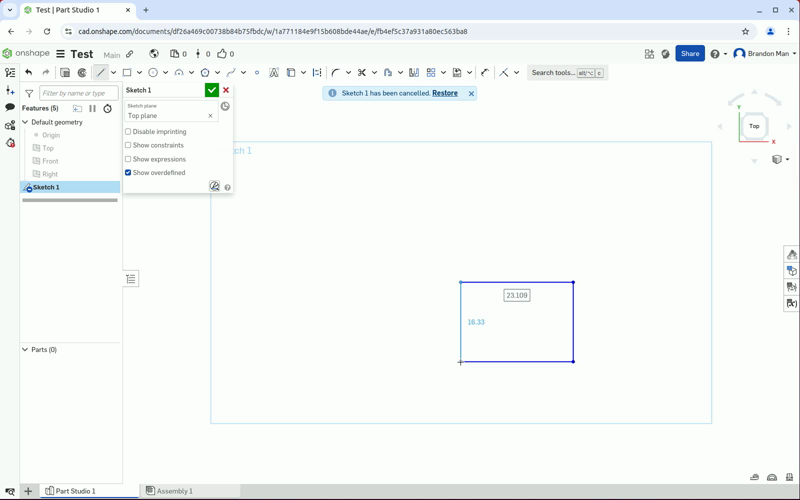
key(esc)
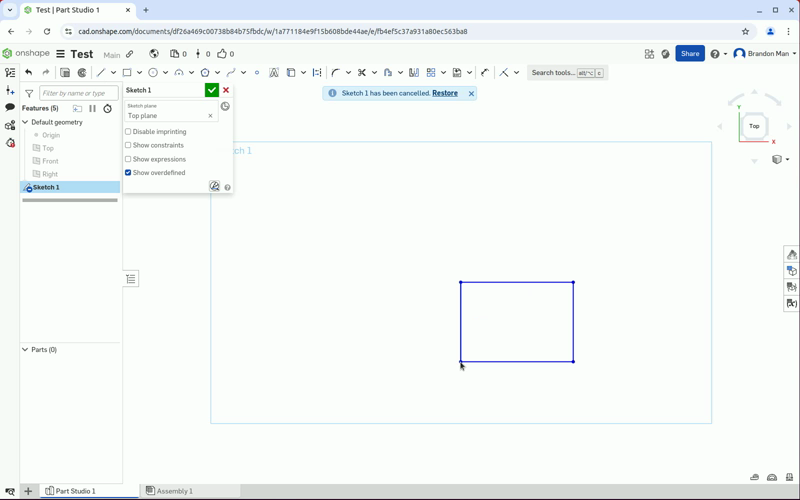
key(l)
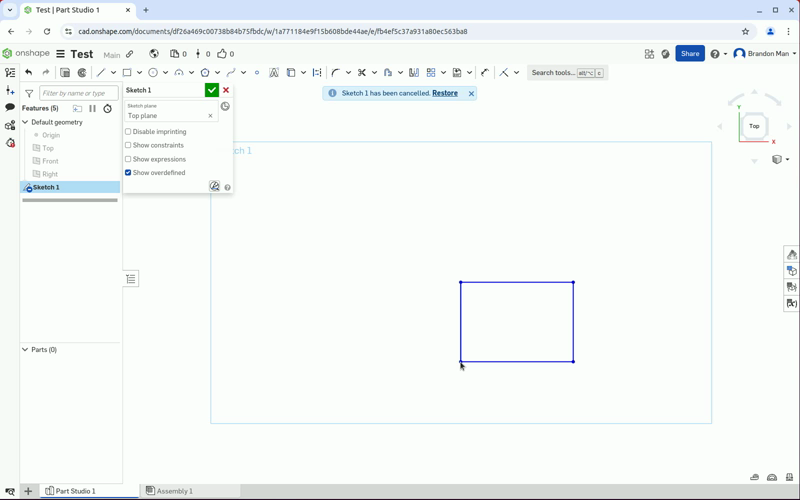
key_down(shift)
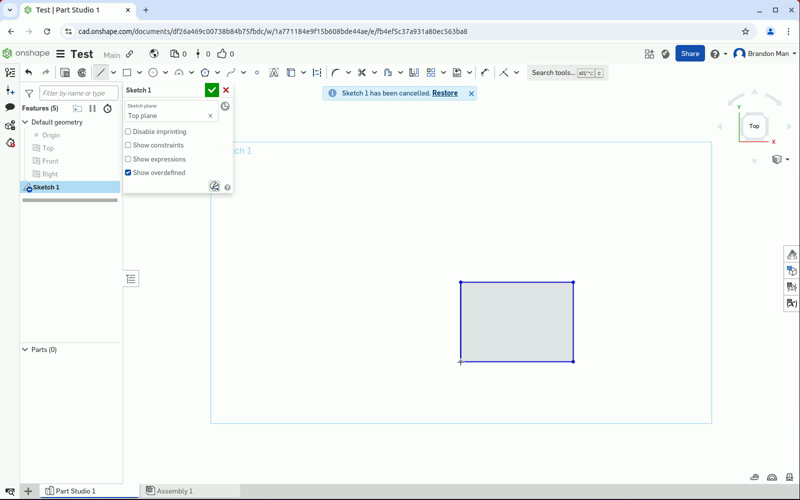
mouse_move(466, 355)
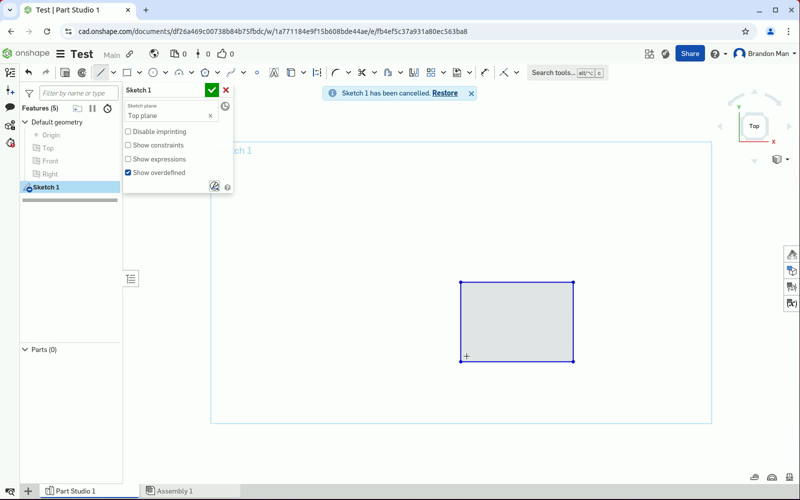
click(466, 355)
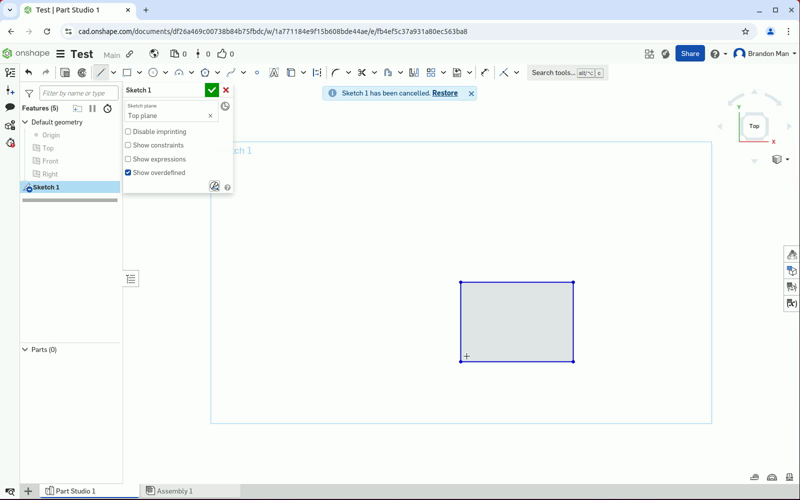
key_up(shift)
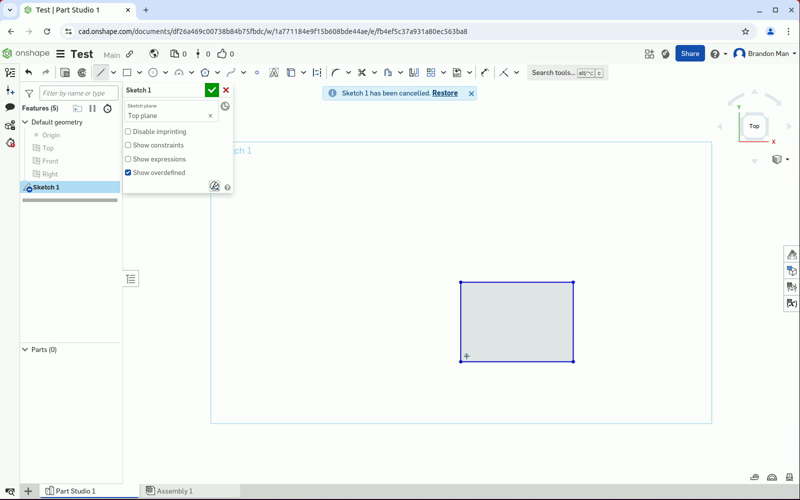
key_down(shift)
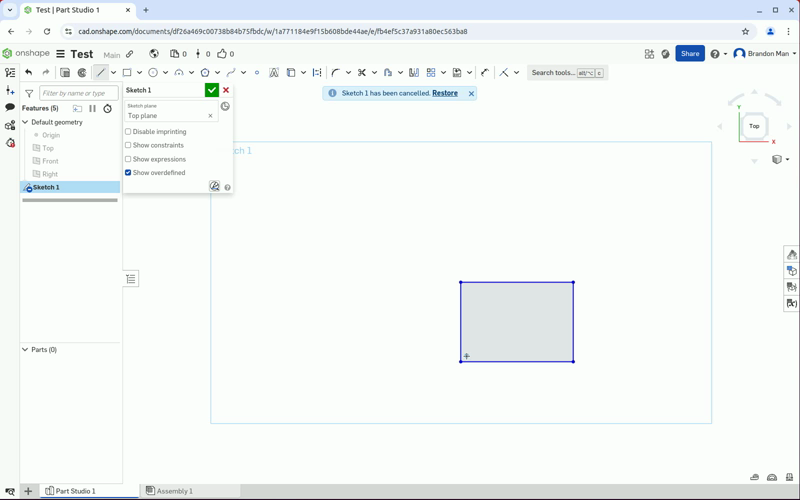
mouse_move(567, 355)
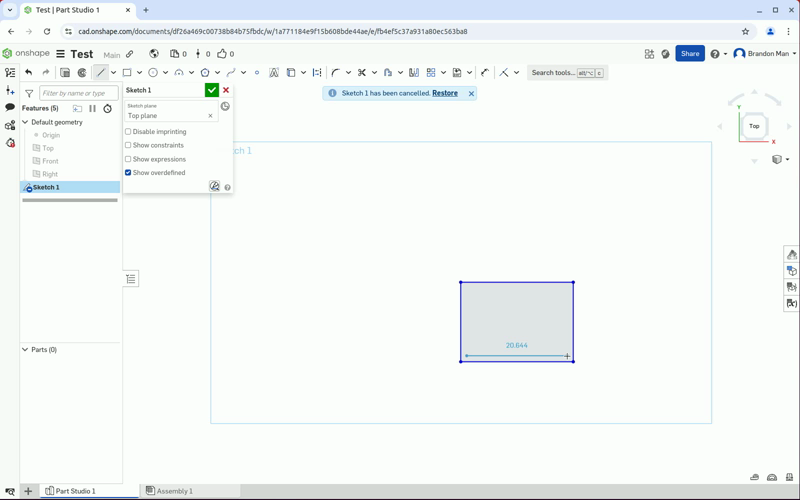
click(567, 355)
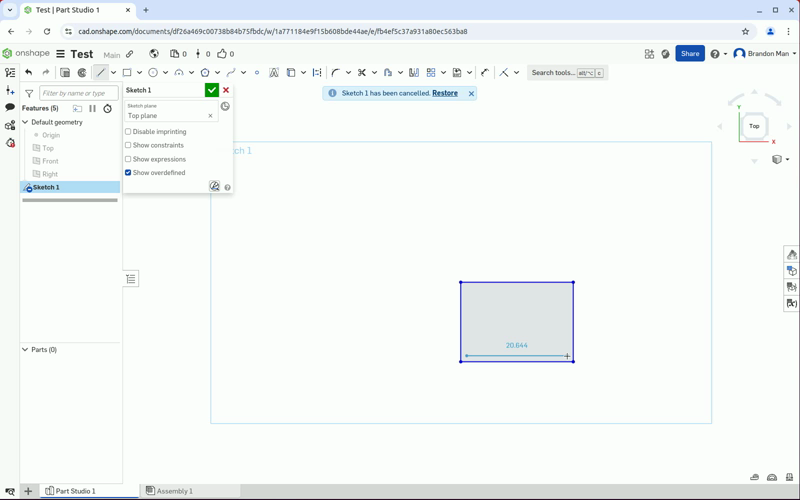
key_up(shift)
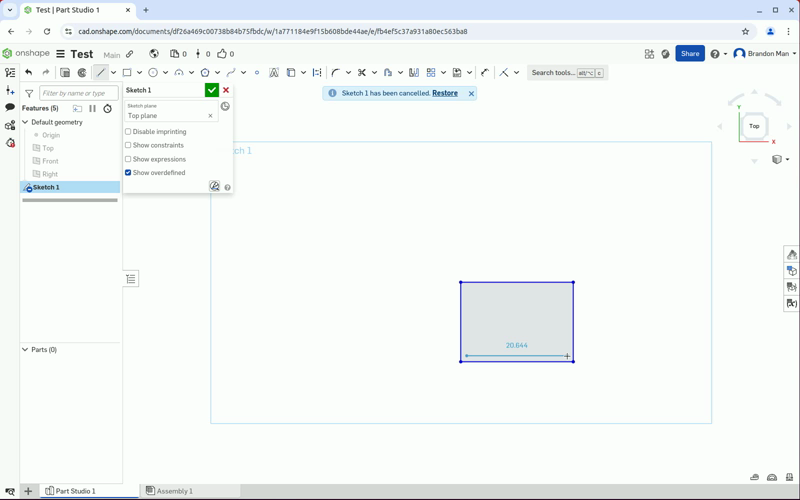
key_down(shift)
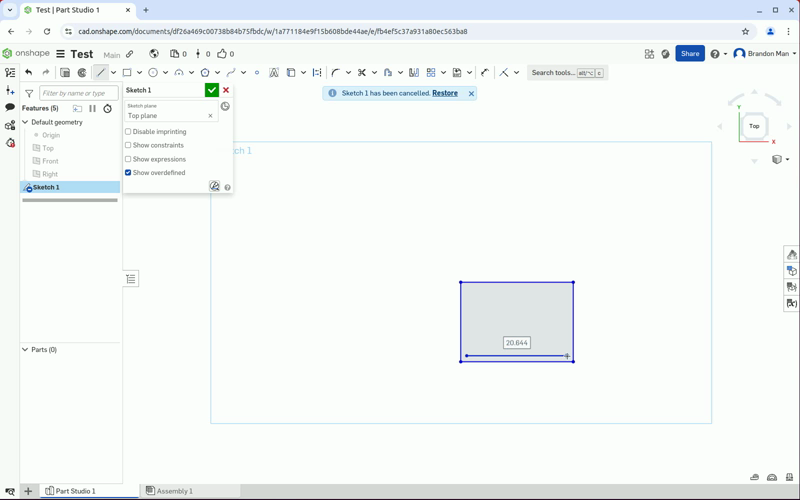
mouse_move(567, 288)
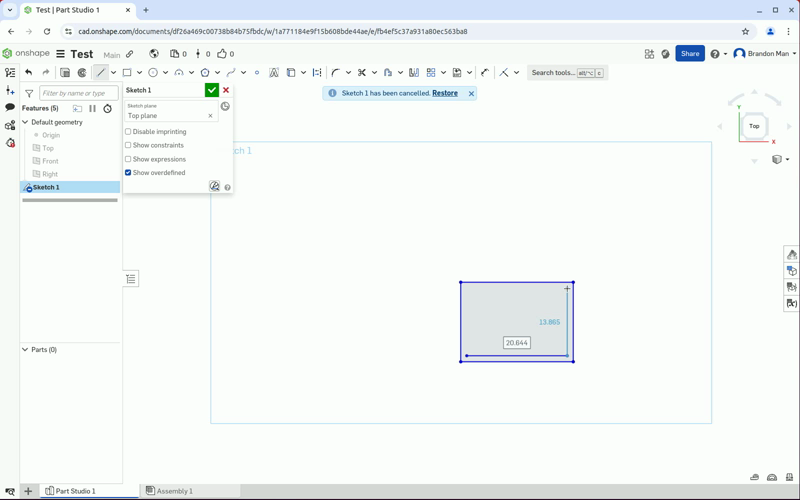
click(567, 288)
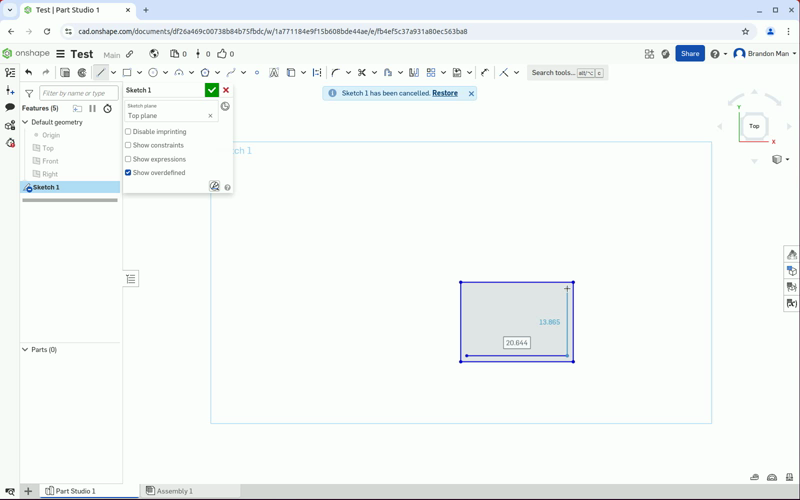
key_up(shift)
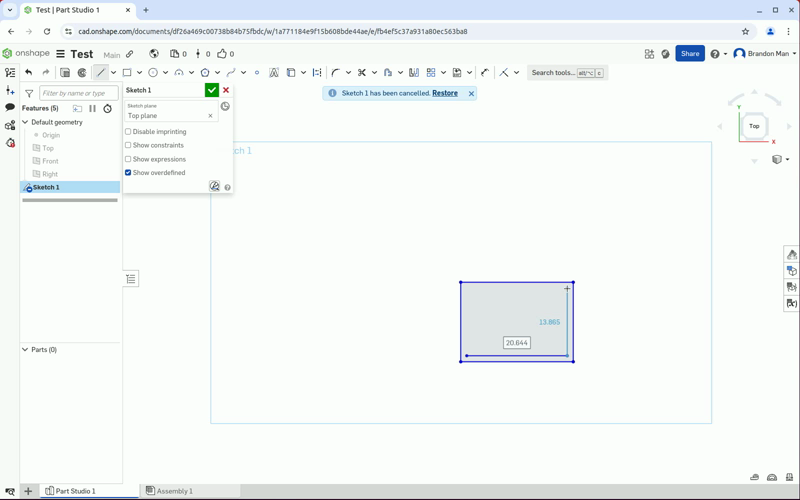
key_down(shift)
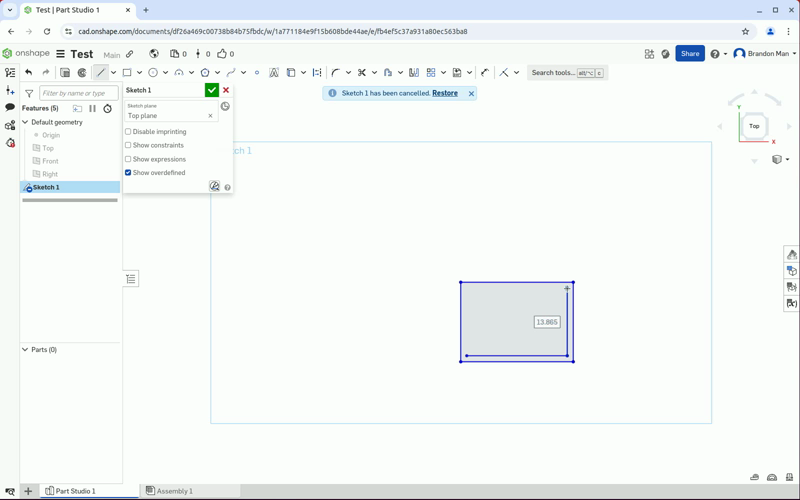
mouse_move(466, 288)
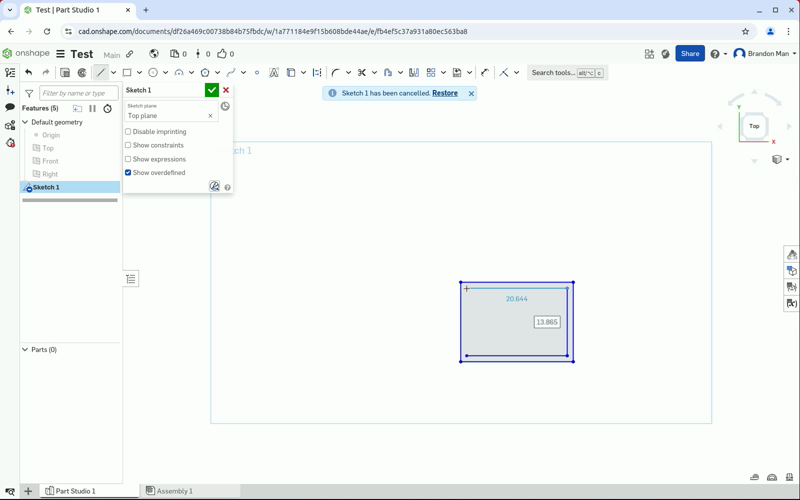
click(466, 288)
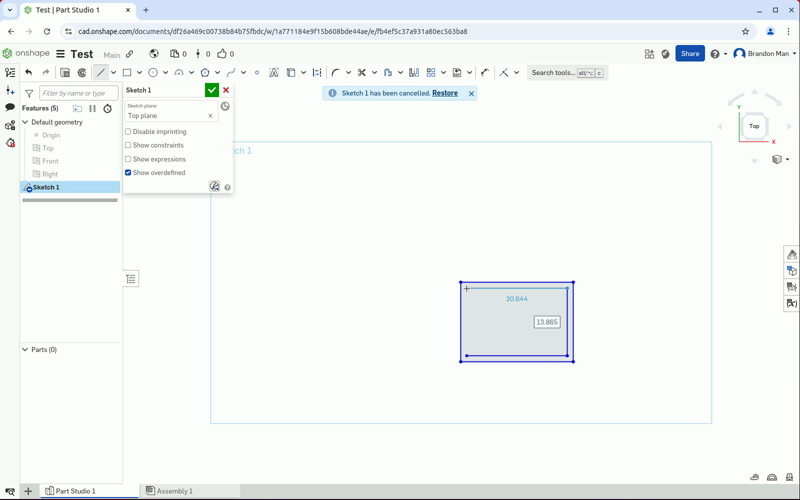
key_up(shift)
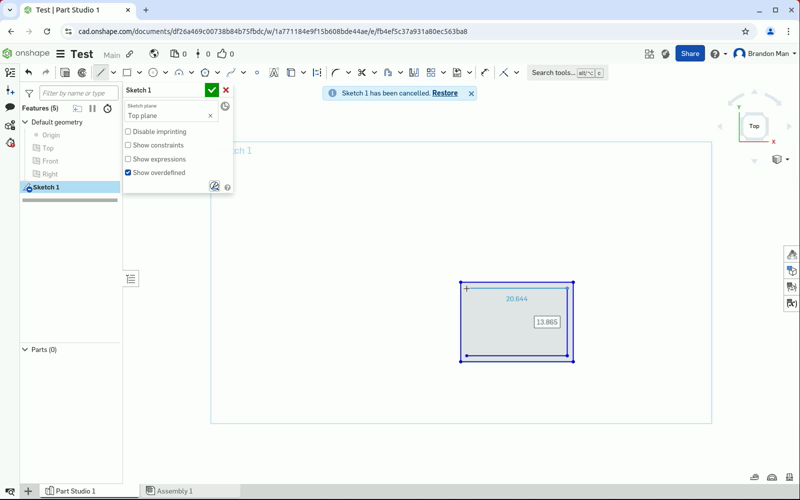
key_down(shift)
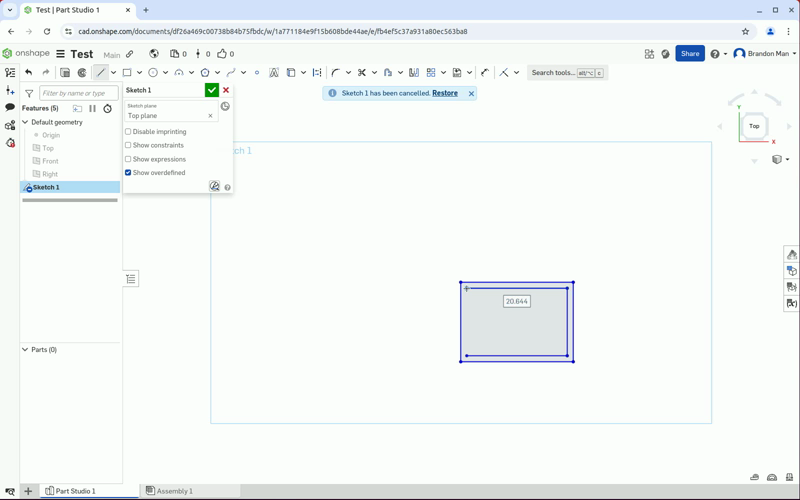
mouse_move(466, 355)
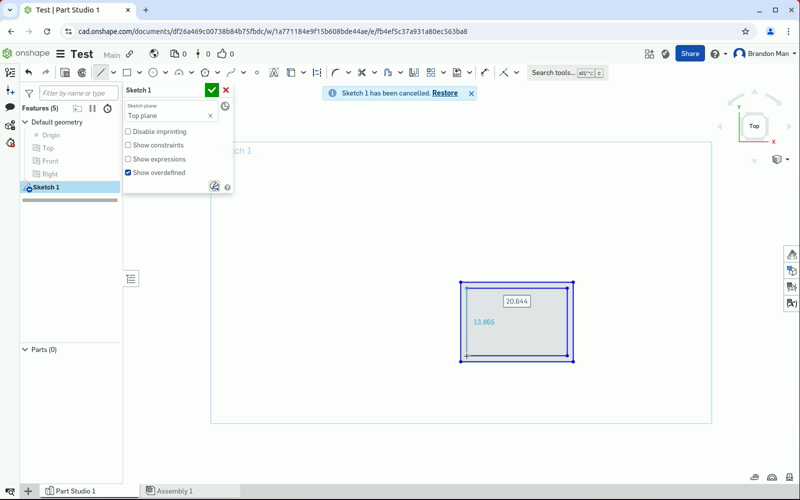
key_up(shift)
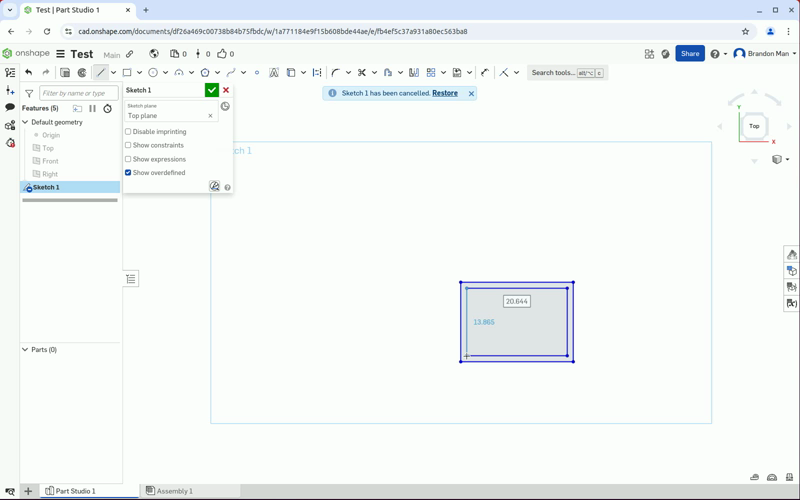
click(466, 355)
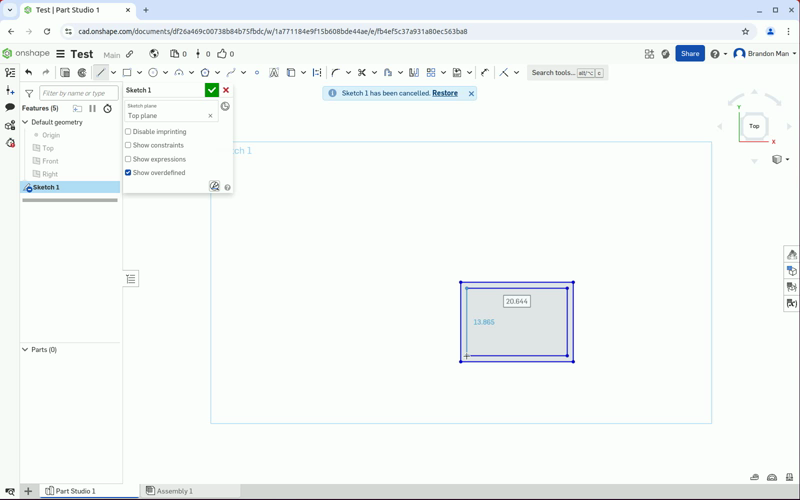
key(esc)
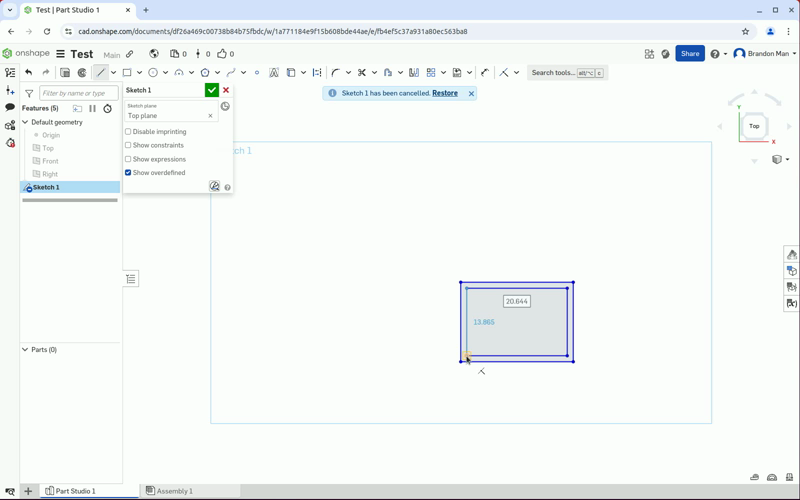
mouse_move(462, 287)
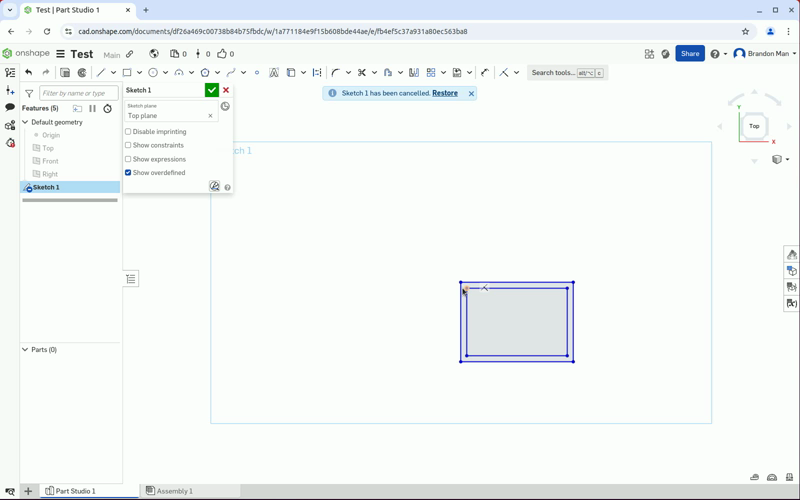
click(462, 287)
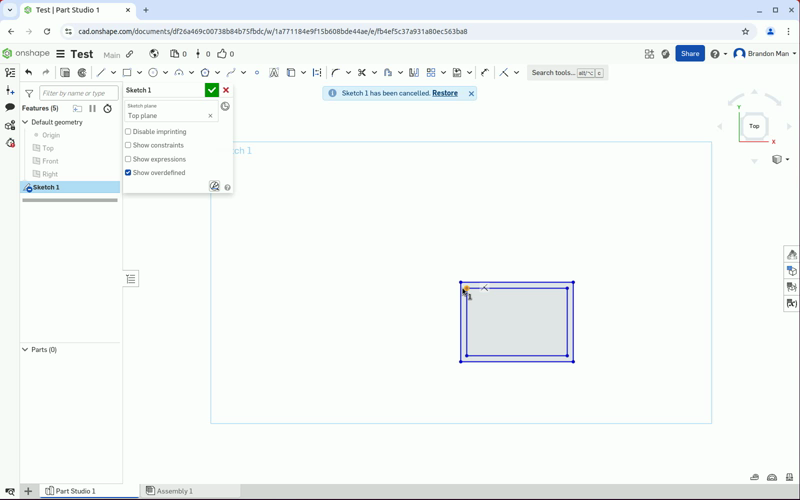
mouse_move(73, 352)
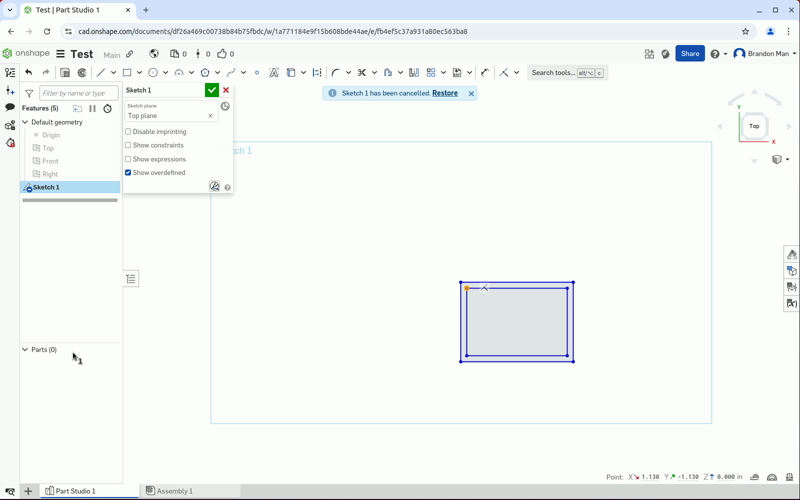
key(shift+y)
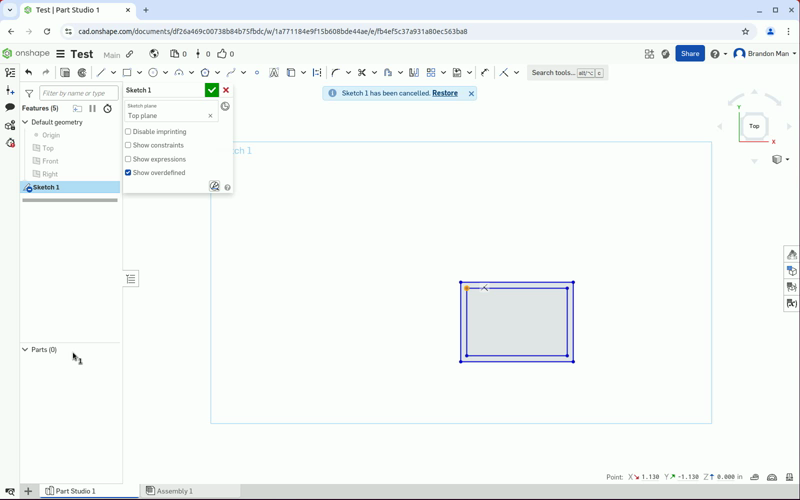
key(shift+e)
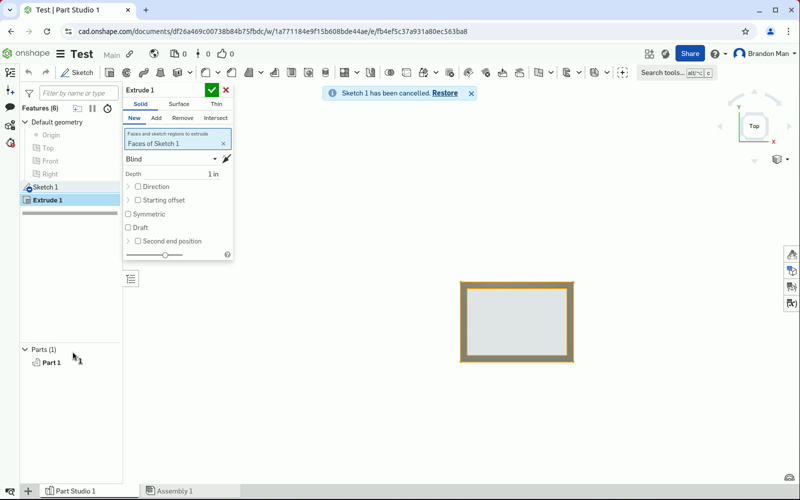
mouse_move(143, 106)
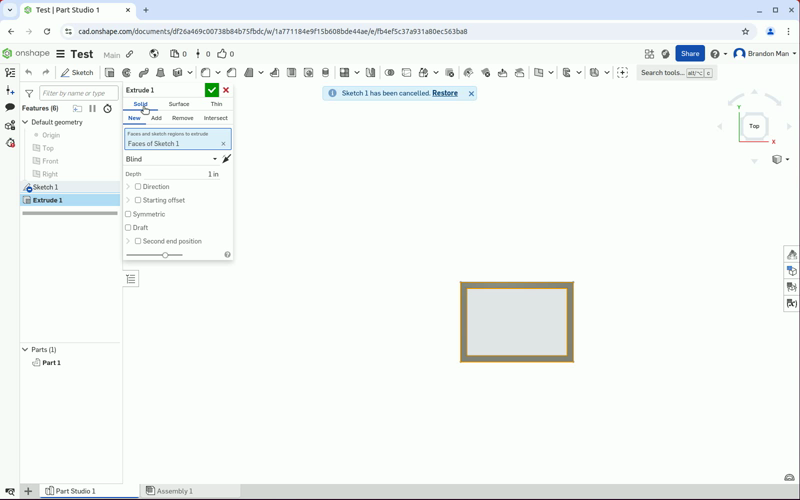
click(143, 106)
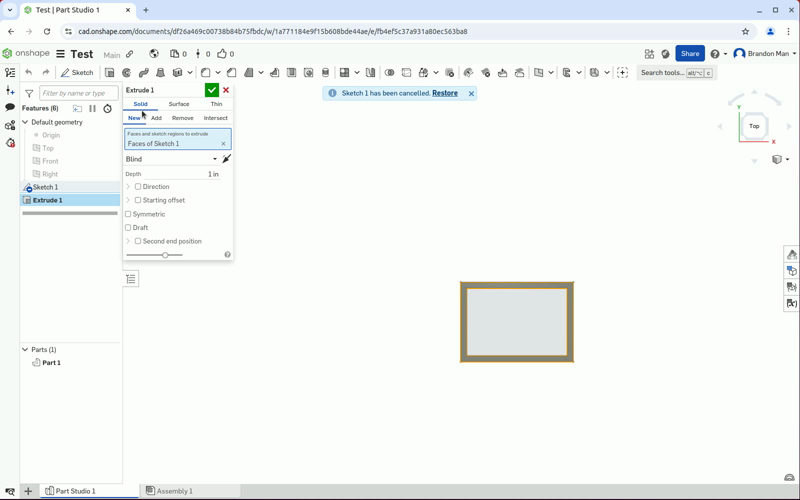
mouse_move(137, 120)
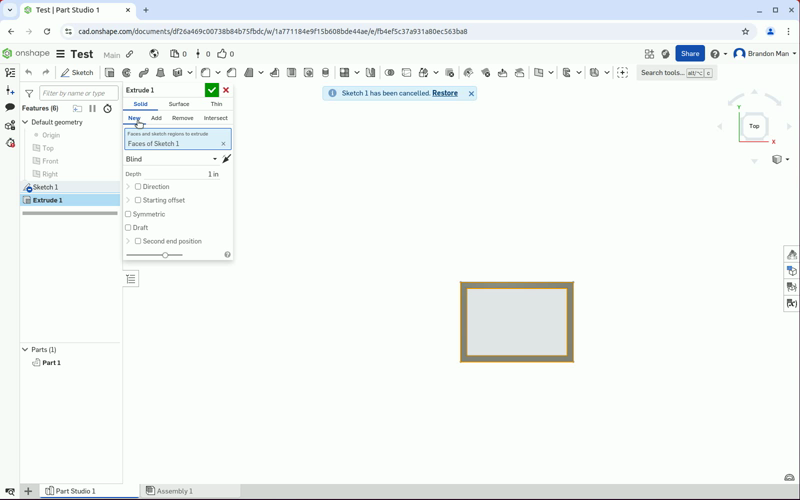
click(137, 120)
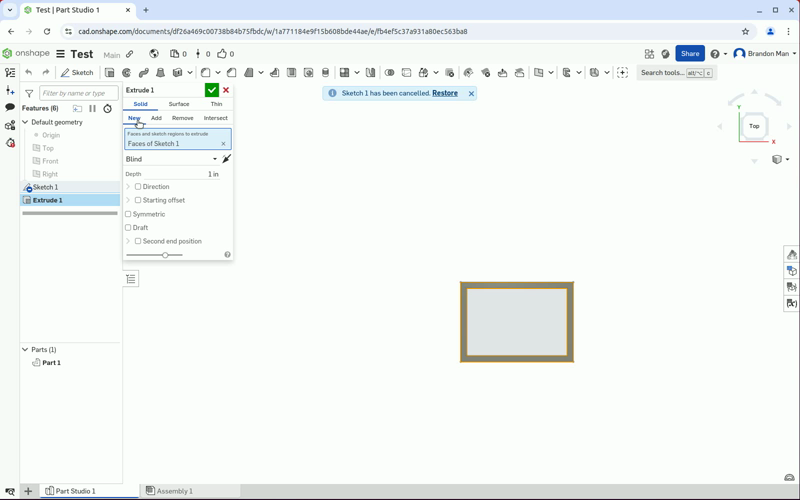
key(tab, 4)
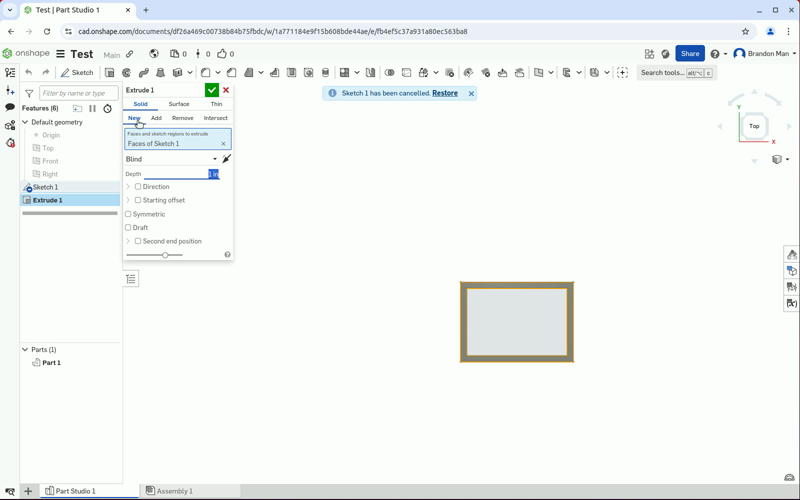
text(0.241)
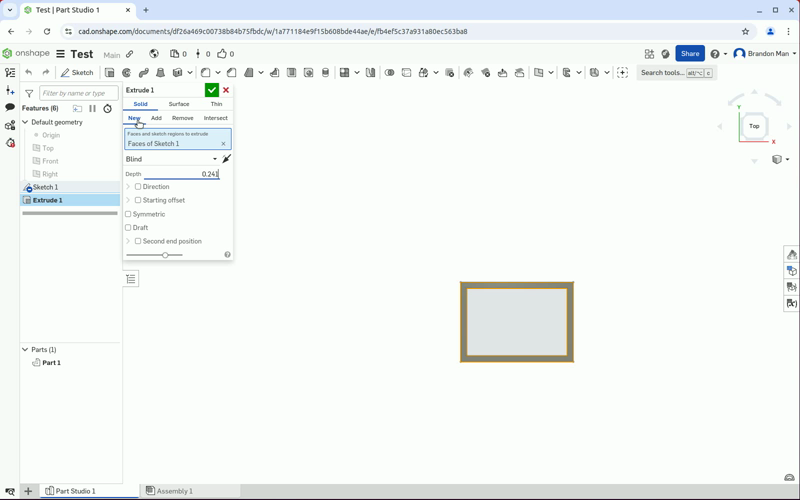
key(enter)
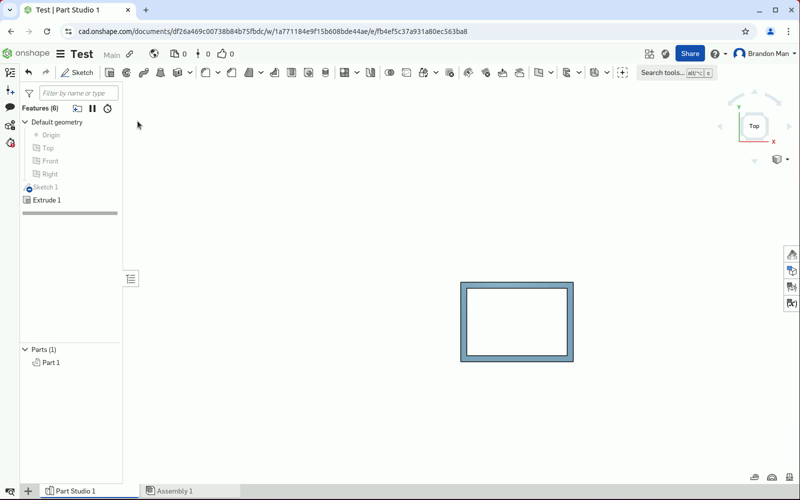
key(shift+h)
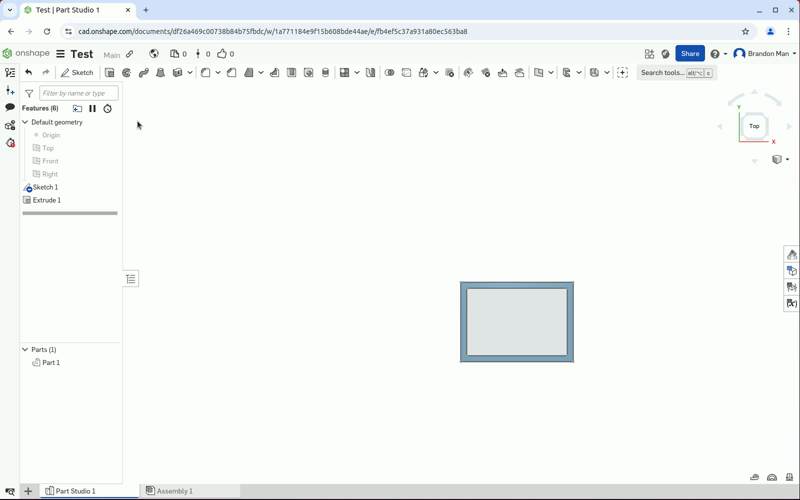
key(shift+h)
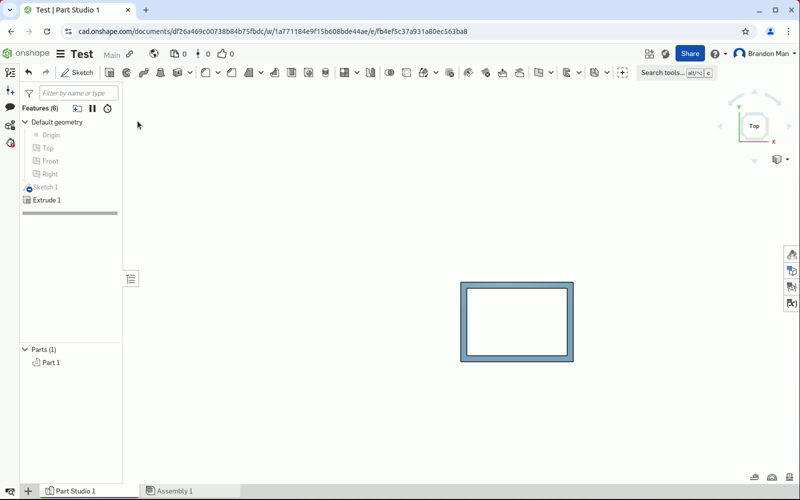
mouse_move(73, 189)
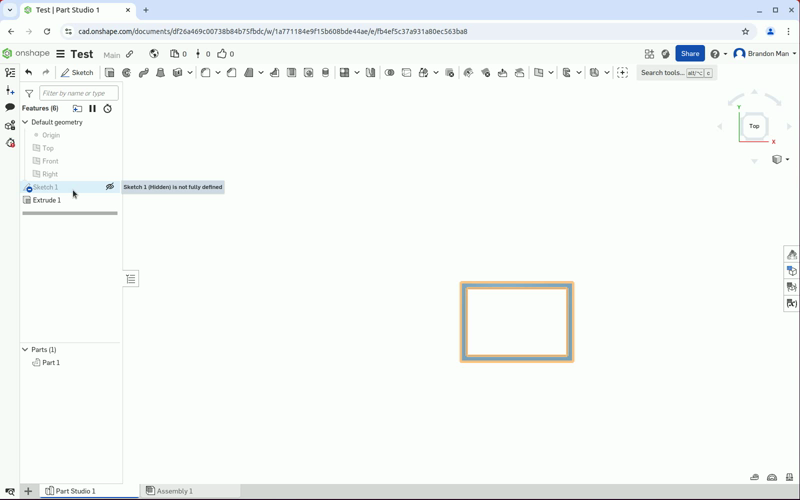
click(73, 189)
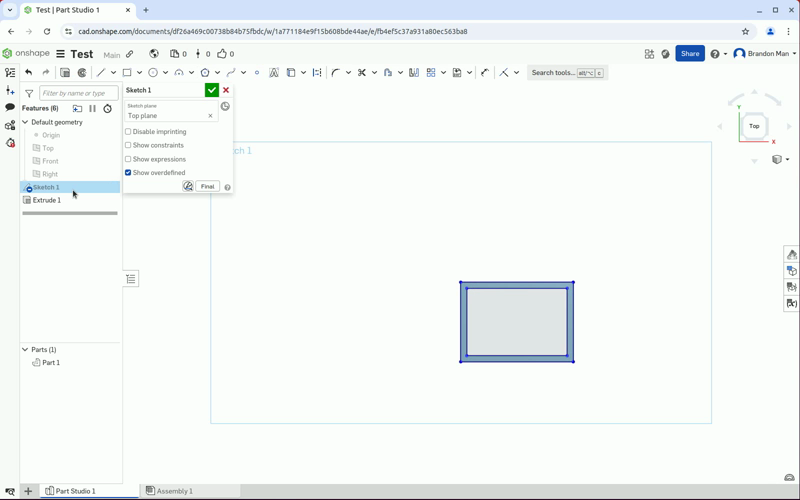
mouse_move(229, 92)
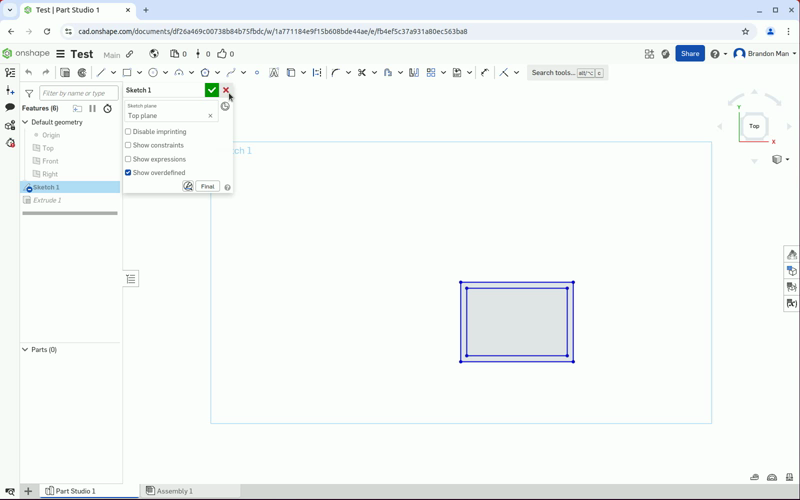
click(229, 92)
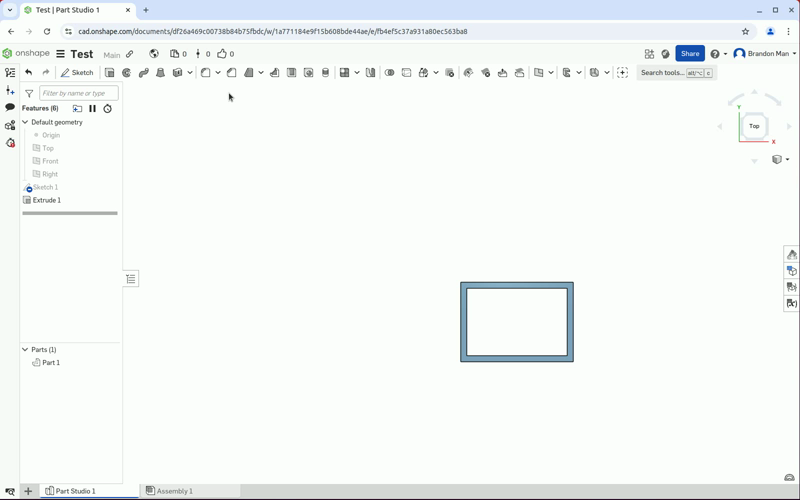
mouse_move(541, 75)
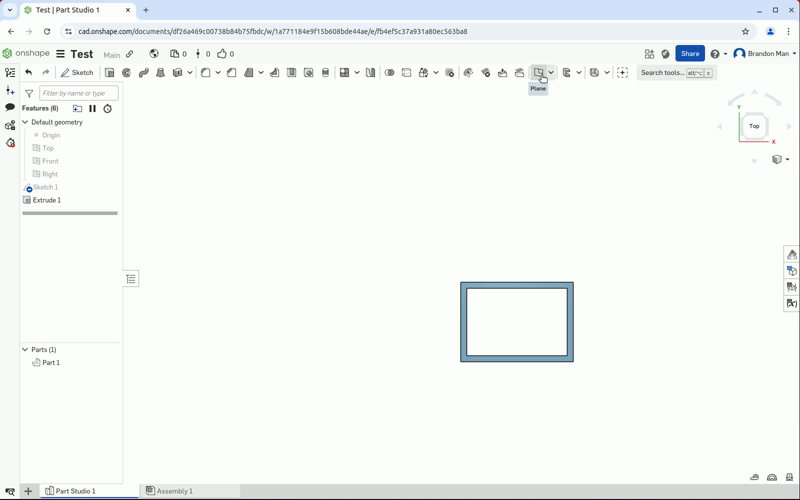
click(541, 75)
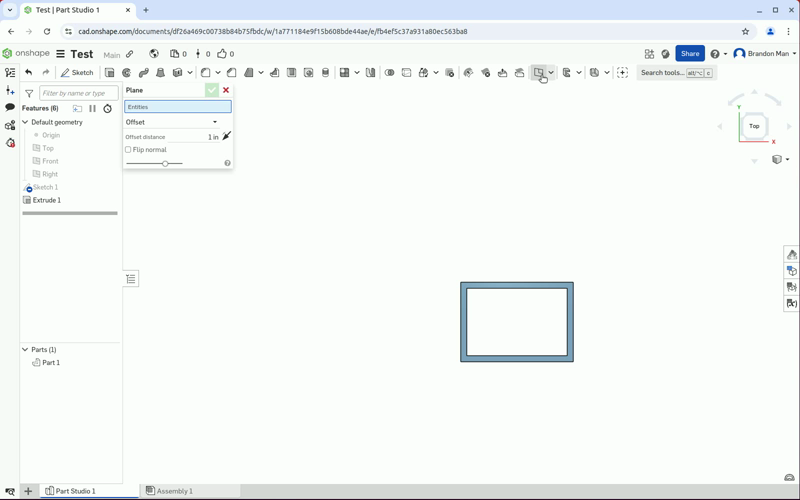
mouse_move(73, 150)
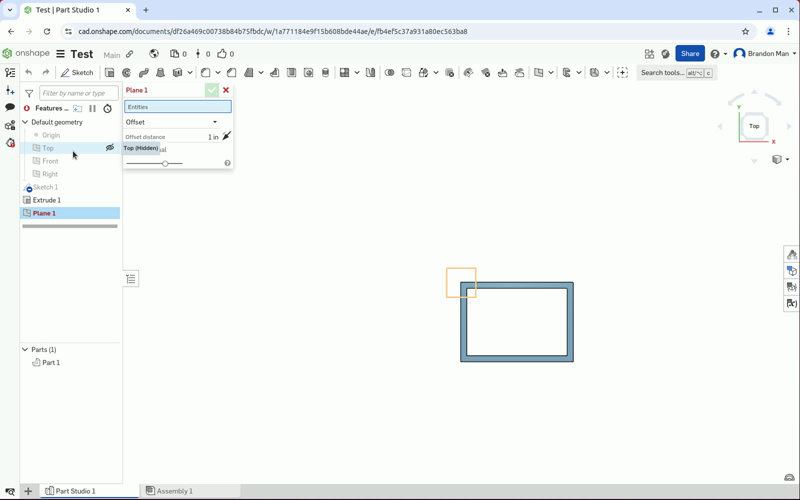
click(73, 150)
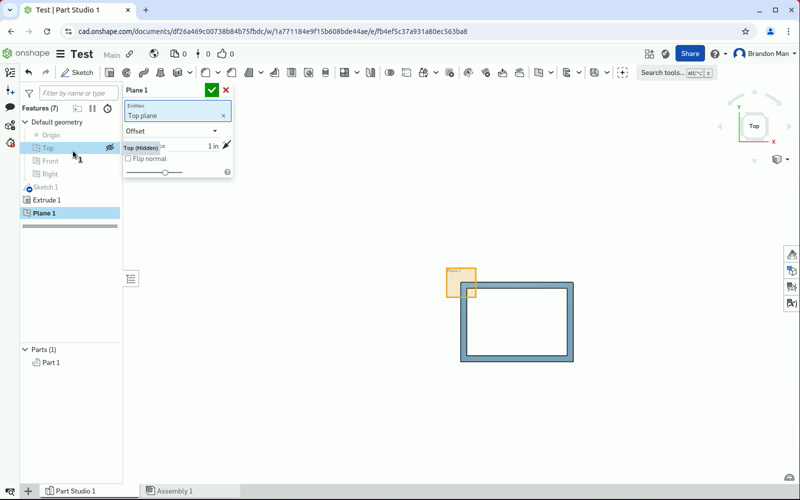
key(tab, 2)
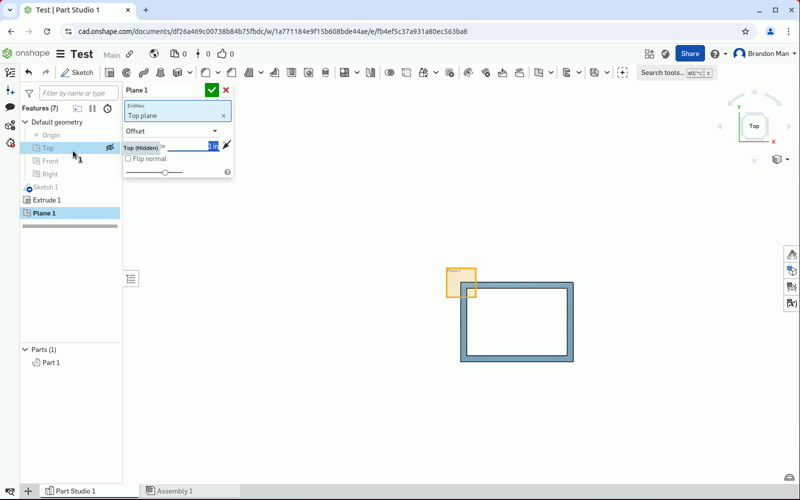
text(0.246)
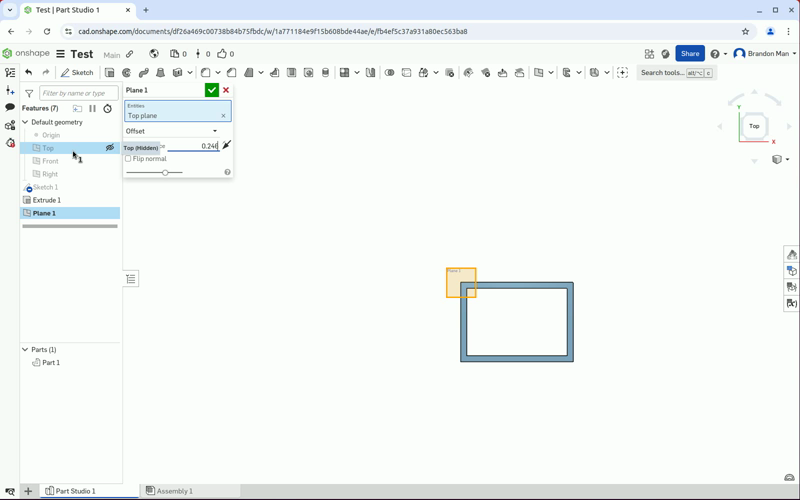
key(enter, 2)
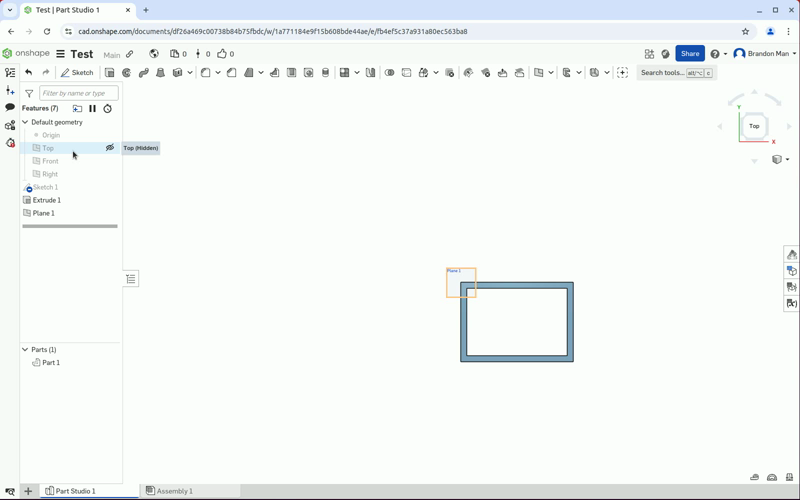
key(shift+s)
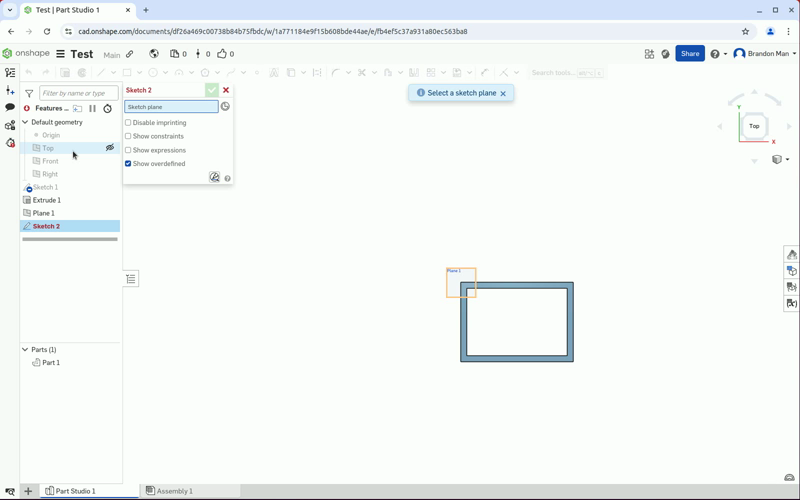
mouse_move(73, 215)
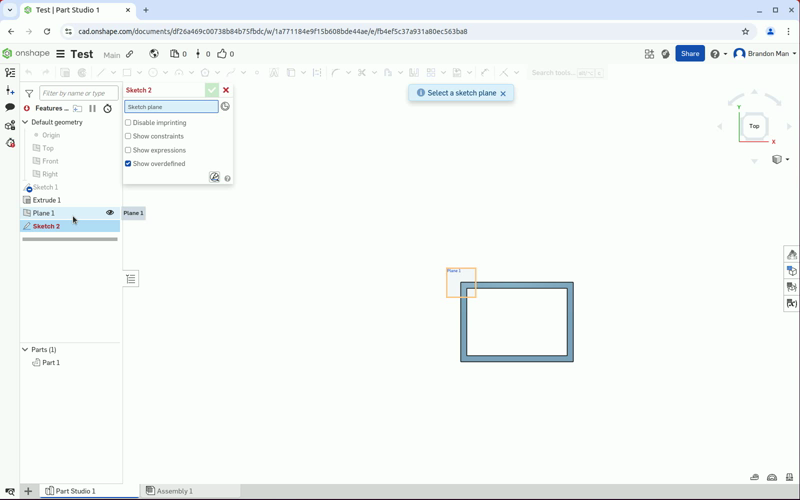
click(73, 215)
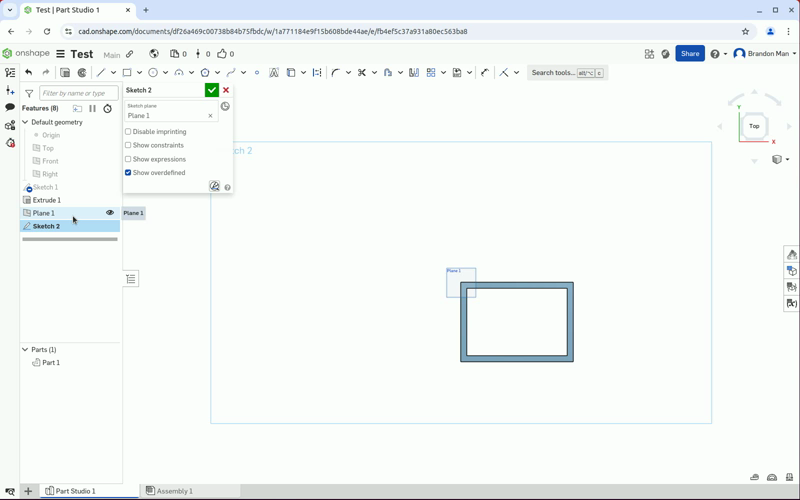
mouse_move(73, 352)
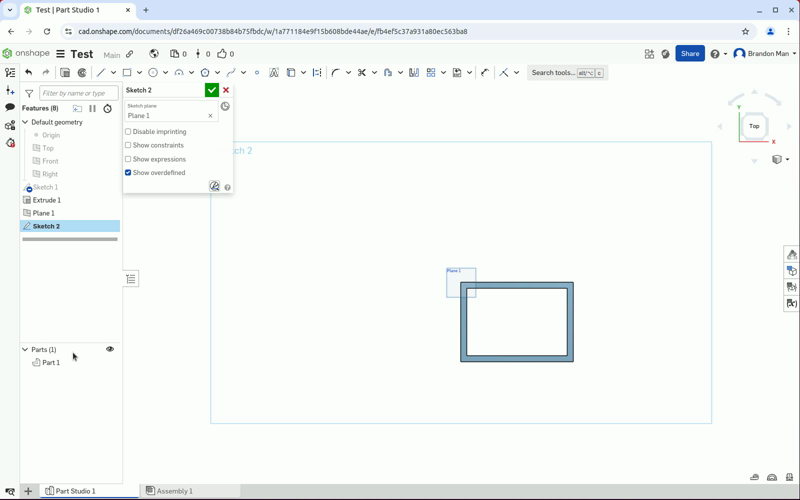
key(y)
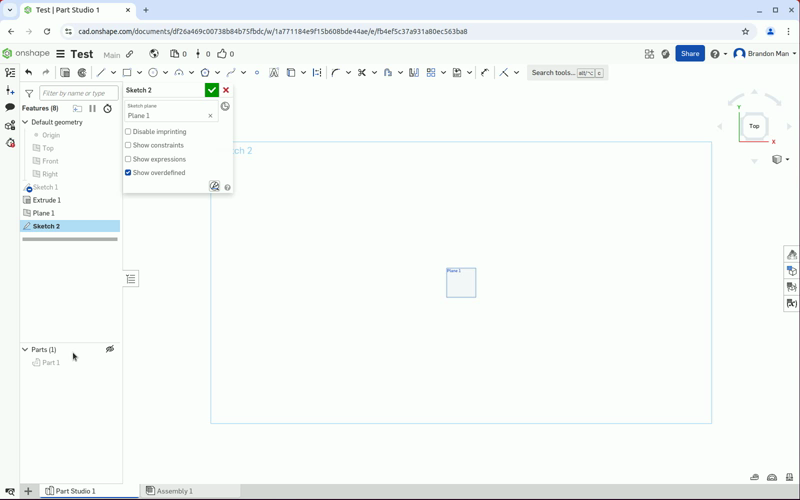
key(l)
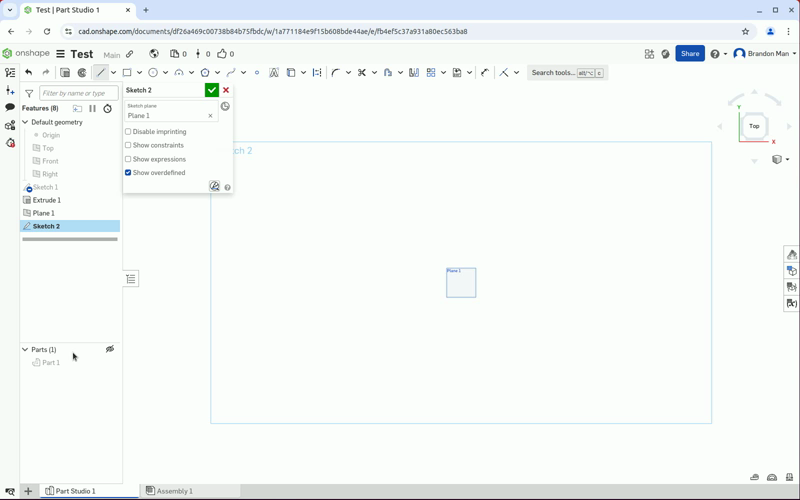
key_down(shift)
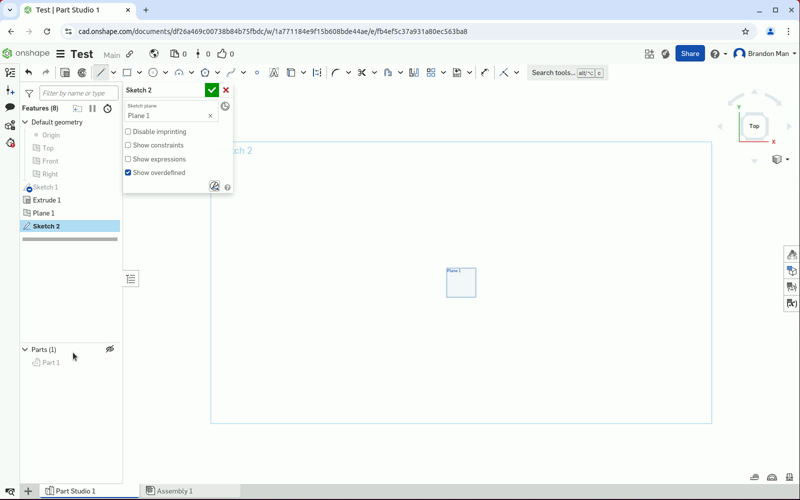
mouse_move(560, 343)
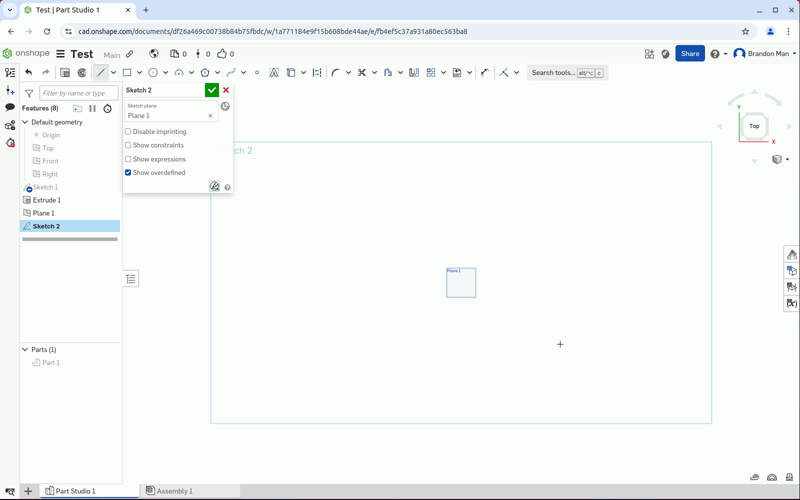
click(560, 343)
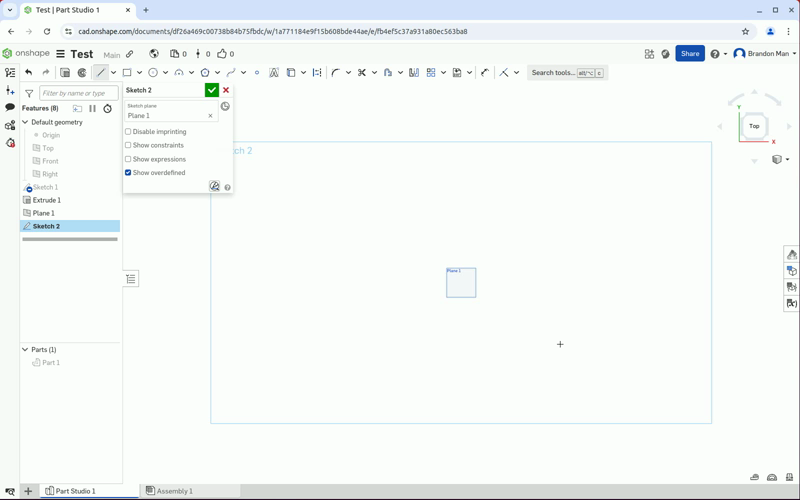
key_up(shift)
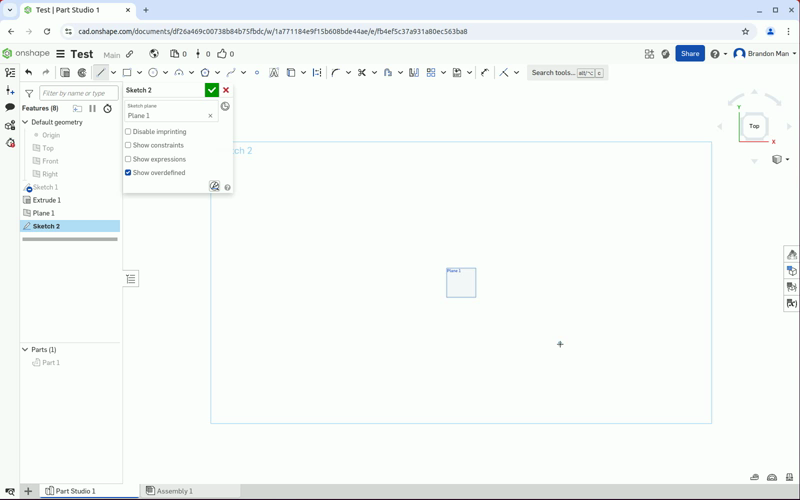
key_down(shift)
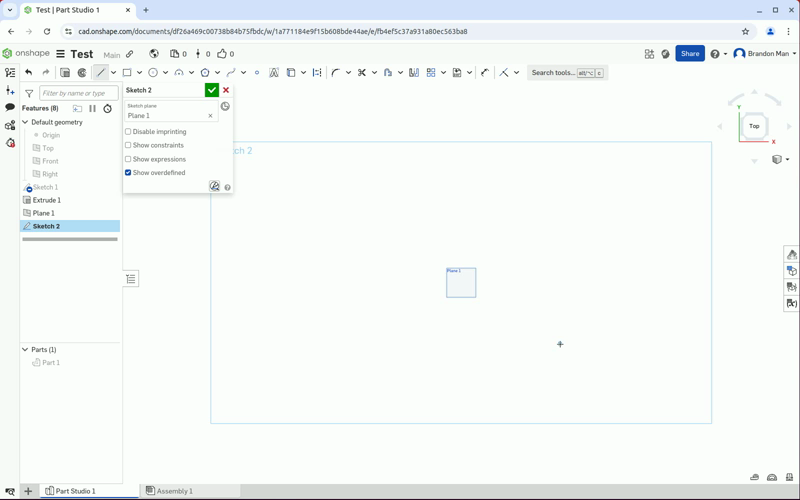
mouse_move(589, 343)
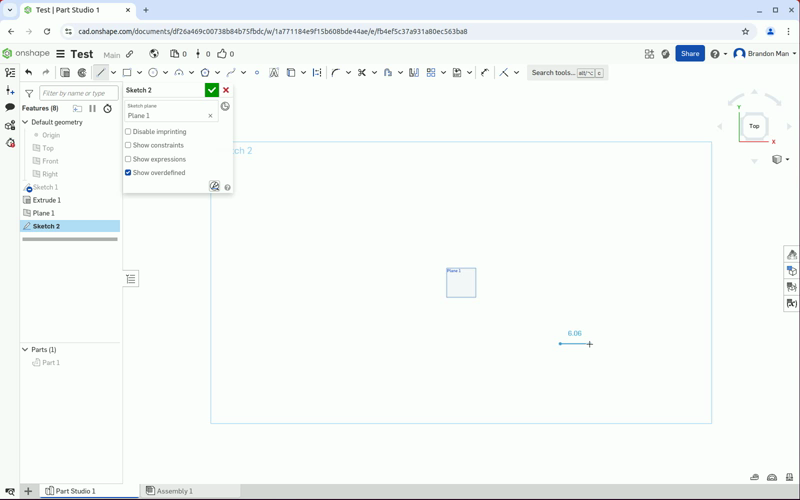
mouse_move(564, 343)
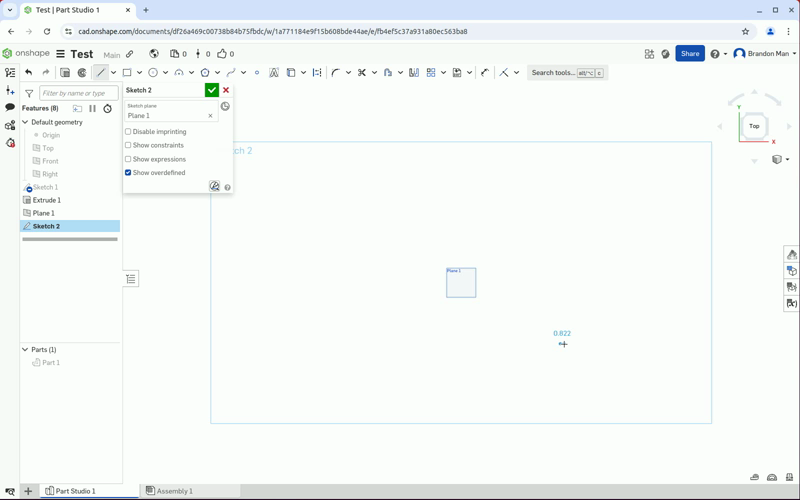
scroll(6)
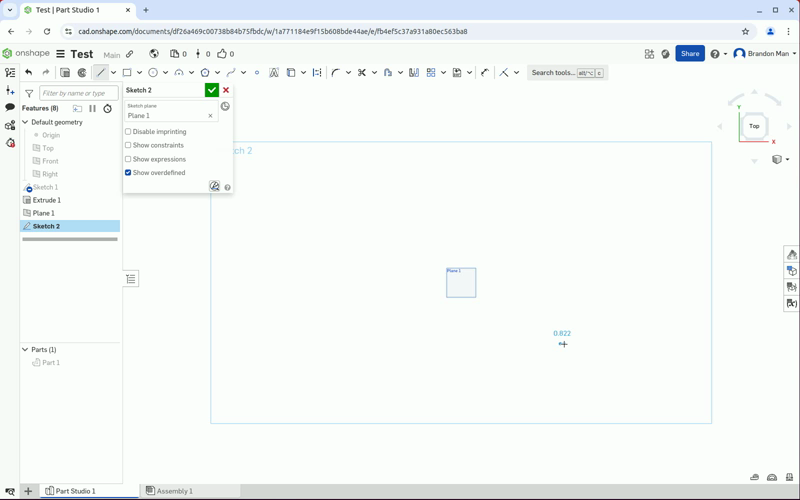
scroll(6)
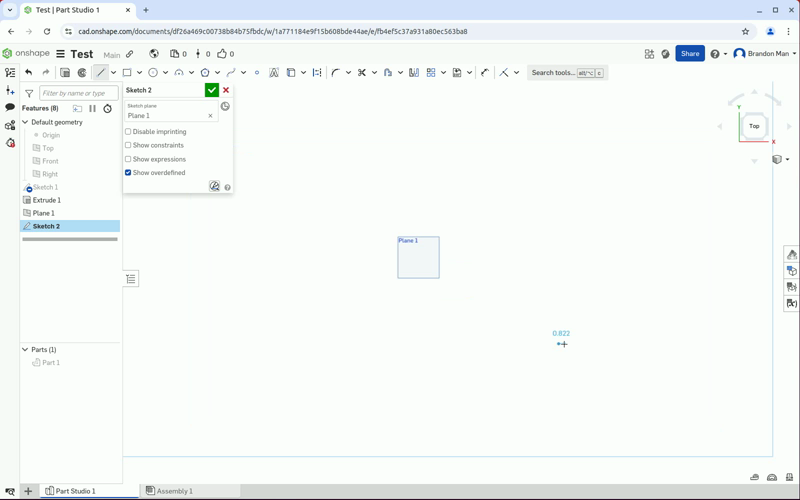
scroll(6)
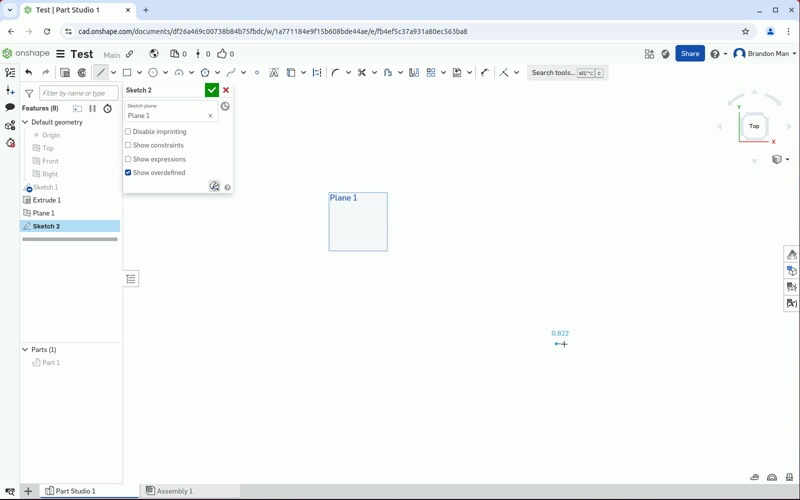
scroll(6)
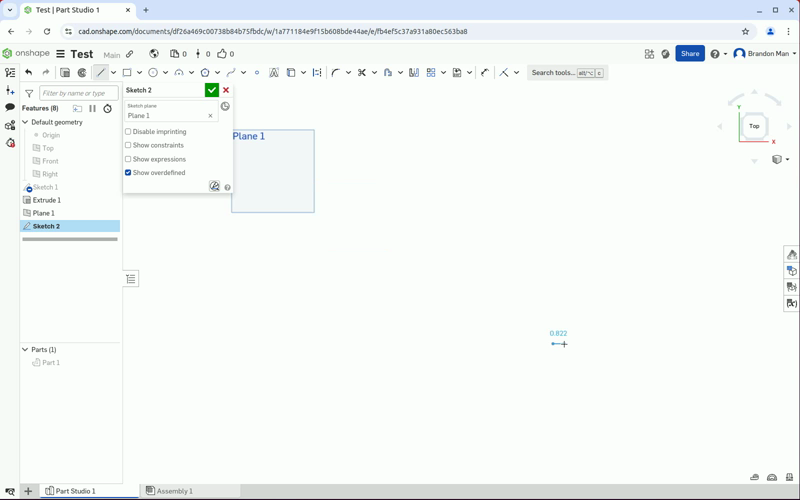
scroll(6)
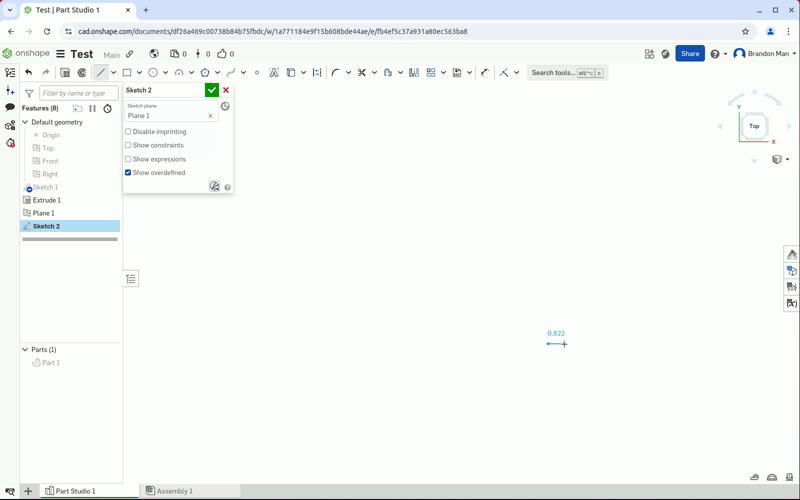
scroll(6)
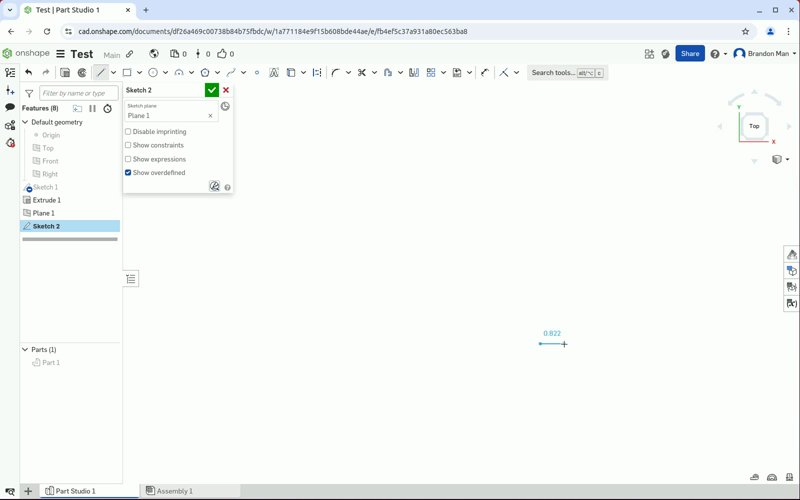
scroll(6)
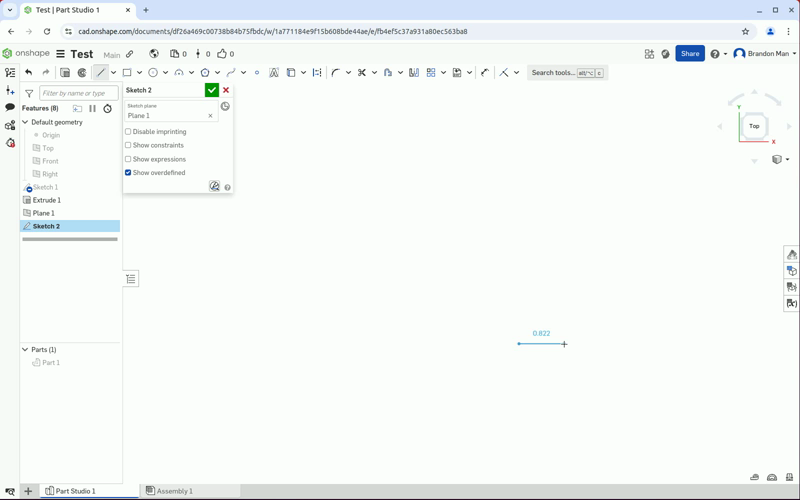
click(564, 343)
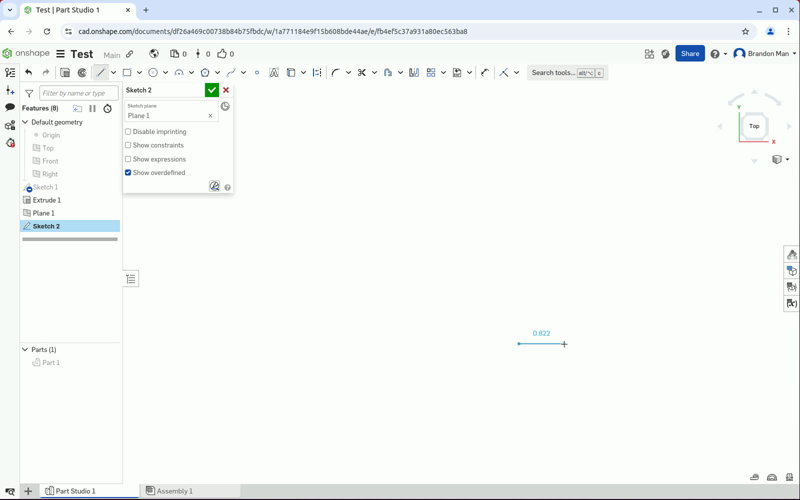
scroll(-6)
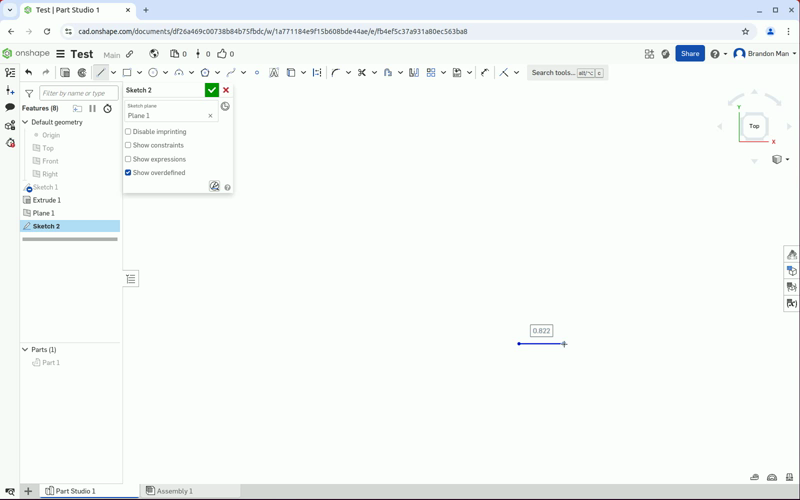
scroll(-6)
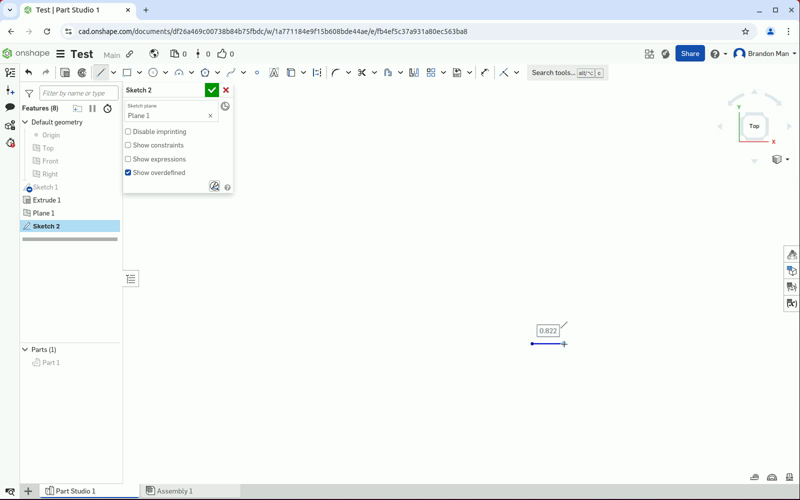
scroll(-6)
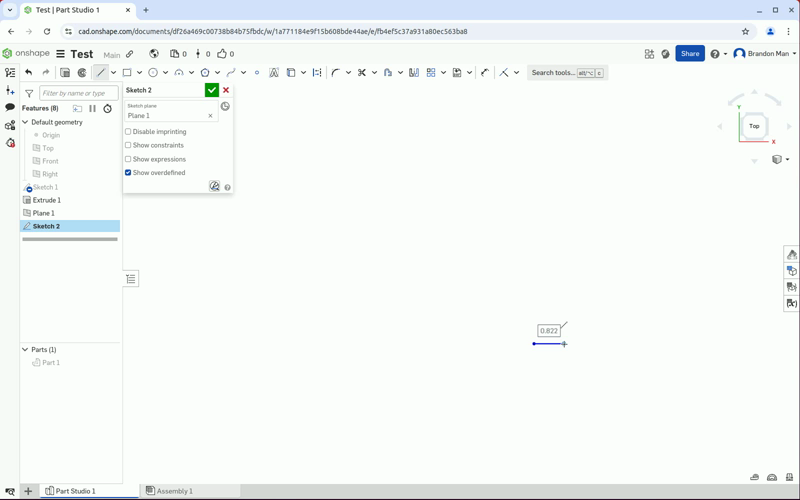
scroll(-6)
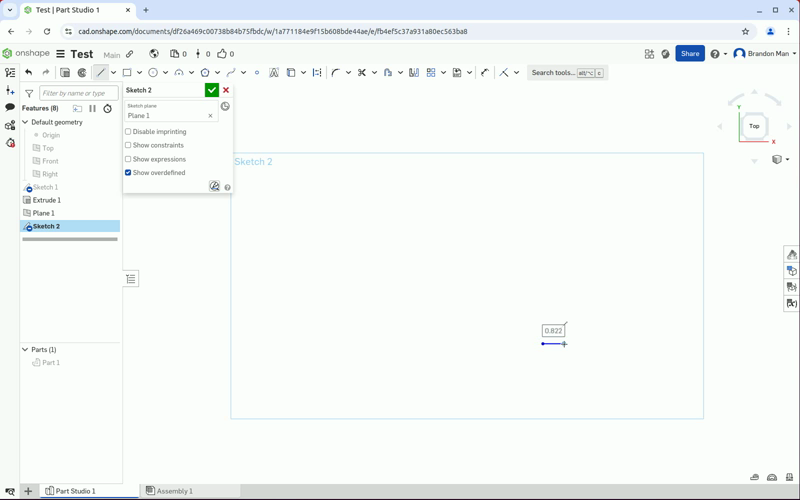
scroll(-6)
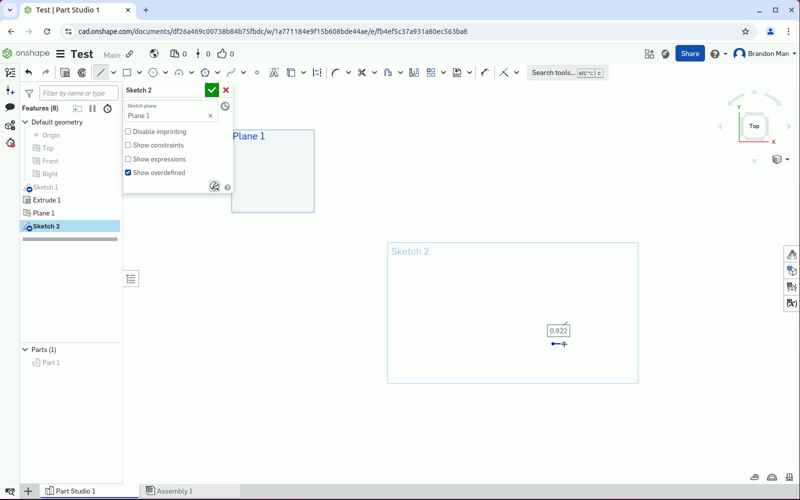
scroll(-6)
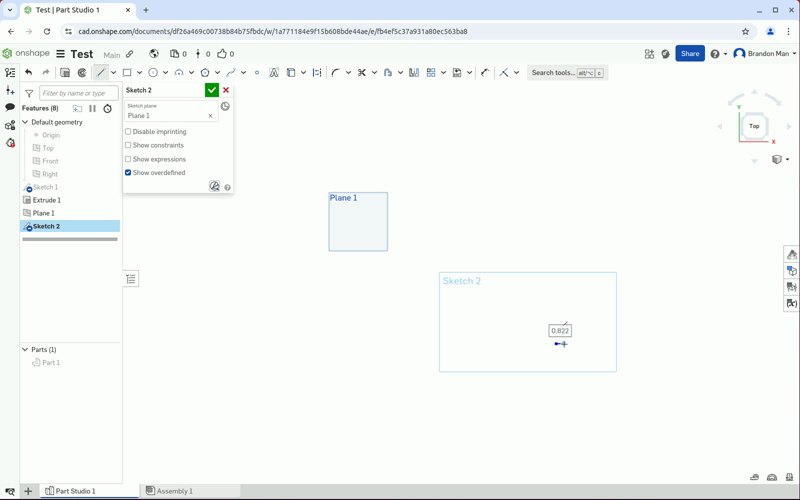
scroll(-6)
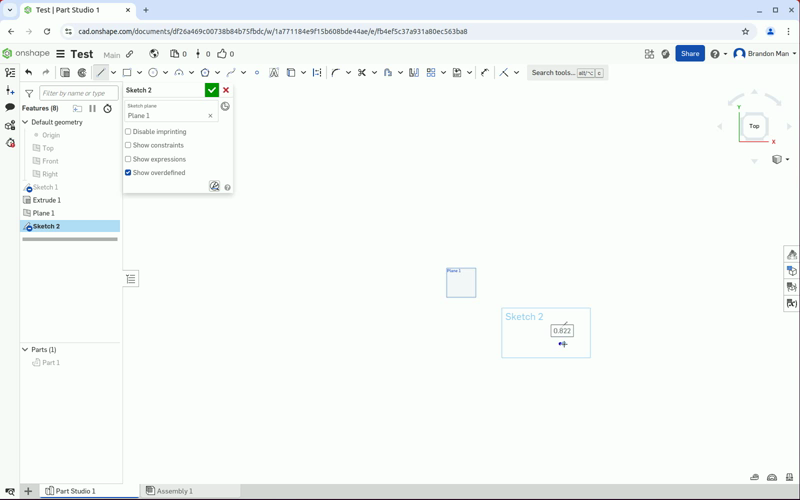
key_up(shift)
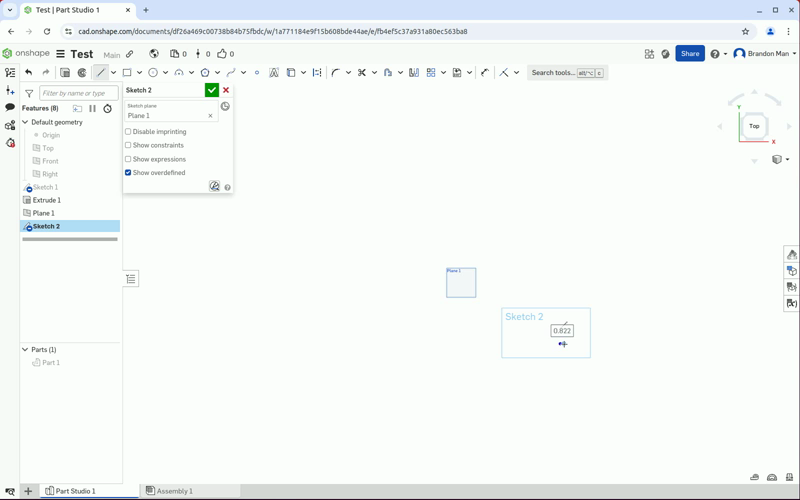
key(esc)
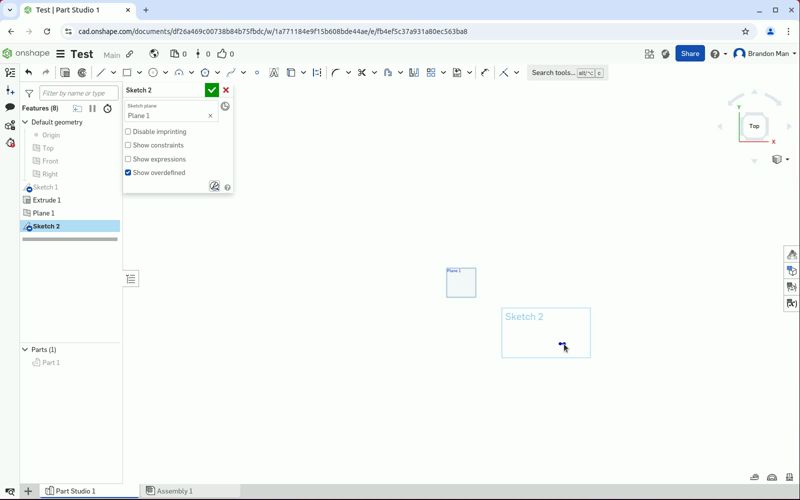
key(a)
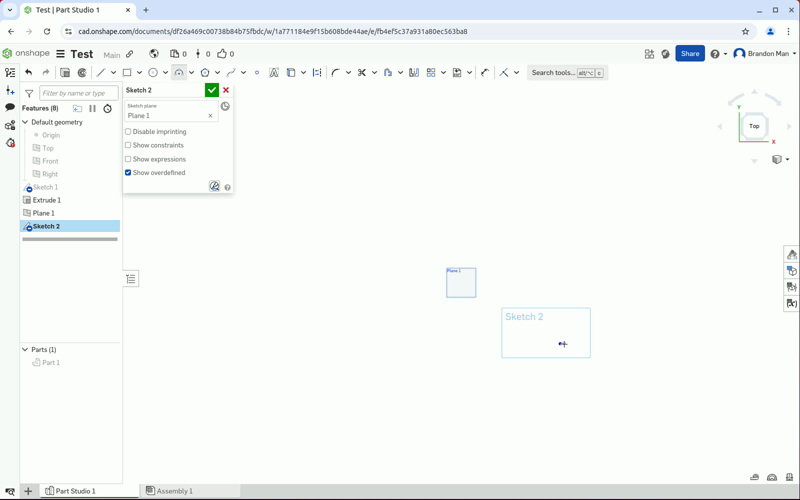
mouse_move(564, 343)
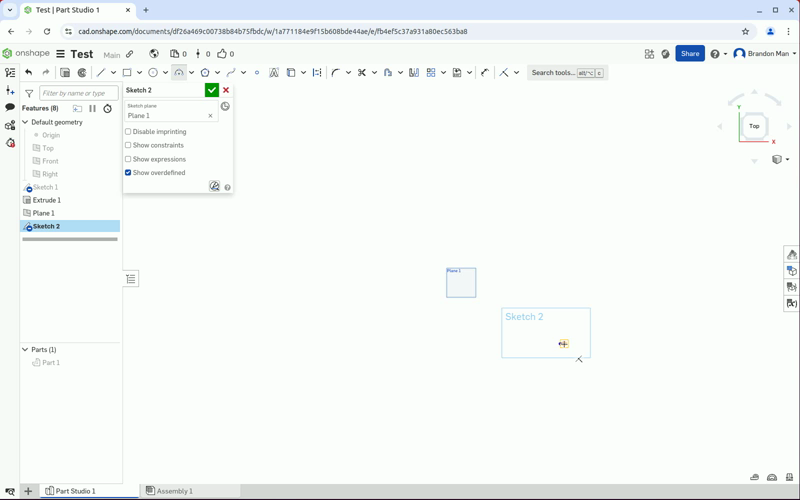
scroll(6)
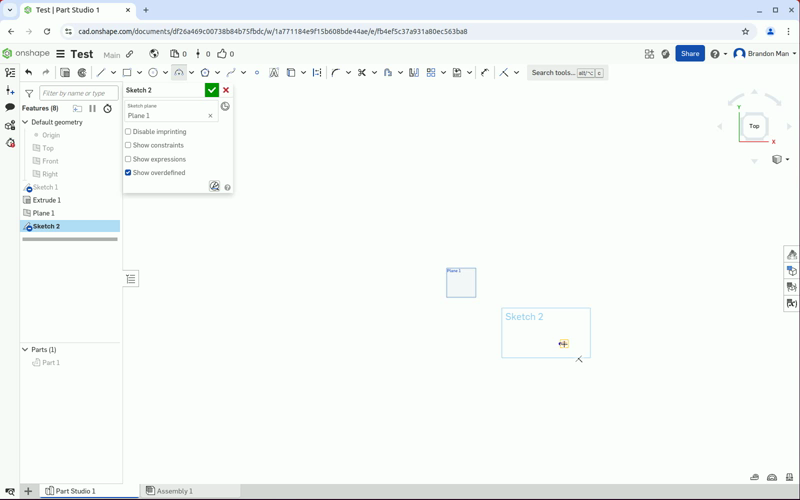
scroll(6)
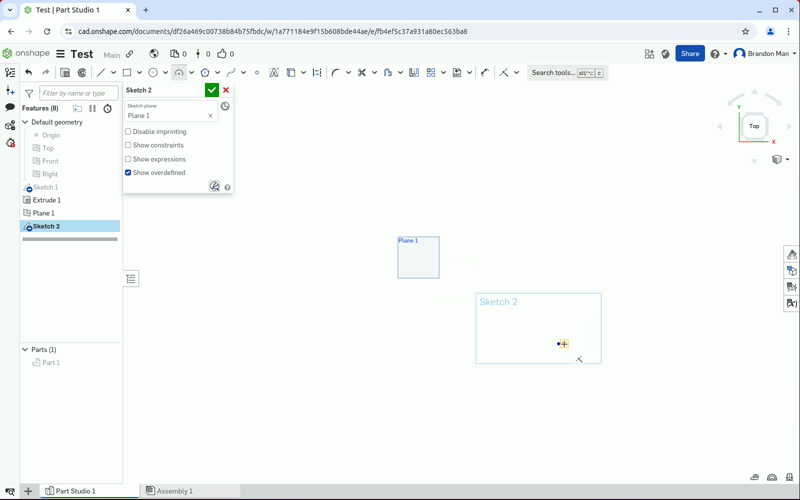
scroll(6)
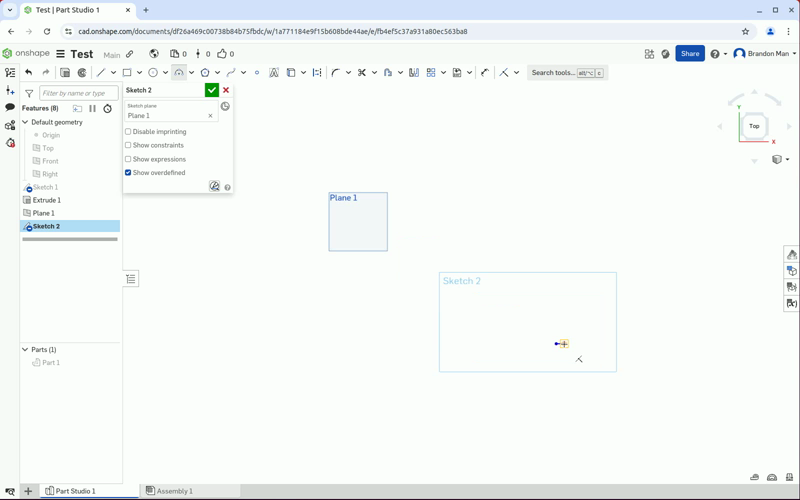
scroll(6)
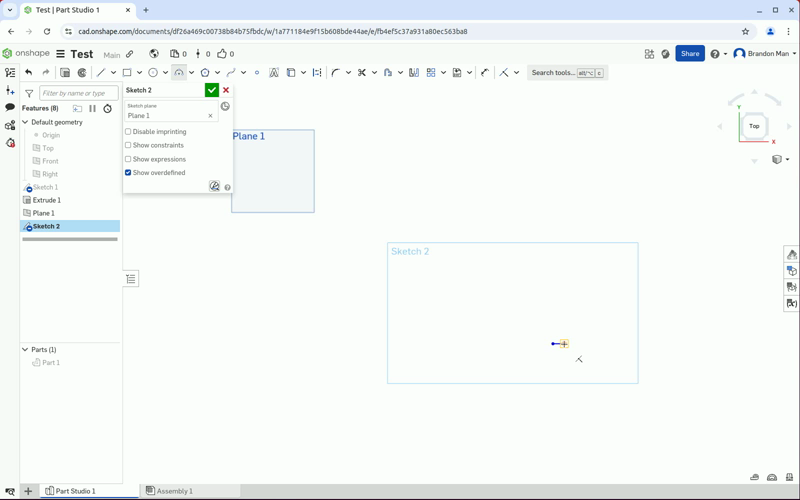
scroll(6)
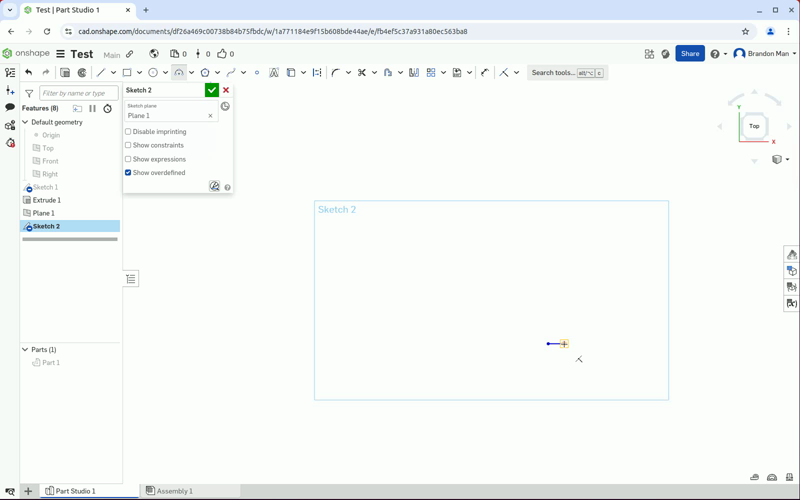
scroll(6)
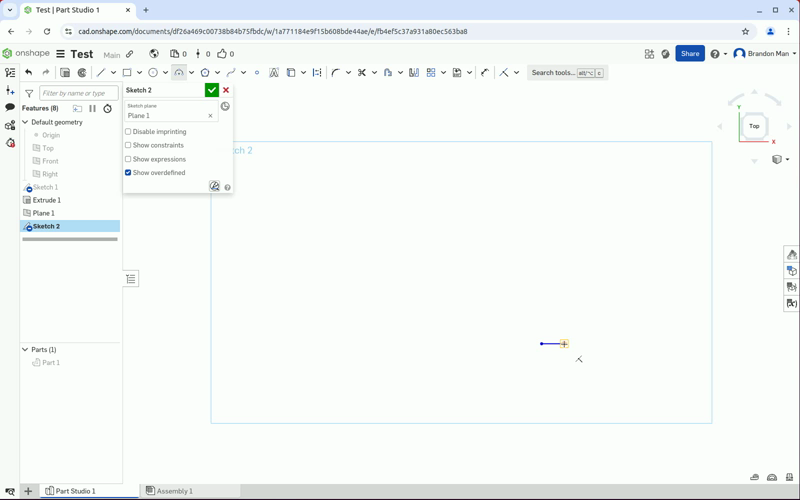
scroll(6)
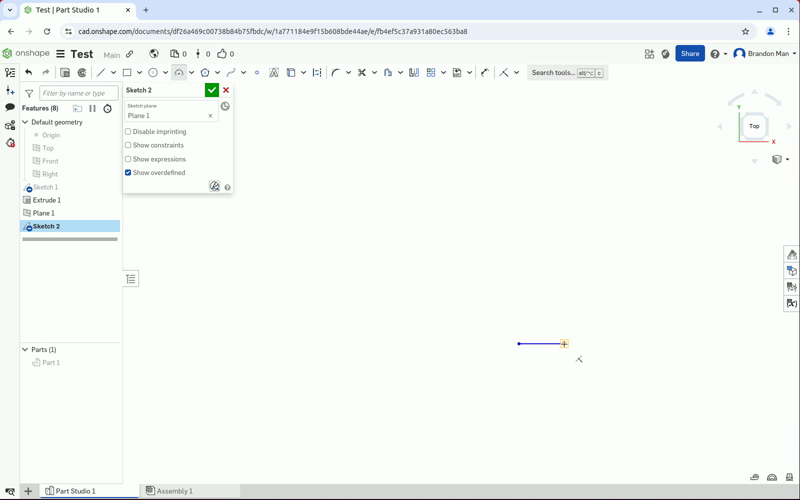
click(564, 343)
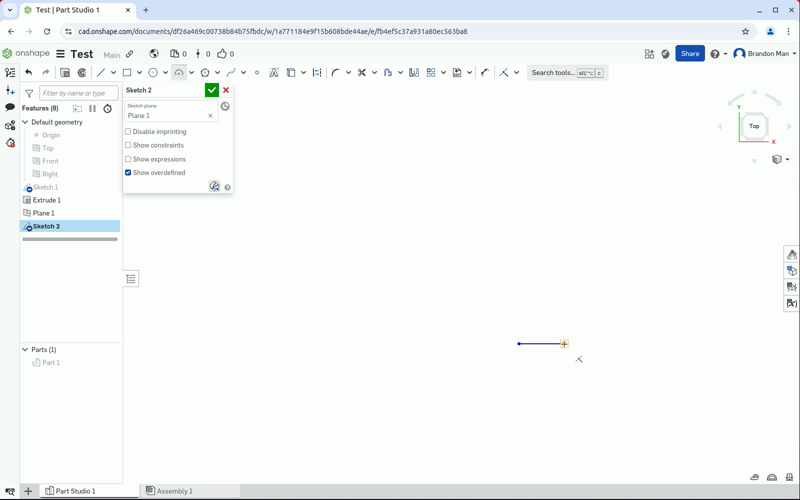
scroll(-6)
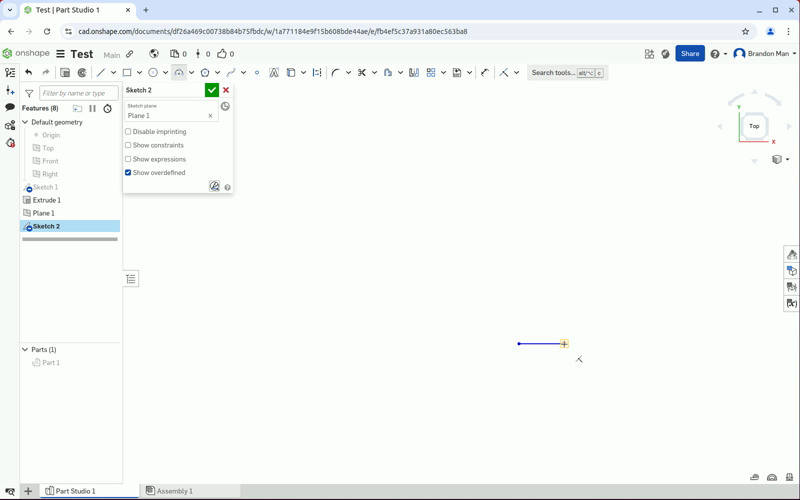
scroll(-6)
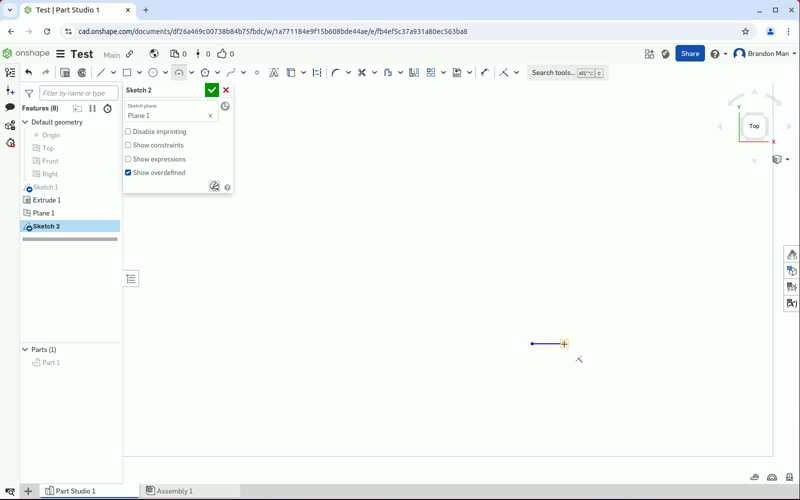
scroll(-6)
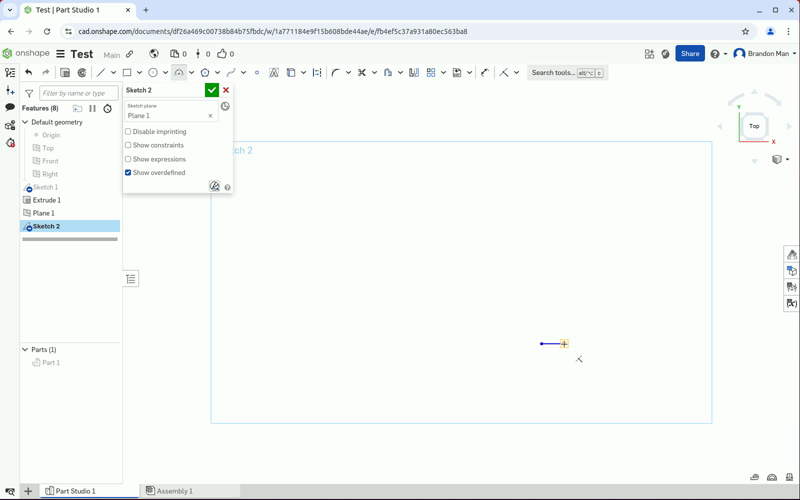
scroll(-6)
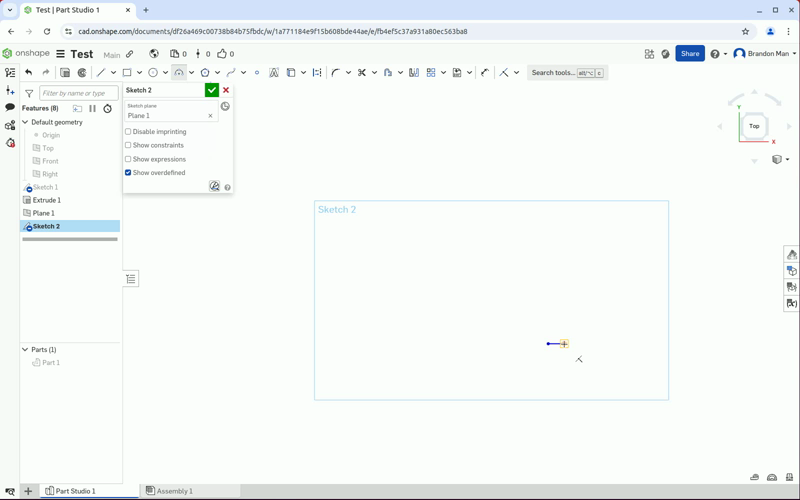
scroll(-6)
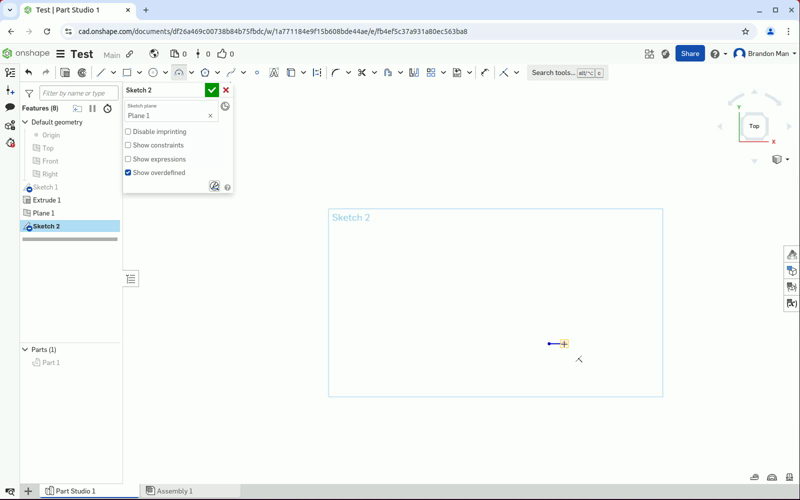
scroll(-6)
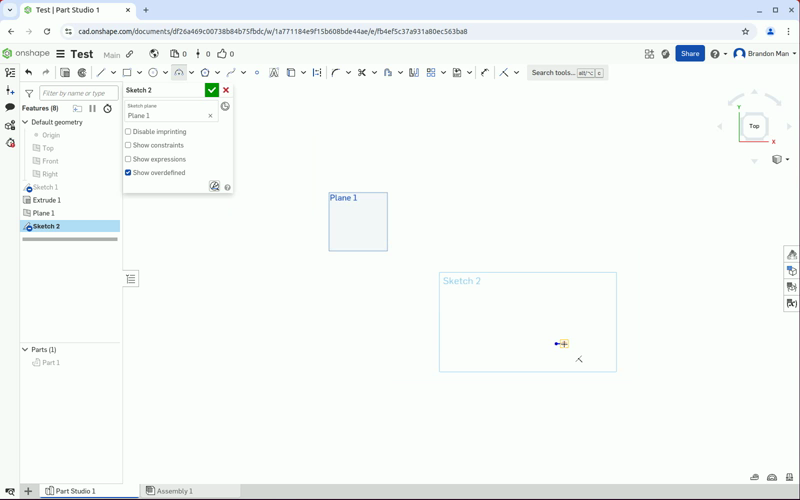
scroll(-6)
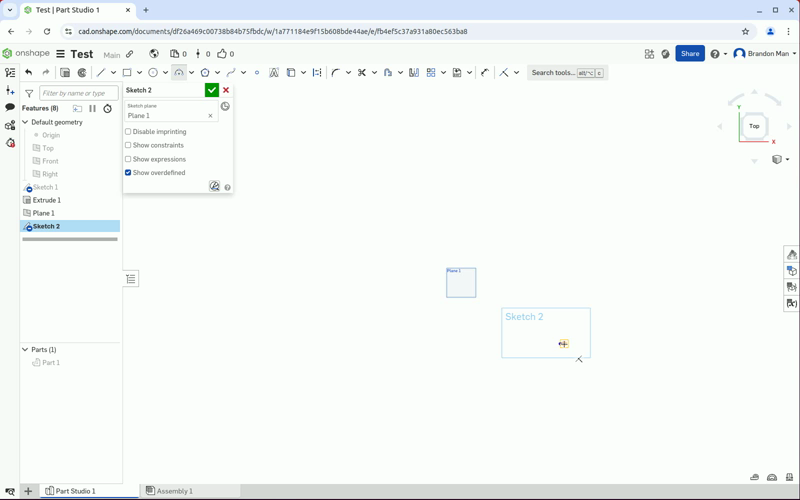
mouse_move(560, 343)
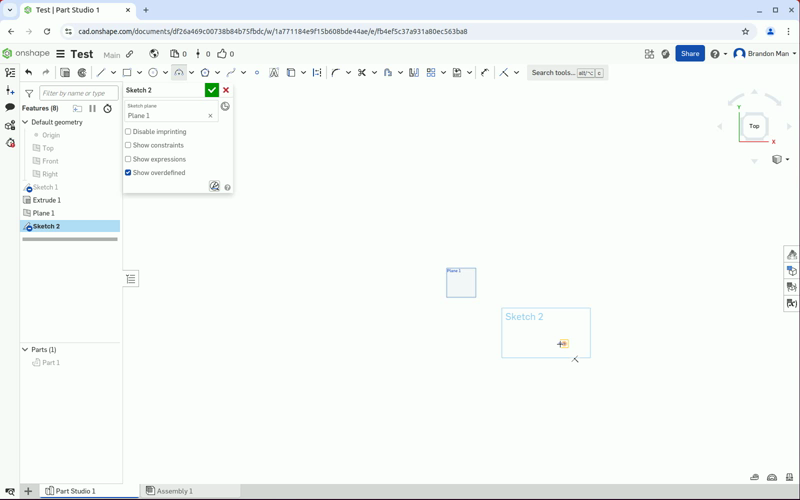
scroll(6)
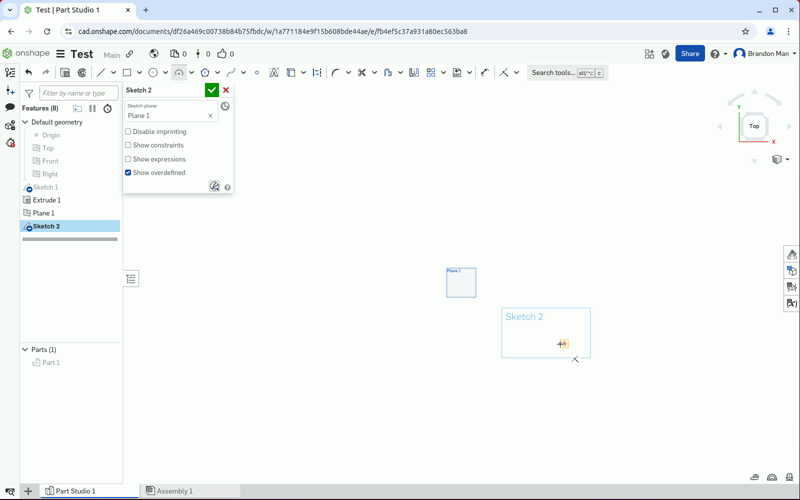
scroll(6)
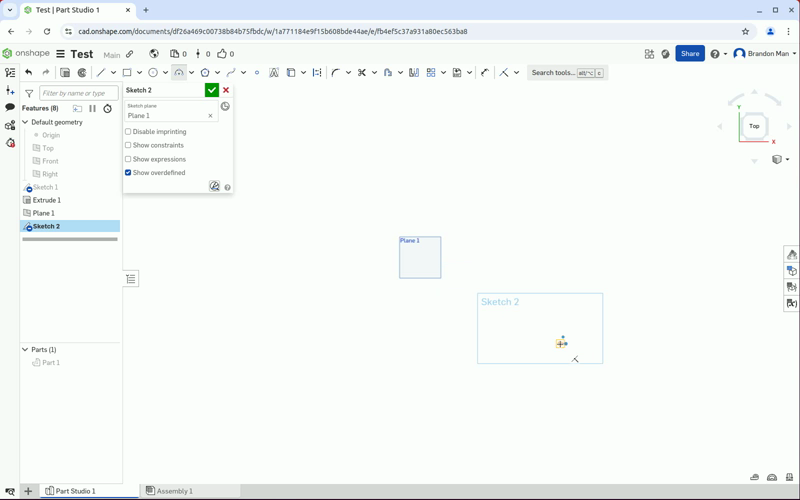
scroll(6)
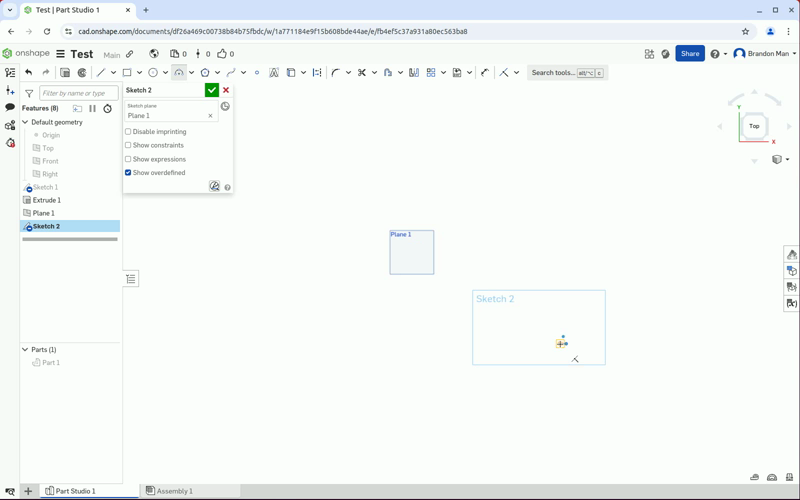
scroll(6)
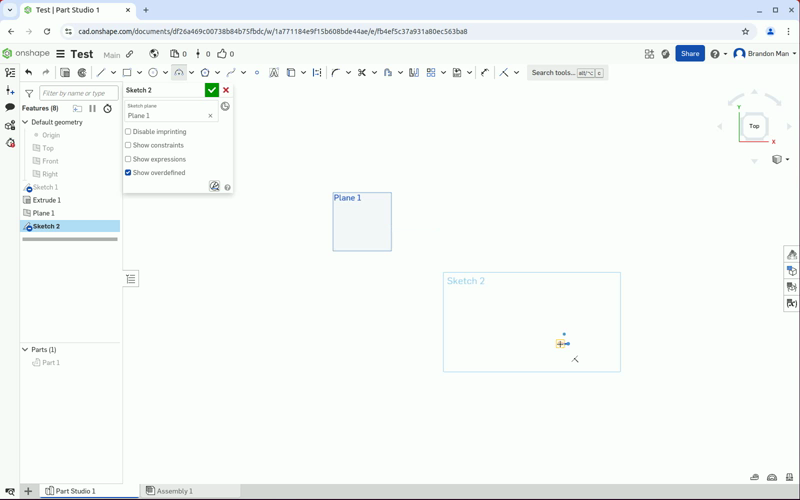
scroll(6)
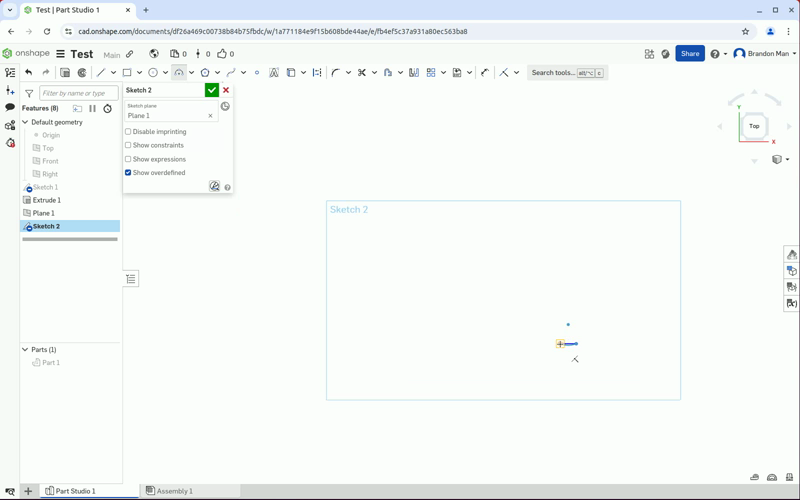
scroll(6)
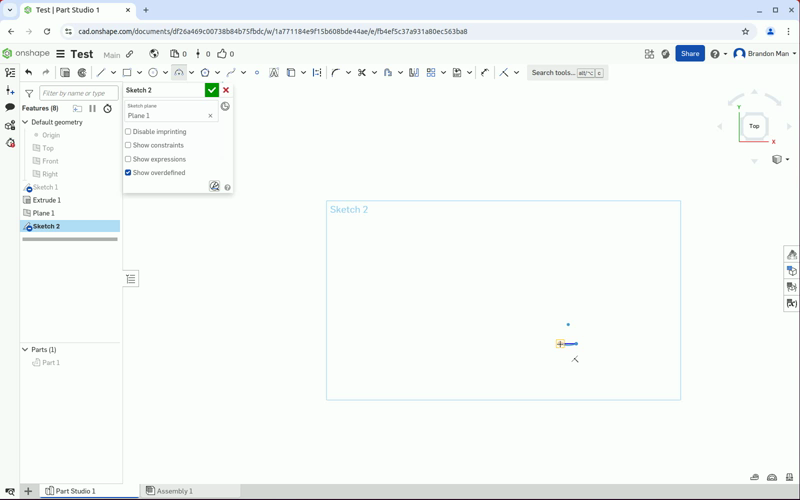
scroll(6)
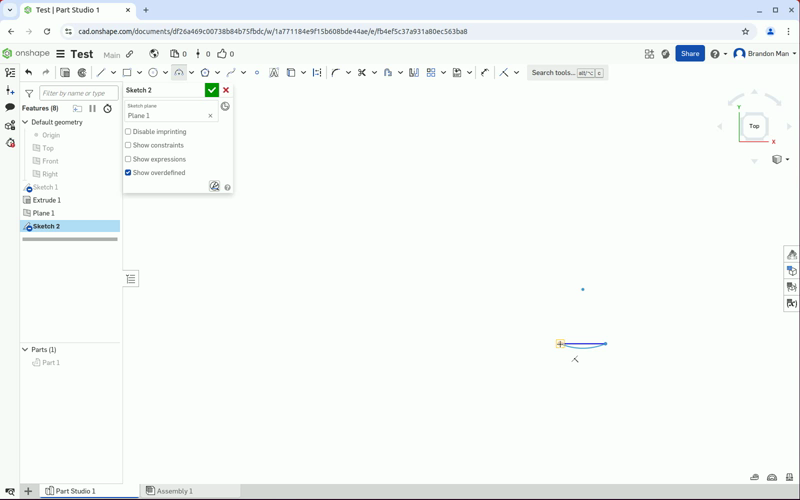
click(560, 343)
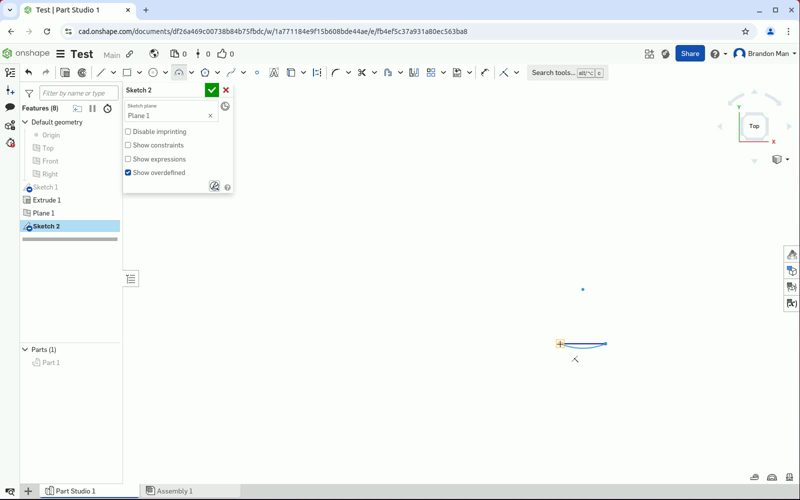
scroll(-6)
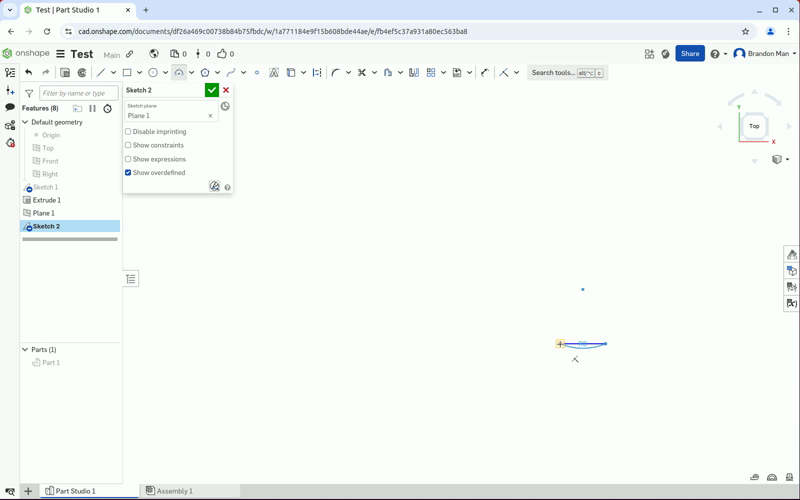
scroll(-6)
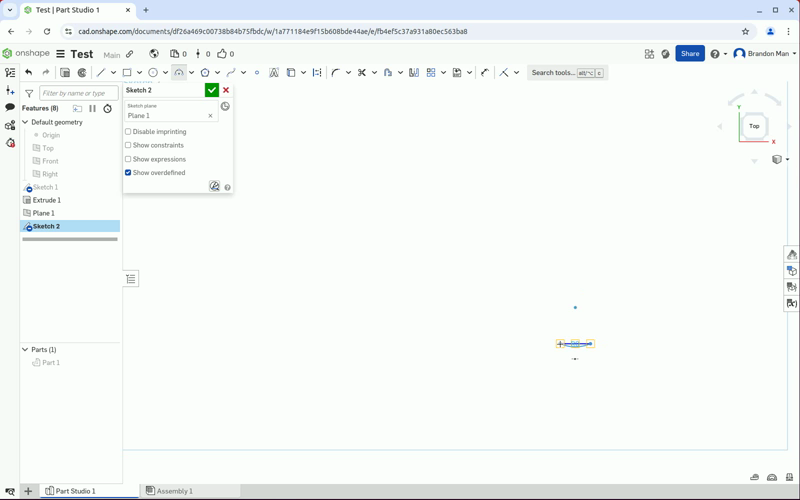
scroll(-6)
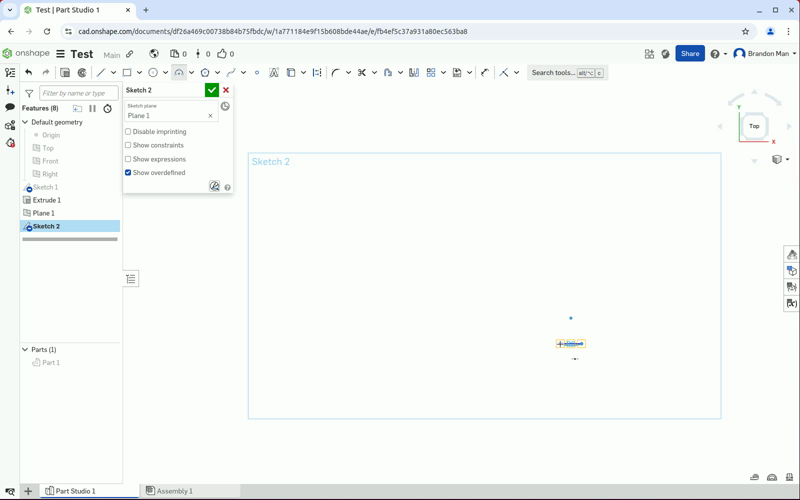
scroll(-6)
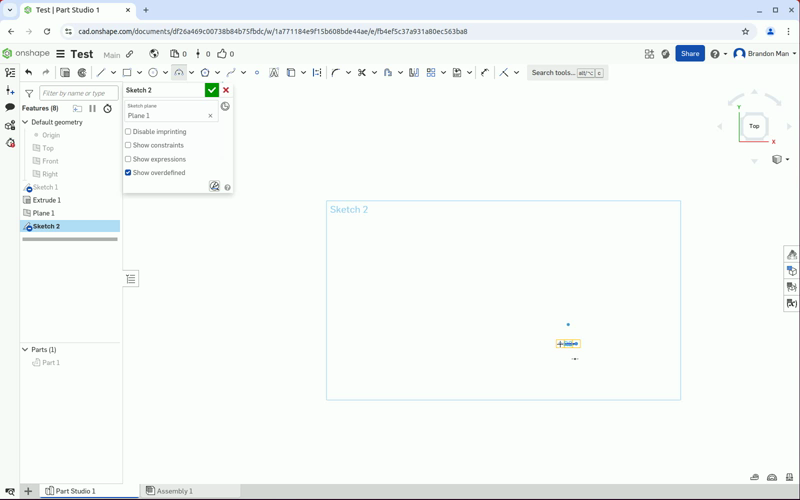
scroll(-6)
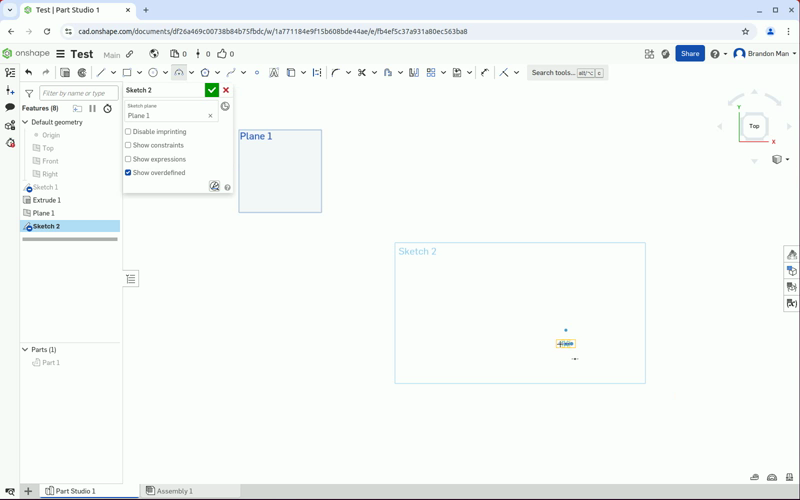
scroll(-6)
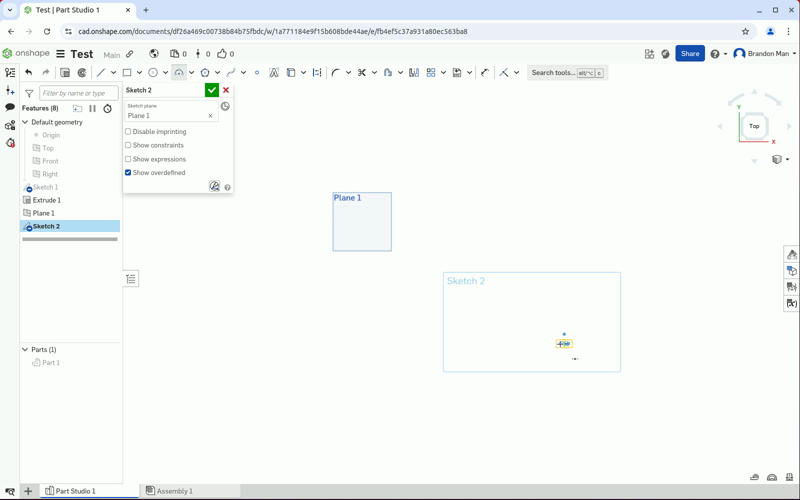
scroll(-6)
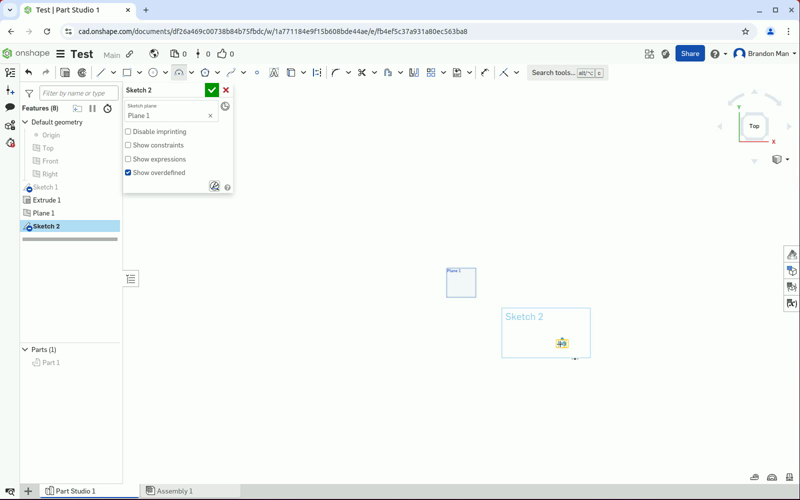
key_down(shift)
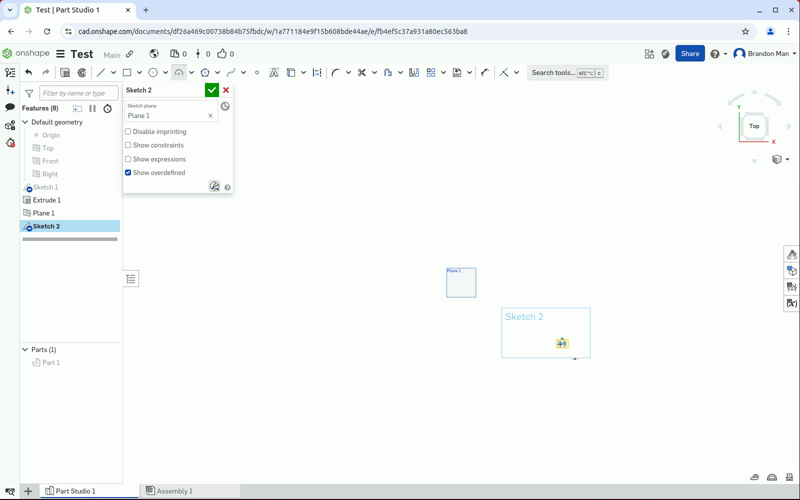
mouse_move(562, 342)
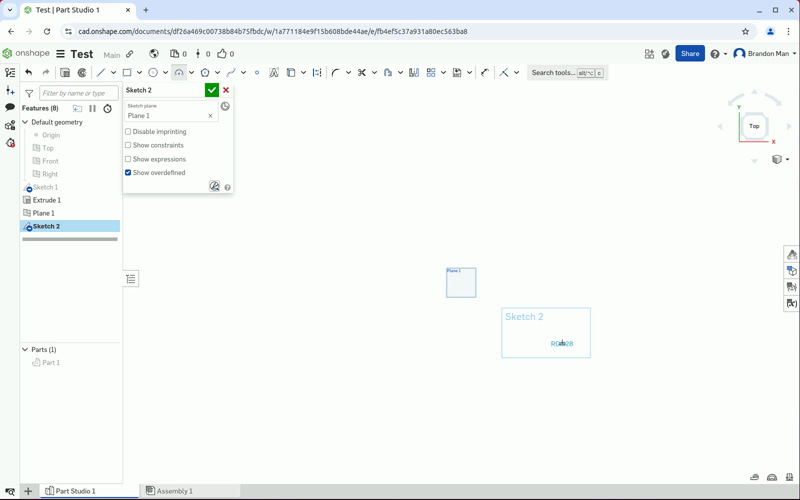
scroll(6)
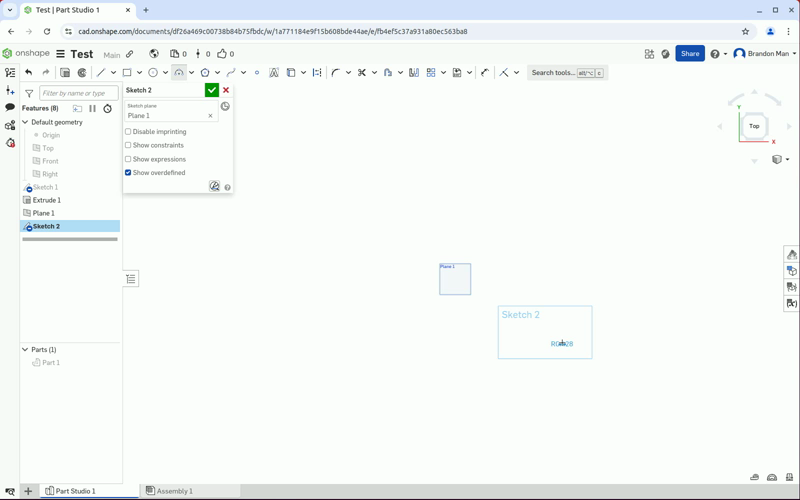
scroll(6)
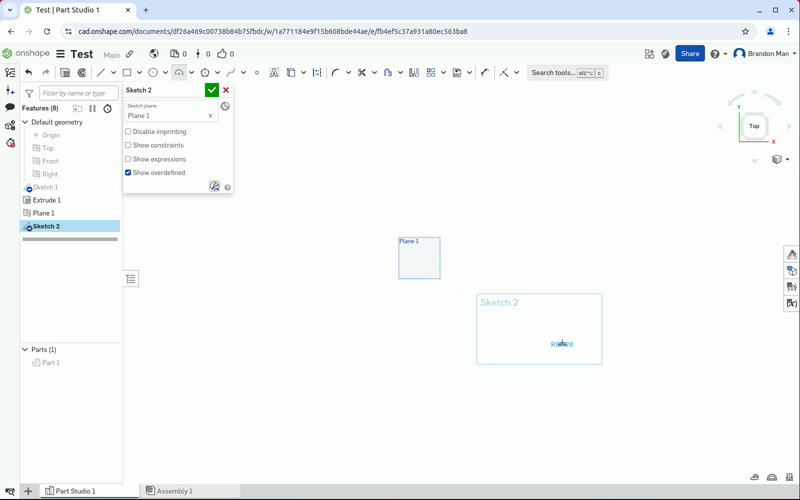
scroll(6)
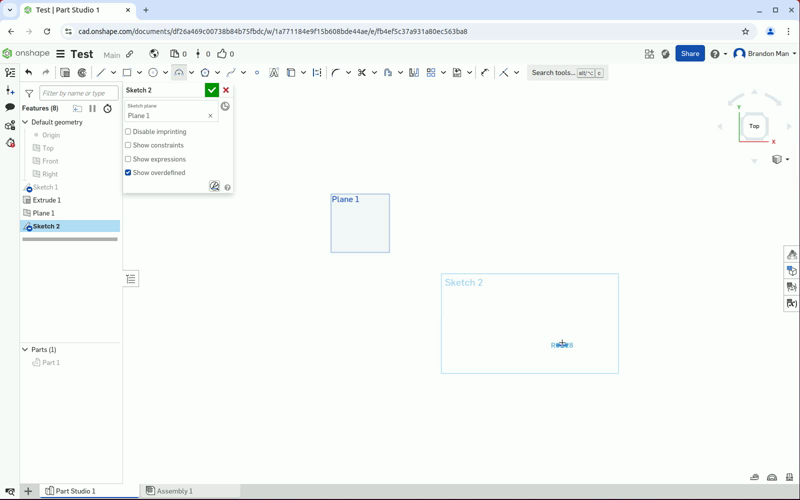
scroll(6)
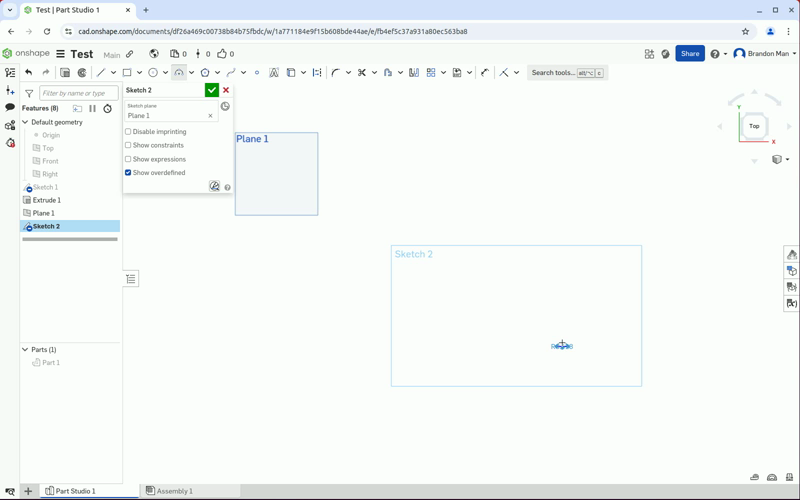
scroll(6)
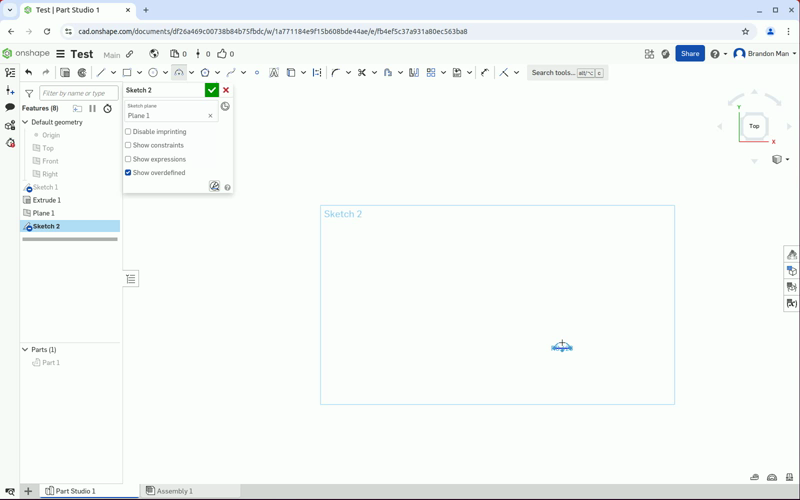
scroll(6)
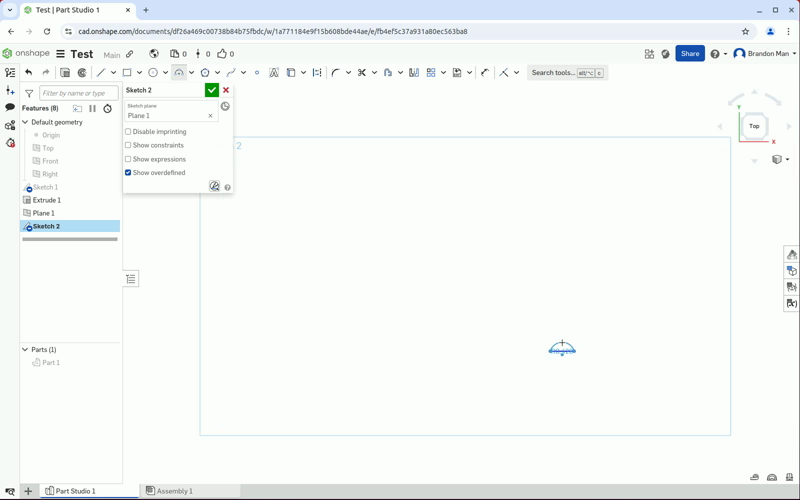
scroll(6)
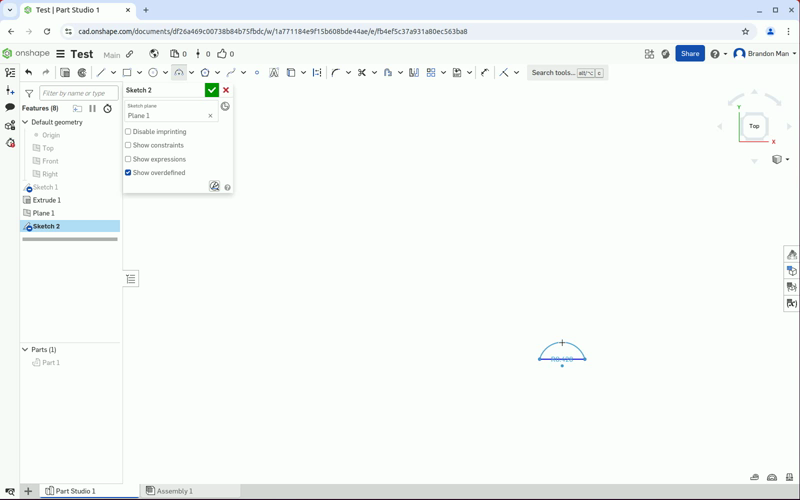
click(562, 342)
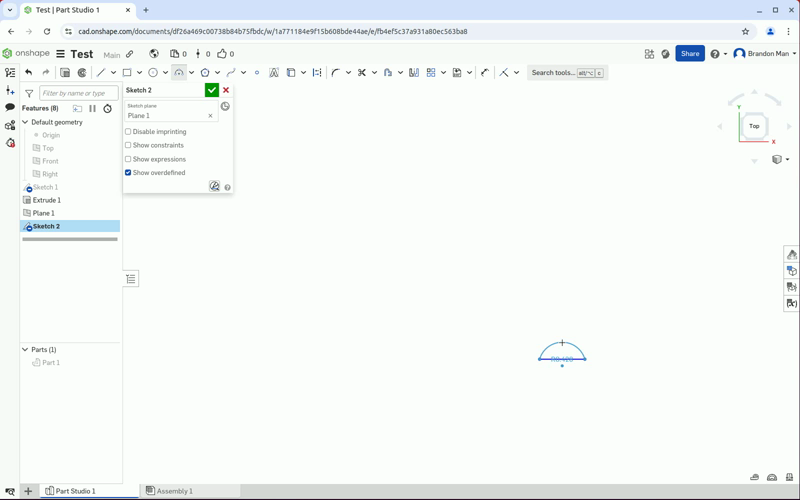
scroll(-6)
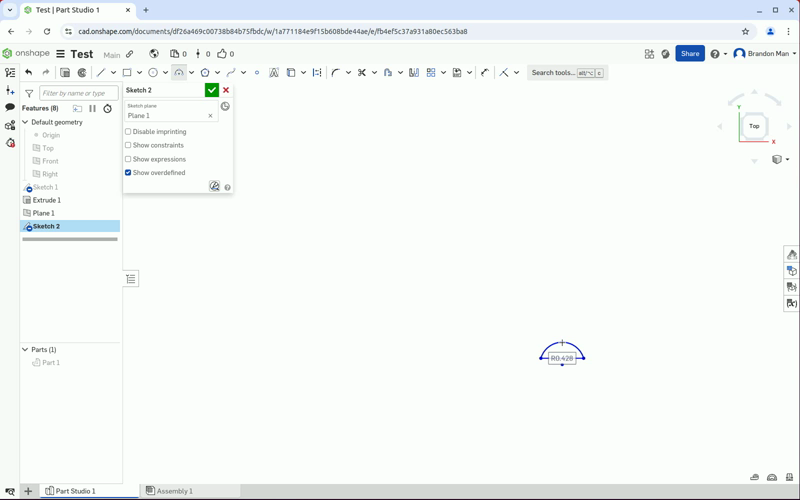
scroll(-6)
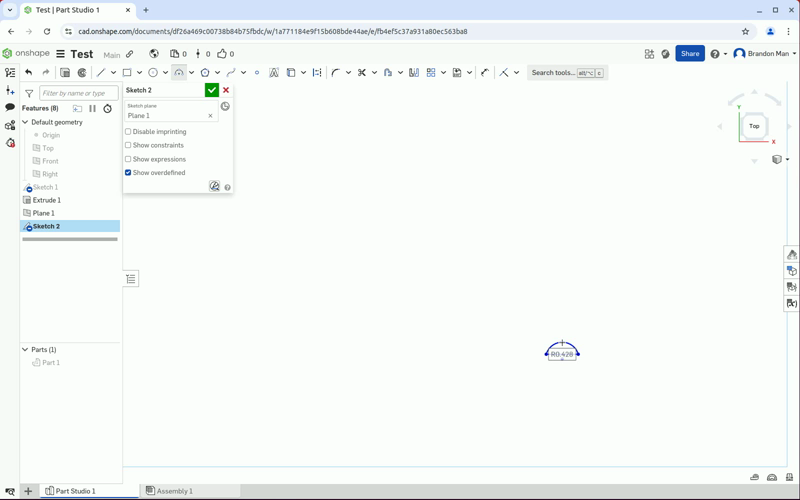
scroll(-6)
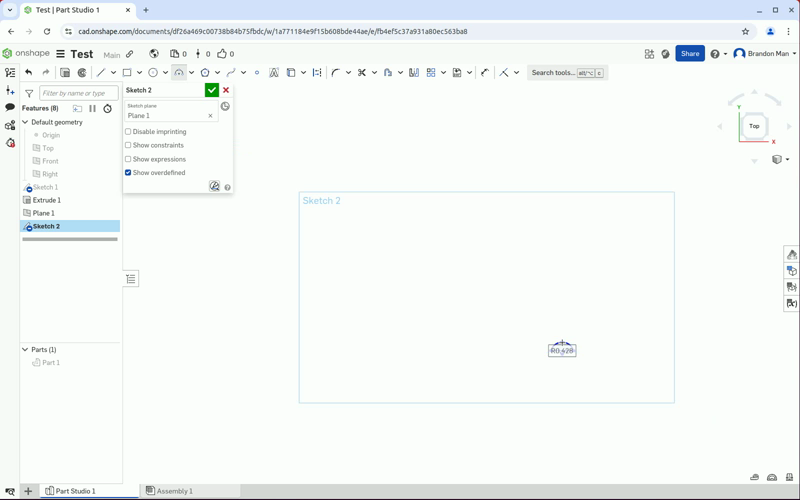
scroll(-6)
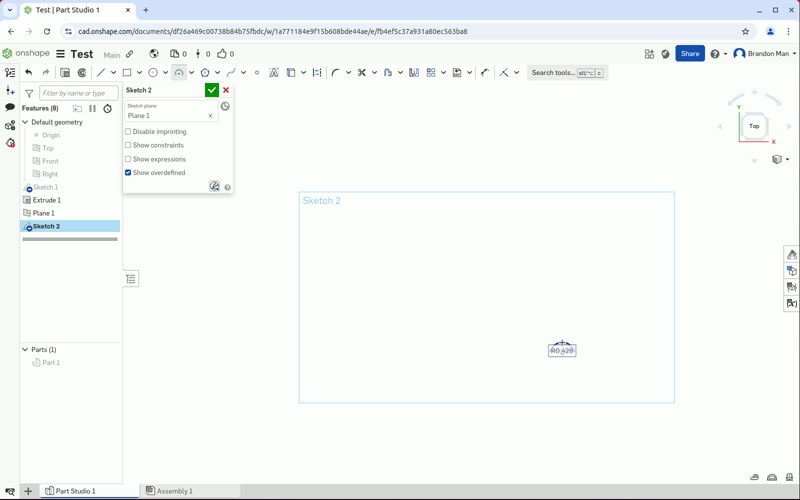
scroll(-6)
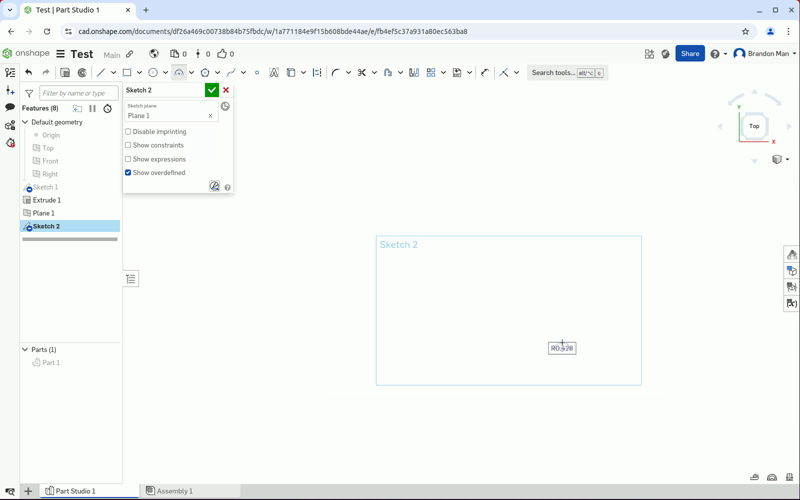
scroll(-6)
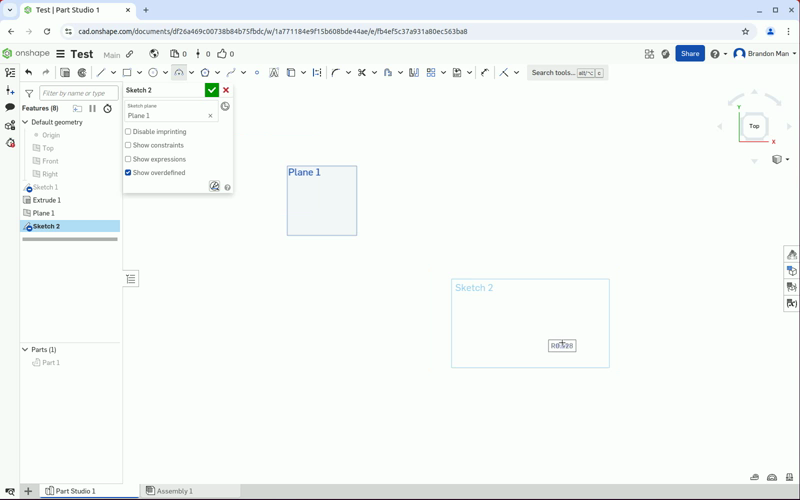
scroll(-6)
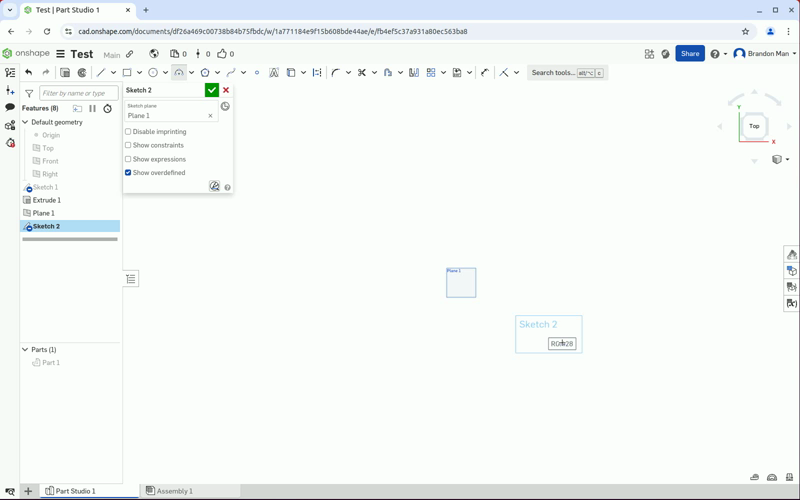
key_up(shift)
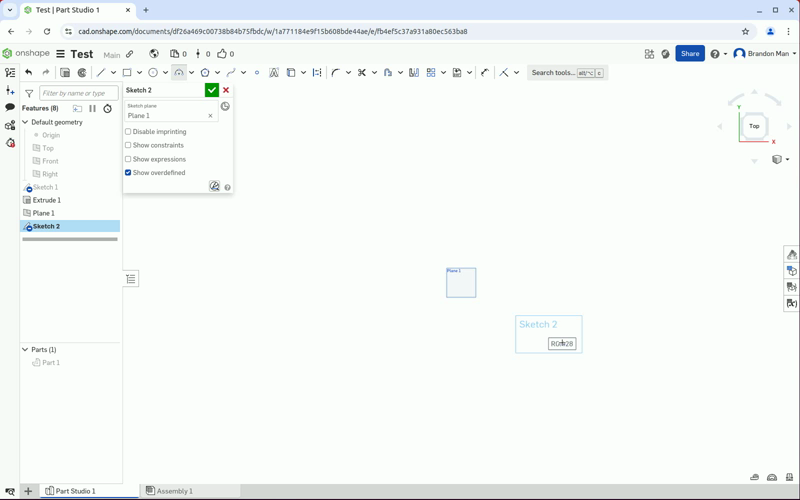
key(esc)
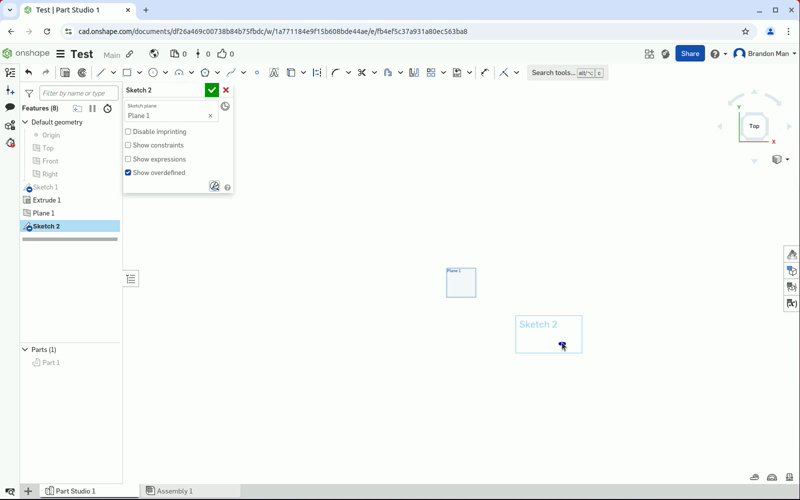
mouse_move(562, 343)
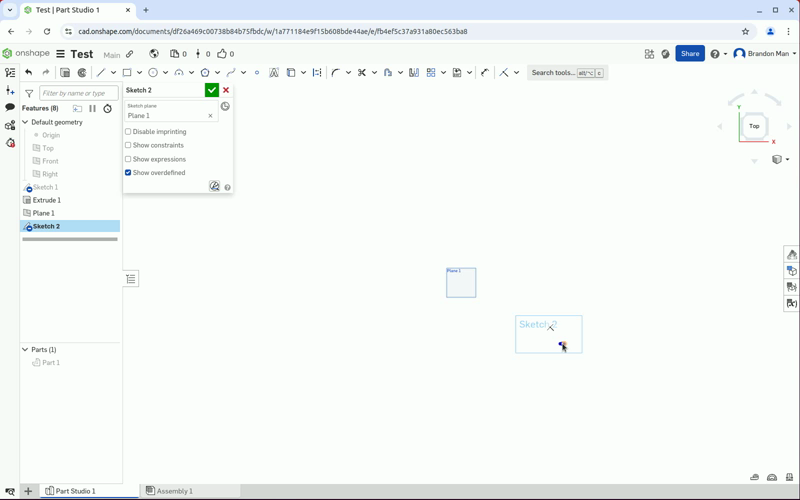
scroll(6)
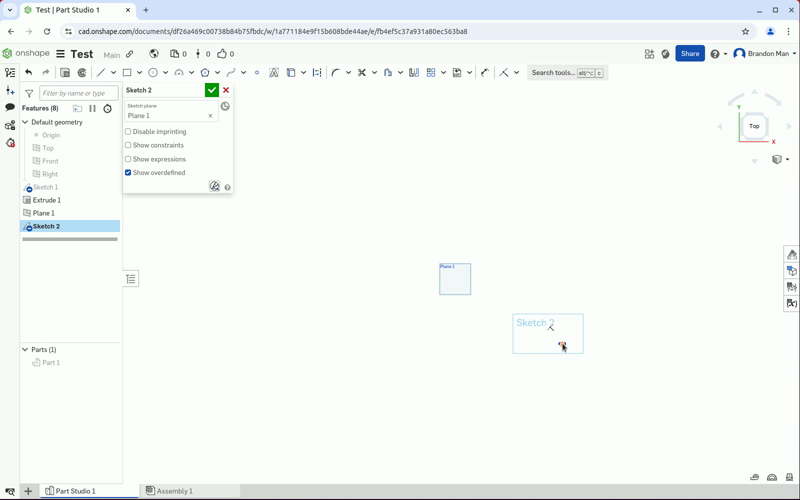
scroll(6)
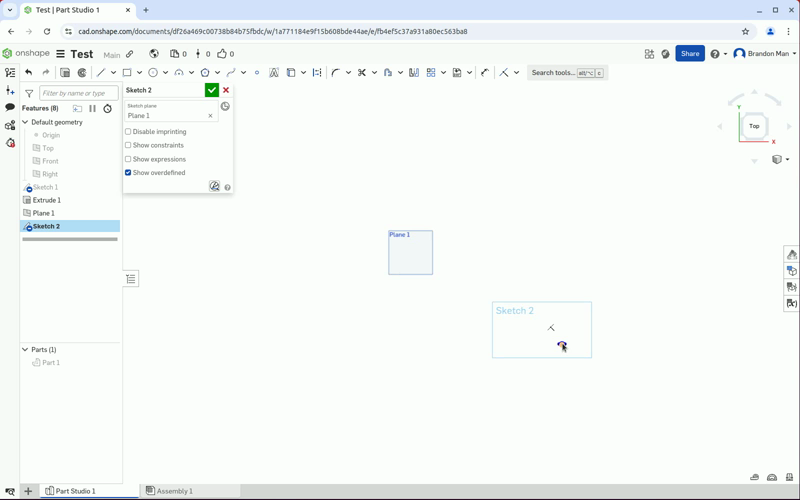
scroll(6)
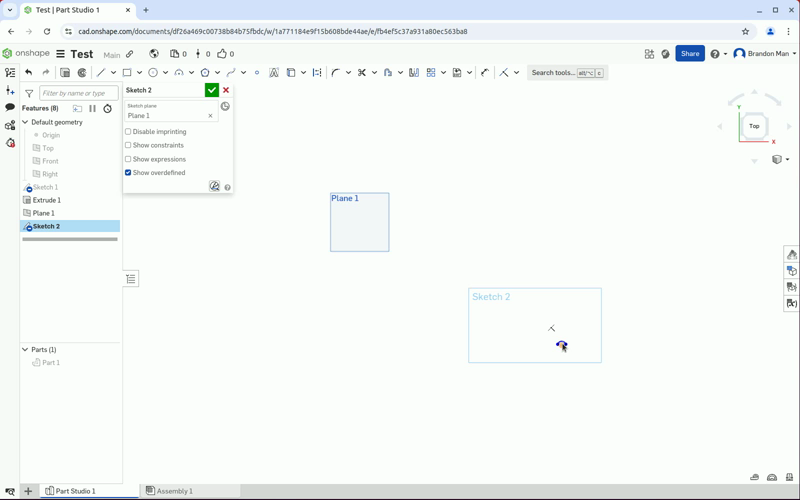
scroll(6)
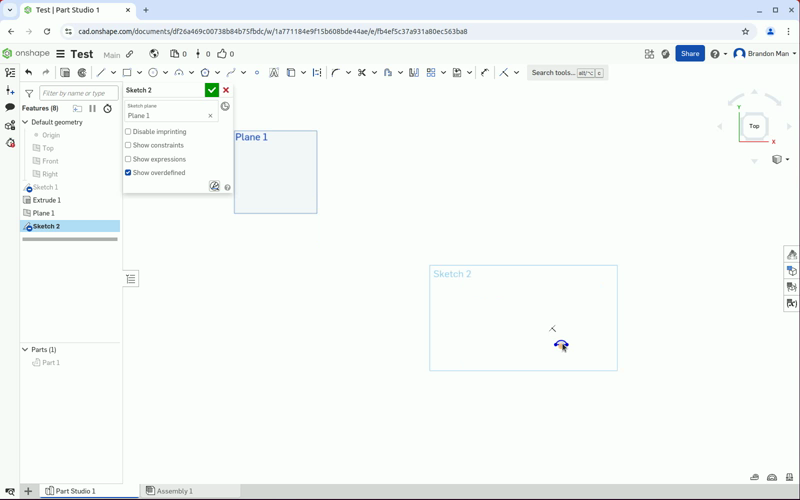
scroll(6)
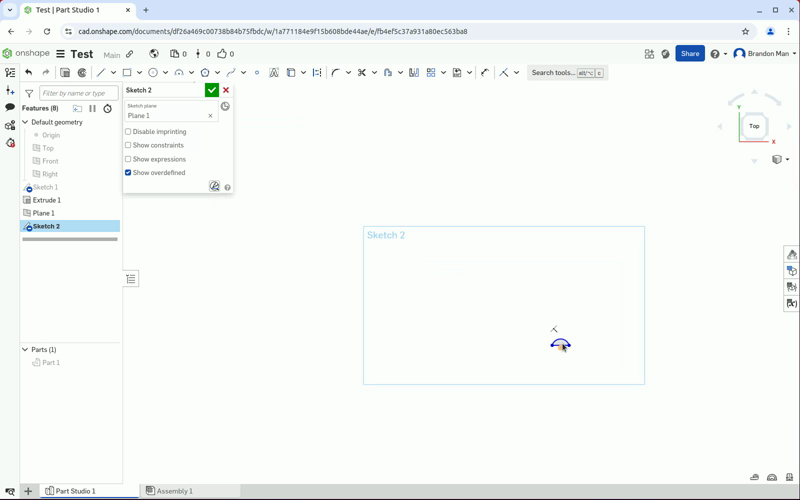
scroll(6)
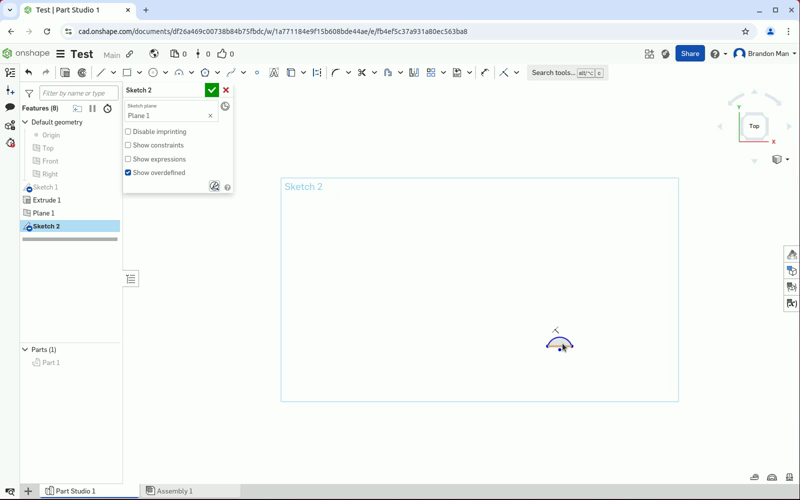
scroll(6)
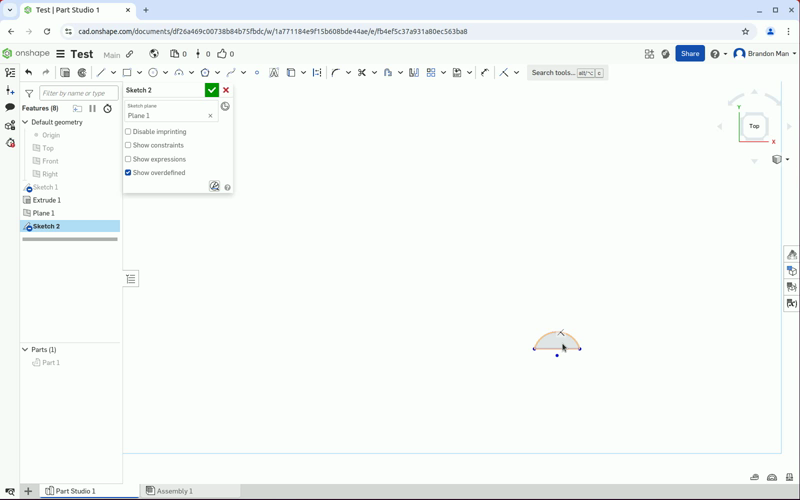
click(562, 343)
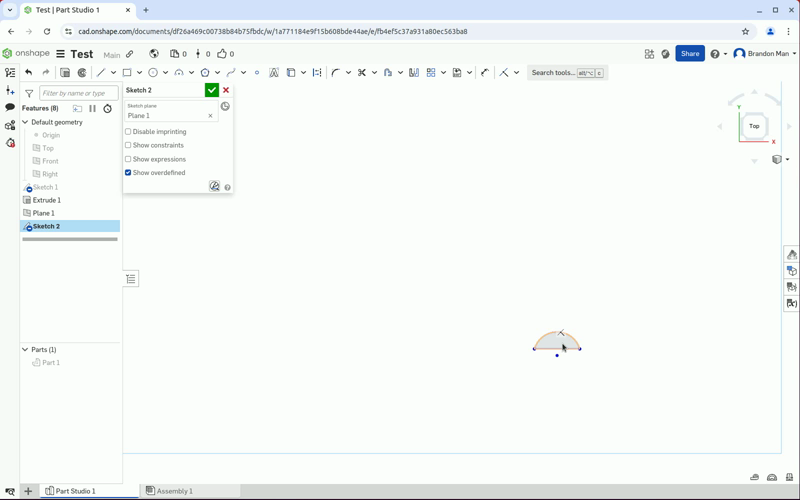
scroll(-6)
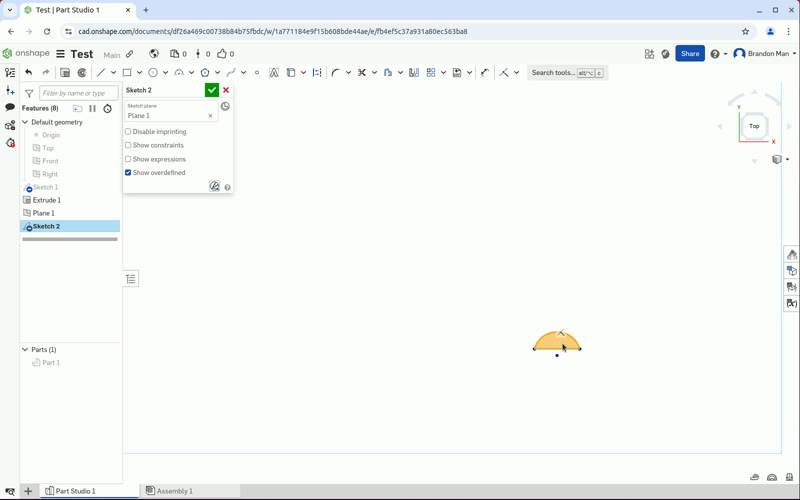
scroll(-6)
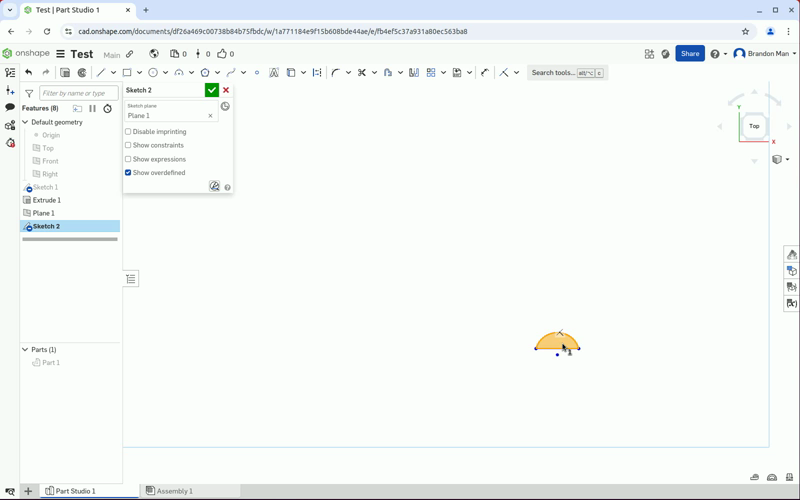
scroll(-6)
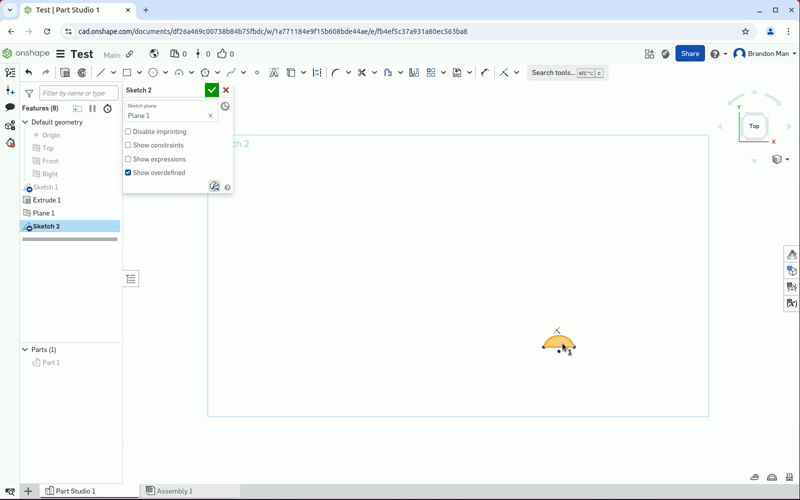
scroll(-6)
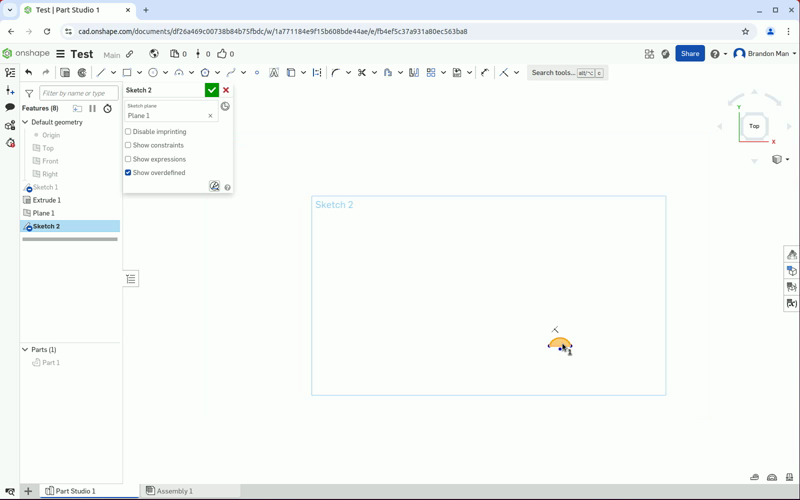
scroll(-6)
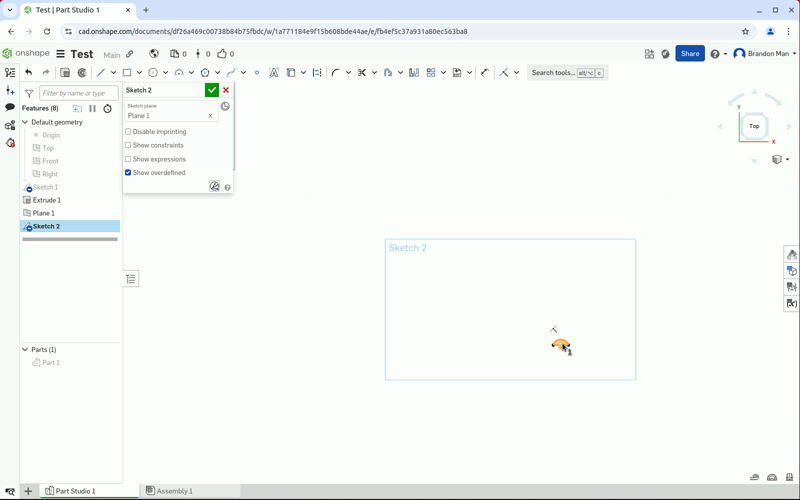
scroll(-6)
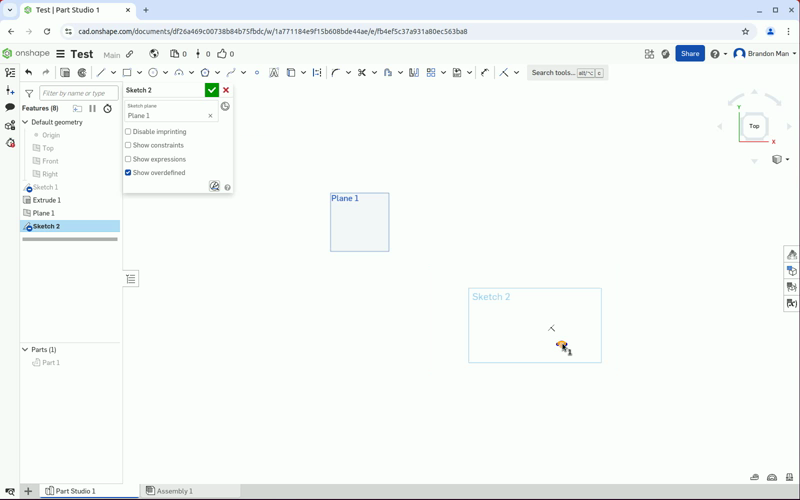
scroll(-6)
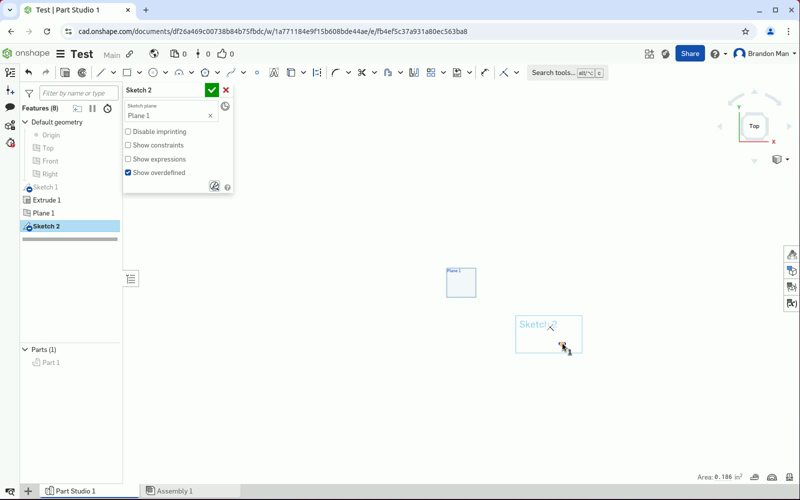
mouse_move(73, 352)
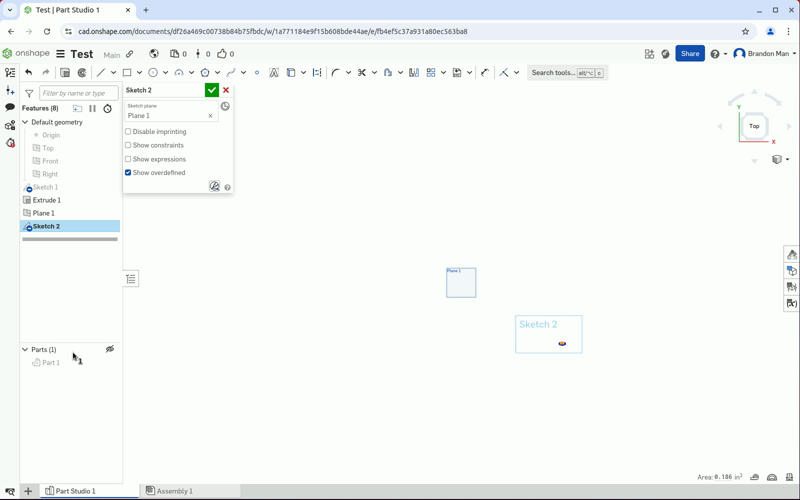
key(shift+y)
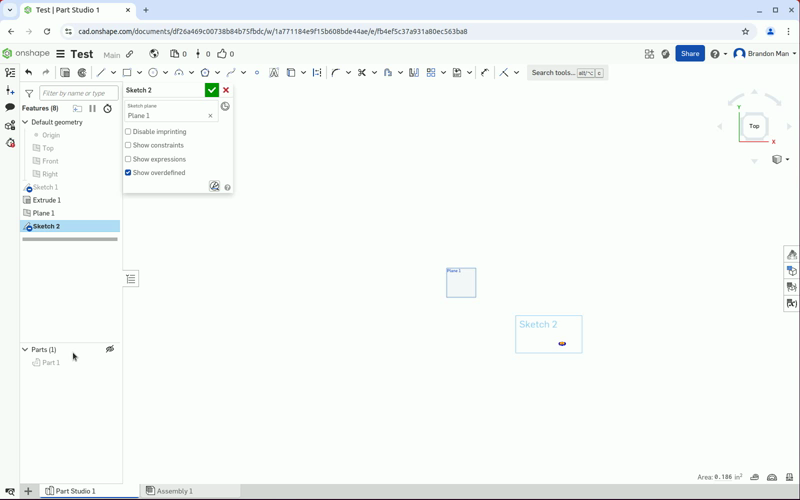
key(shift+e)
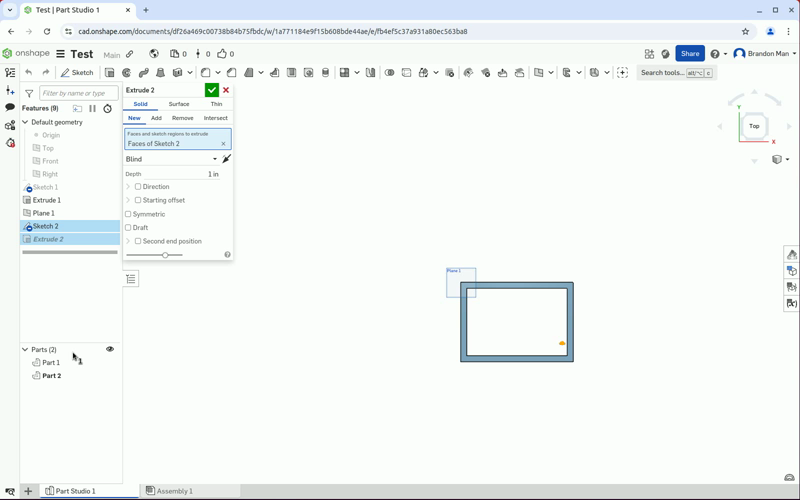
mouse_move(143, 106)
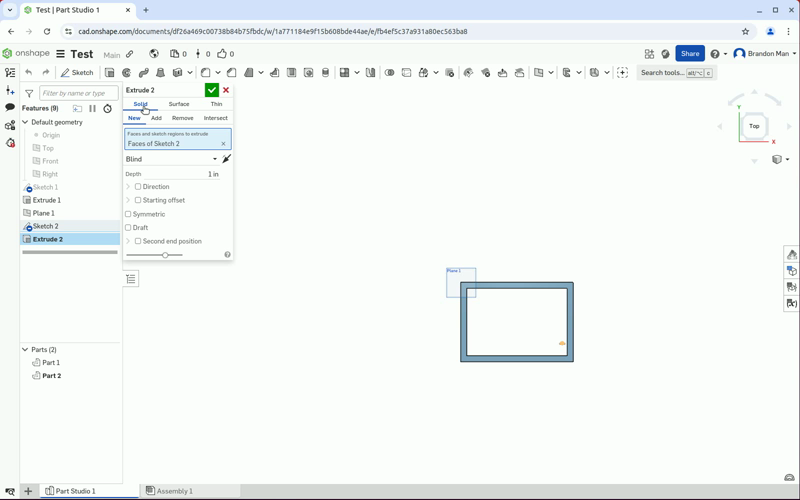
click(143, 106)
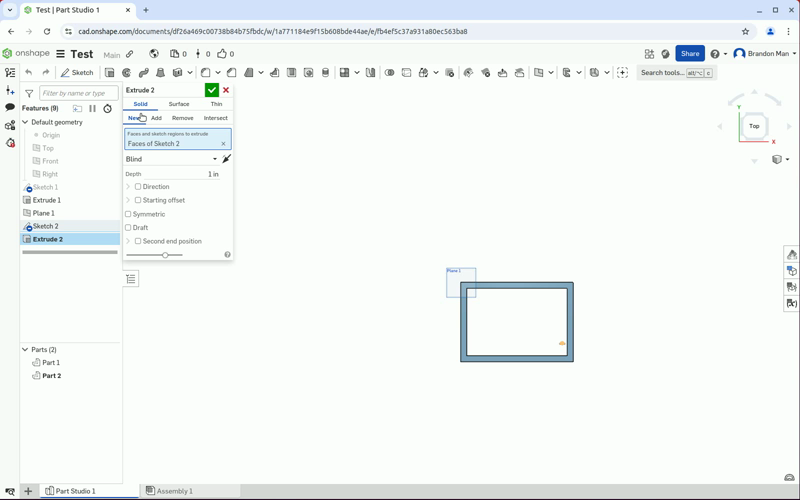
mouse_move(137, 120)
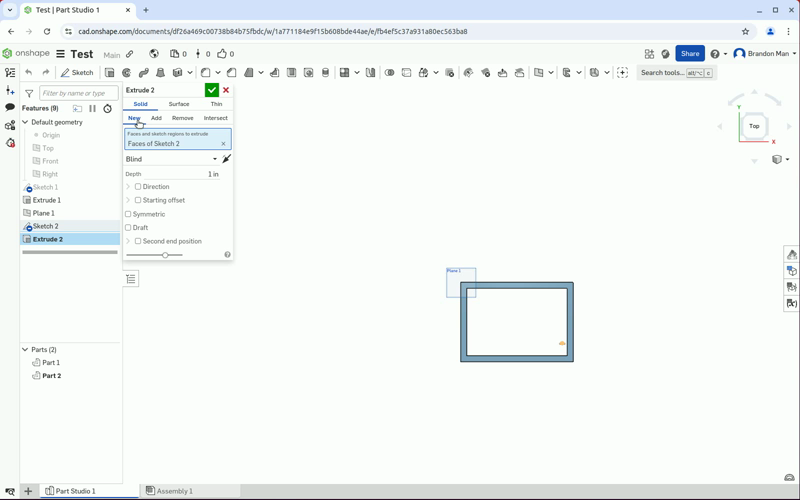
click(137, 120)
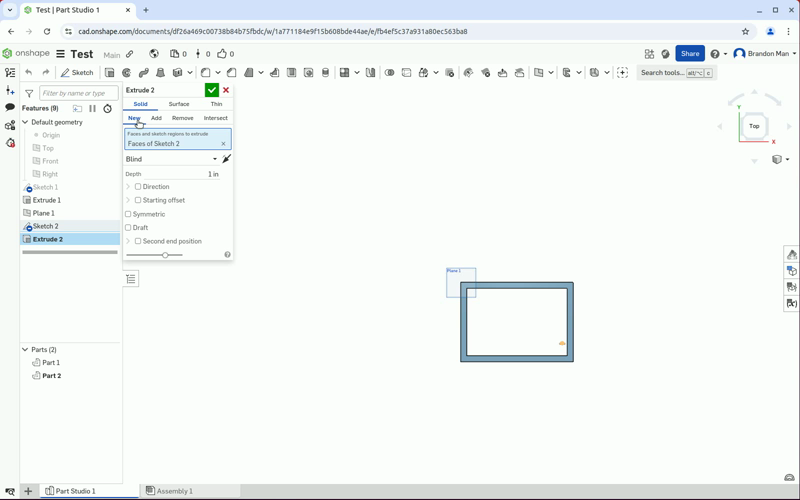
key(tab, 4)
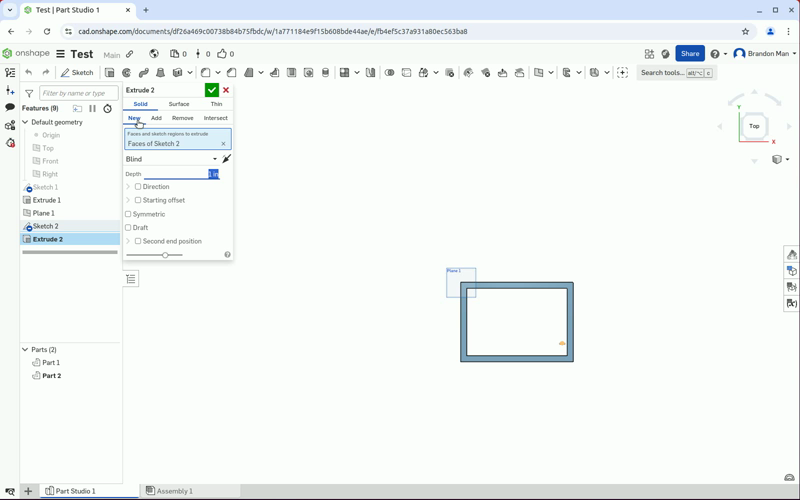
text(0.241)
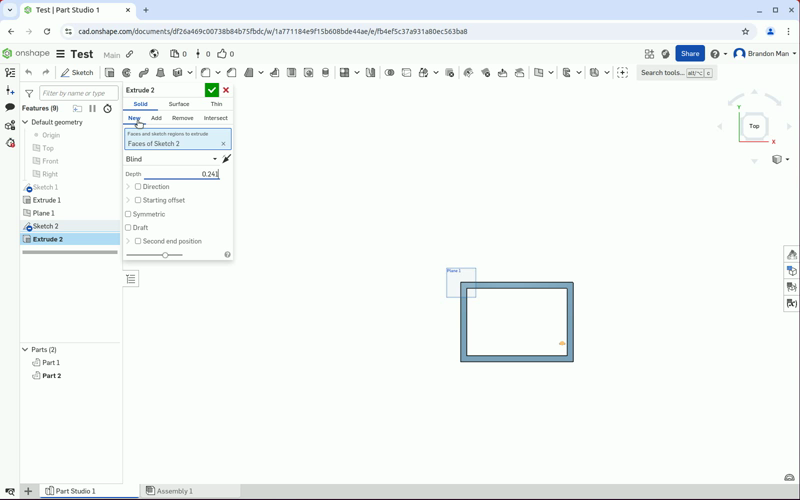
key(enter)
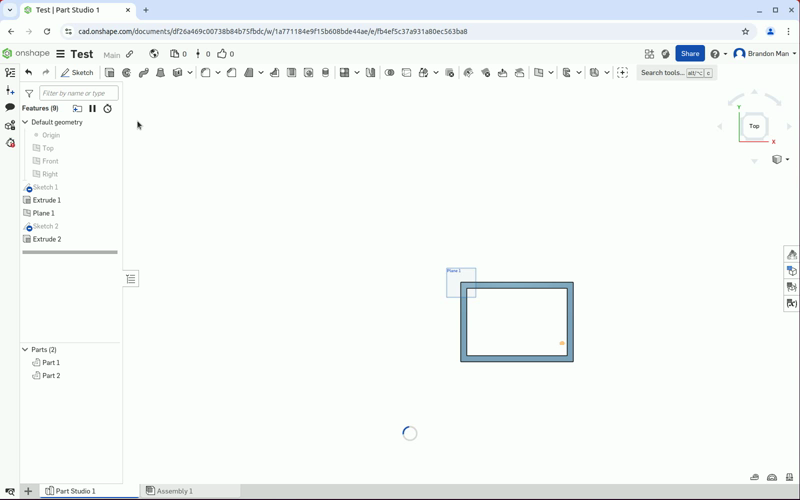
key(shift+h)
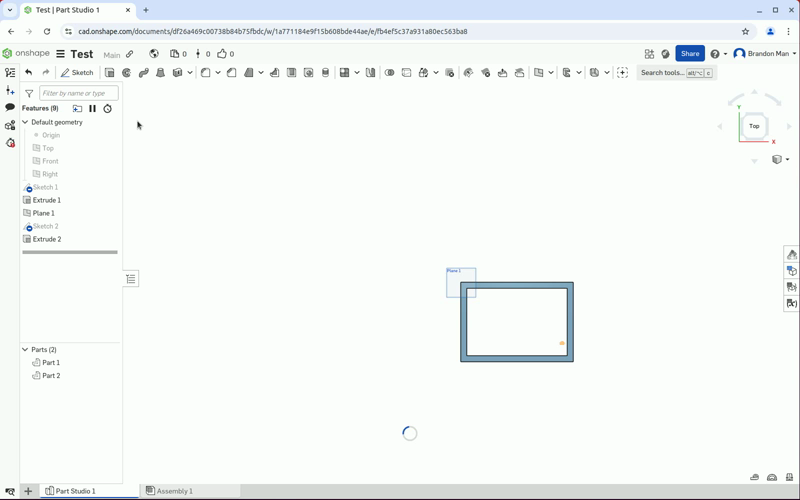
key(shift+h)
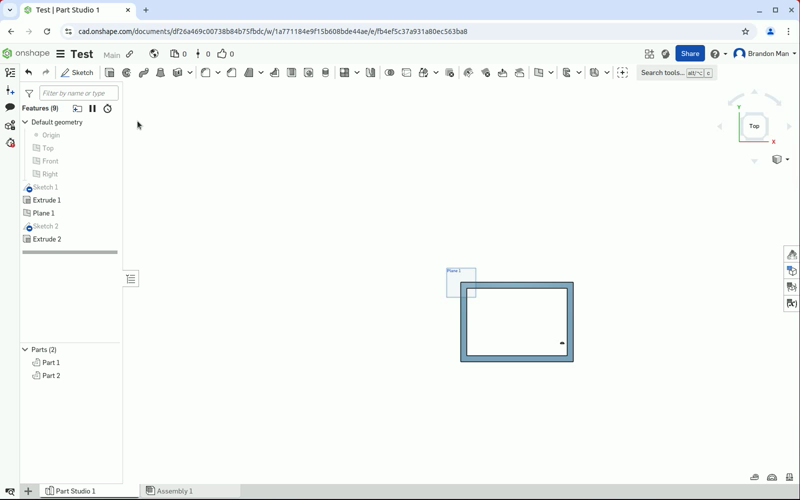
mouse_move(73, 189)
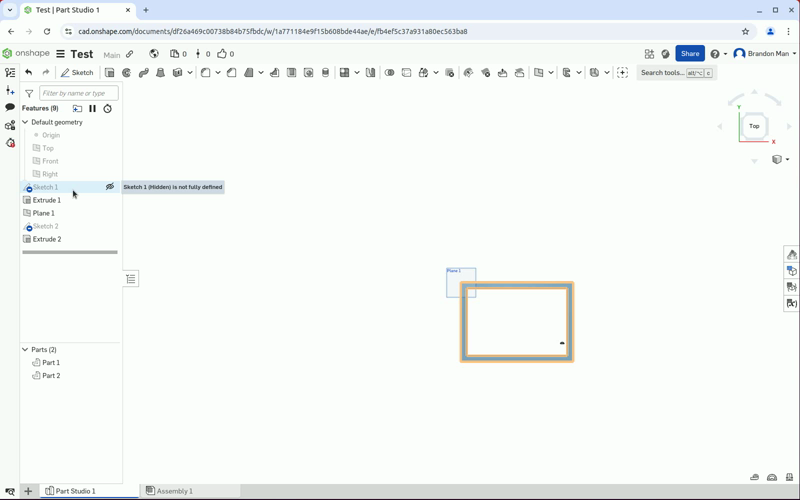
click(73, 189)
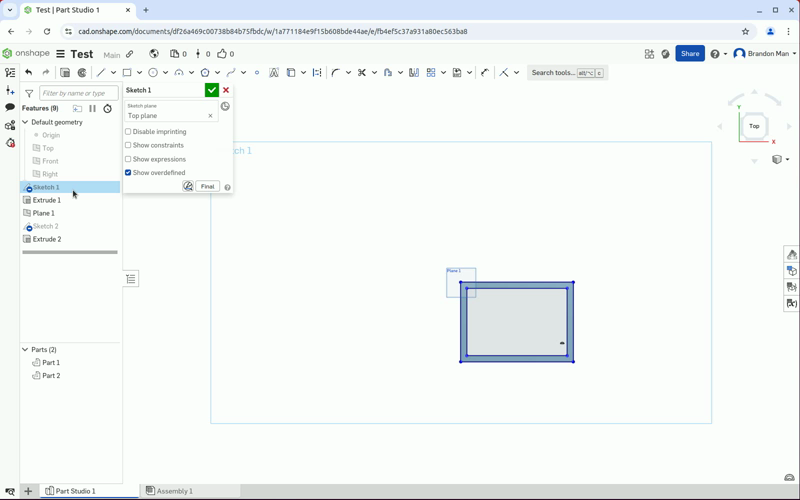
mouse_move(229, 92)
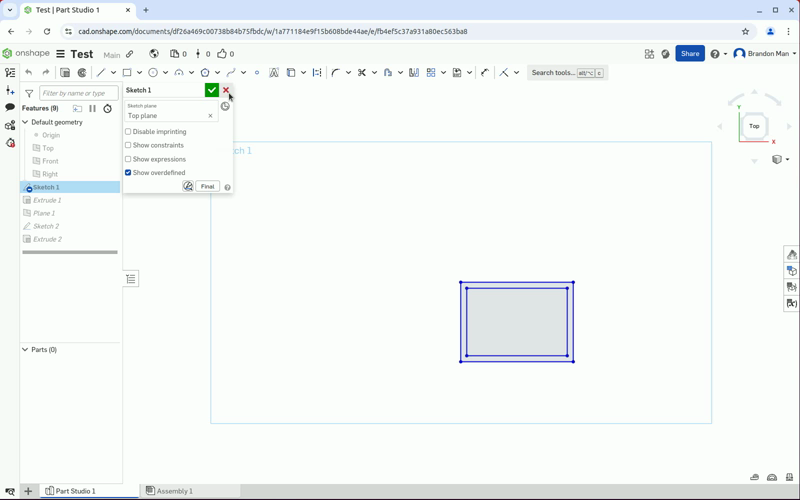
click(229, 92)
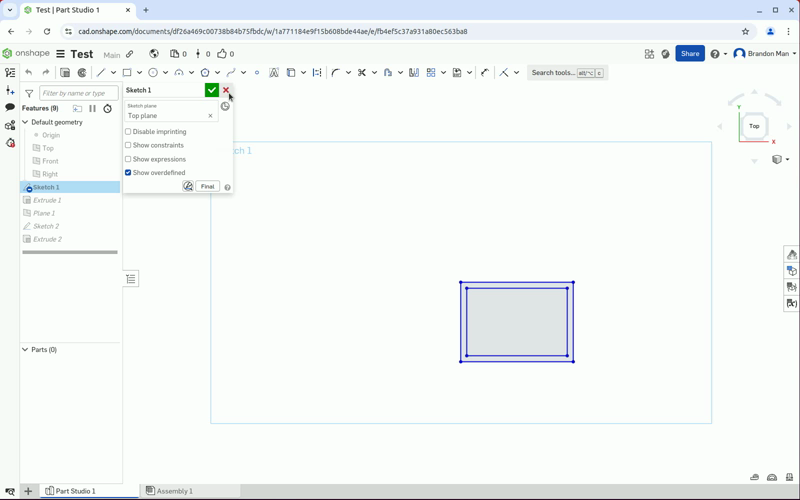
key(shift+s)
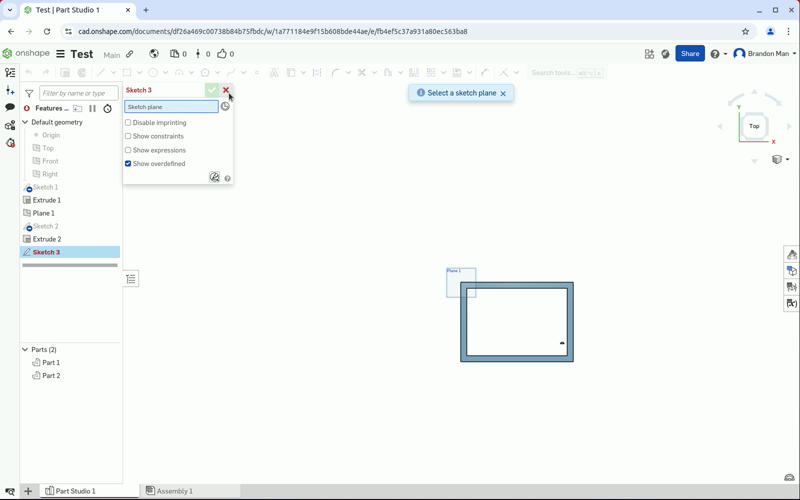
mouse_move(73, 215)
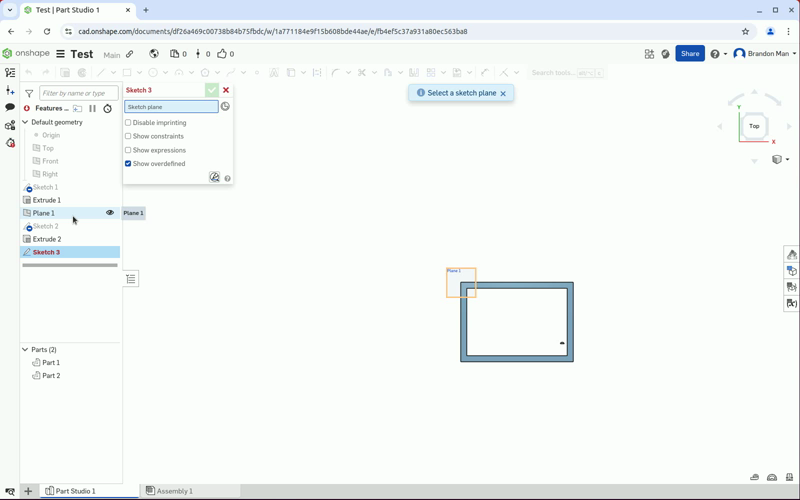
click(73, 215)
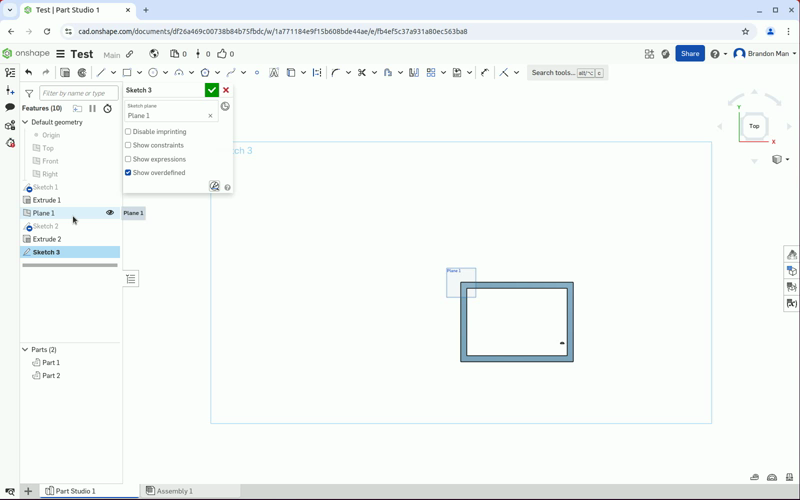
mouse_move(73, 352)
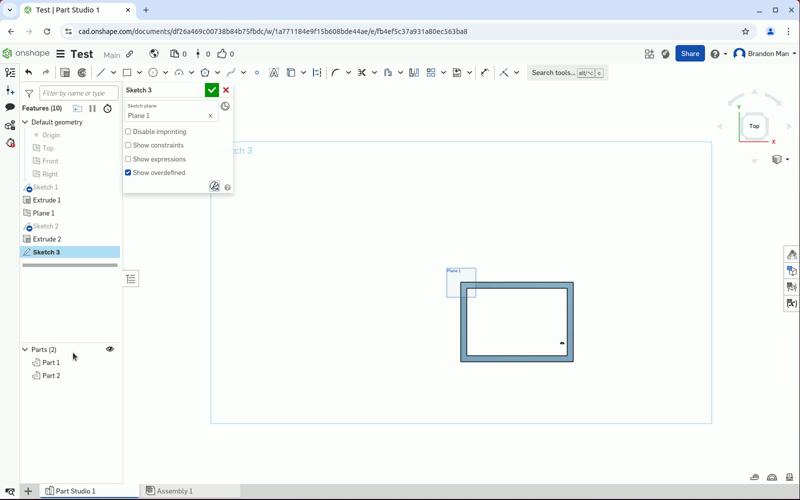
key(y)
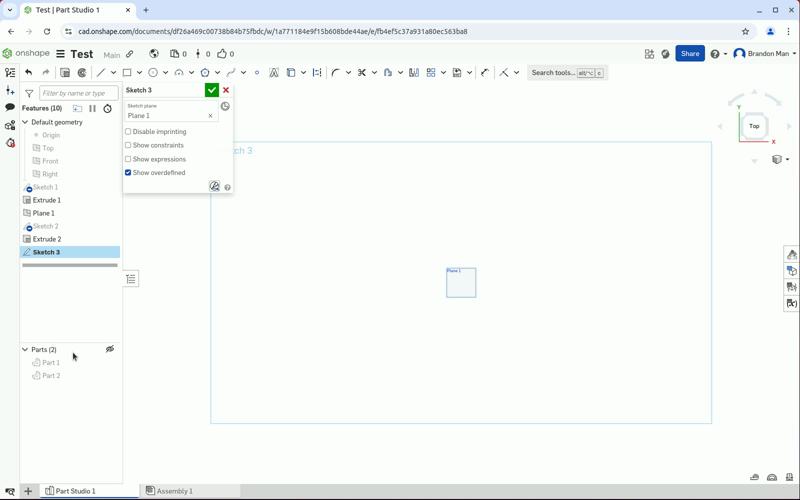
key(a)
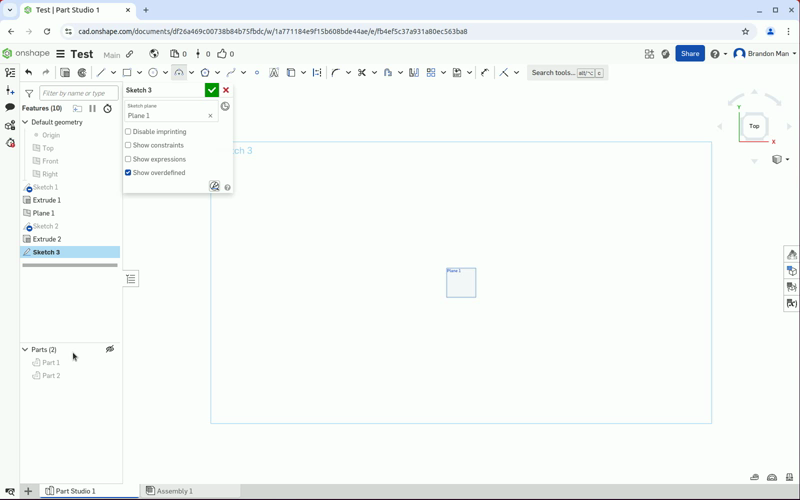
key_down(shift)
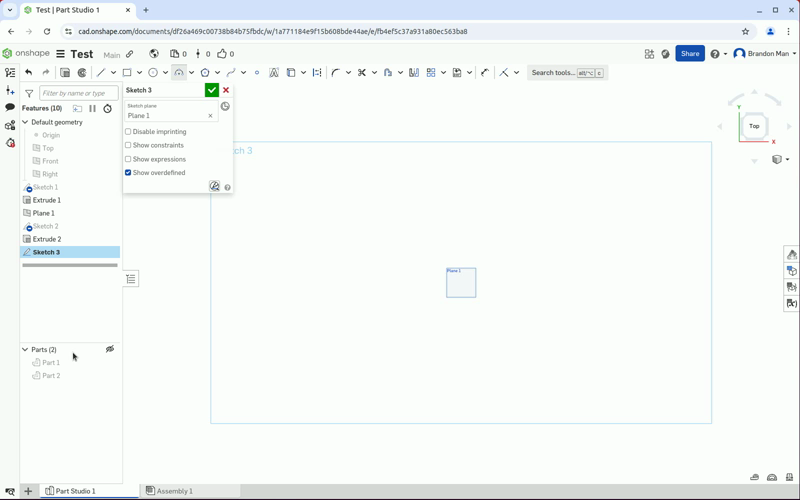
mouse_move(560, 343)
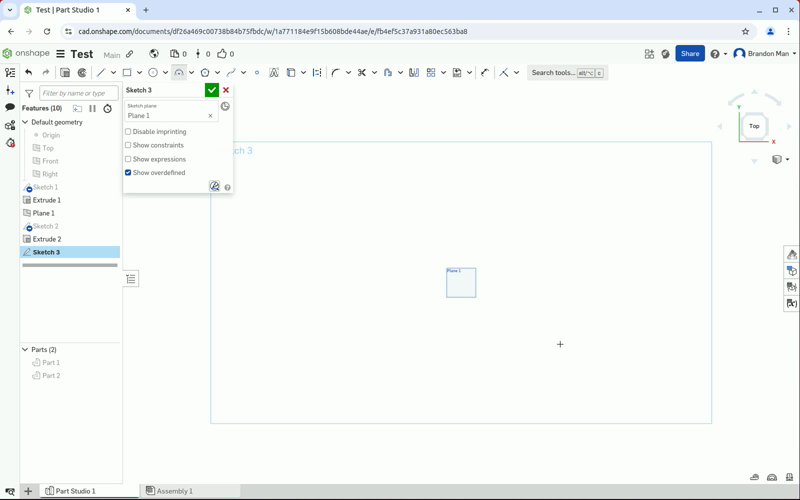
click(560, 343)
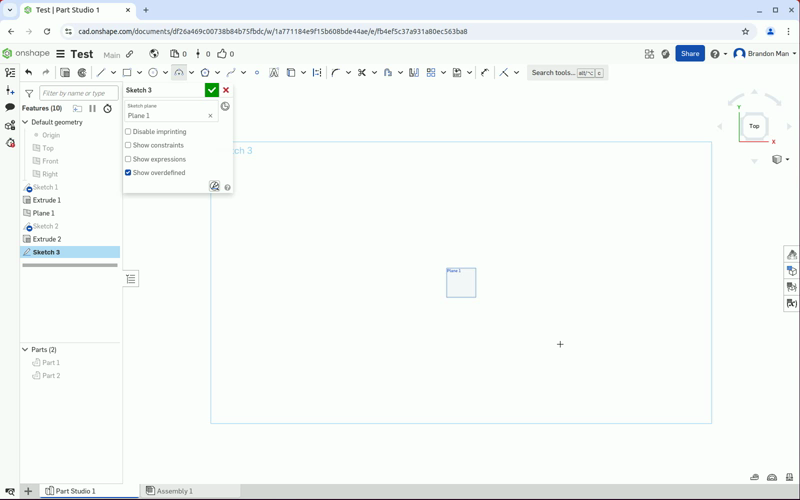
key_up(shift)
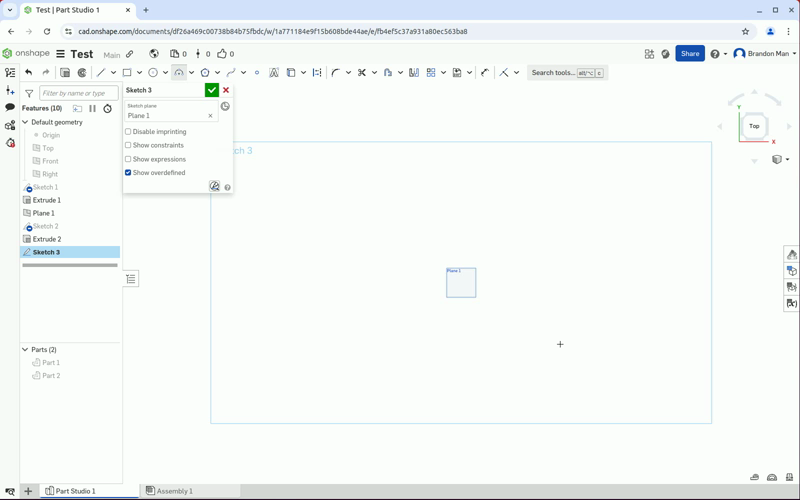
key_down(shift)
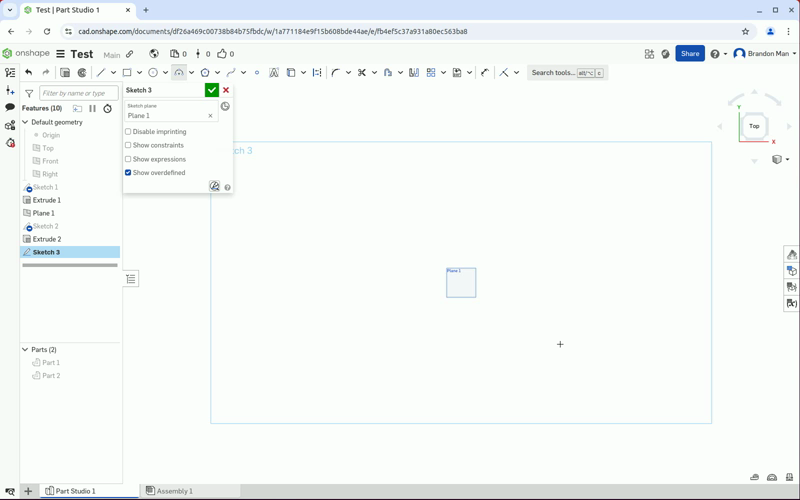
mouse_move(564, 343)
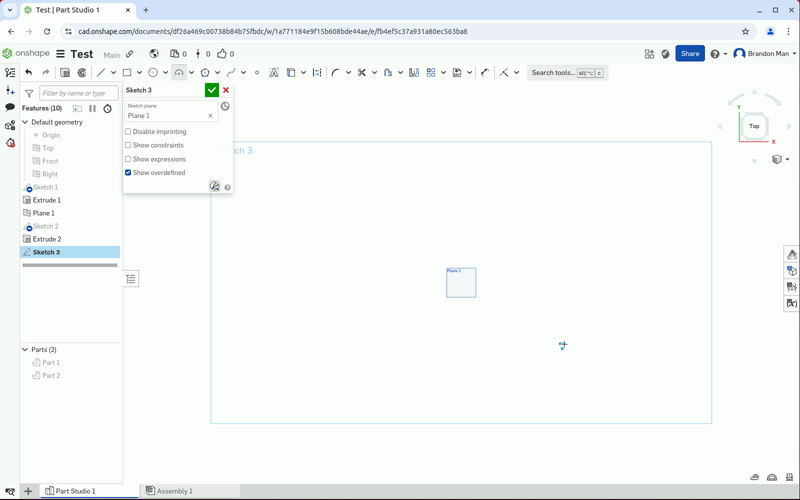
scroll(6)
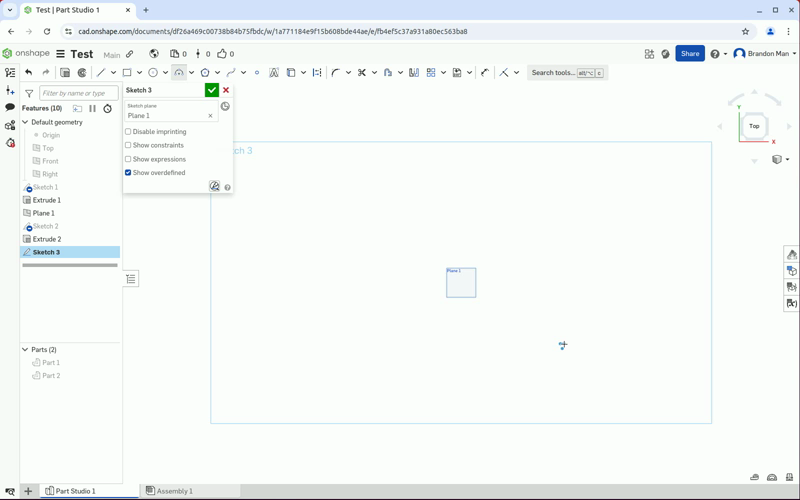
scroll(6)
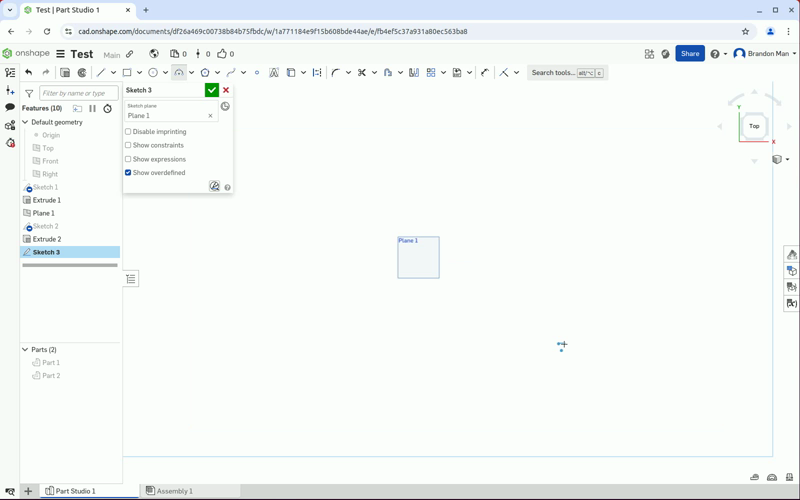
scroll(6)
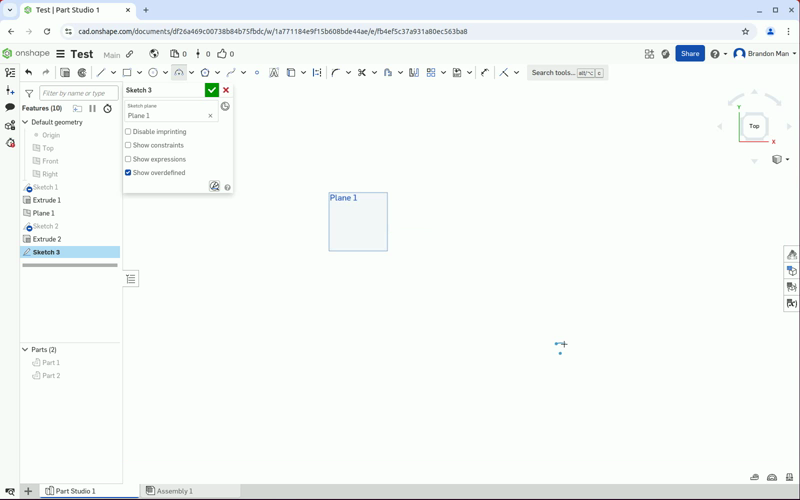
scroll(6)
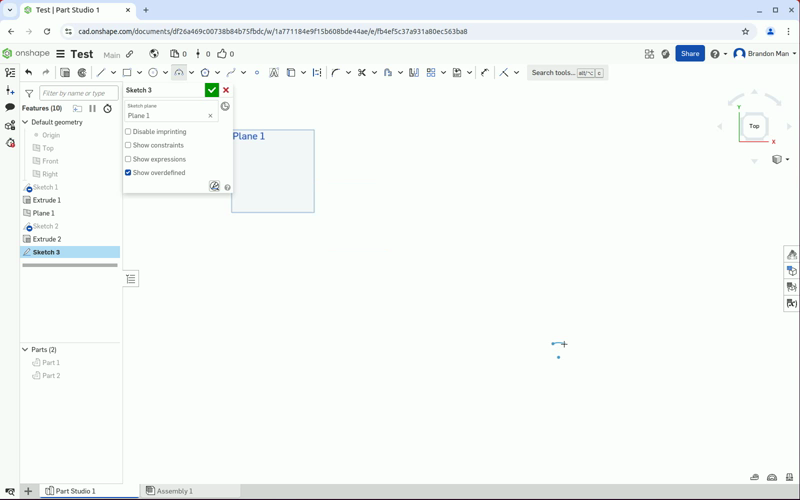
scroll(6)
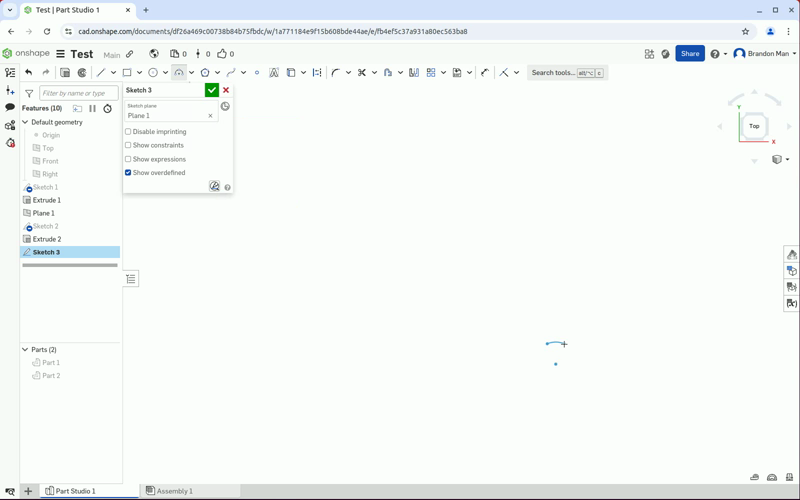
scroll(6)
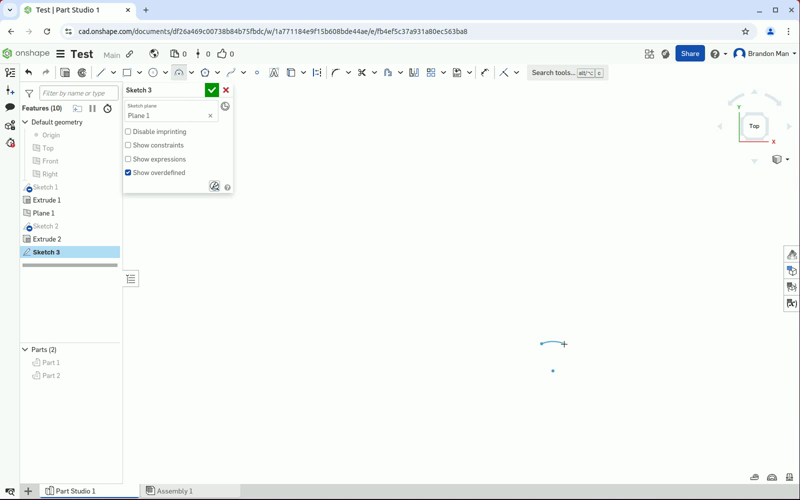
scroll(6)
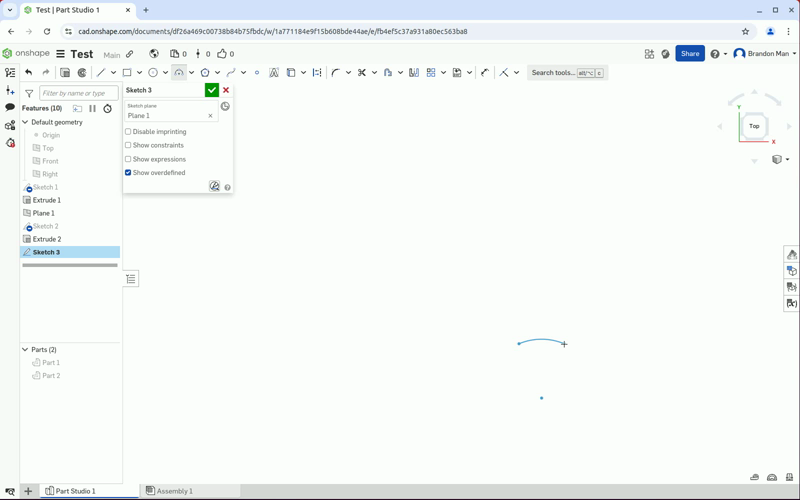
click(564, 343)
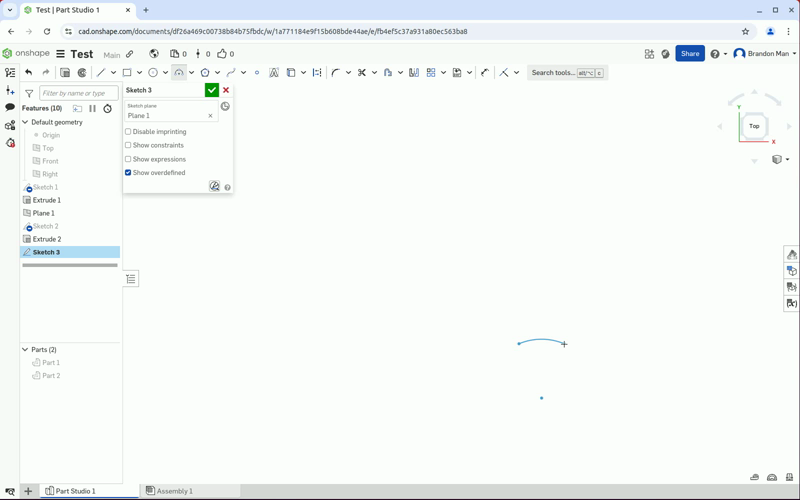
scroll(-6)
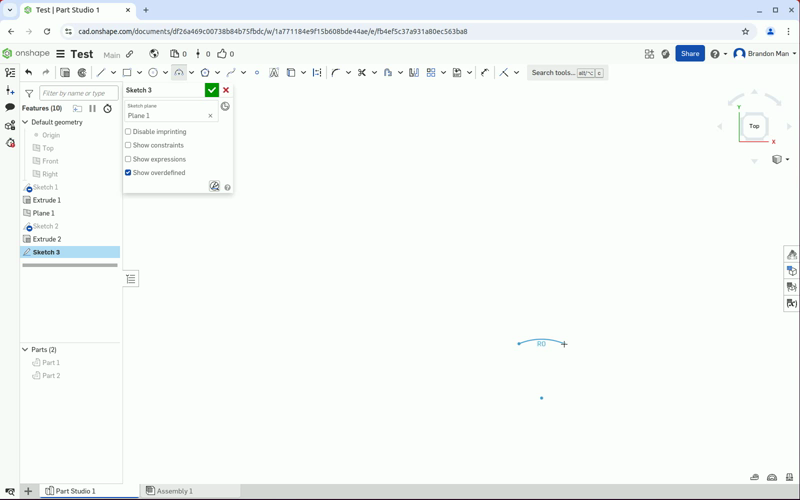
scroll(-6)
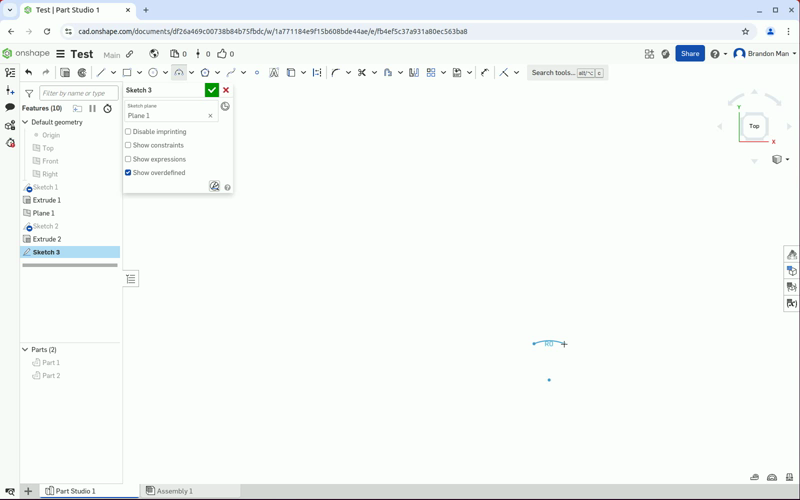
scroll(-6)
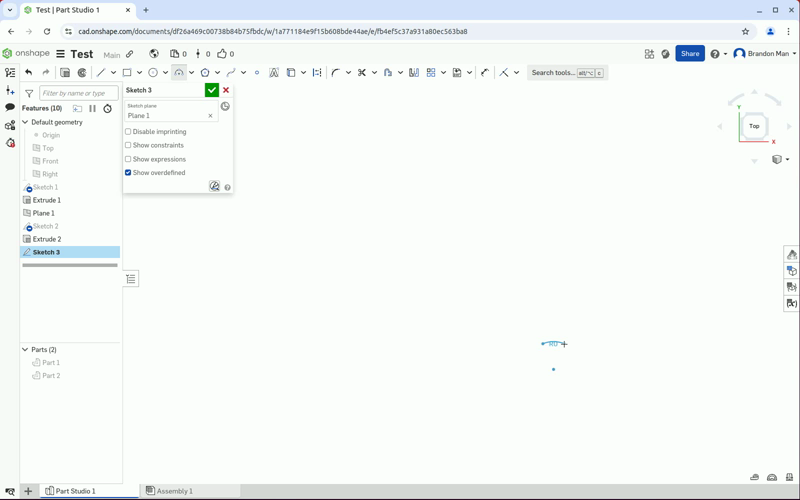
scroll(-6)
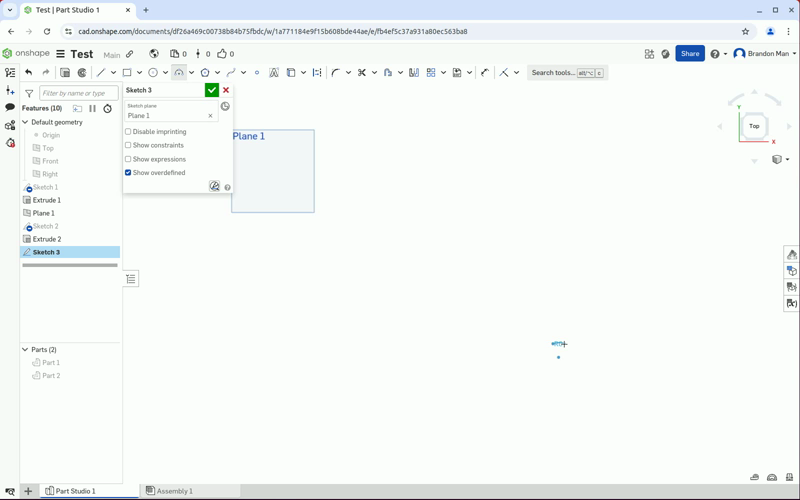
scroll(-6)
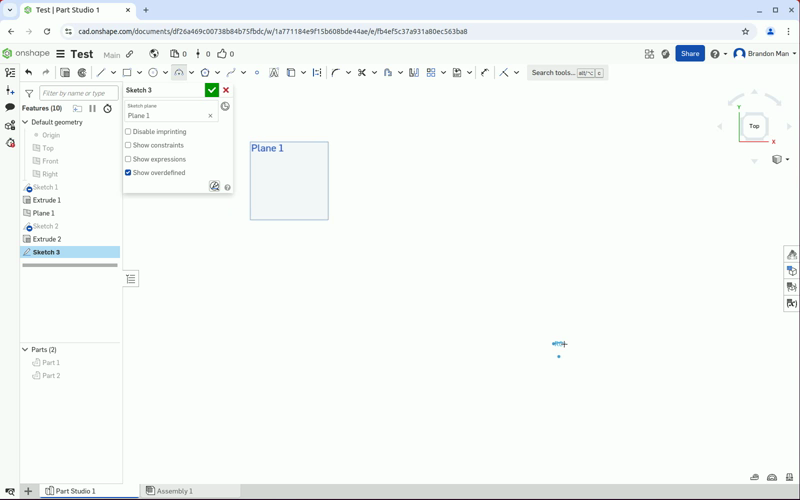
scroll(-6)
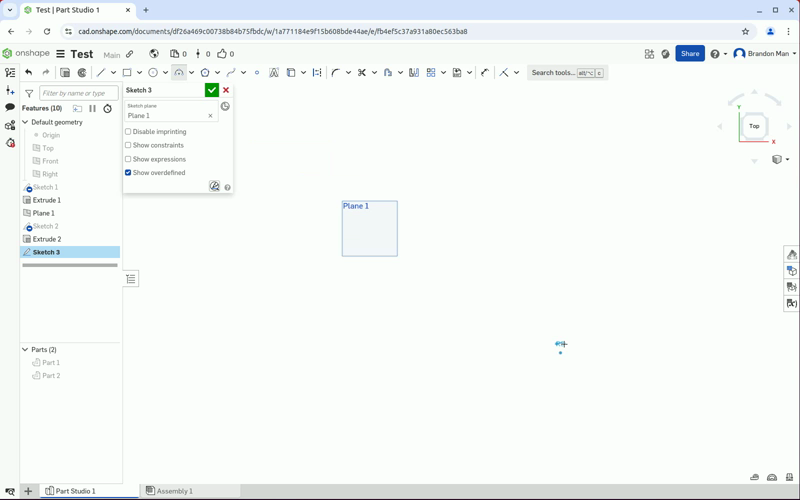
scroll(-6)
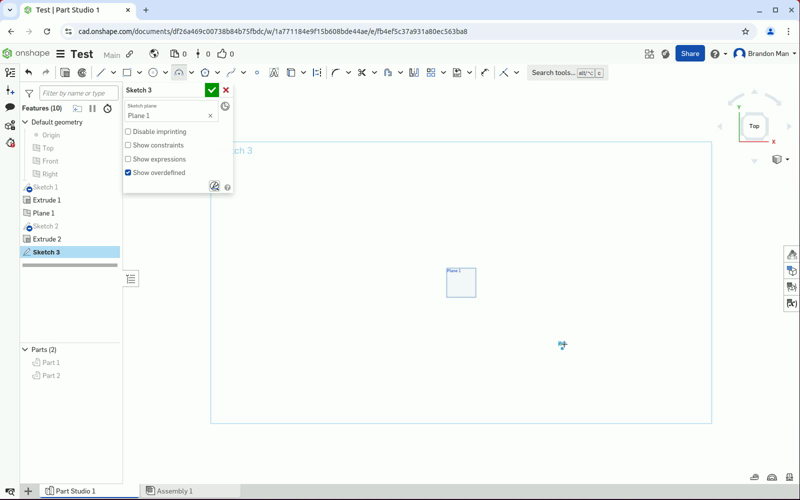
mouse_move(562, 345)
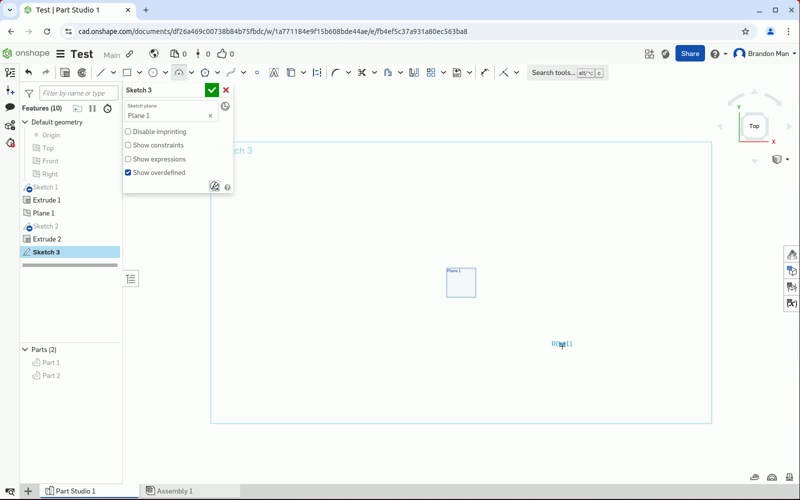
scroll(6)
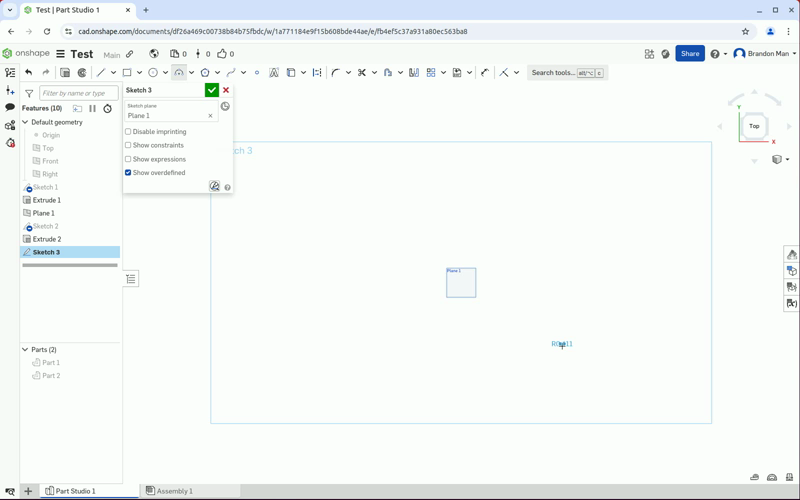
scroll(6)
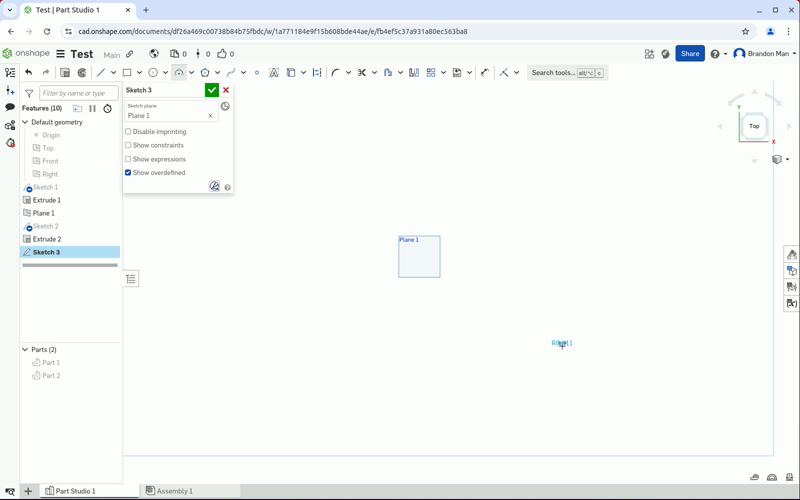
scroll(6)
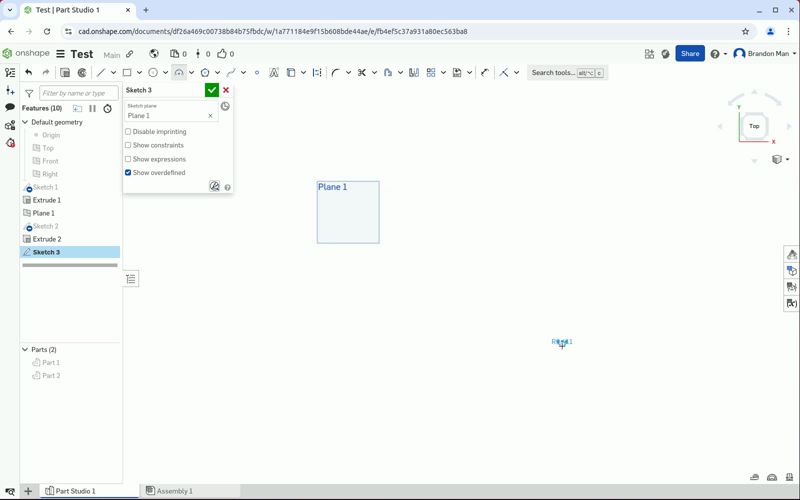
scroll(6)
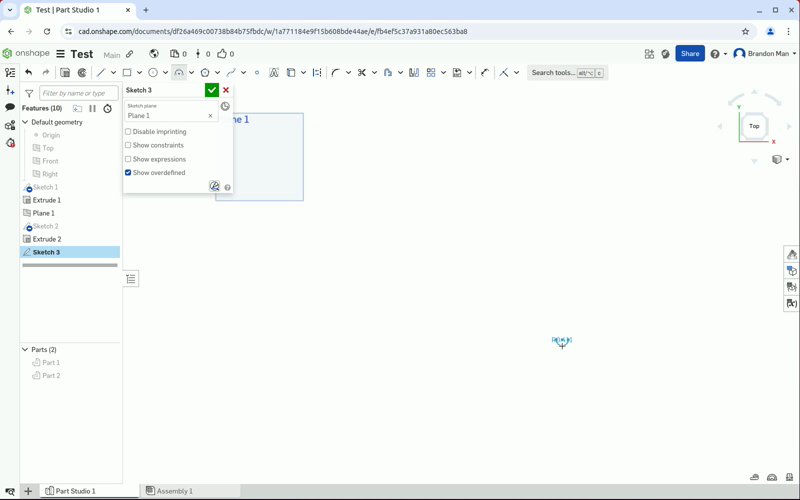
scroll(6)
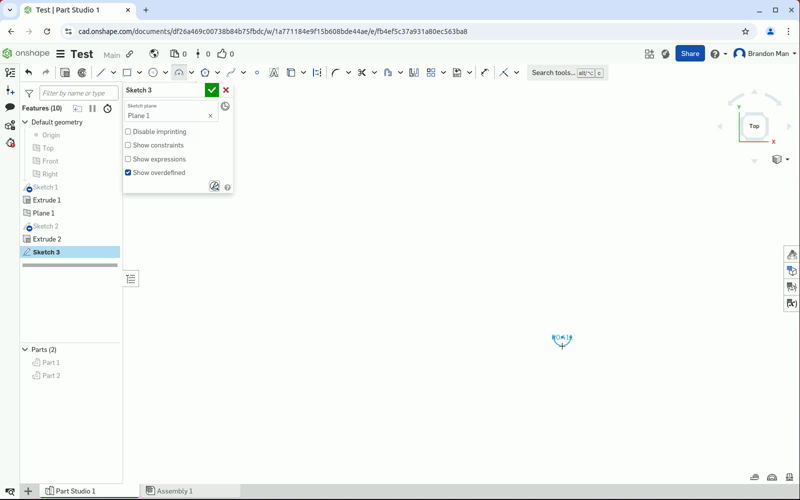
scroll(6)
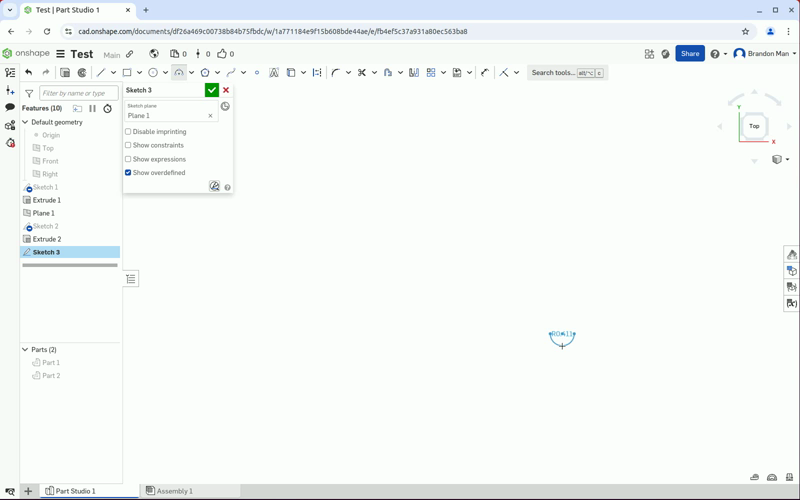
scroll(6)
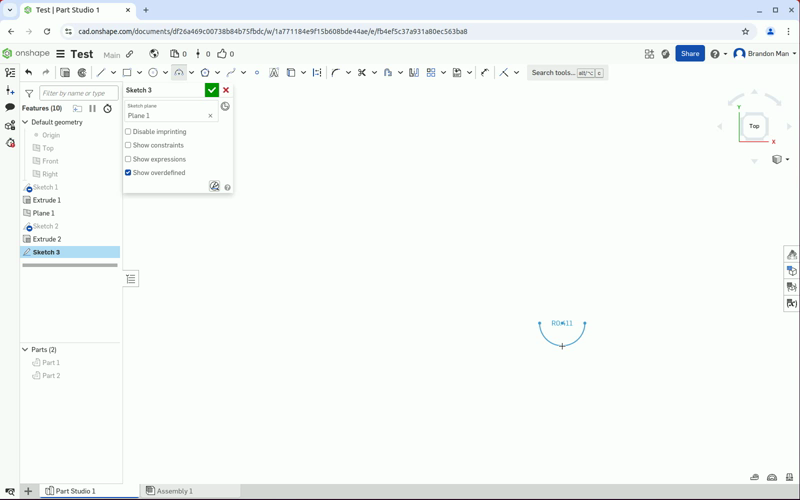
click(562, 345)
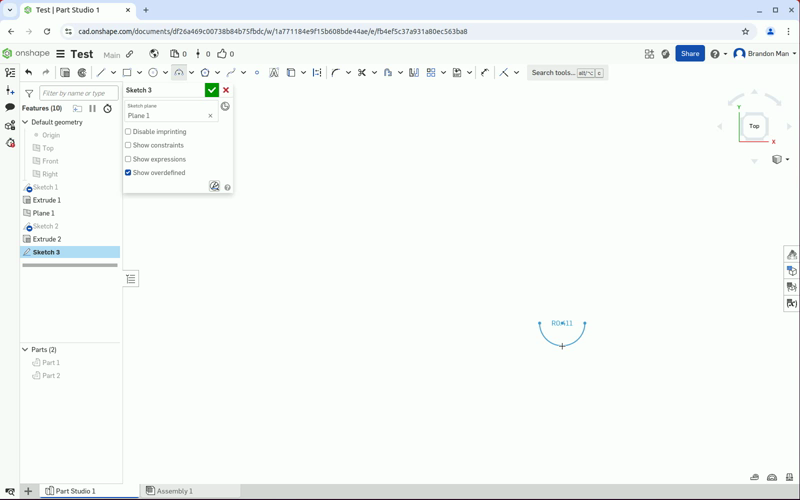
scroll(-6)
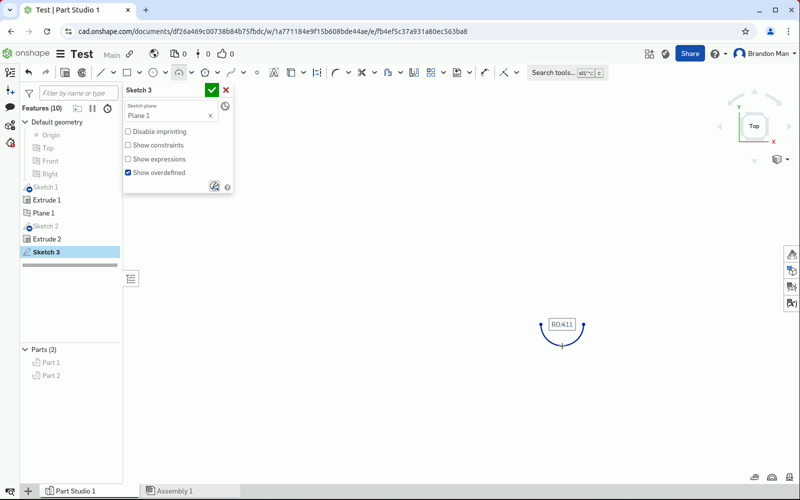
scroll(-6)
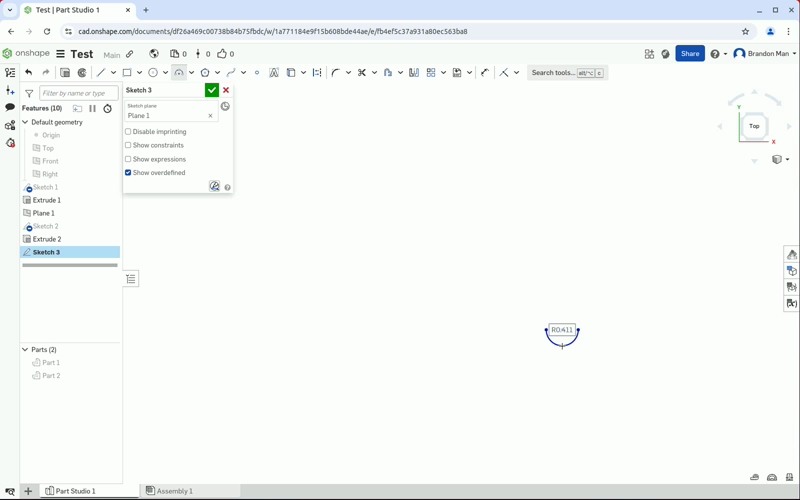
scroll(-6)
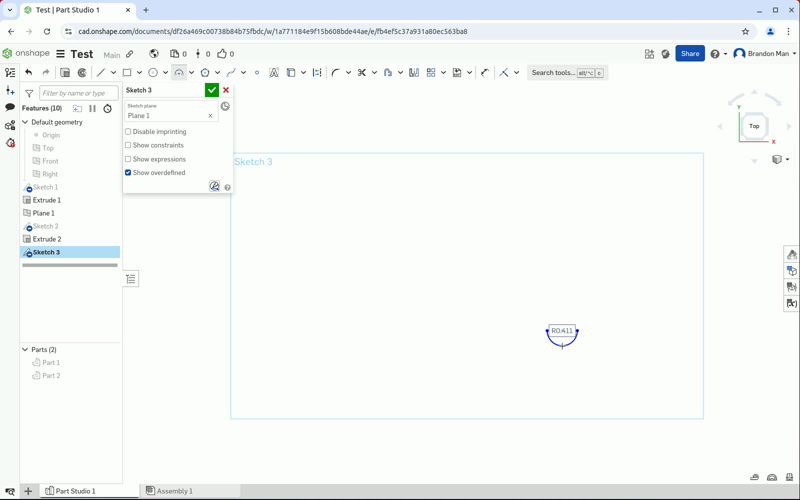
scroll(-6)
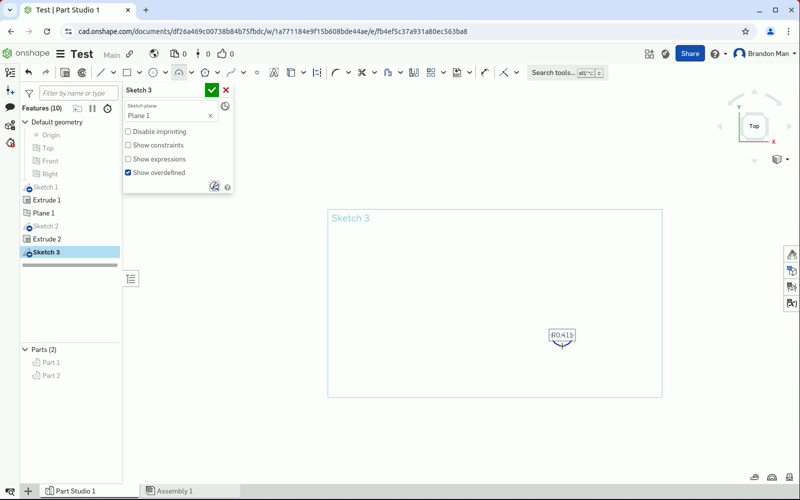
scroll(-6)
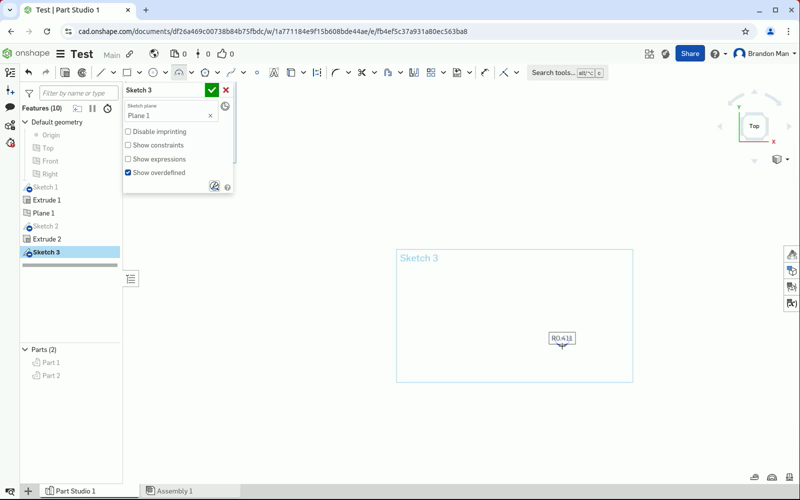
scroll(-6)
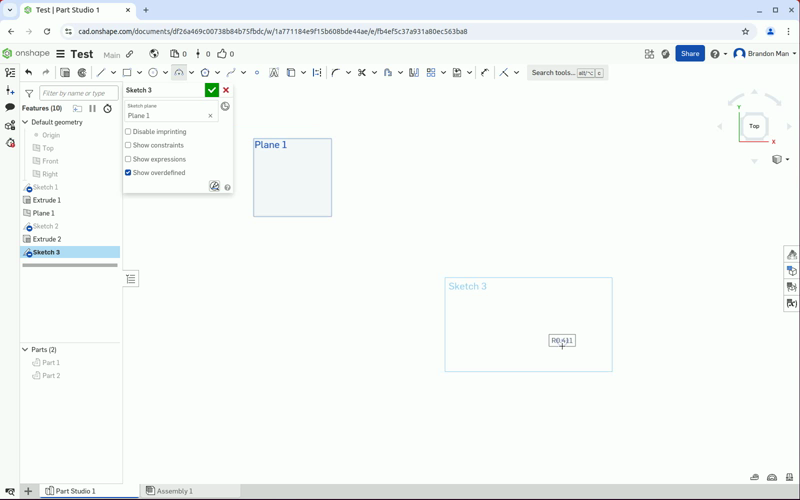
scroll(-6)
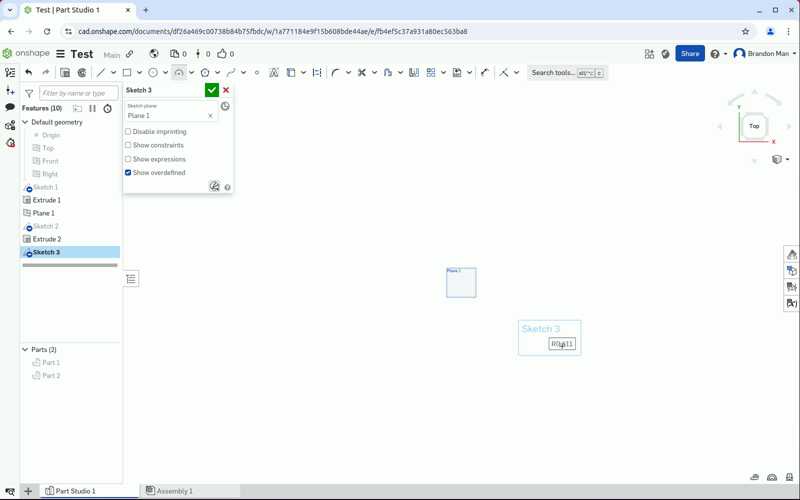
key_up(shift)
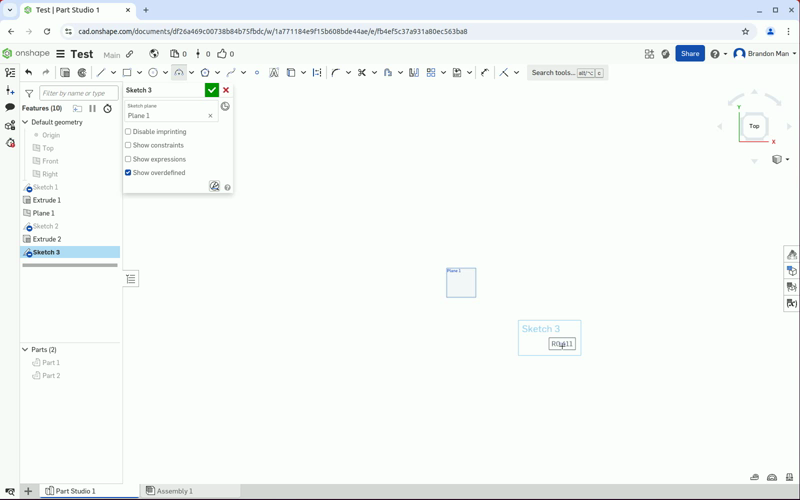
key(esc)
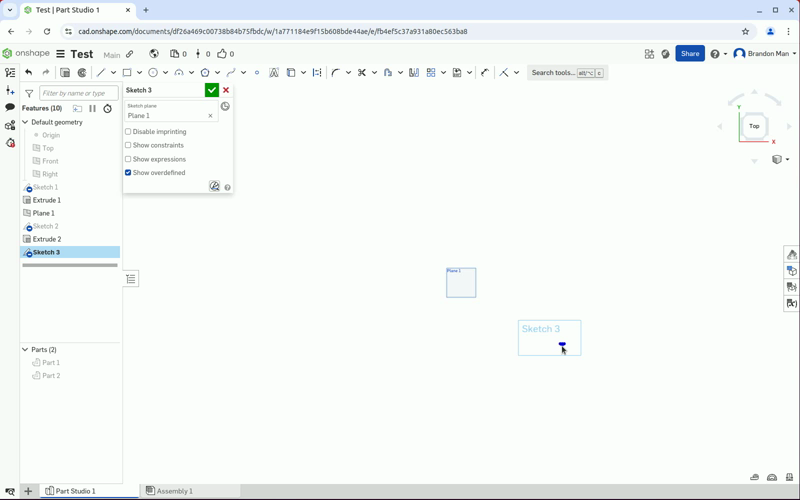
key(l)
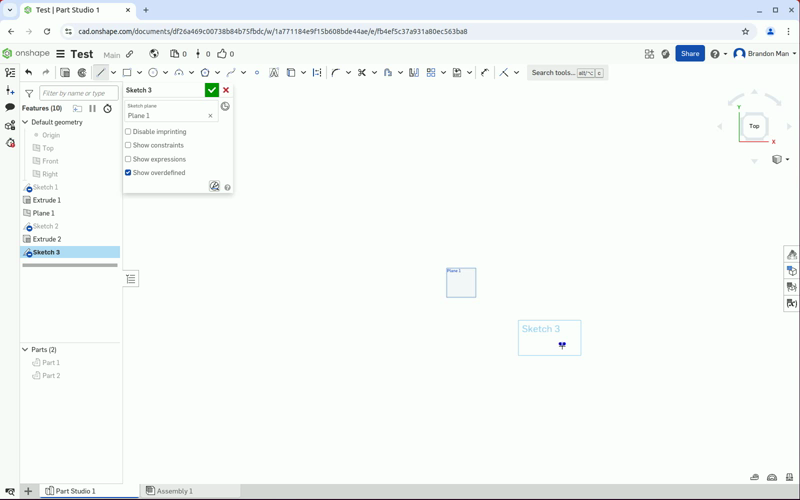
mouse_move(564, 343)
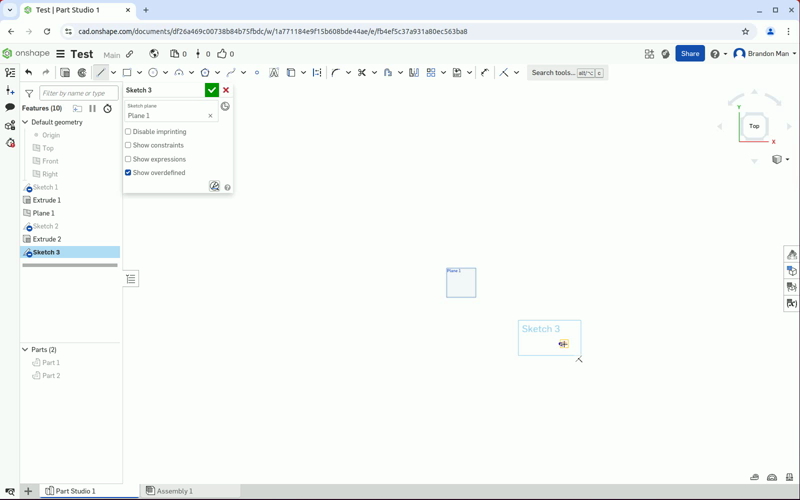
scroll(6)
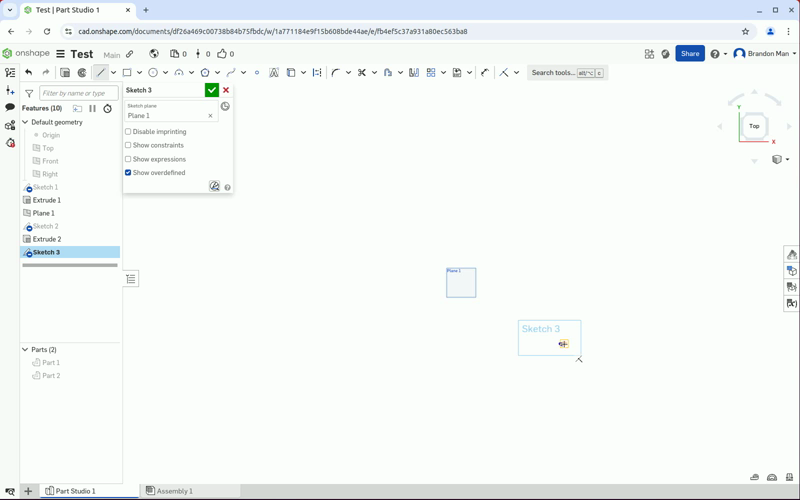
scroll(6)
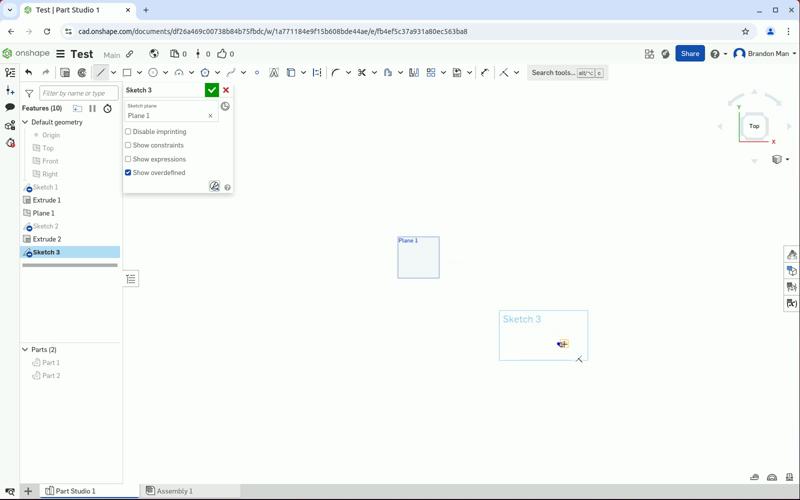
scroll(6)
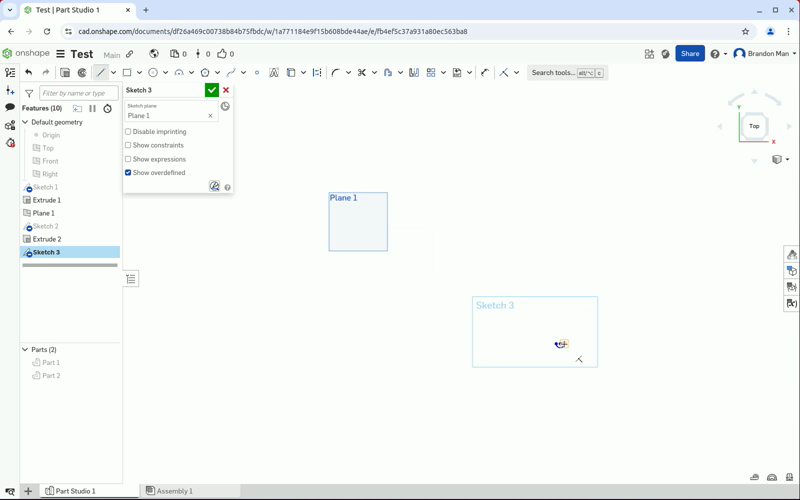
scroll(6)
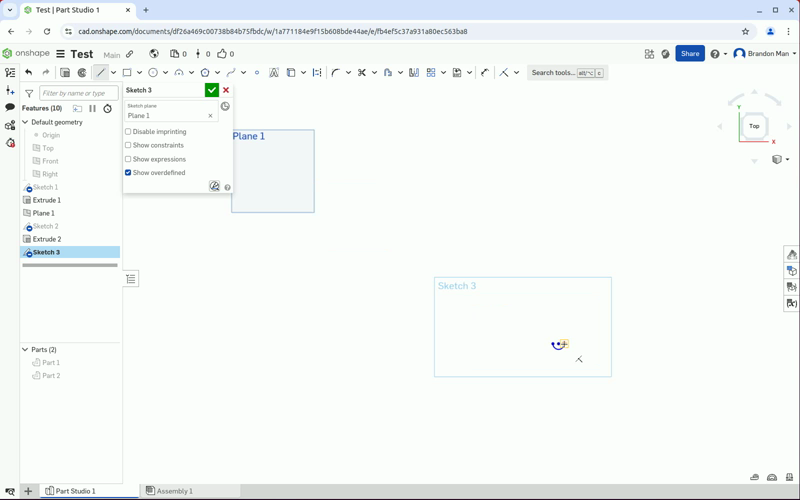
scroll(6)
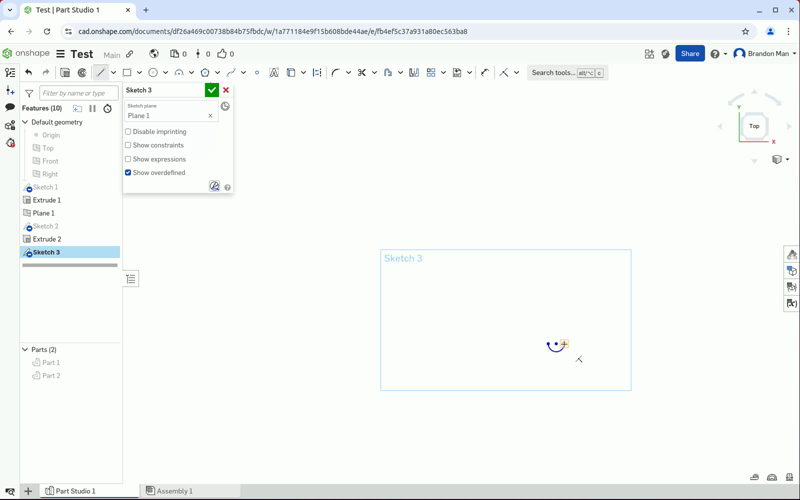
scroll(6)
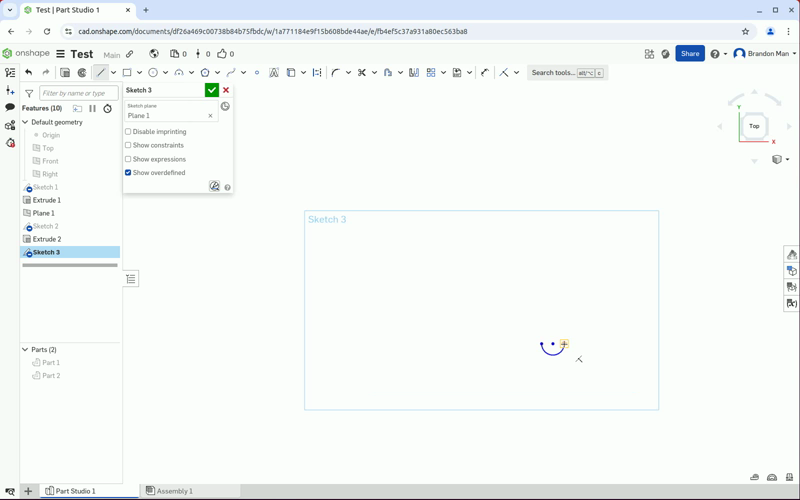
scroll(6)
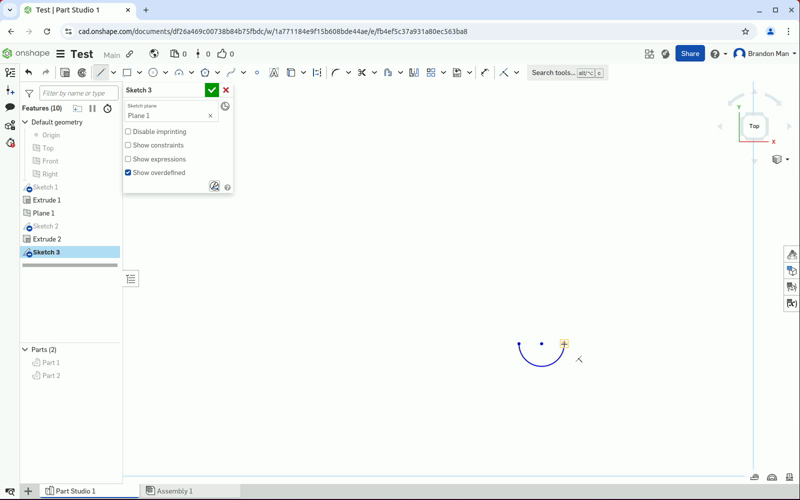
click(564, 343)
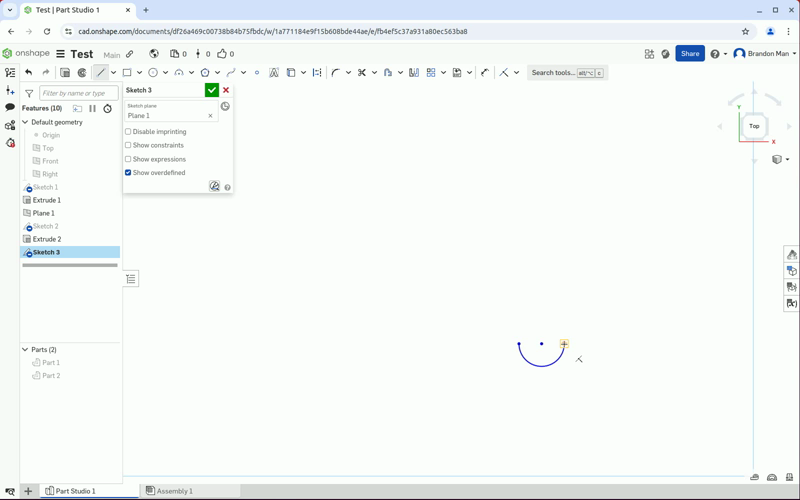
scroll(-6)
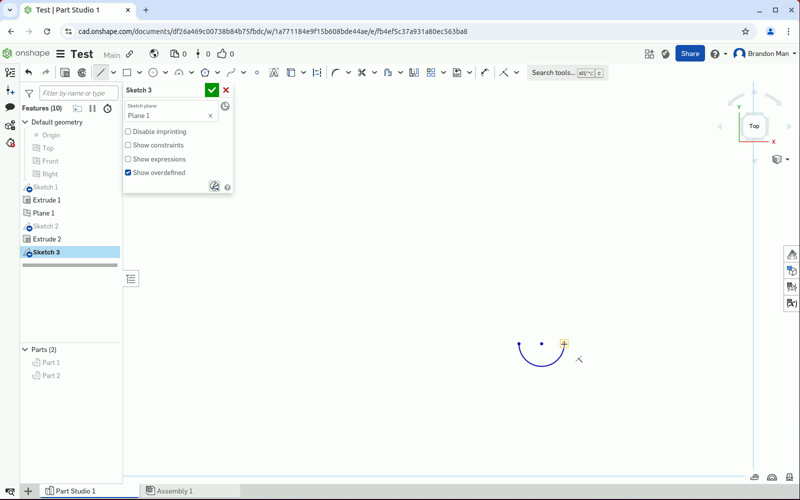
scroll(-6)
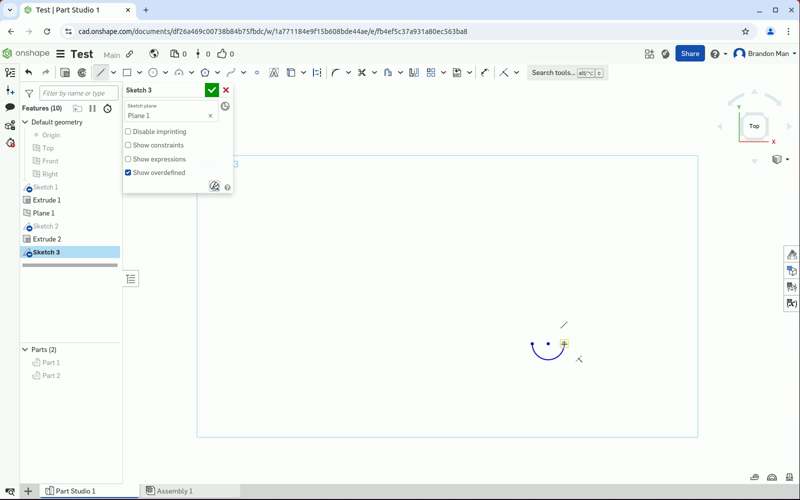
scroll(-6)
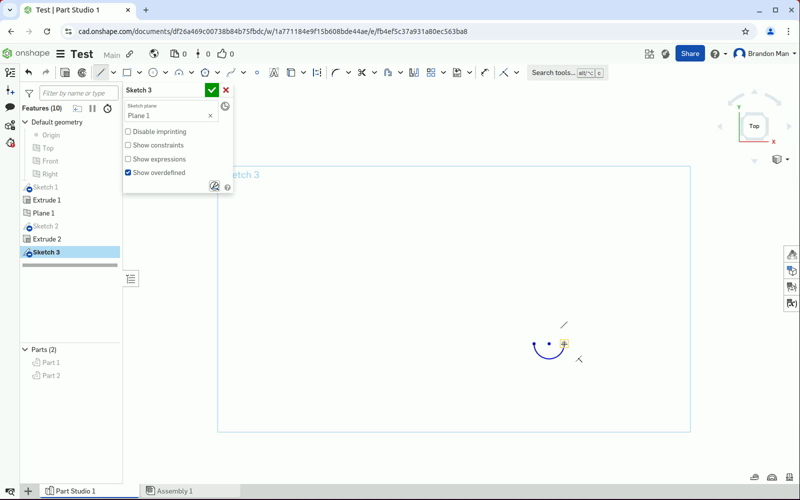
scroll(-6)
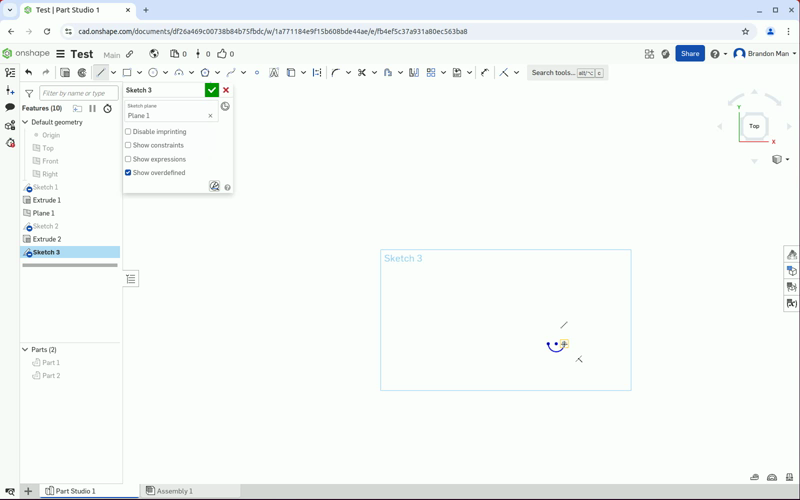
scroll(-6)
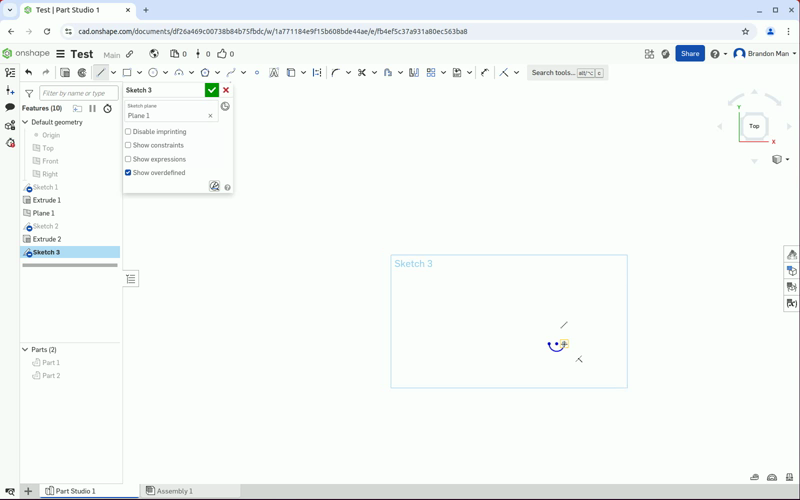
scroll(-6)
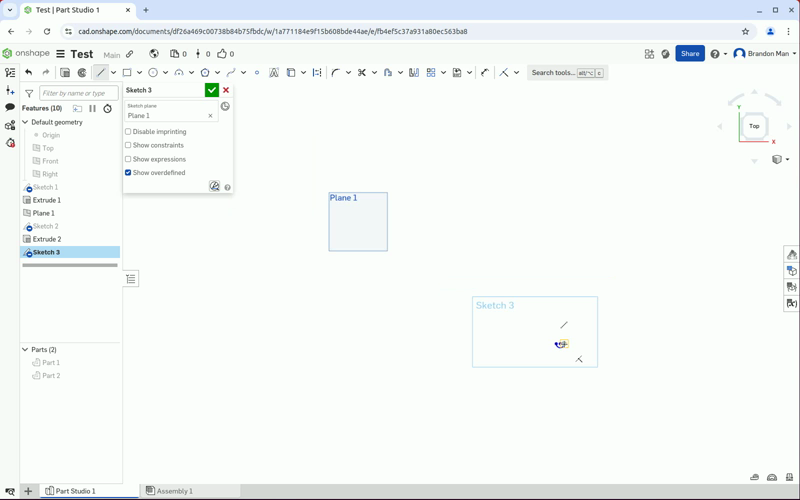
scroll(-6)
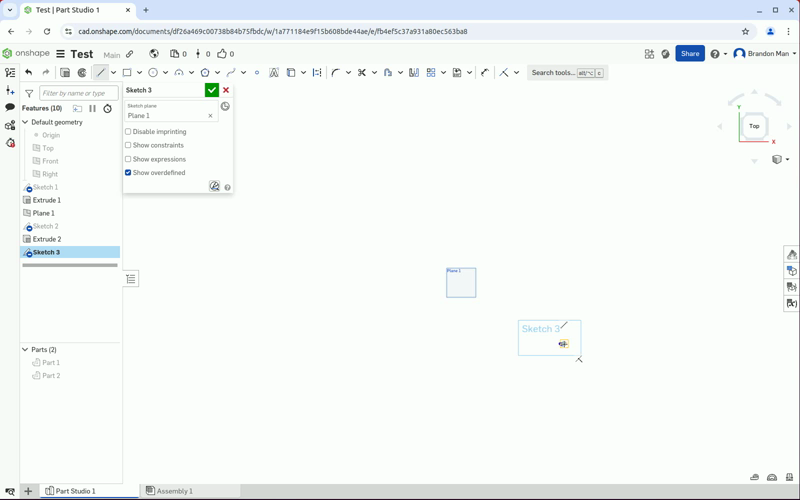
mouse_move(589, 343)
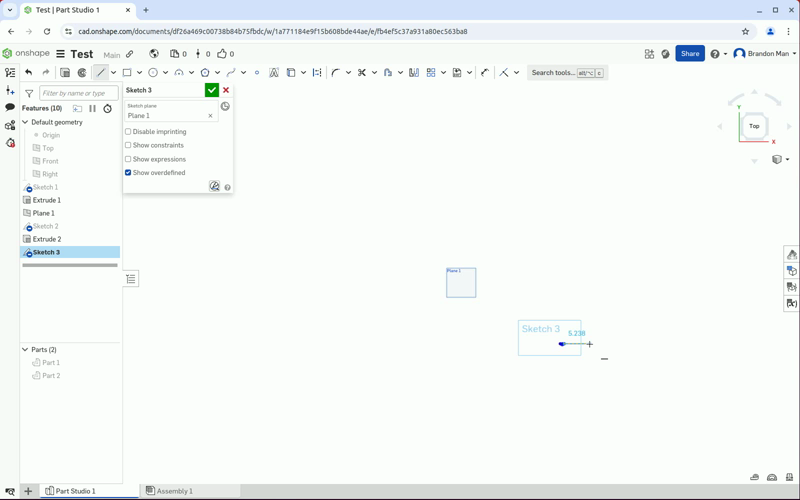
key_down(shift)
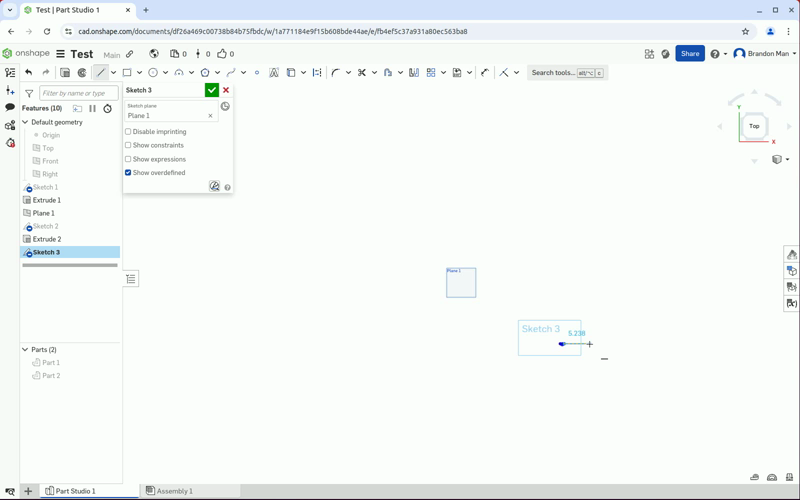
mouse_move(560, 343)
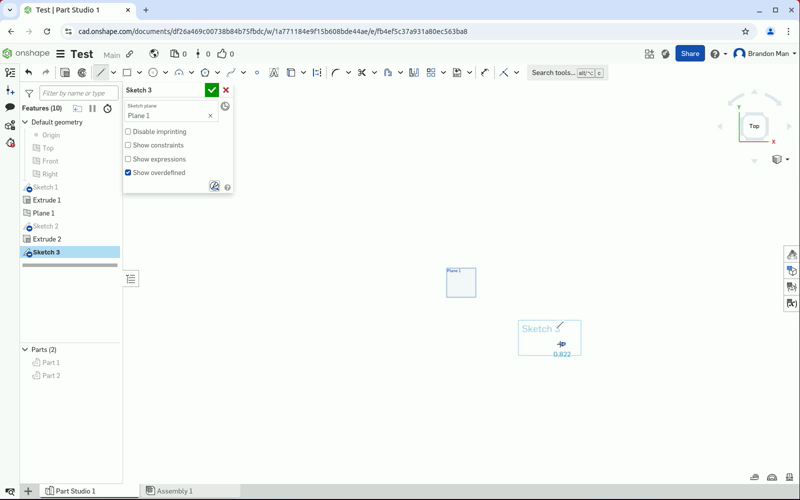
scroll(6)
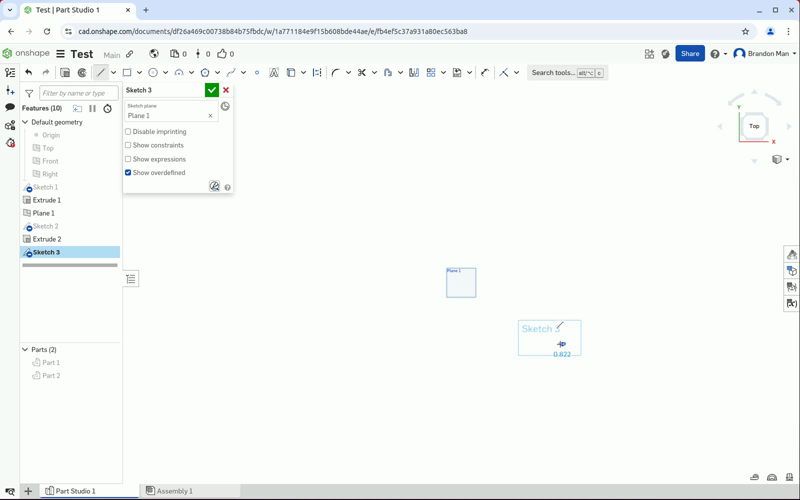
scroll(6)
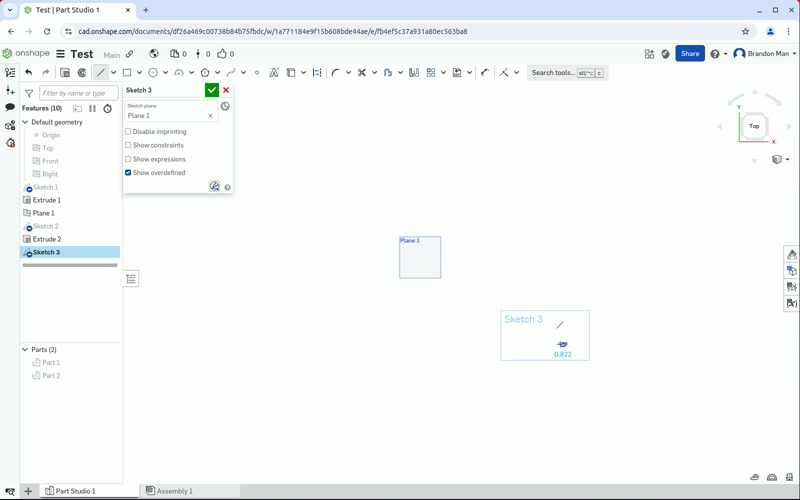
scroll(6)
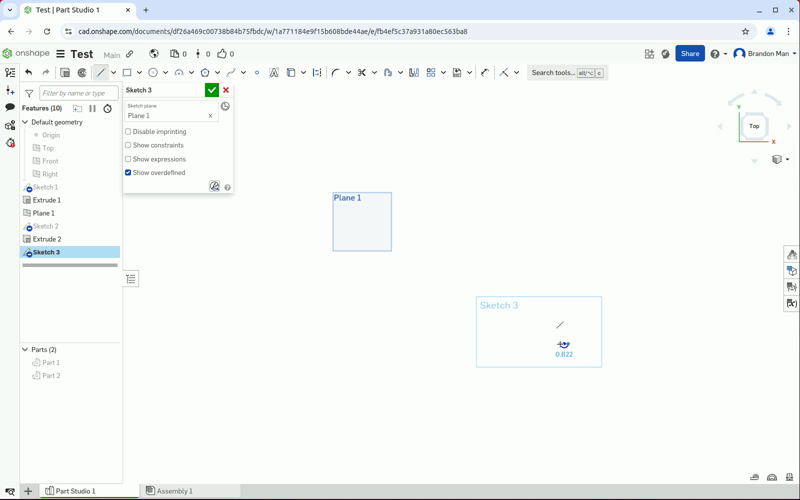
scroll(6)
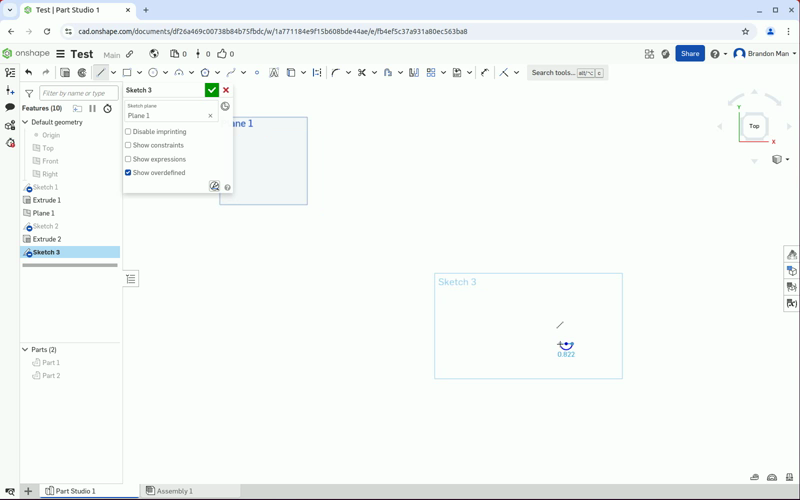
scroll(6)
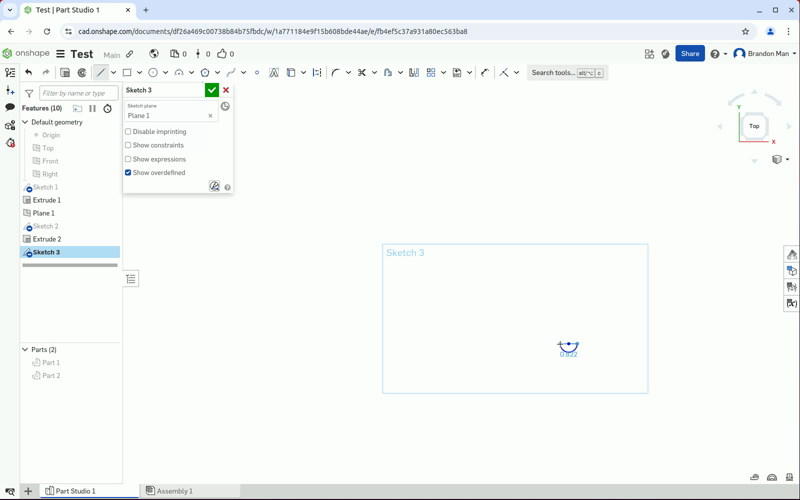
scroll(6)
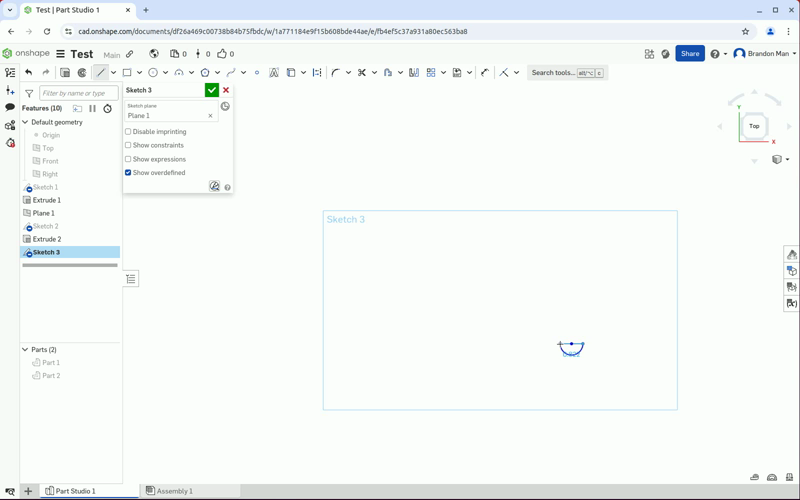
scroll(6)
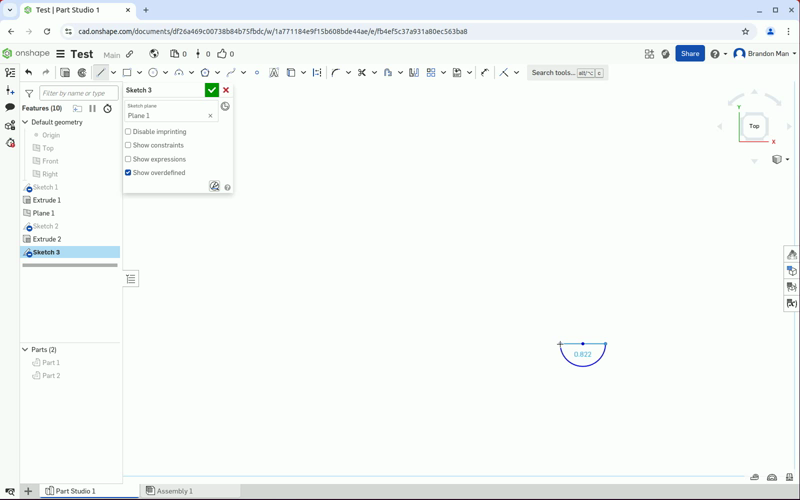
key_up(shift)
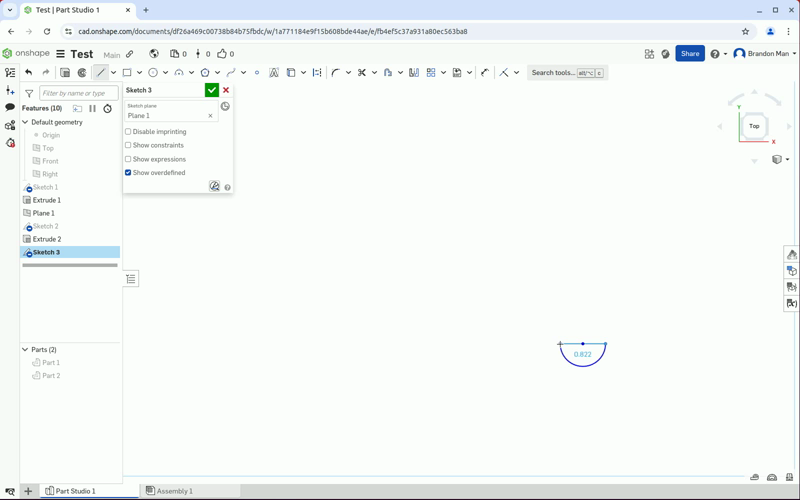
click(560, 343)
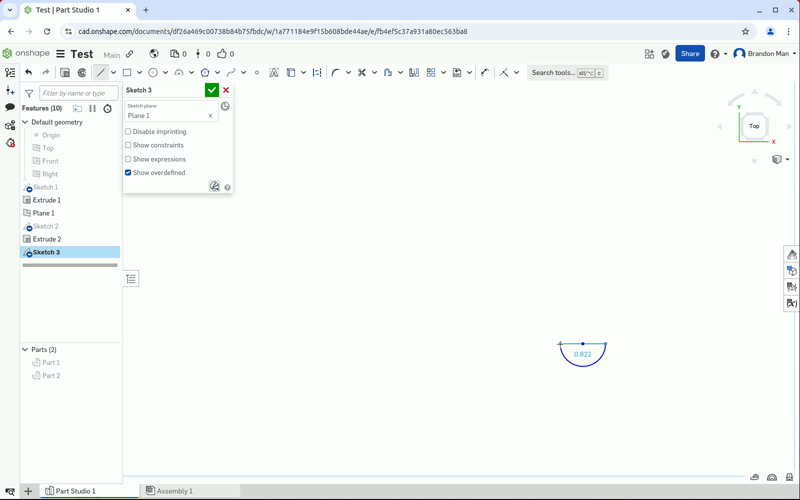
scroll(-6)
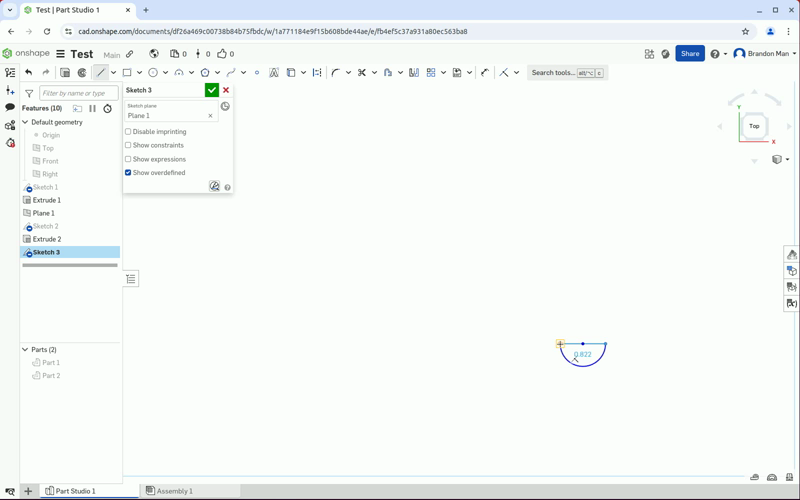
scroll(-6)
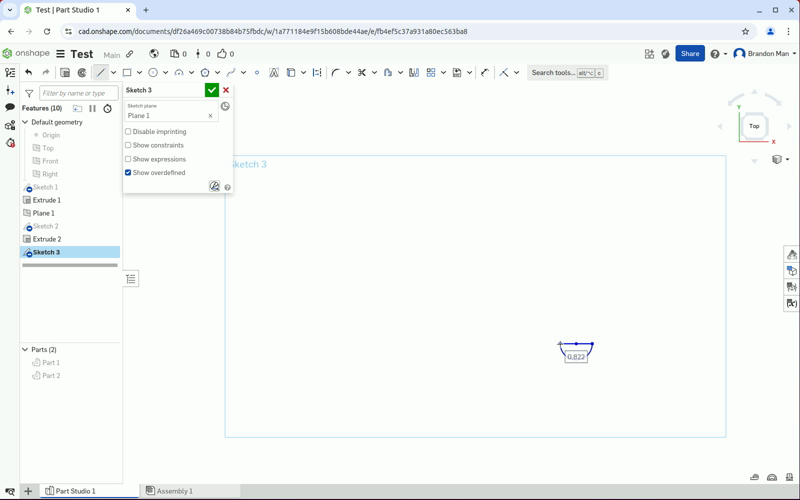
scroll(-6)
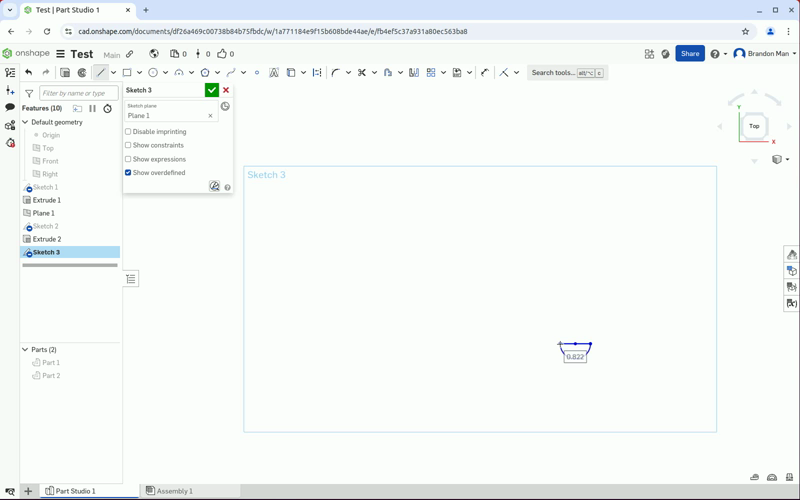
scroll(-6)
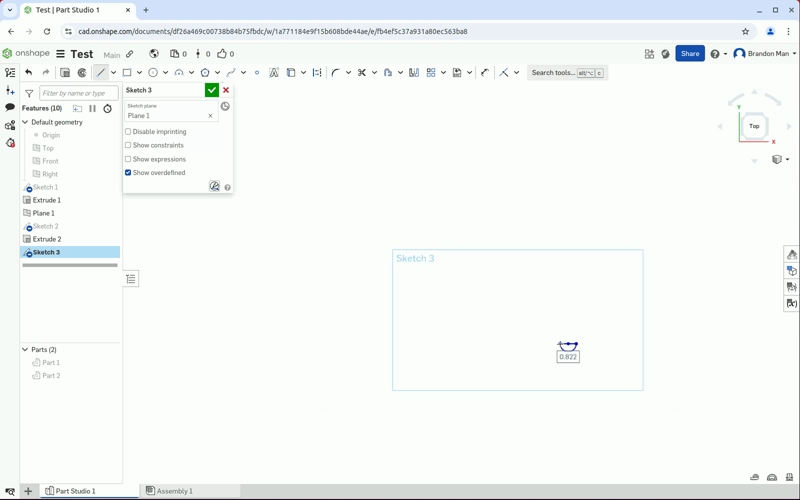
scroll(-6)
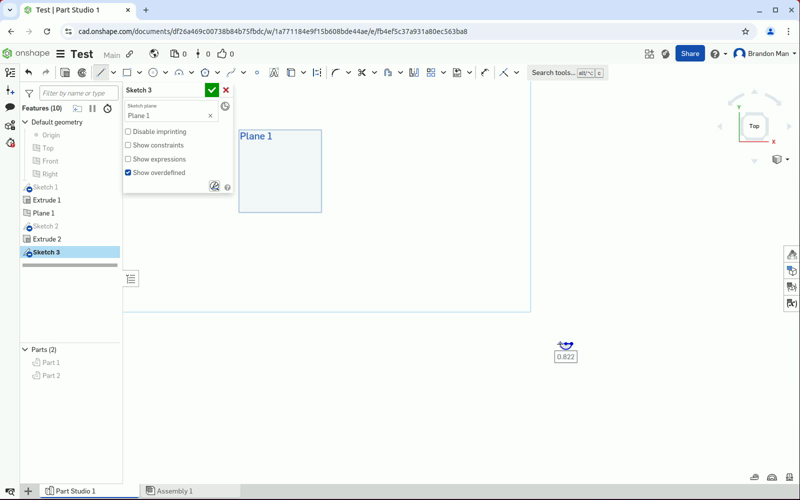
scroll(-6)
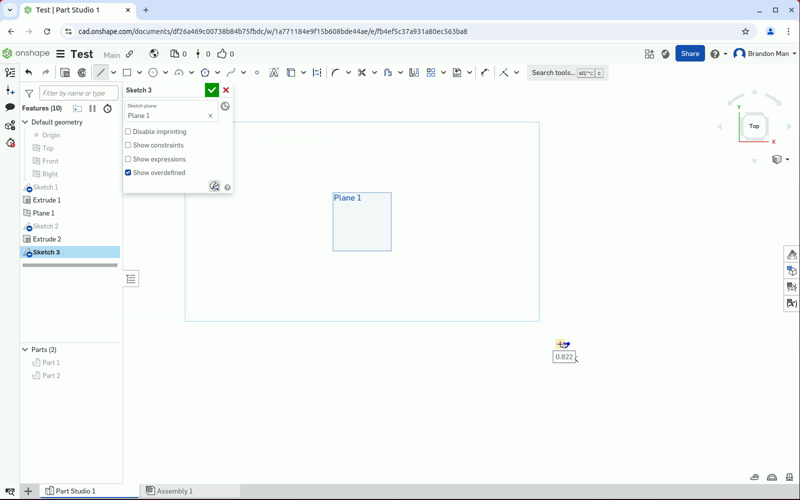
scroll(-6)
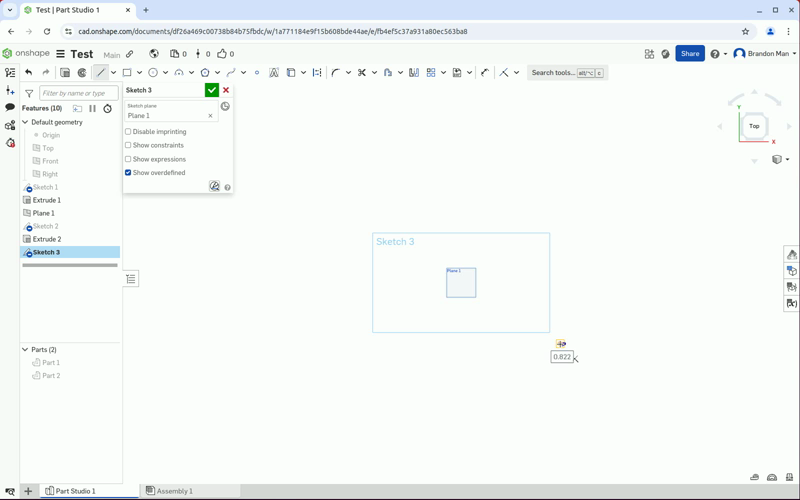
key(esc)
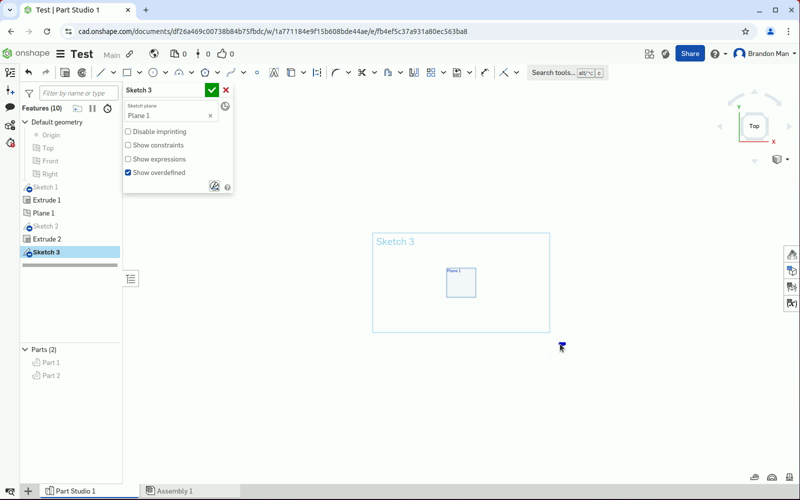
mouse_move(561, 344)
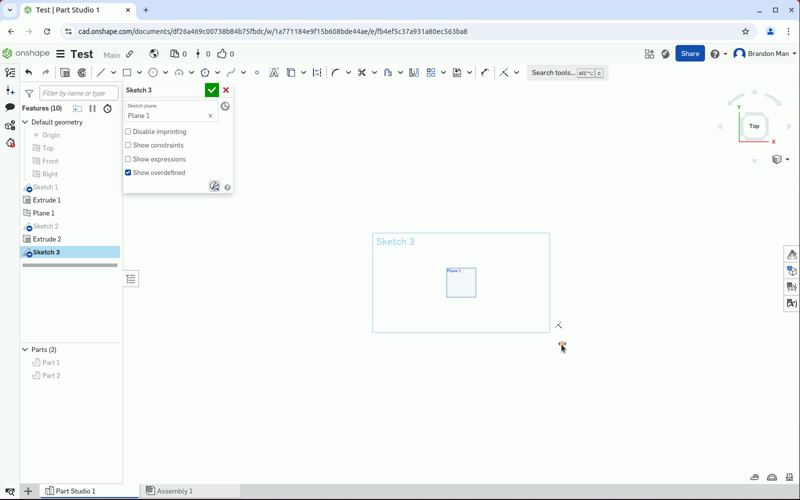
scroll(6)
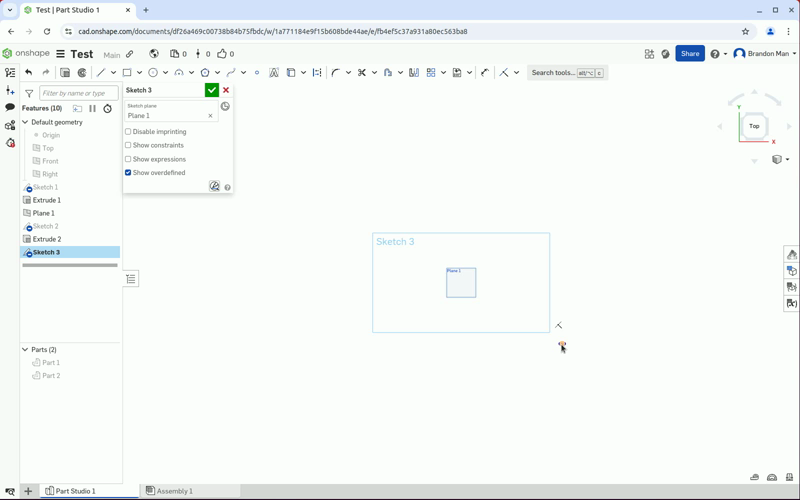
scroll(6)
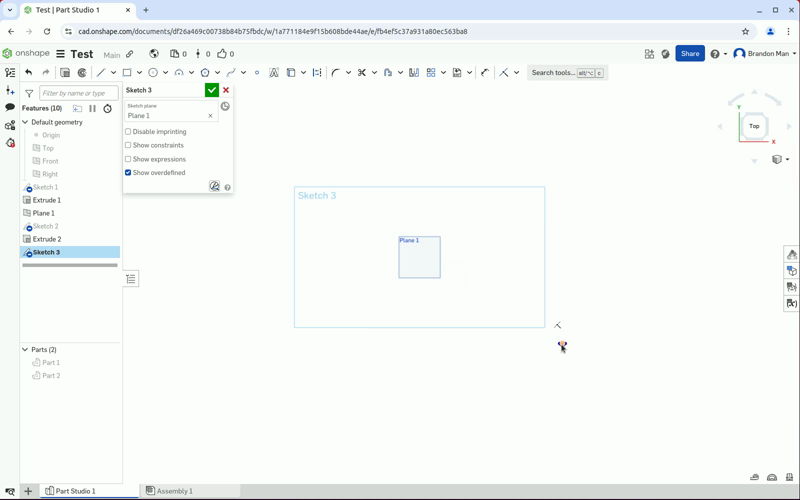
scroll(6)
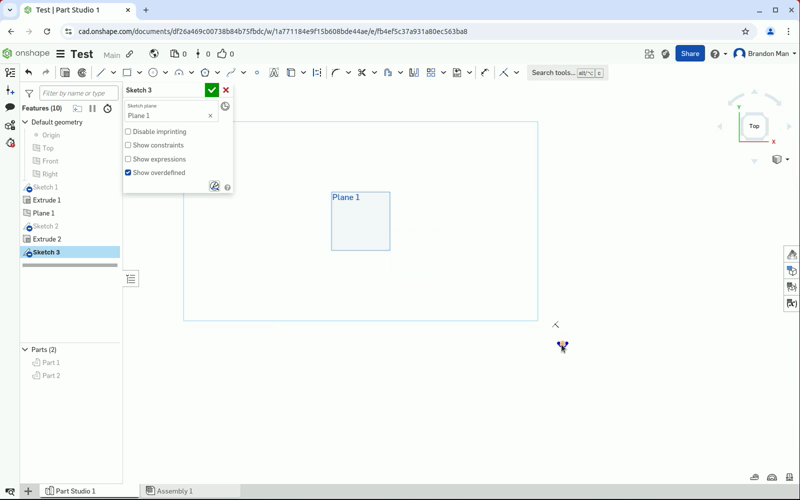
scroll(6)
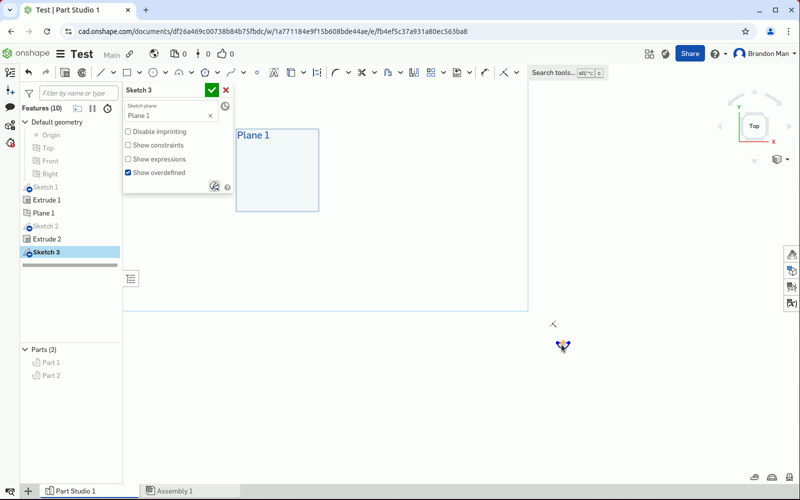
scroll(6)
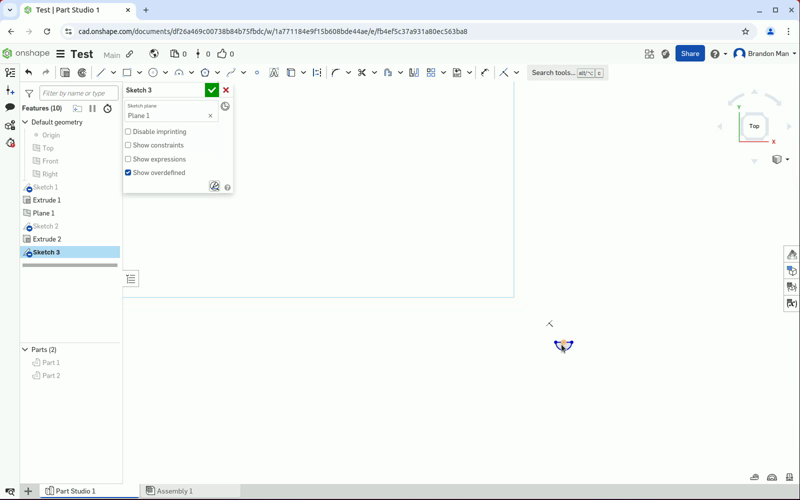
scroll(6)
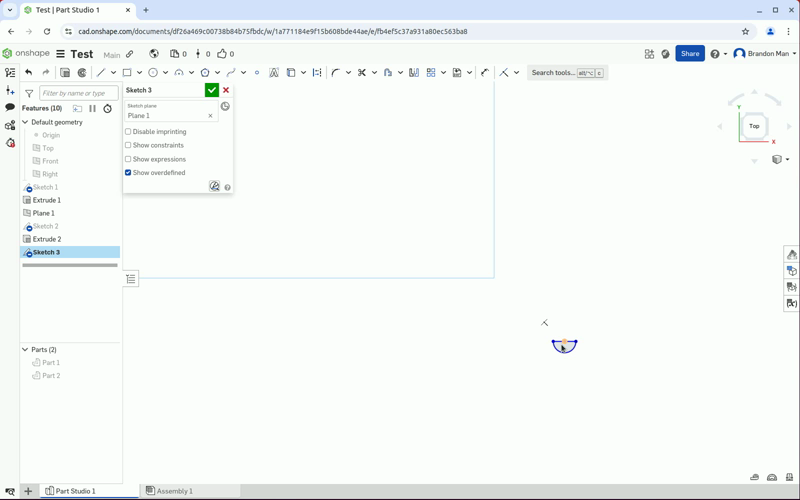
scroll(6)
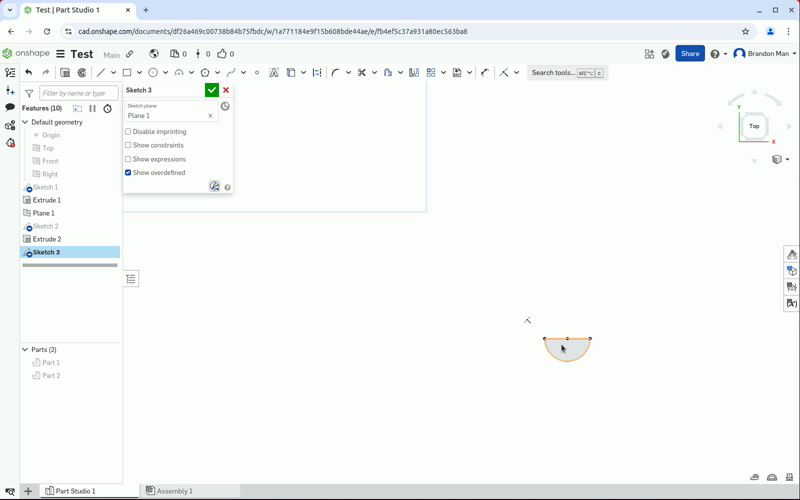
click(561, 344)
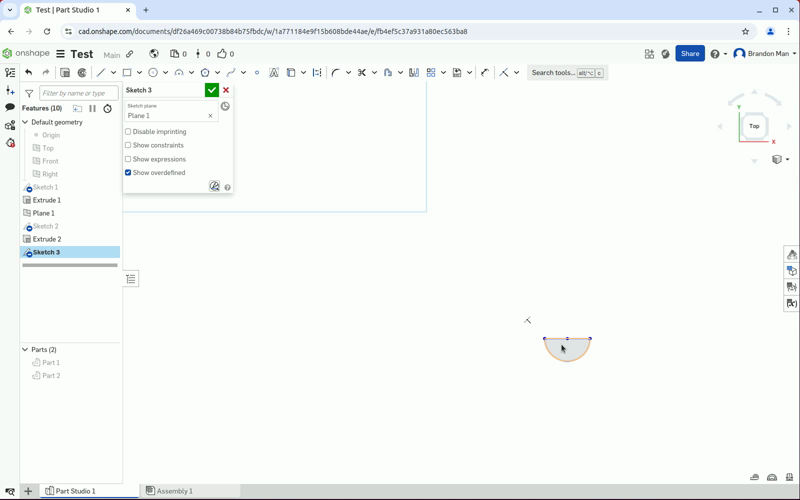
scroll(-6)
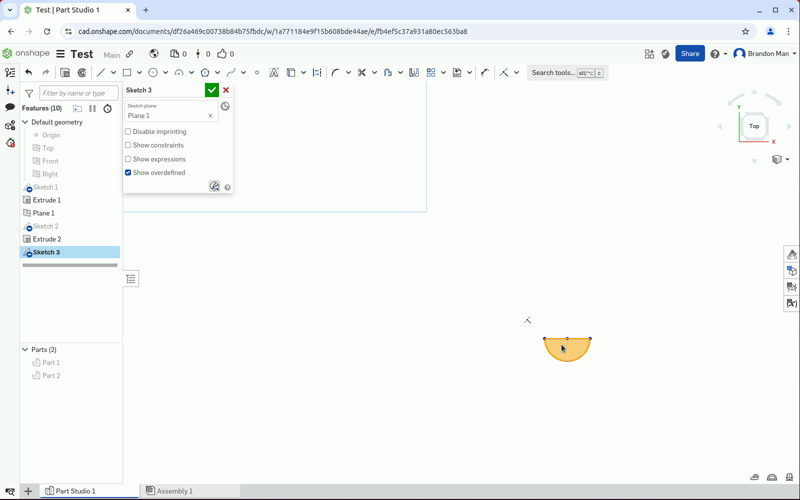
scroll(-6)
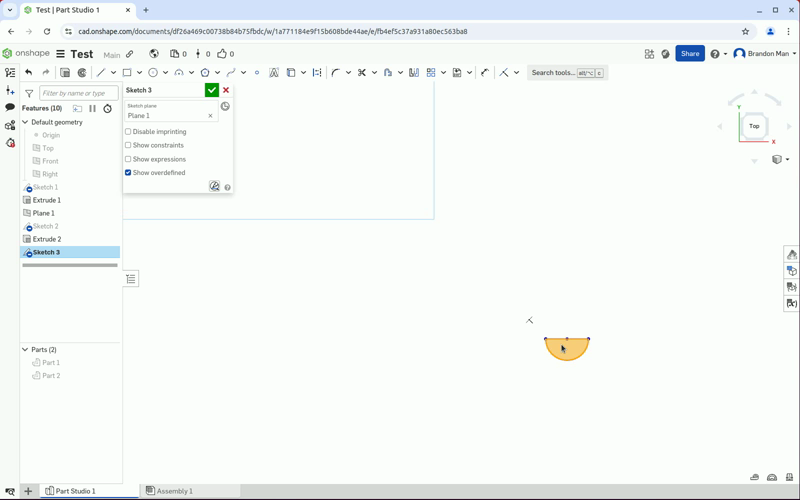
scroll(-6)
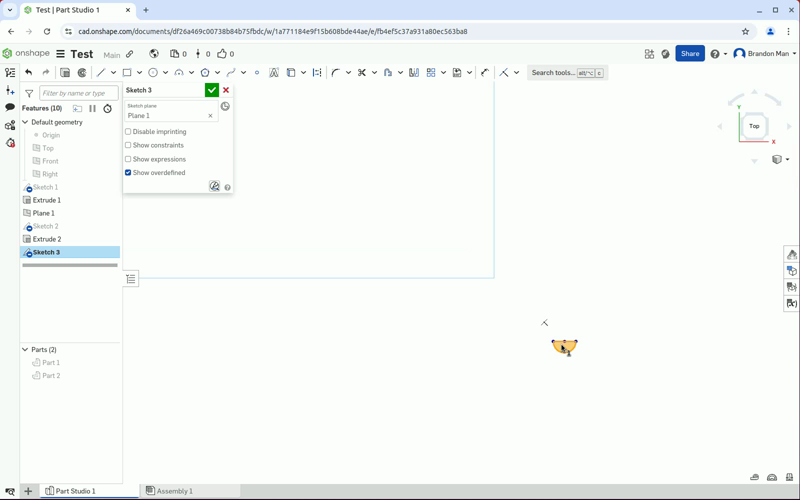
scroll(-6)
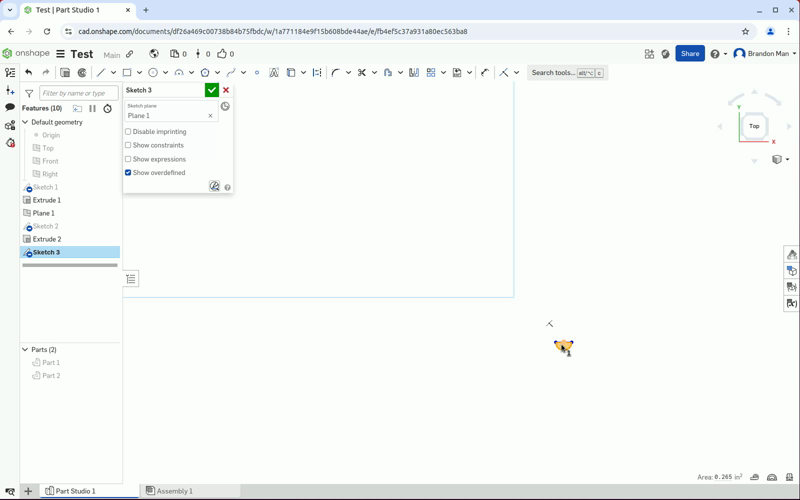
scroll(-6)
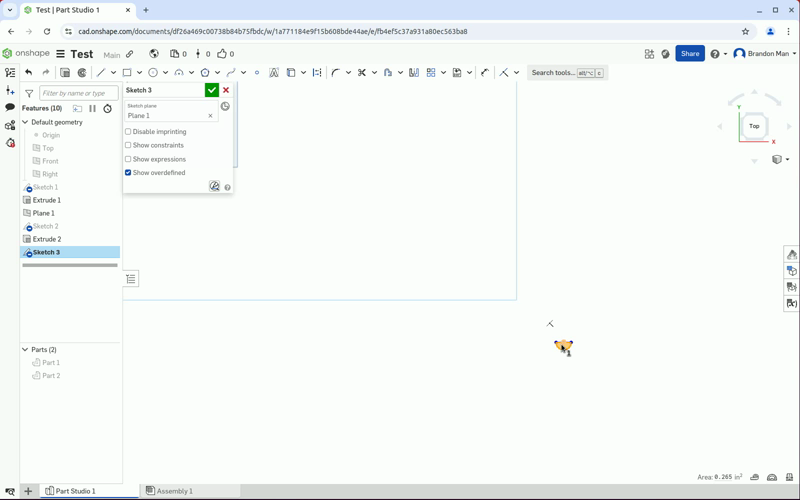
scroll(-6)
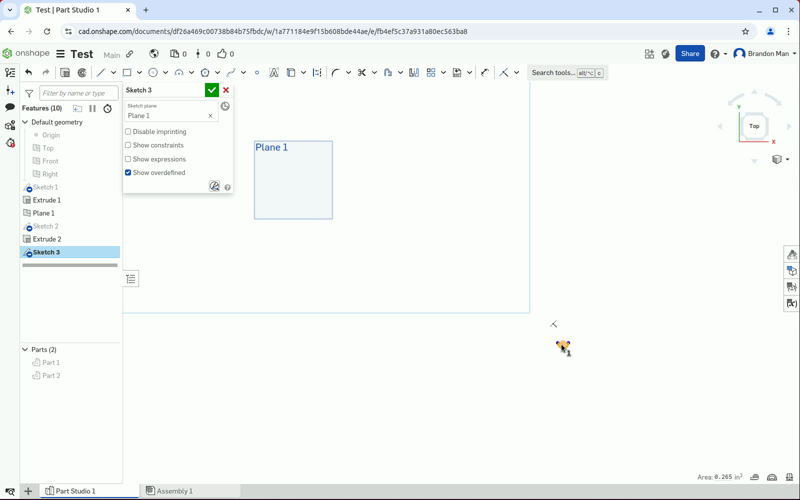
scroll(-6)
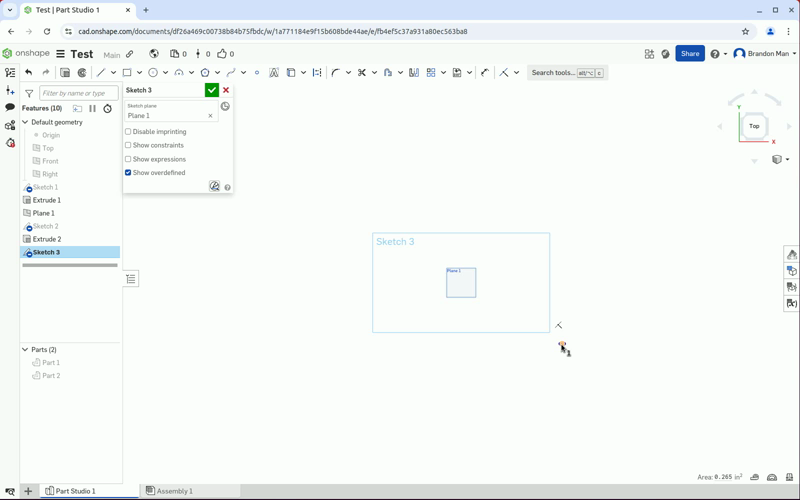
mouse_move(73, 352)
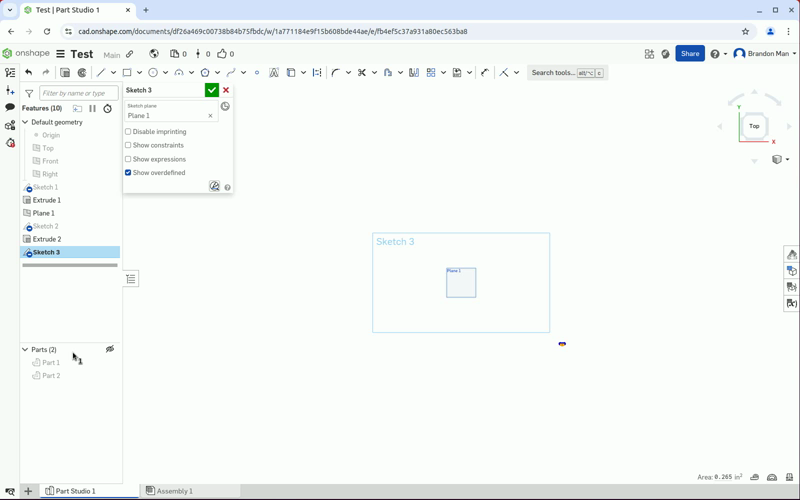
key(shift+y)
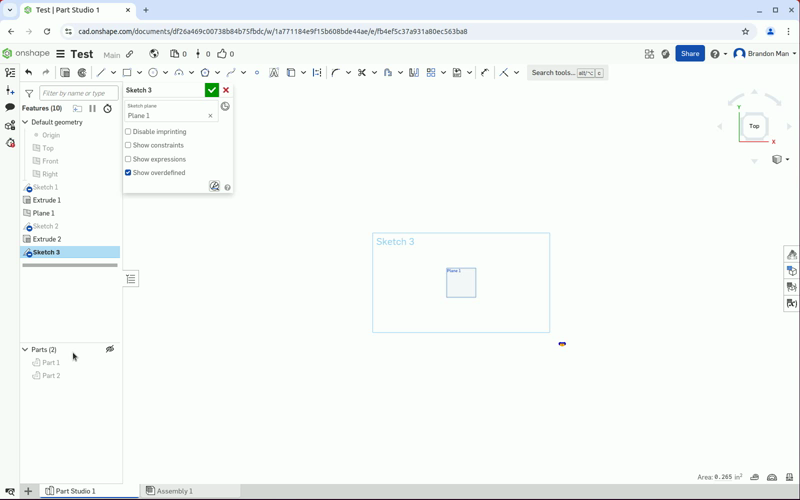
key(shift+e)
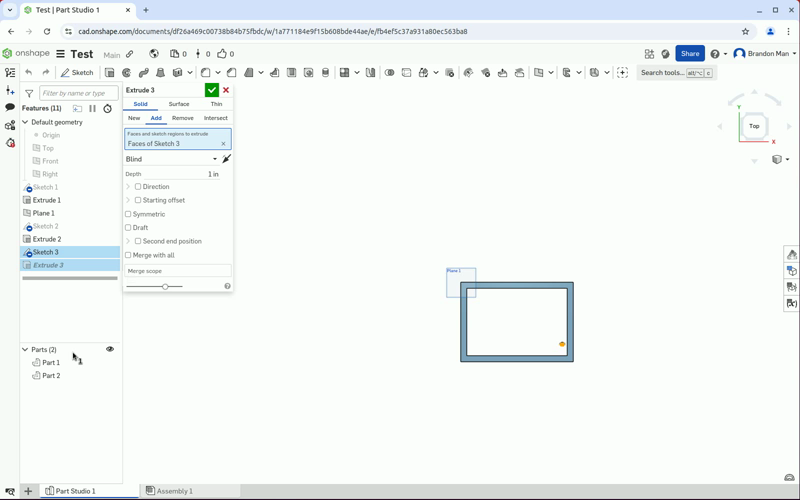
mouse_move(143, 106)
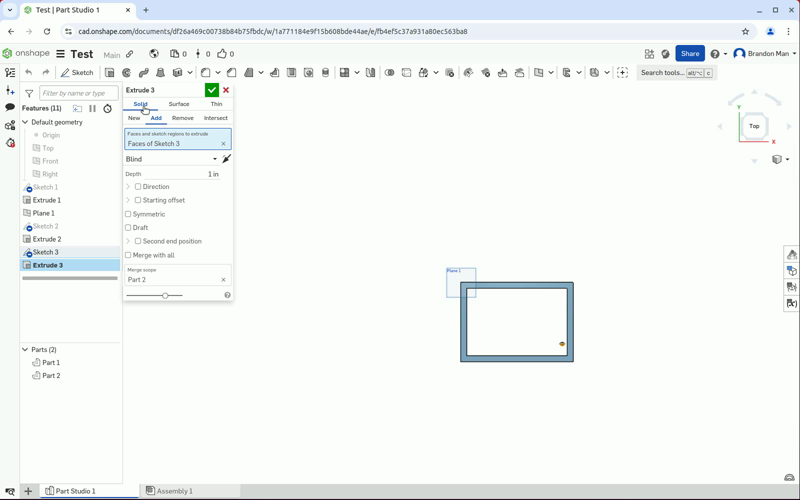
click(143, 106)
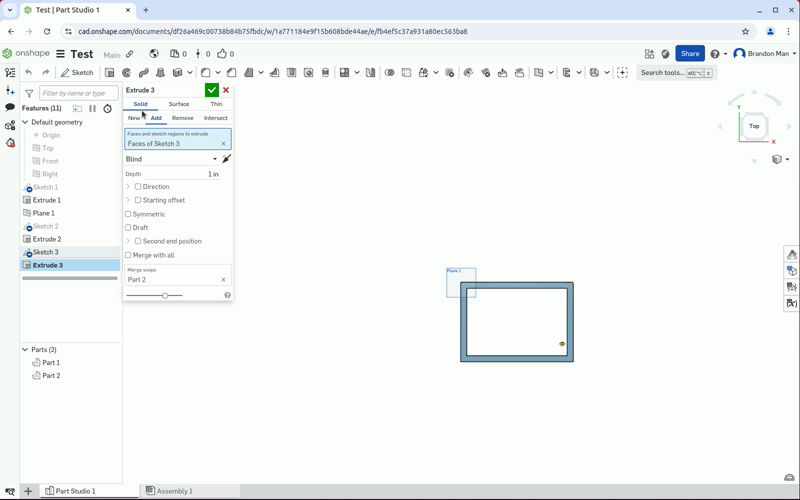
mouse_move(137, 120)
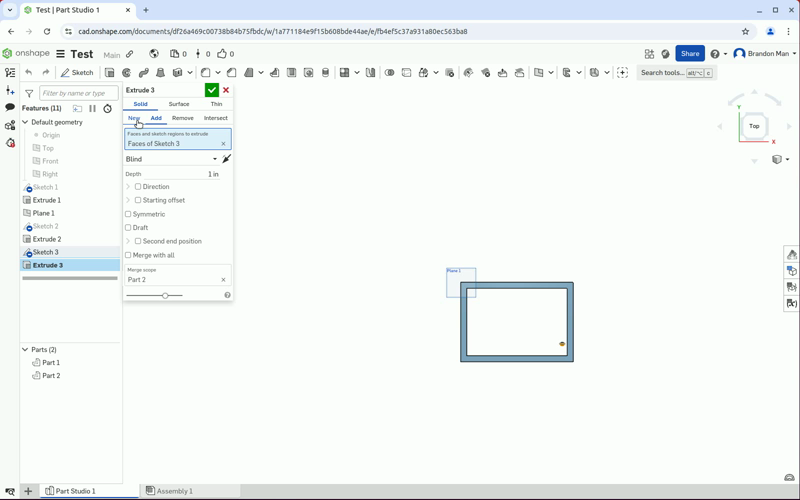
click(137, 120)
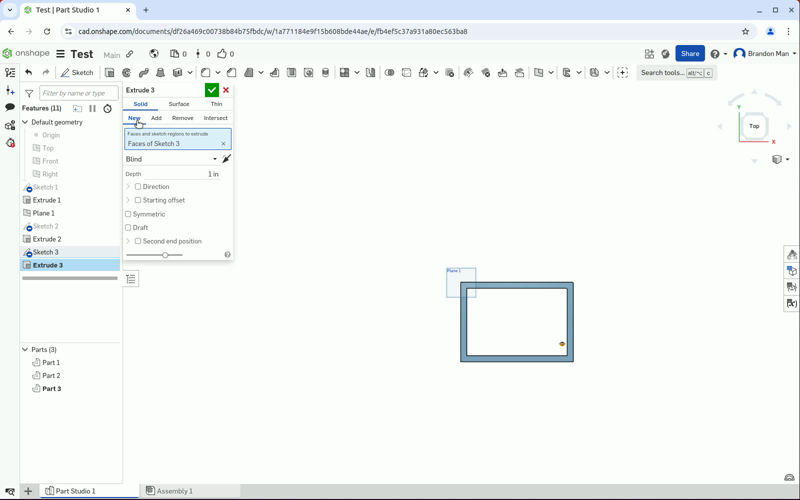
key(tab, 4)
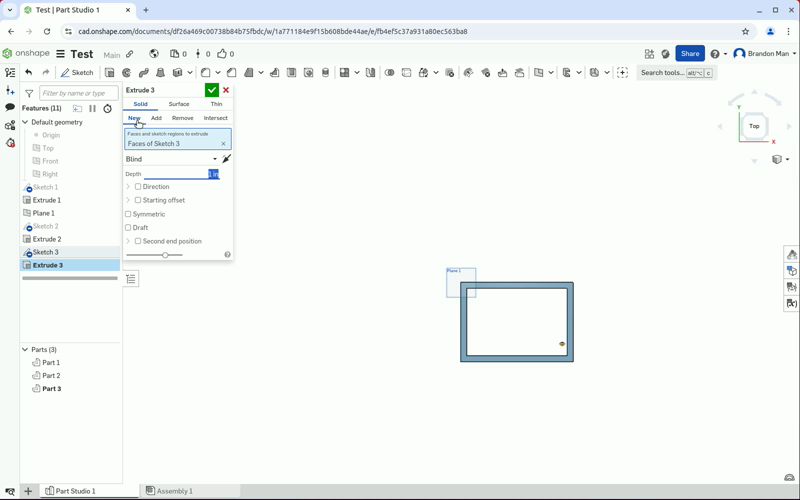
text(0.241)
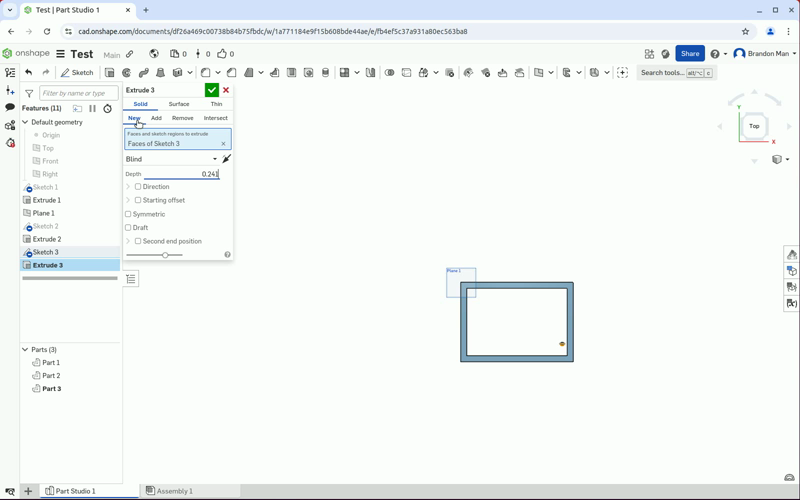
key(enter)
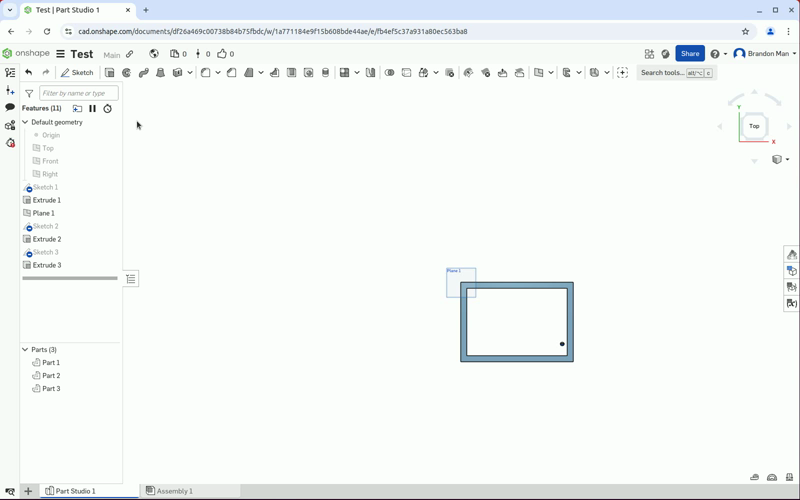
key(shift+h)
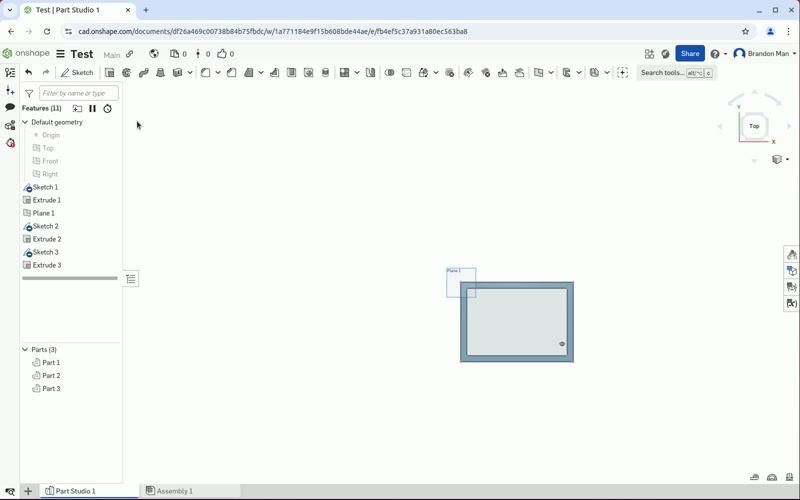
key(shift+h)
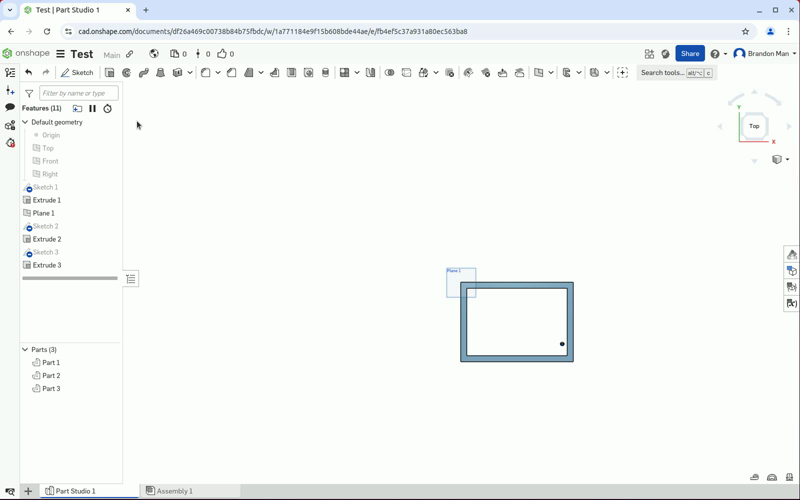
mouse_move(73, 189)
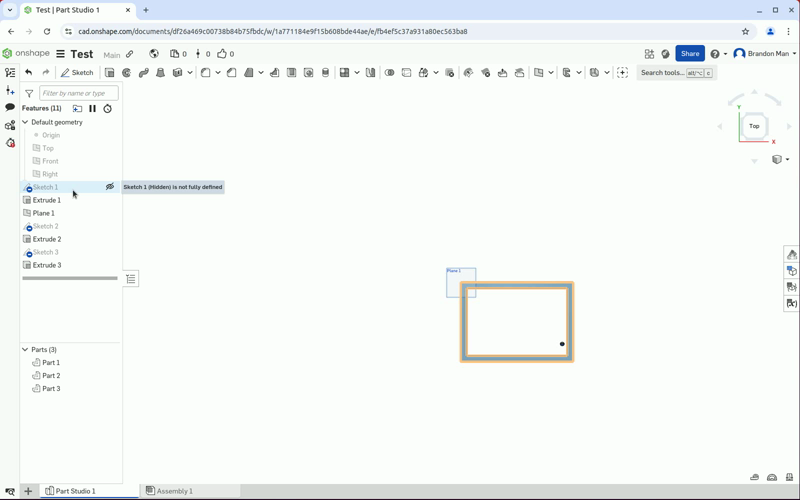
click(73, 189)
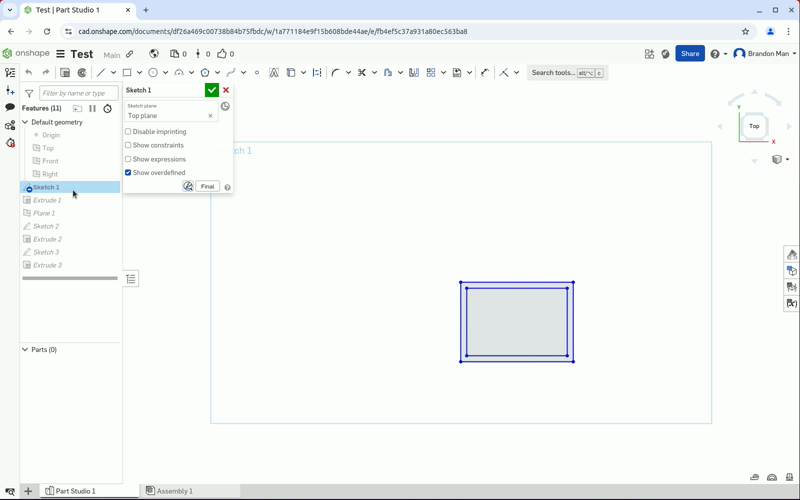
mouse_move(229, 92)
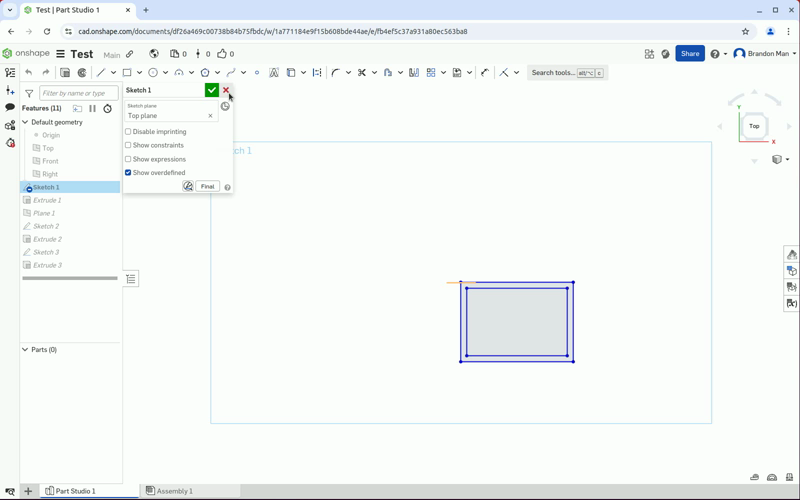
click(229, 92)
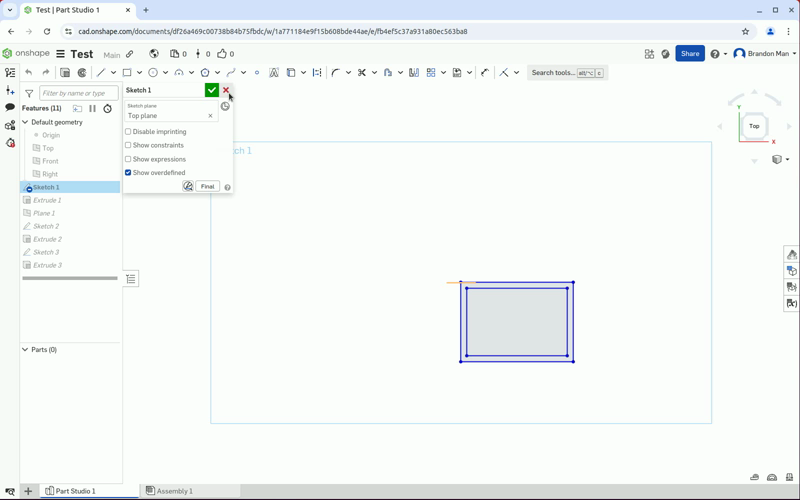
key(shift+s)
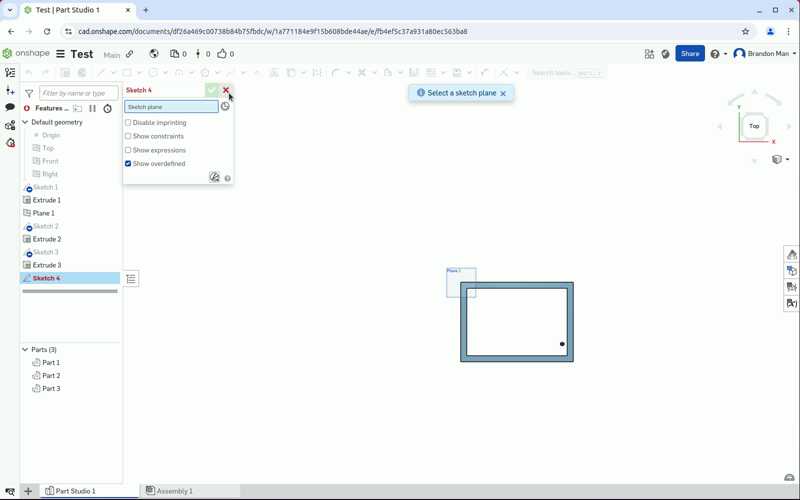
mouse_move(73, 215)
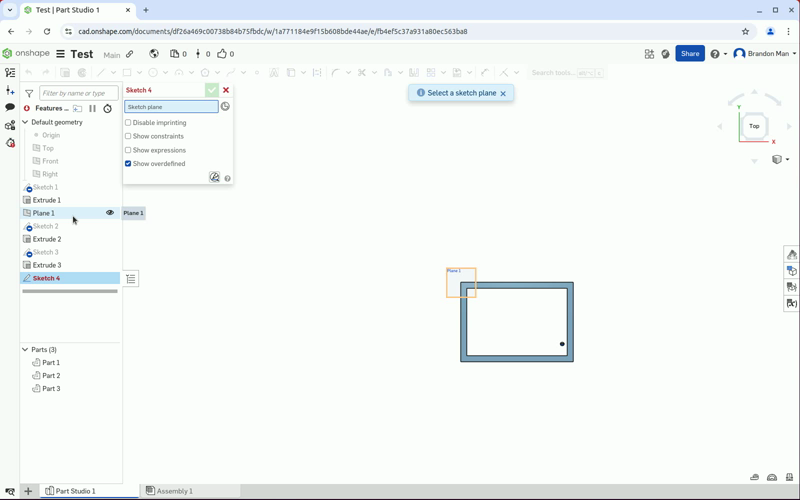
click(73, 215)
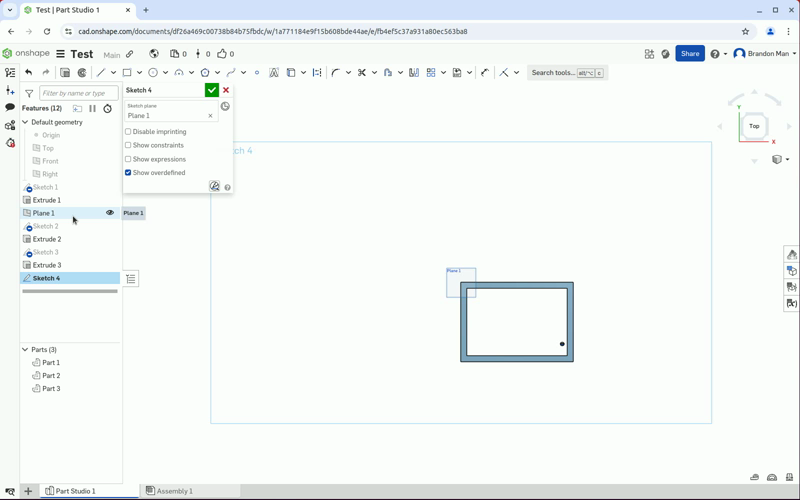
mouse_move(73, 352)
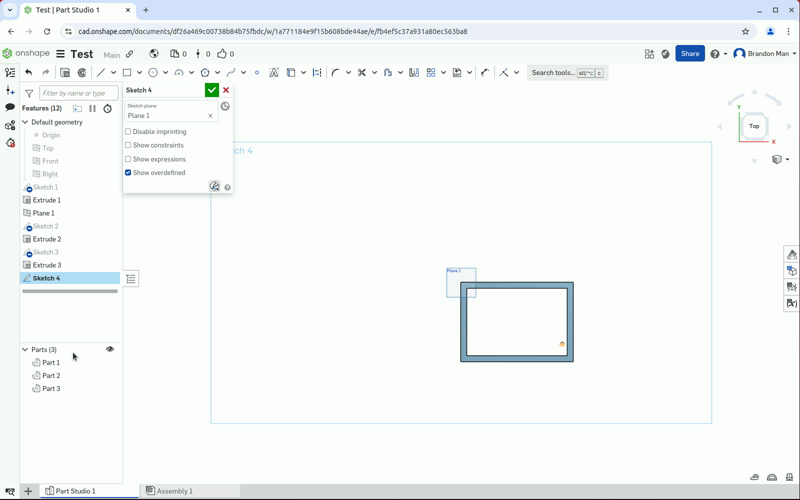
key(y)
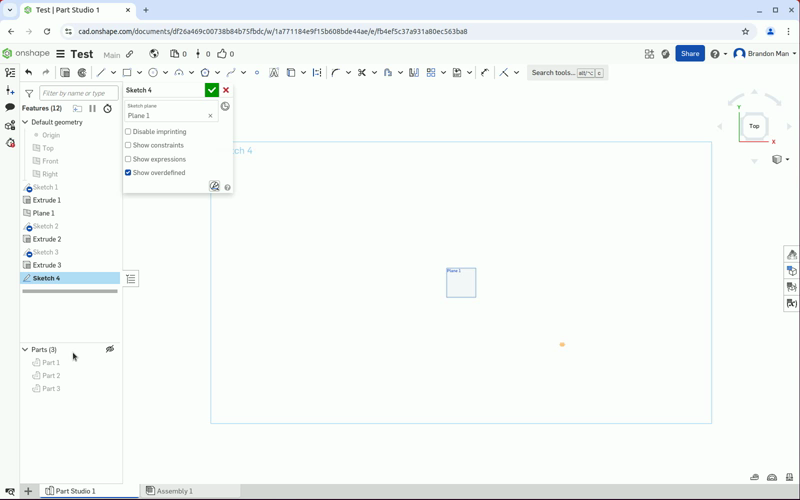
key(l)
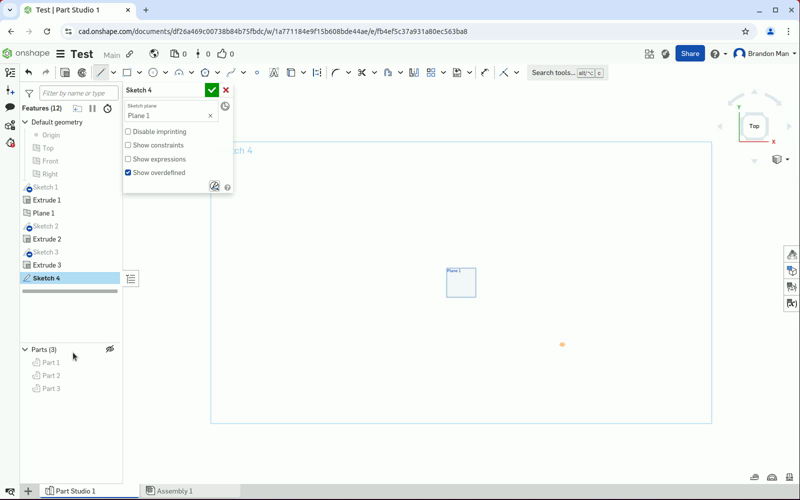
key_down(shift)
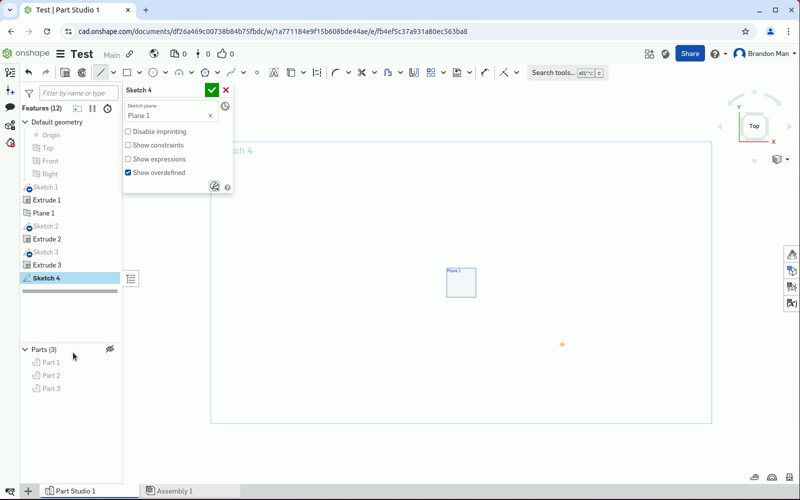
mouse_move(560, 288)
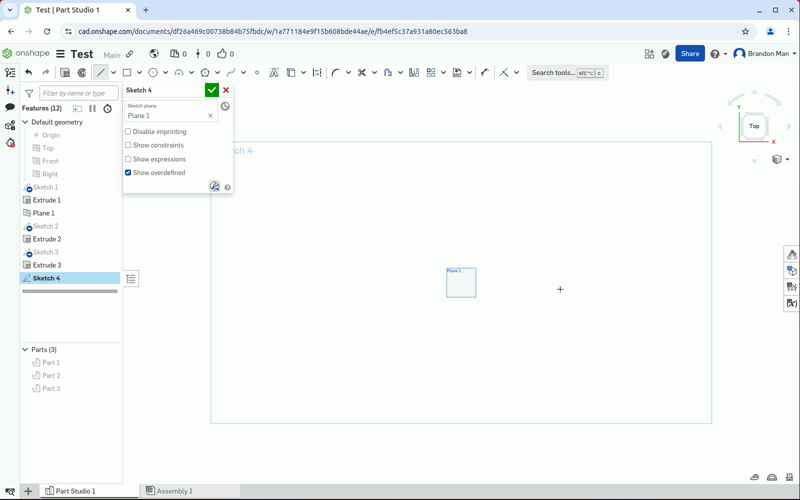
click(560, 288)
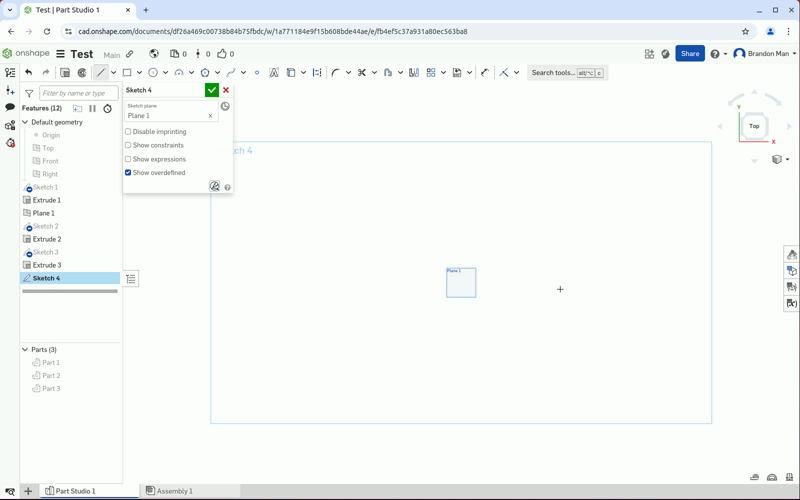
key_up(shift)
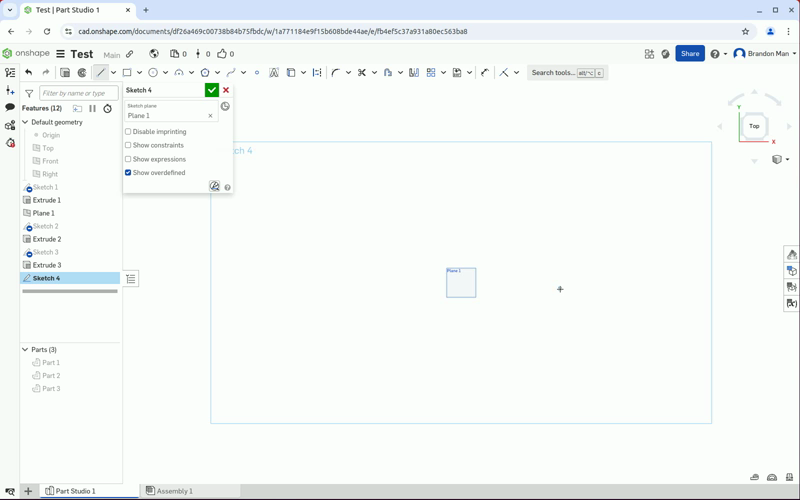
key_down(shift)
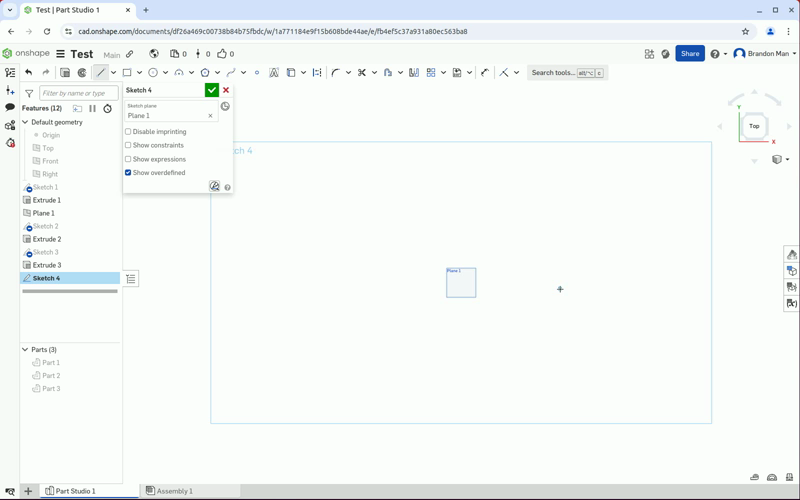
mouse_move(589, 288)
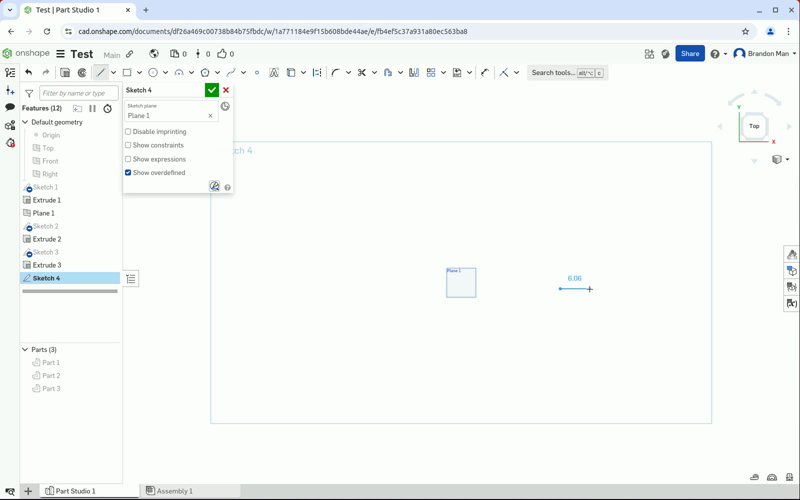
mouse_move(563, 288)
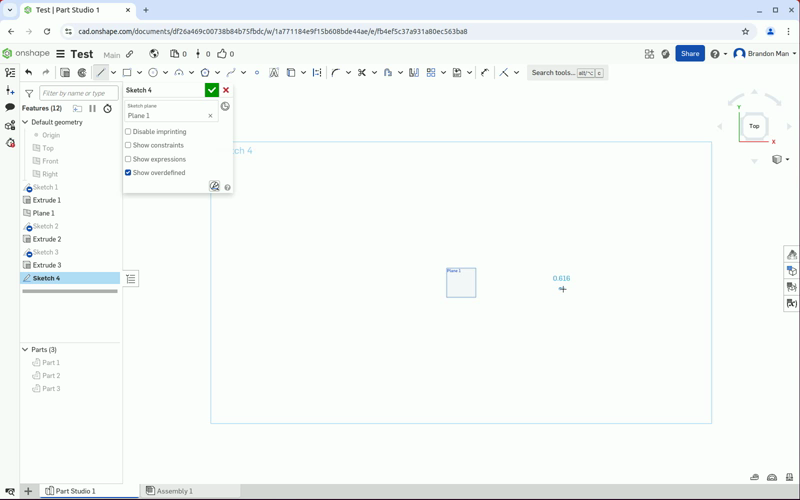
scroll(6)
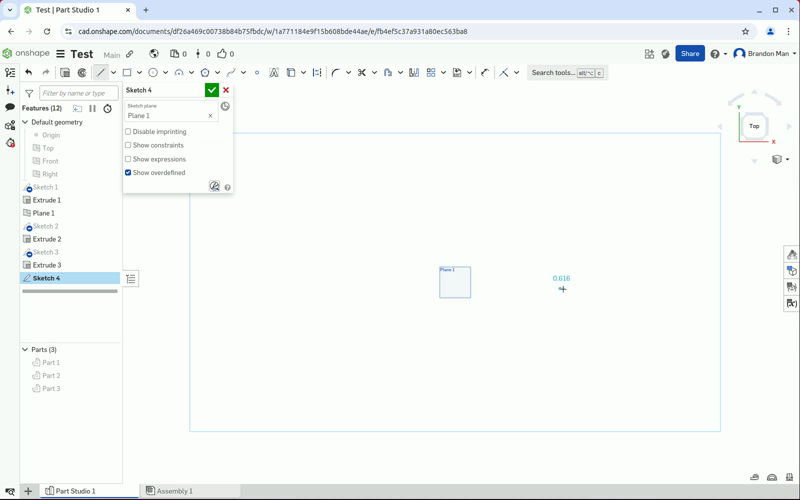
scroll(6)
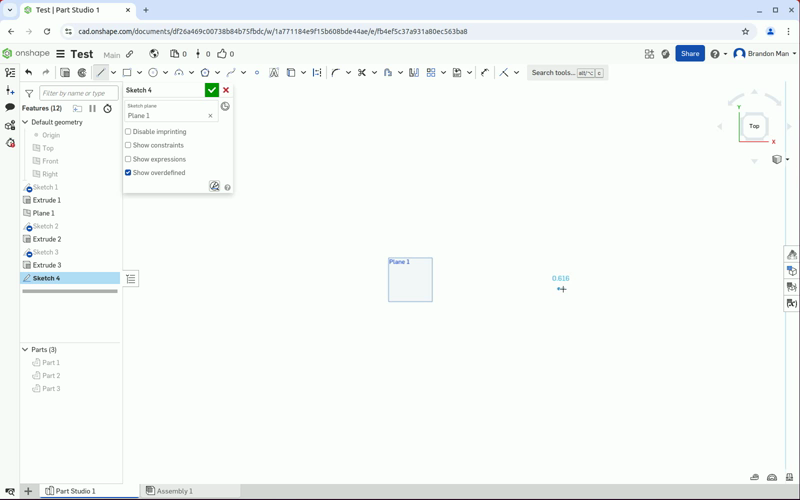
scroll(6)
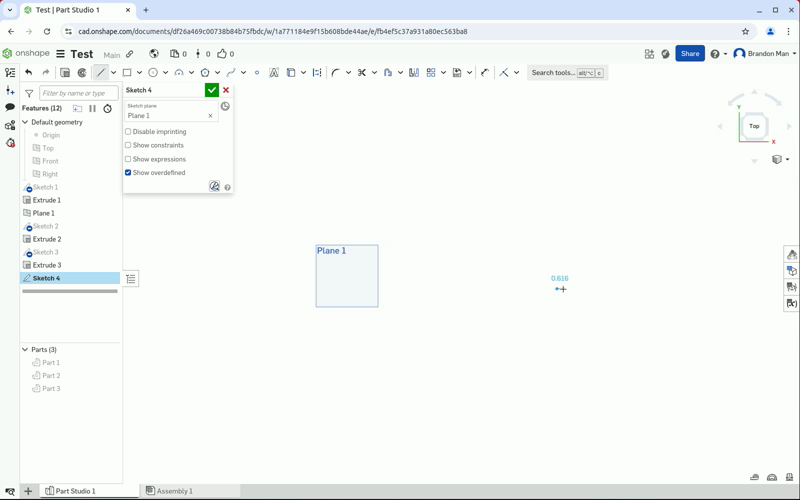
scroll(6)
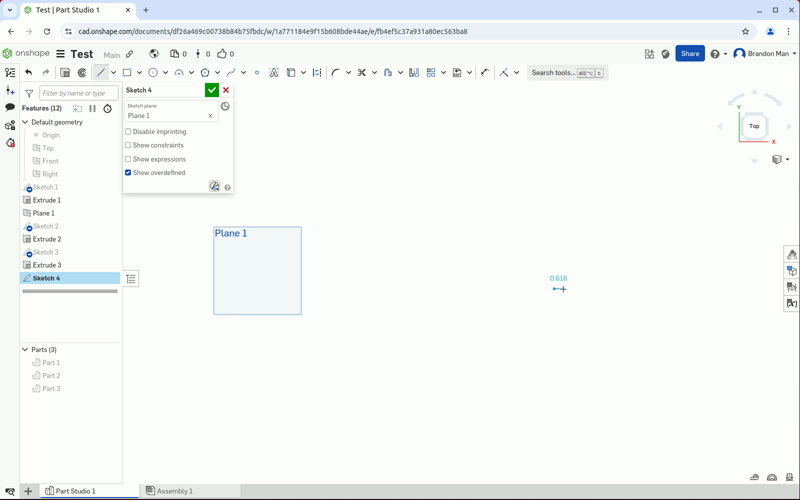
scroll(6)
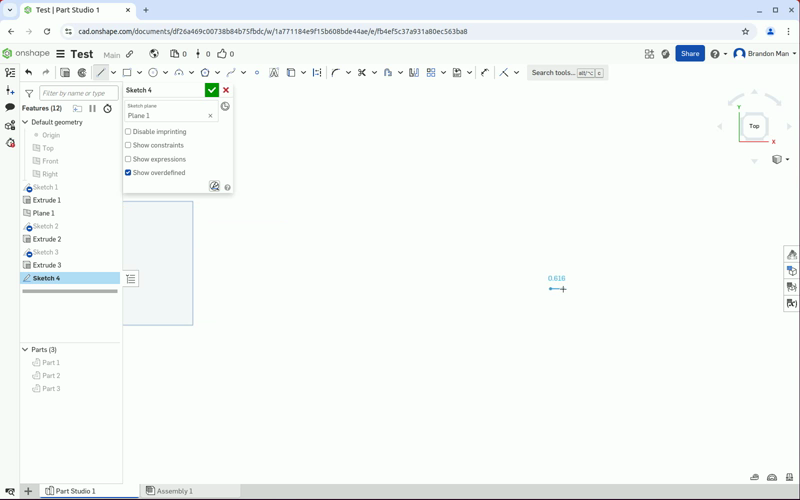
scroll(6)
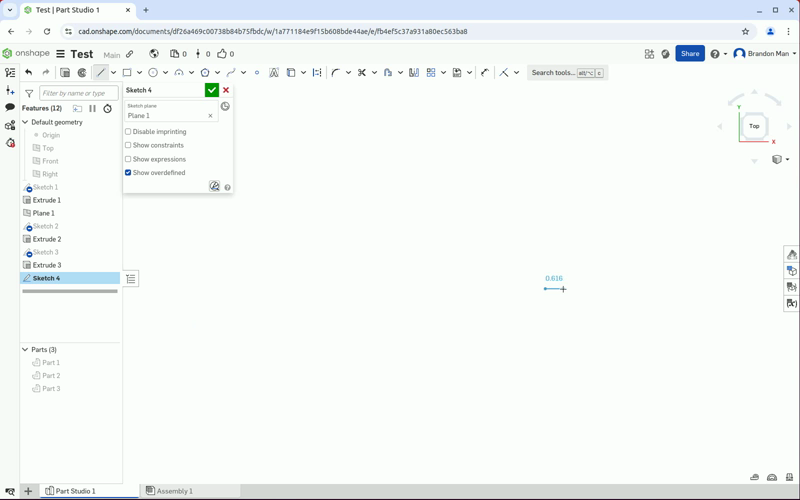
scroll(6)
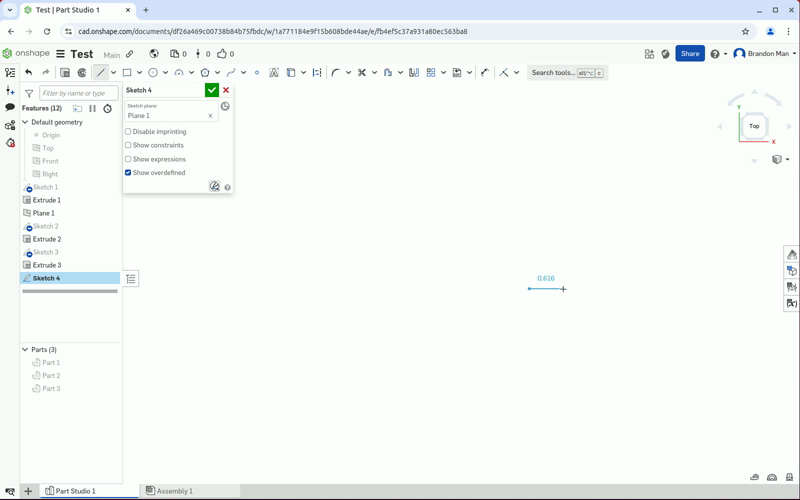
click(563, 288)
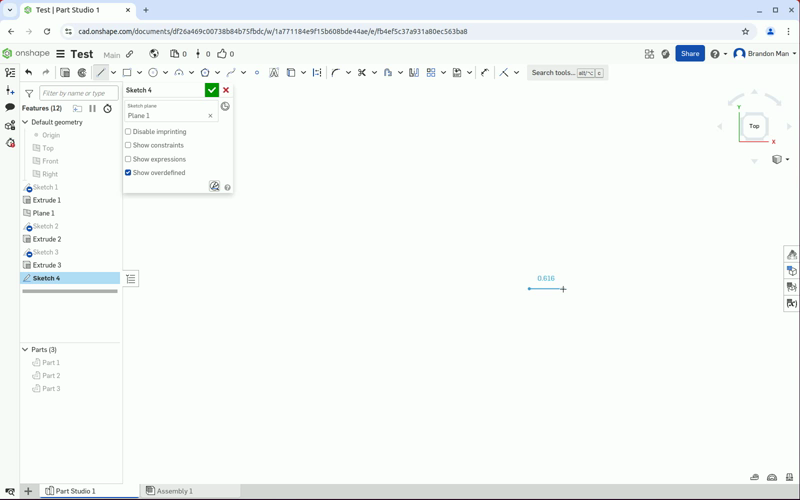
scroll(-6)
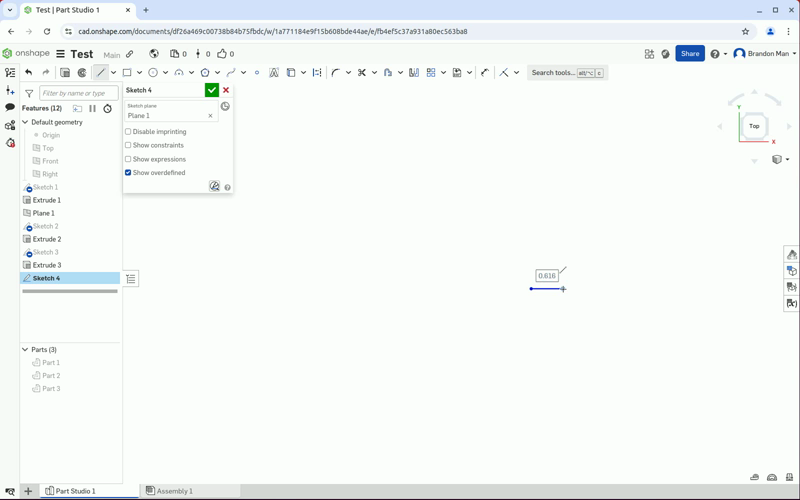
scroll(-6)
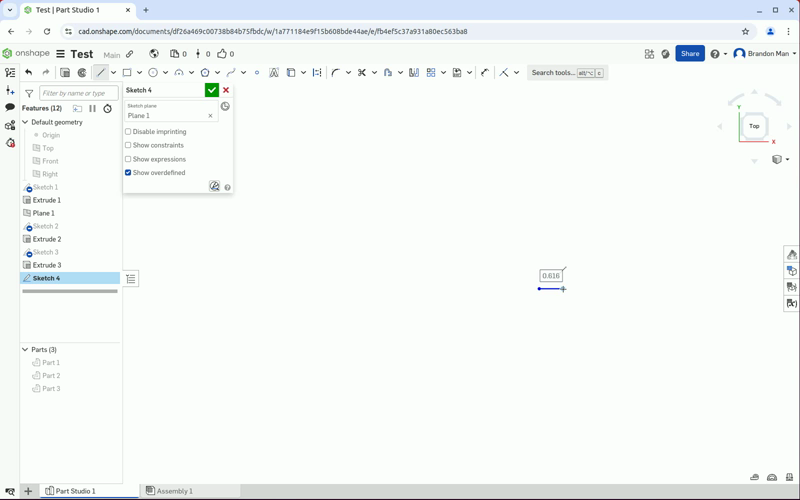
scroll(-6)
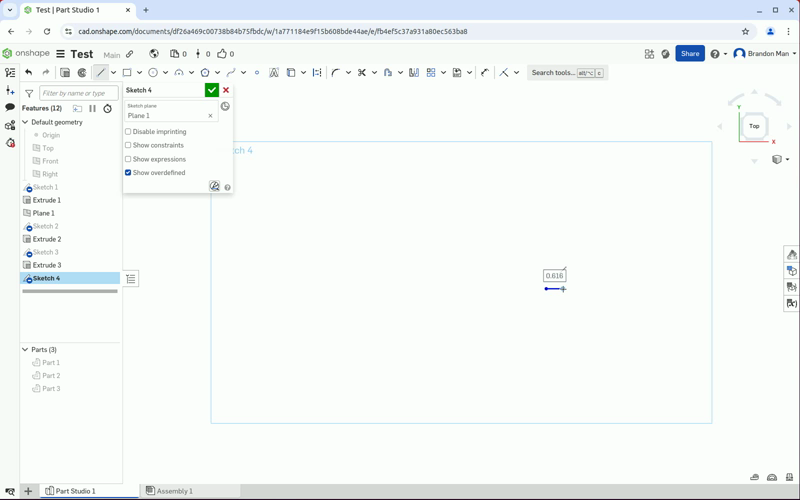
scroll(-6)
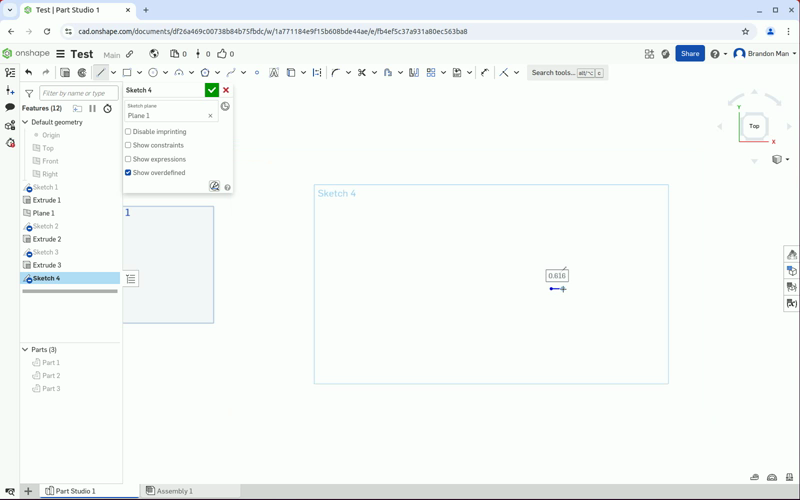
scroll(-6)
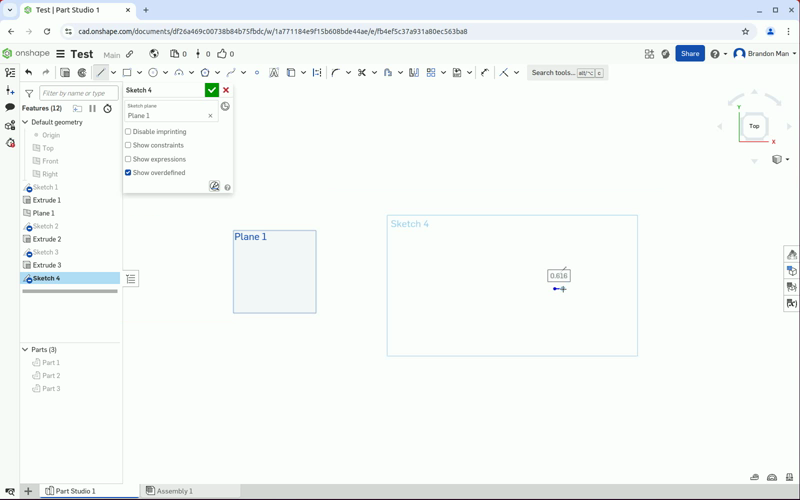
scroll(-6)
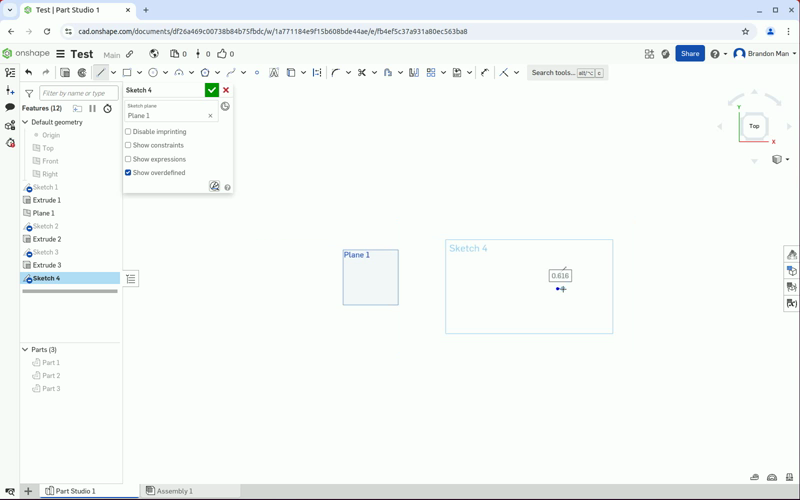
scroll(-6)
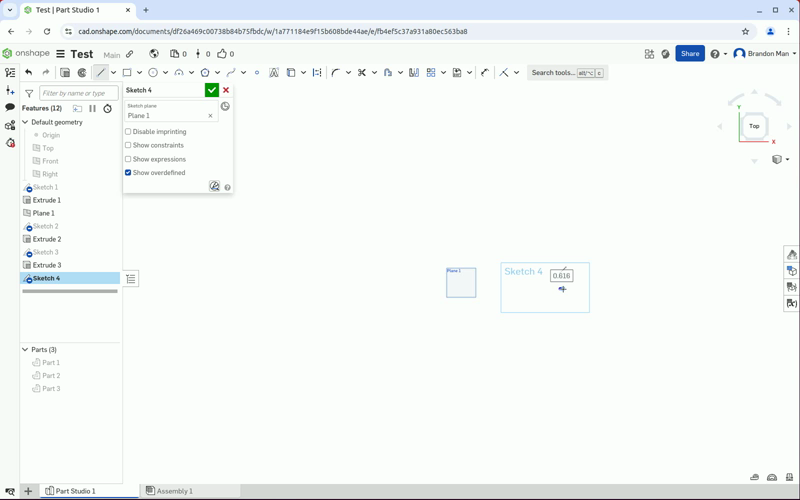
key_up(shift)
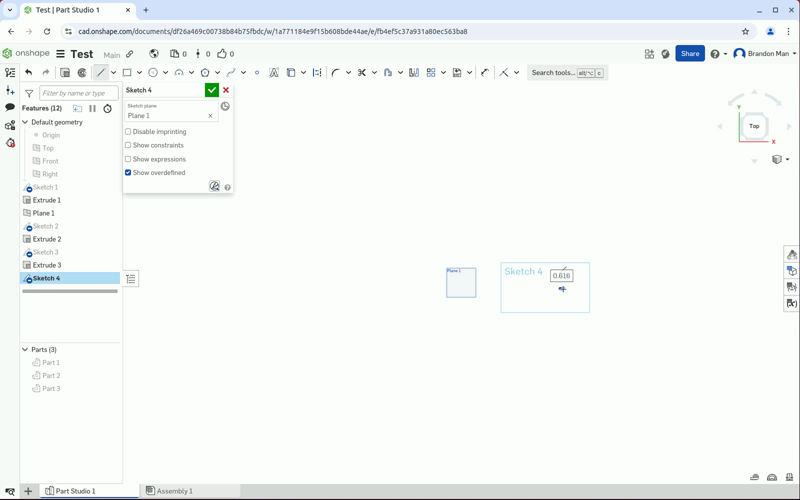
key_down(shift)
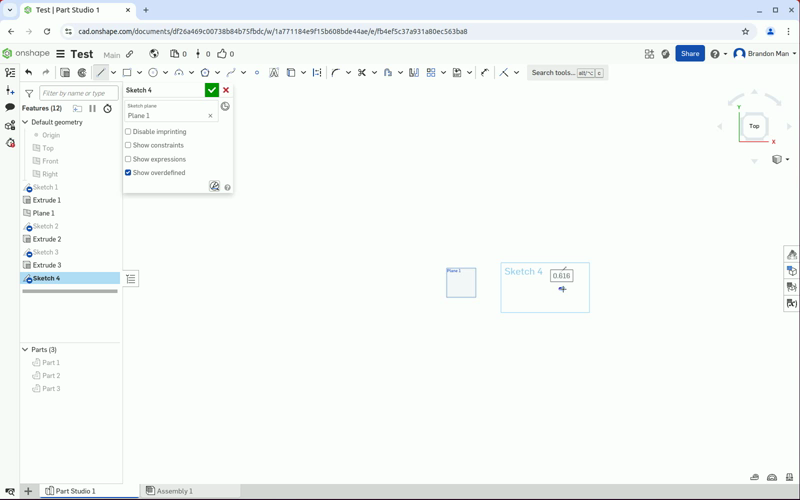
mouse_move(589, 288)
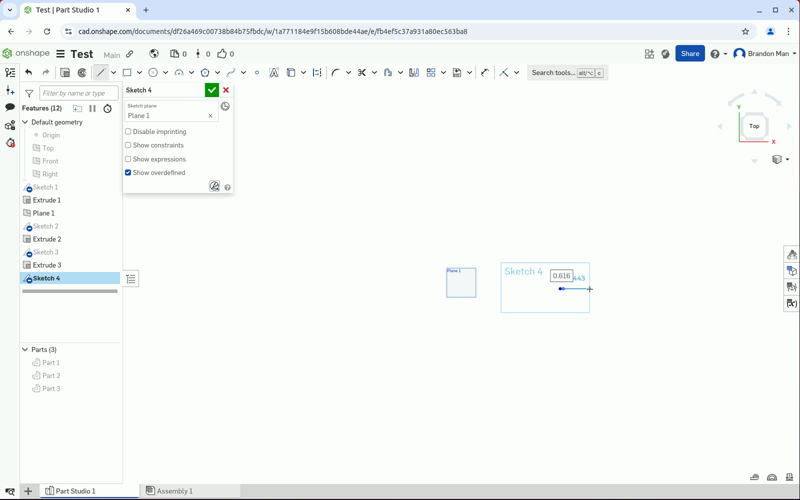
mouse_move(563, 281)
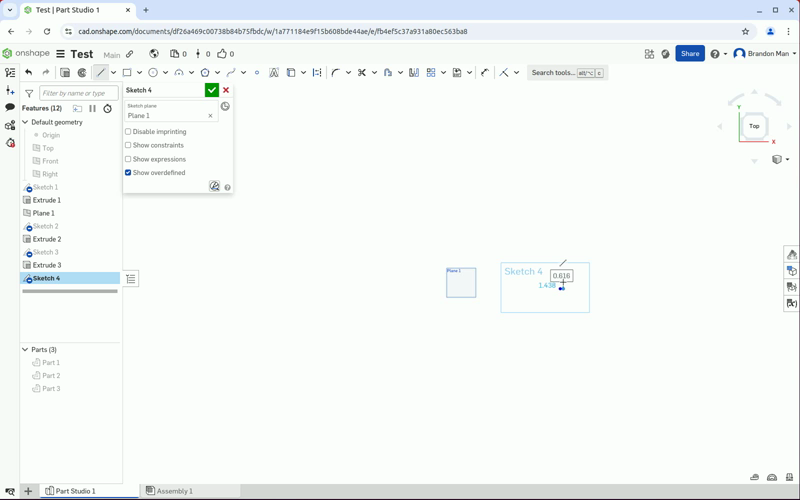
scroll(6)
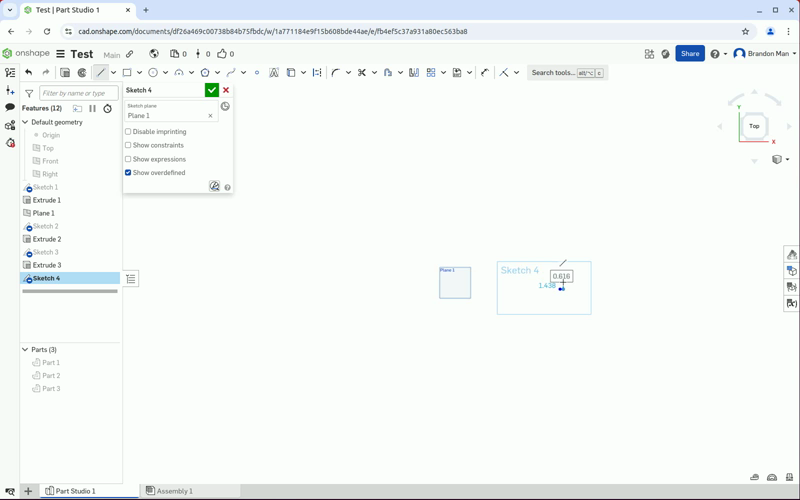
scroll(6)
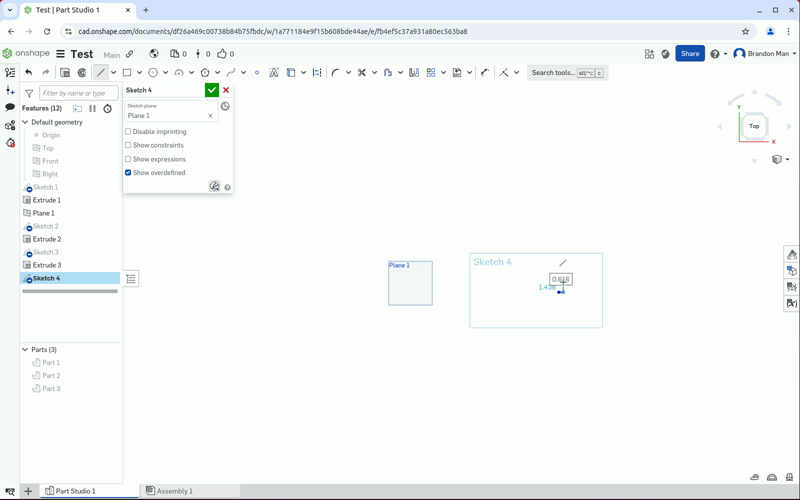
scroll(6)
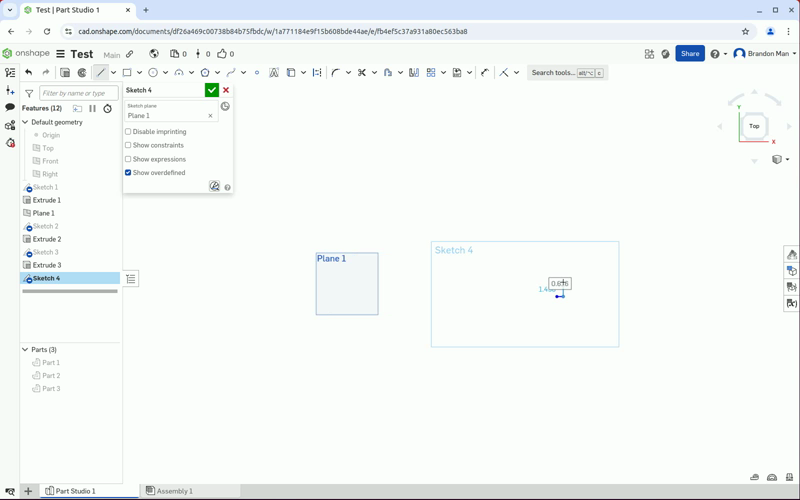
scroll(6)
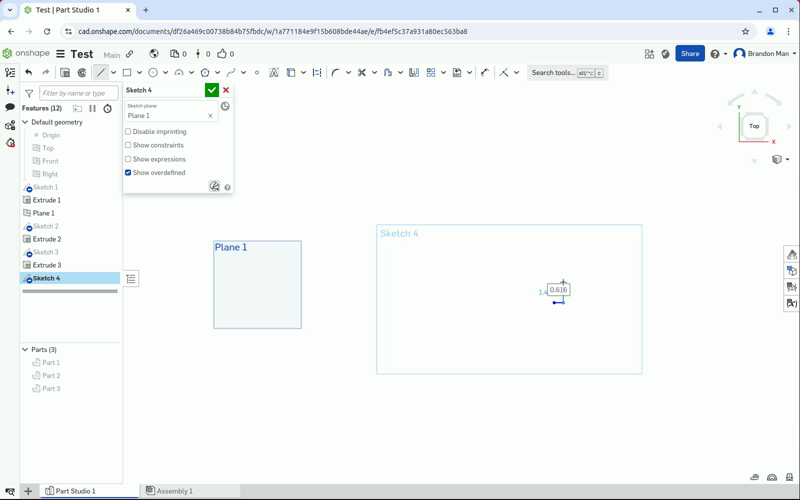
scroll(6)
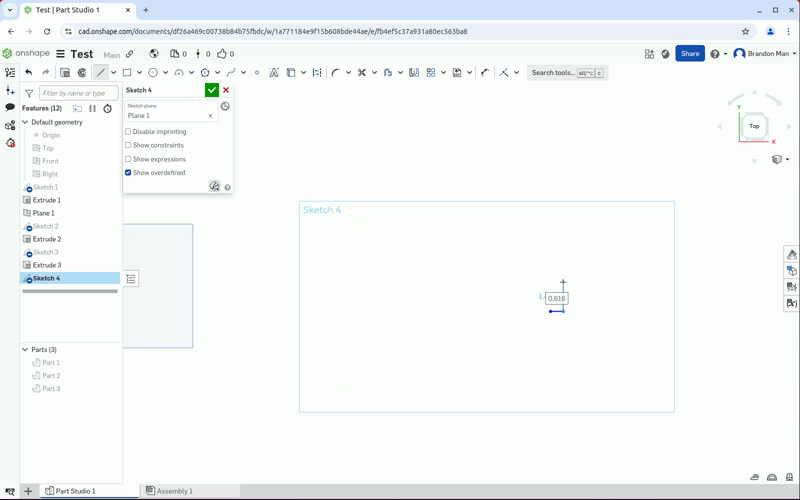
scroll(6)
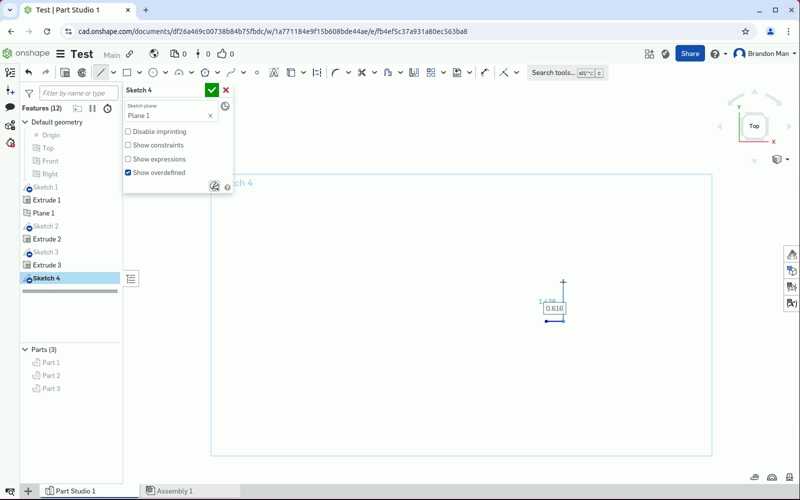
scroll(6)
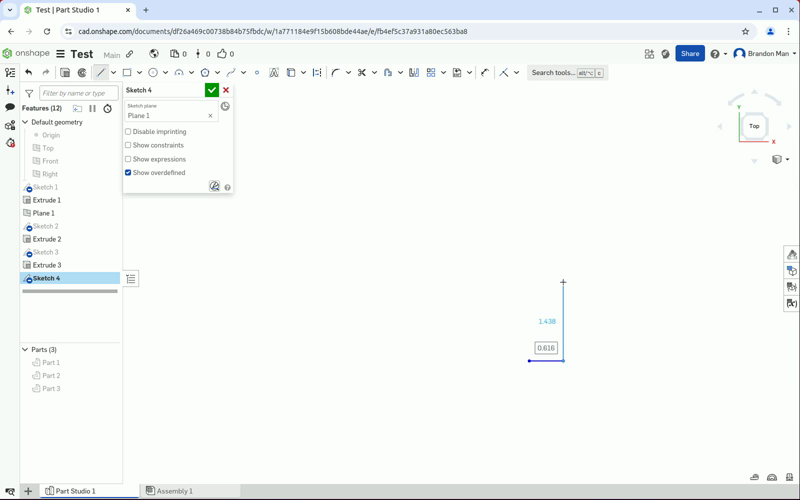
click(563, 281)
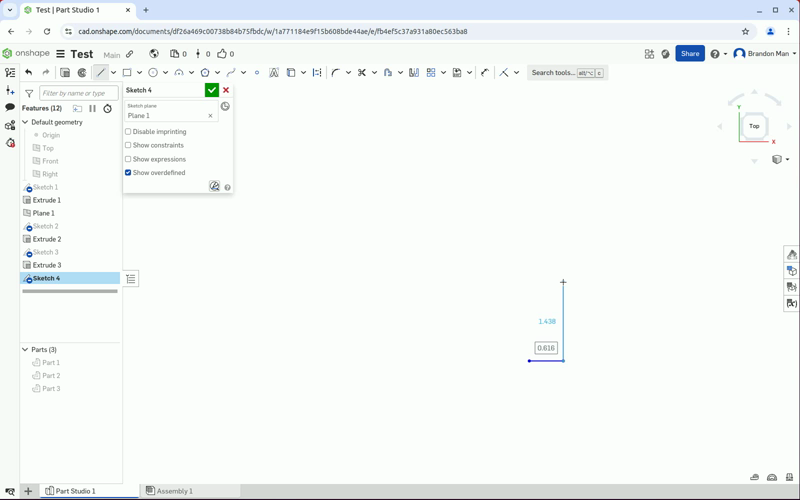
scroll(-6)
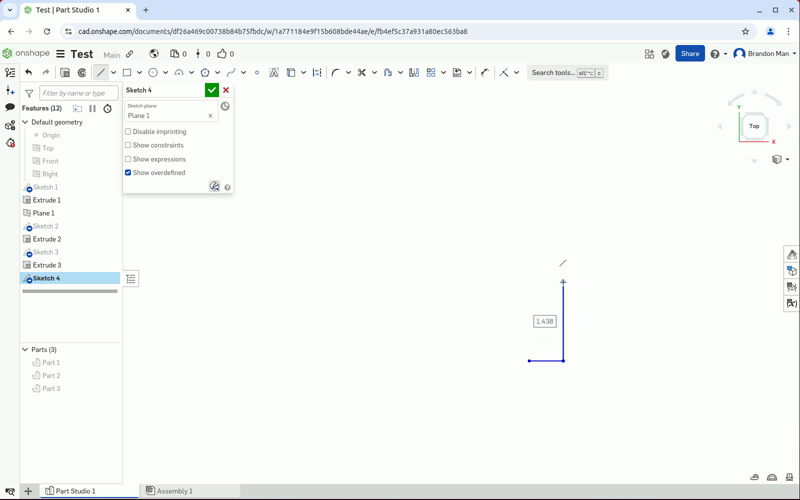
scroll(-6)
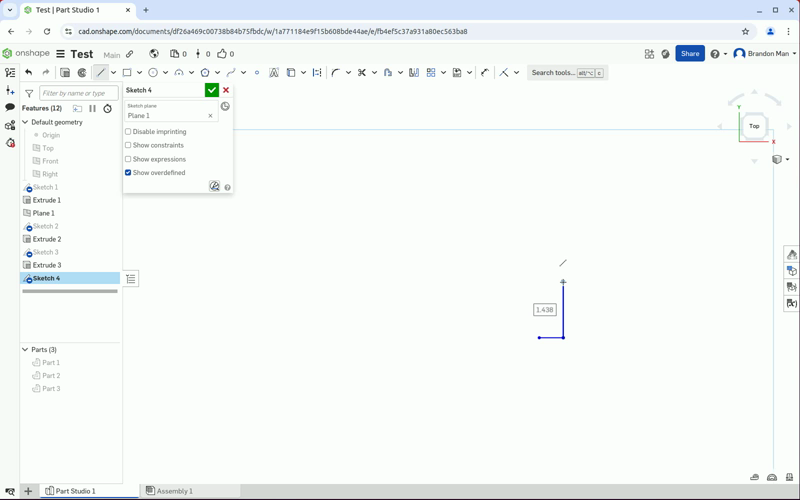
scroll(-6)
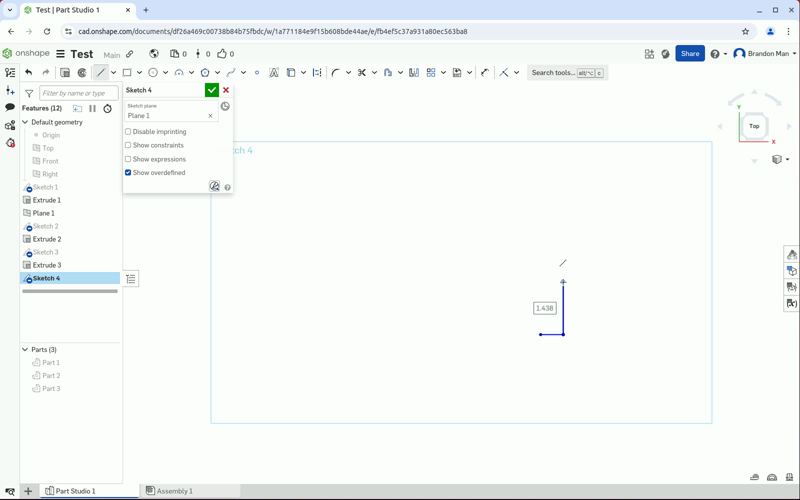
scroll(-6)
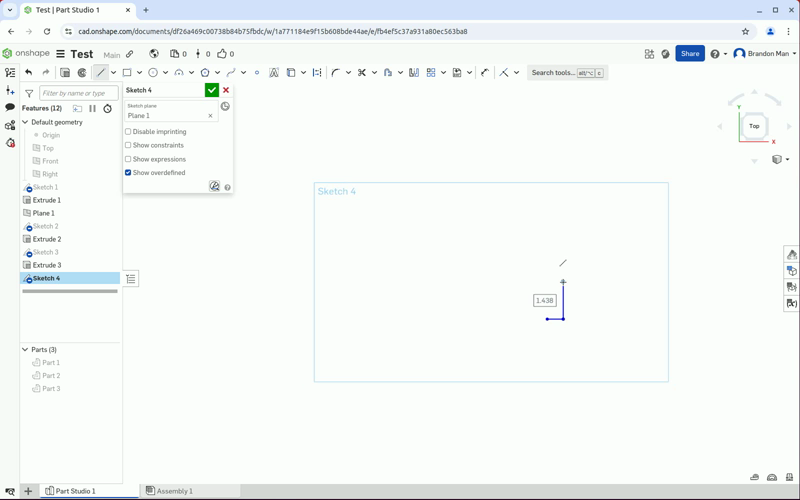
scroll(-6)
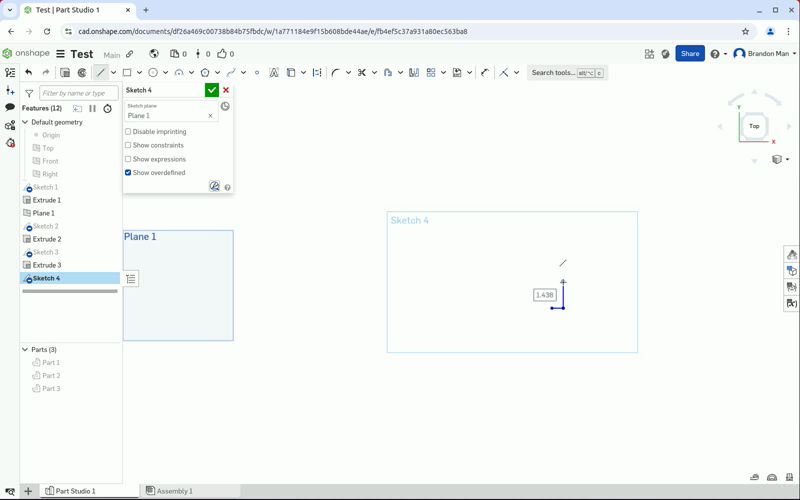
scroll(-6)
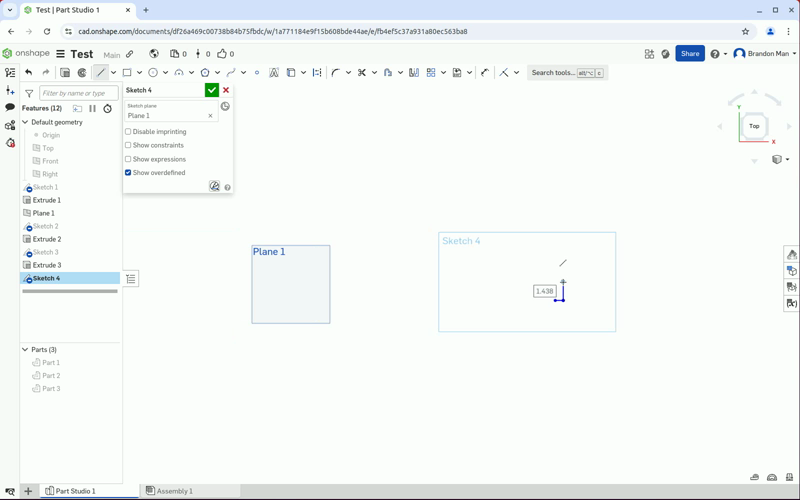
scroll(-6)
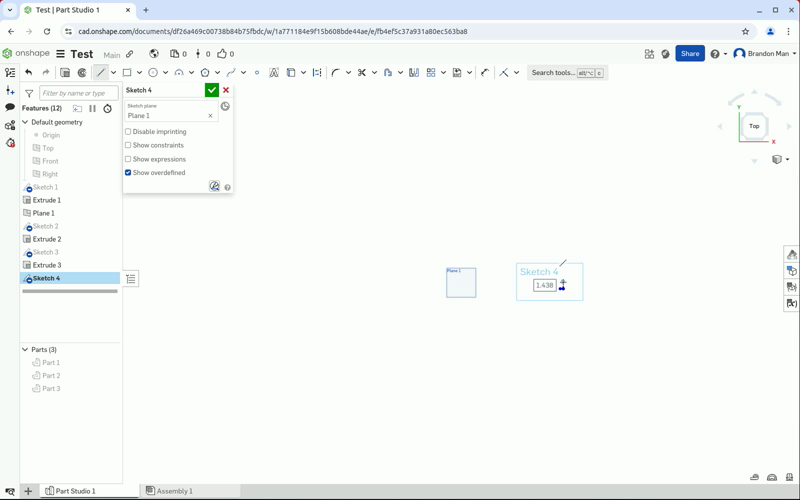
key_up(shift)
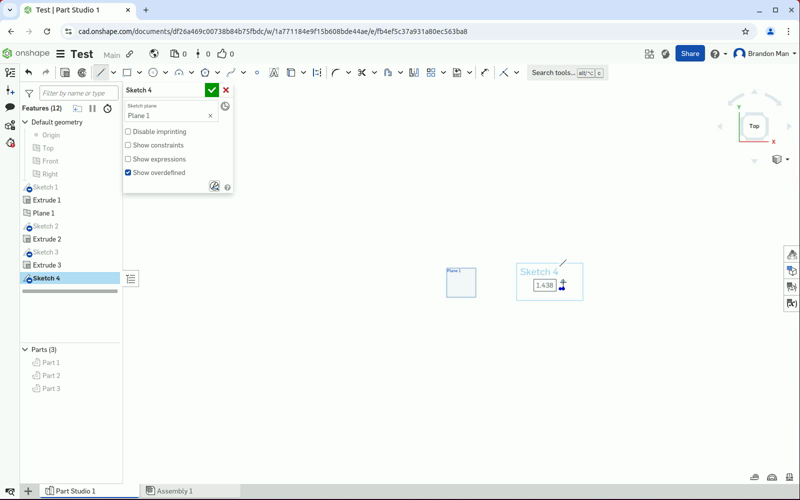
key_down(shift)
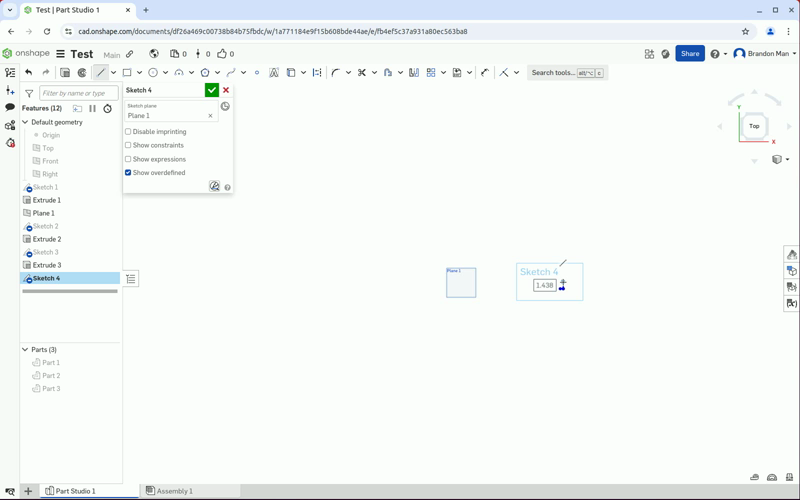
mouse_move(589, 281)
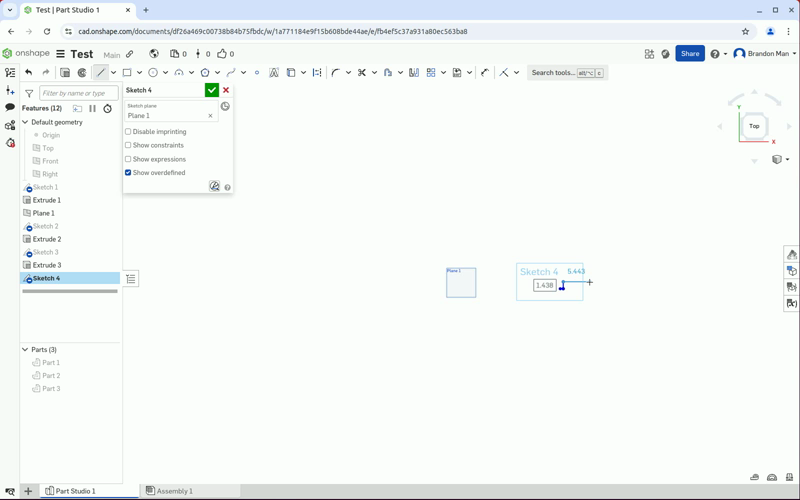
mouse_move(560, 281)
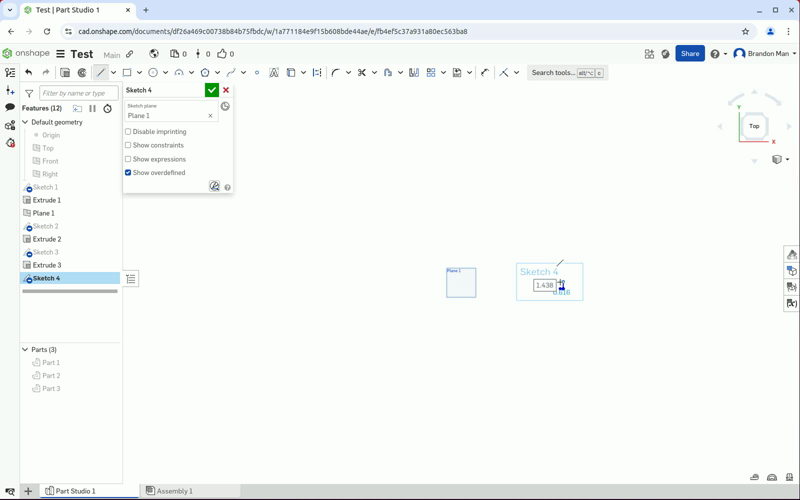
scroll(6)
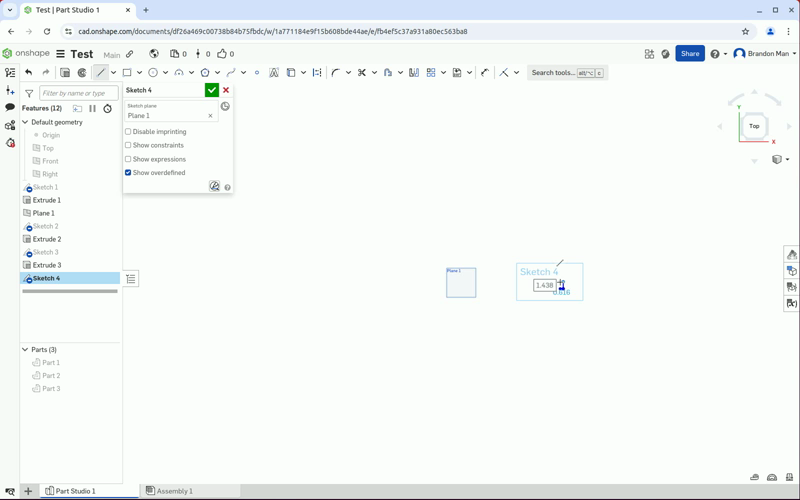
scroll(6)
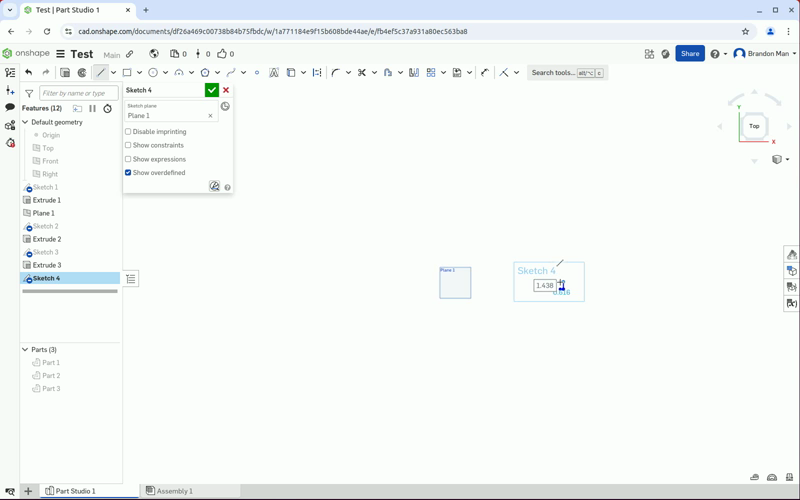
scroll(6)
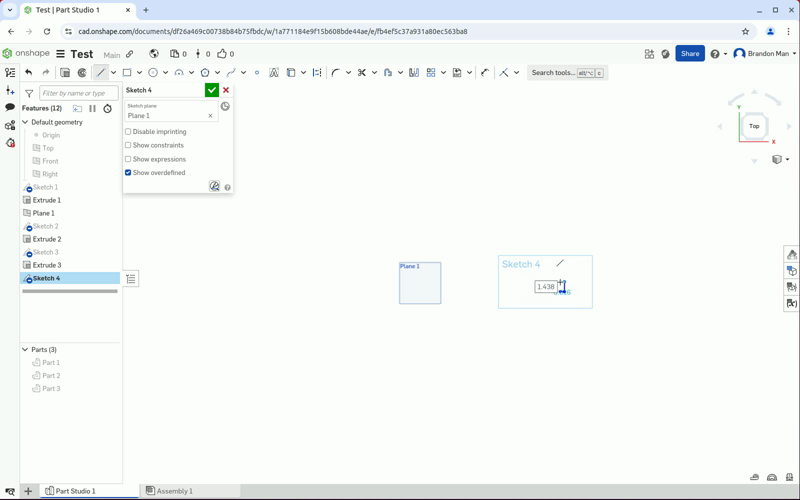
scroll(6)
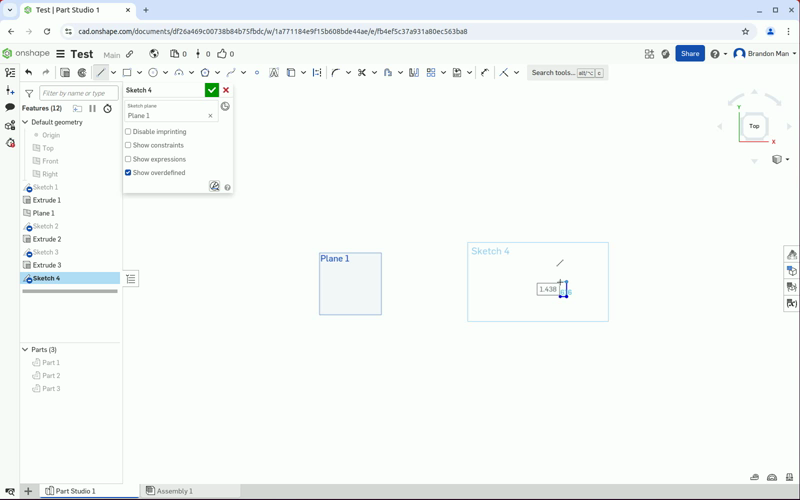
scroll(6)
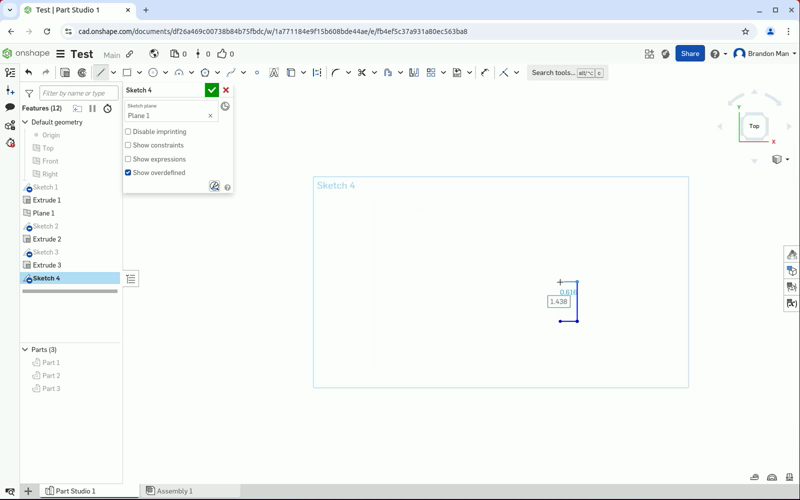
scroll(6)
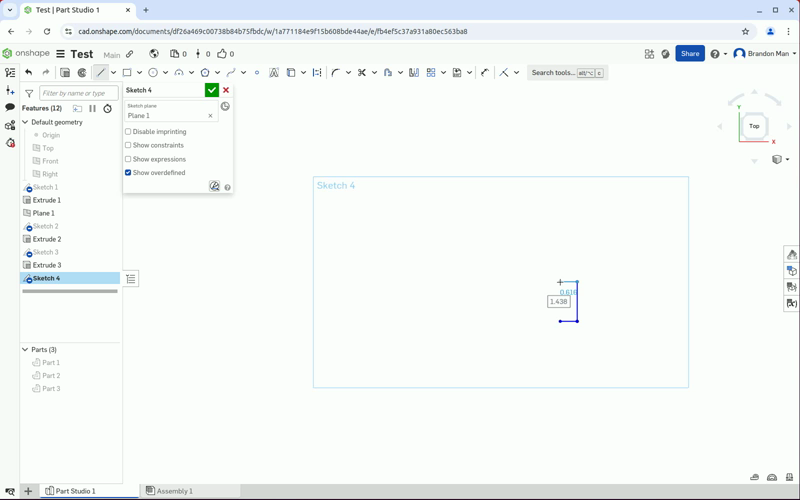
scroll(6)
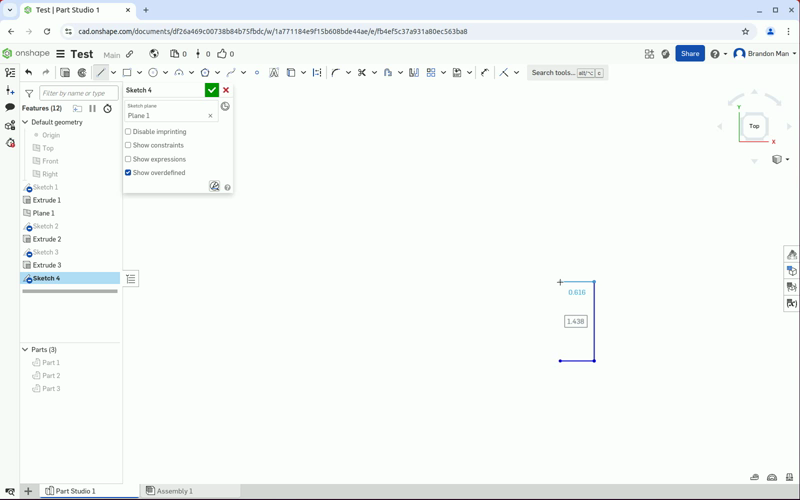
click(560, 281)
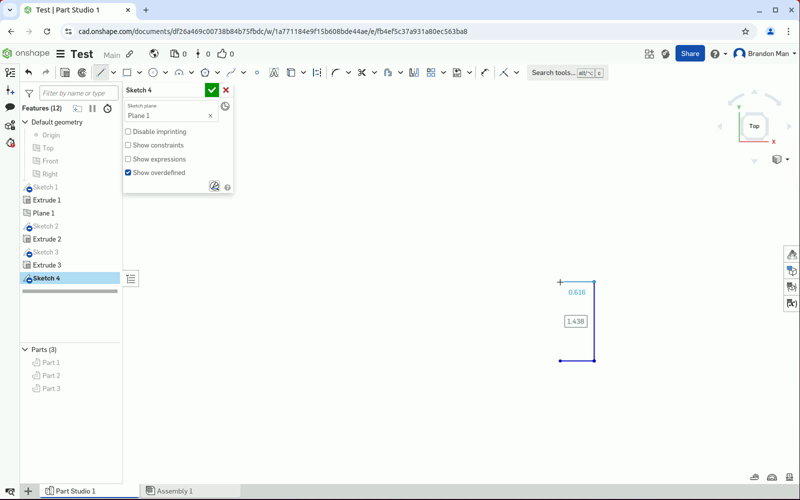
scroll(-6)
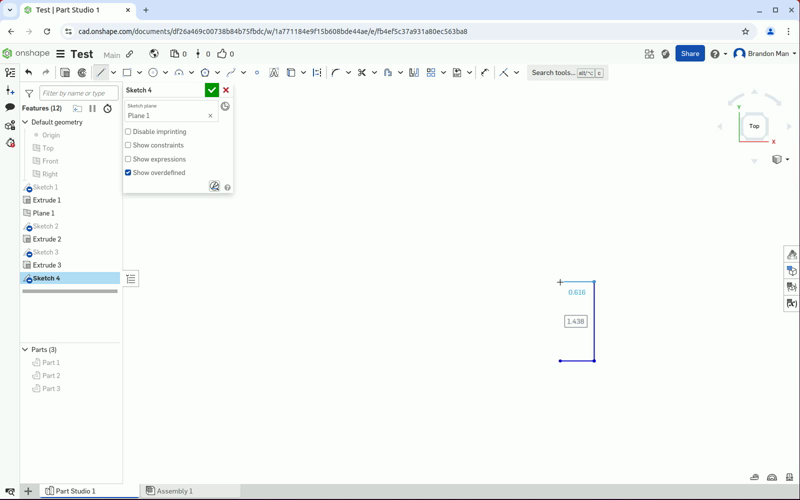
scroll(-6)
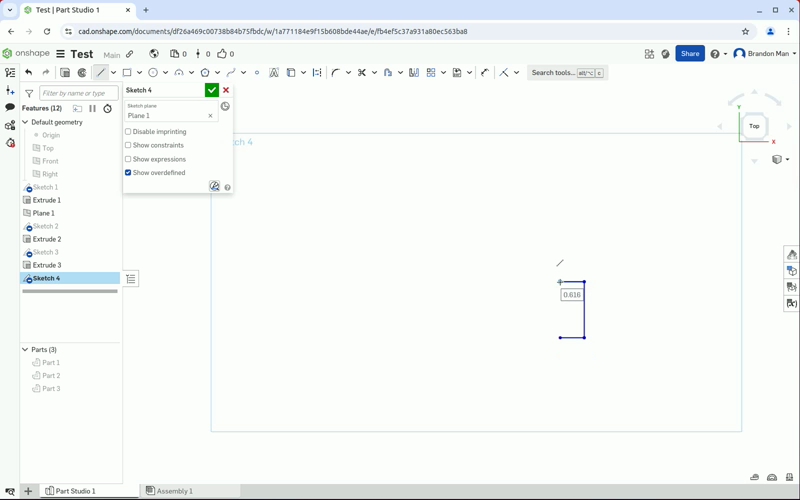
scroll(-6)
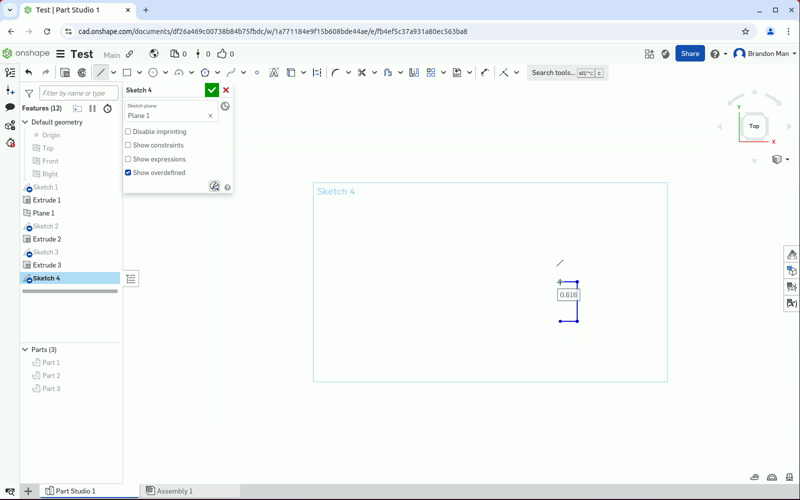
scroll(-6)
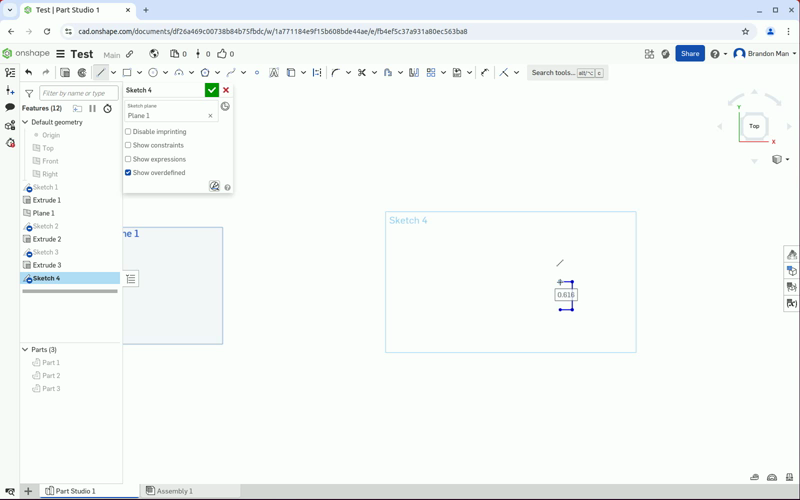
scroll(-6)
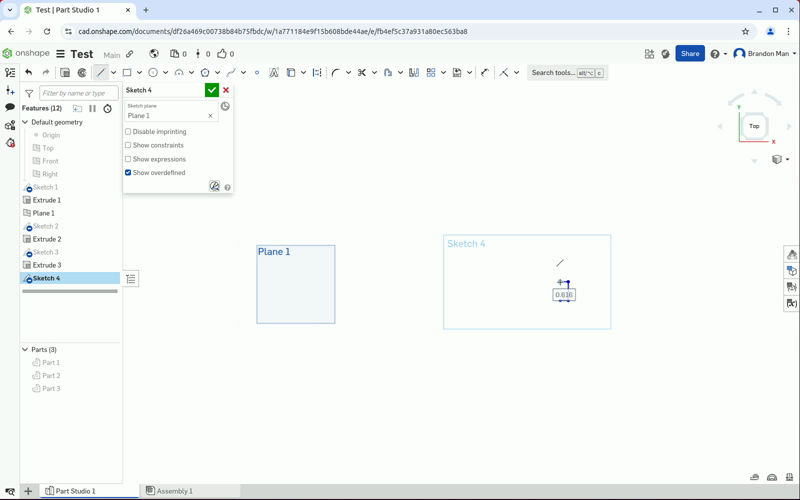
scroll(-6)
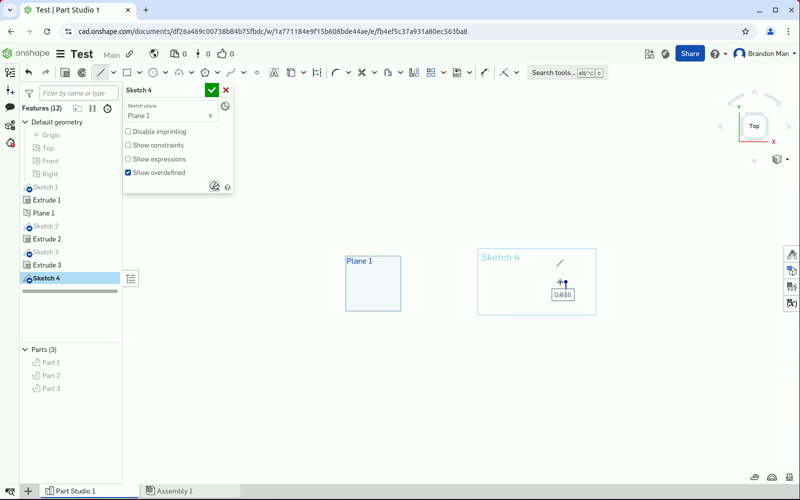
scroll(-6)
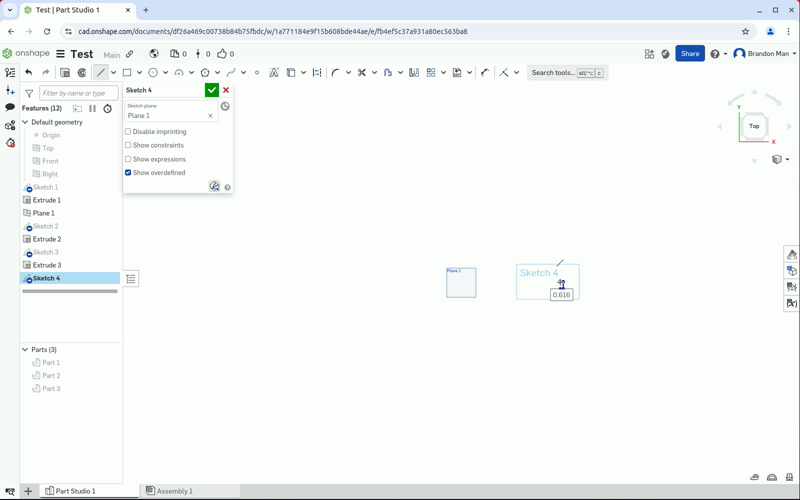
key_up(shift)
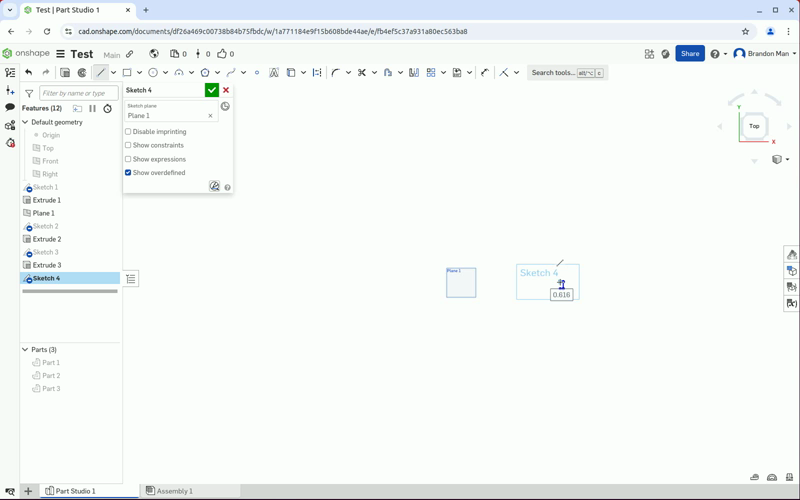
mouse_move(589, 281)
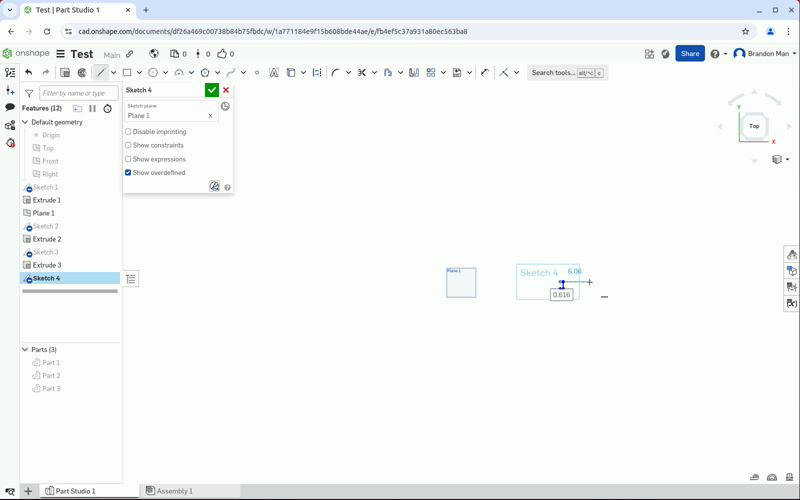
key_down(shift)
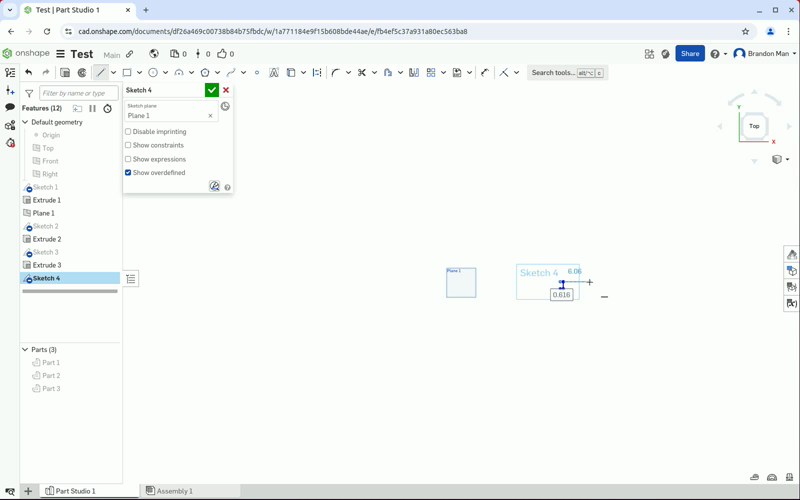
mouse_move(560, 288)
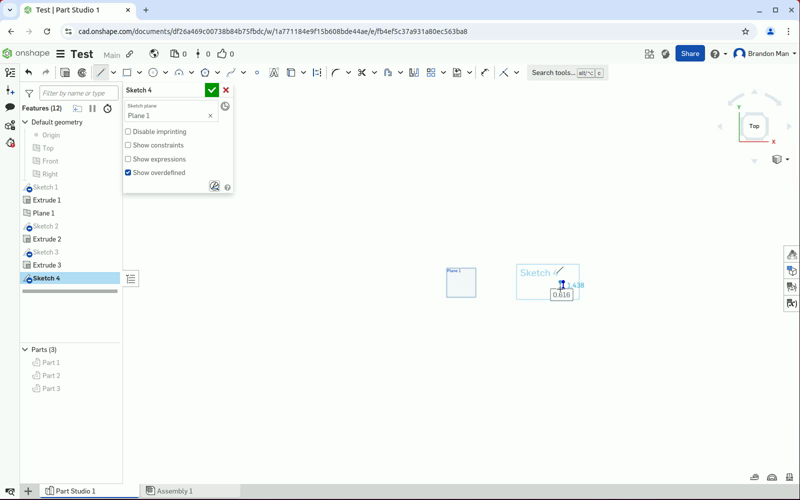
scroll(6)
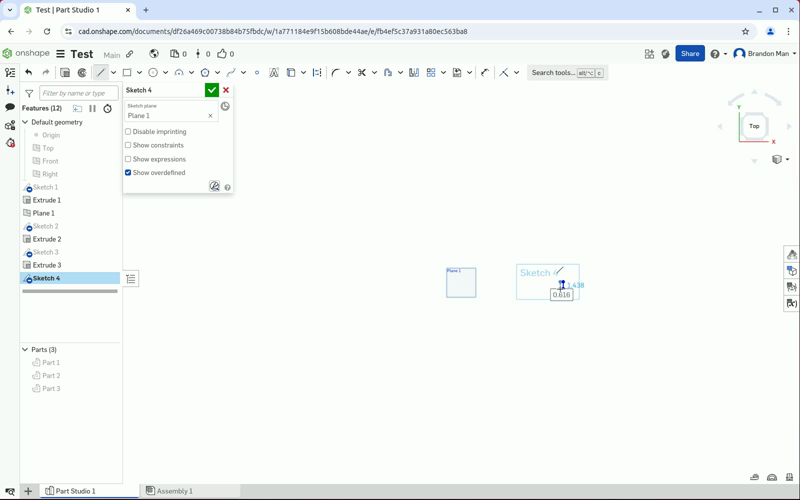
scroll(6)
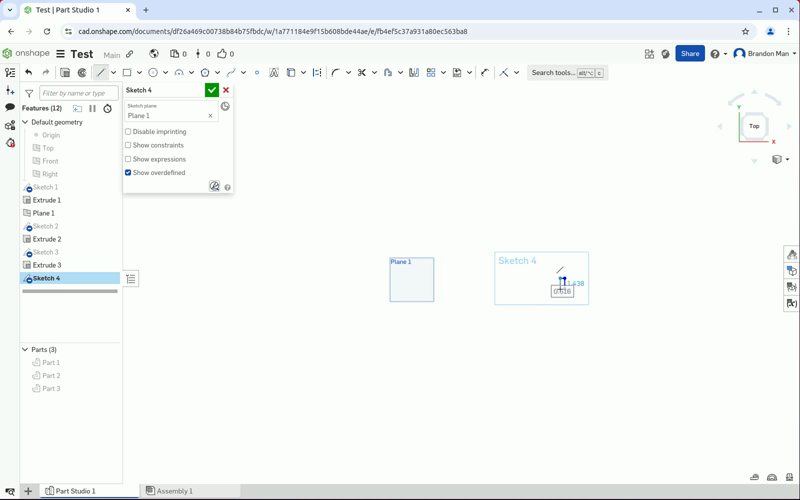
scroll(6)
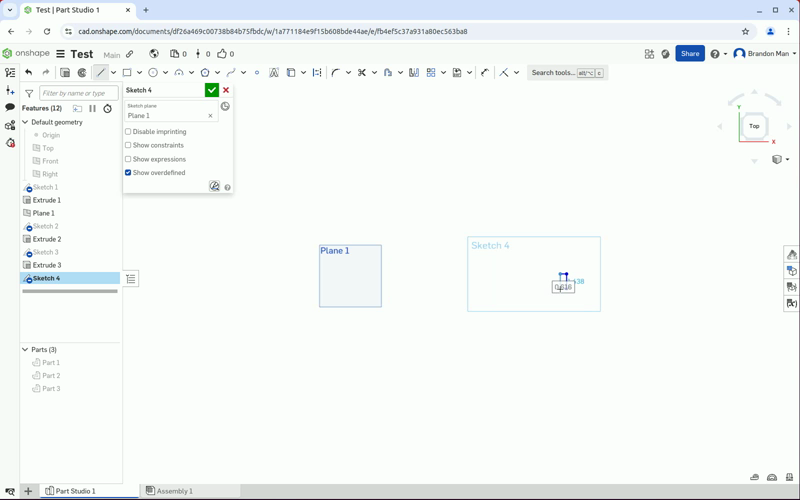
scroll(6)
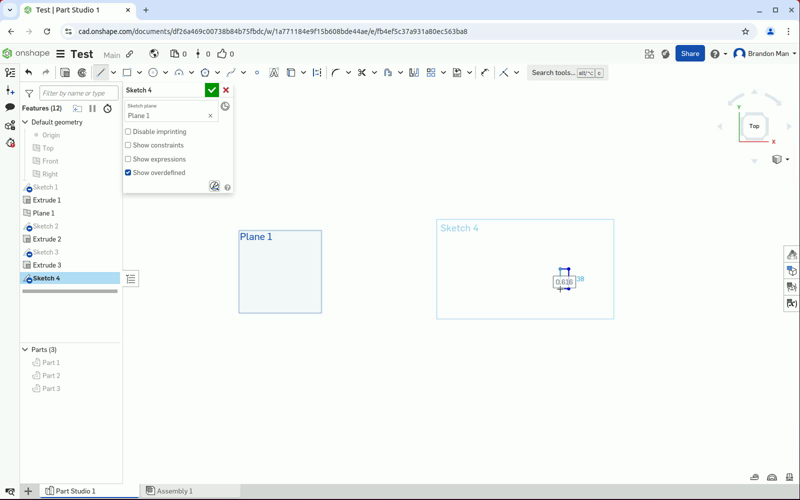
scroll(6)
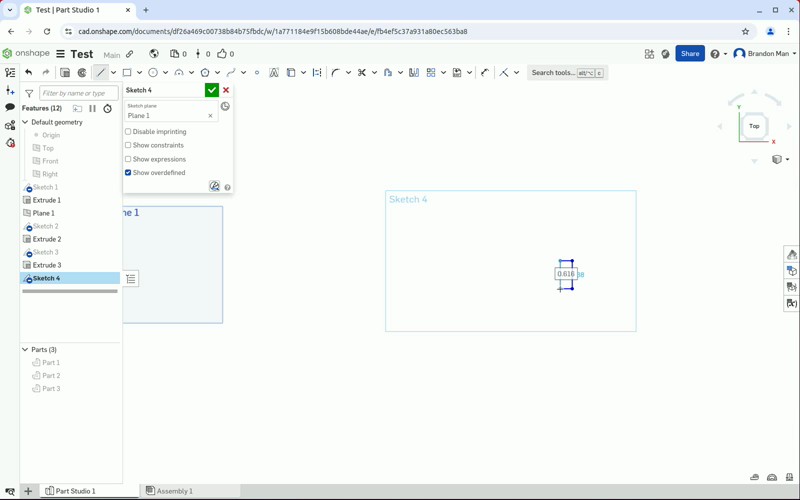
scroll(6)
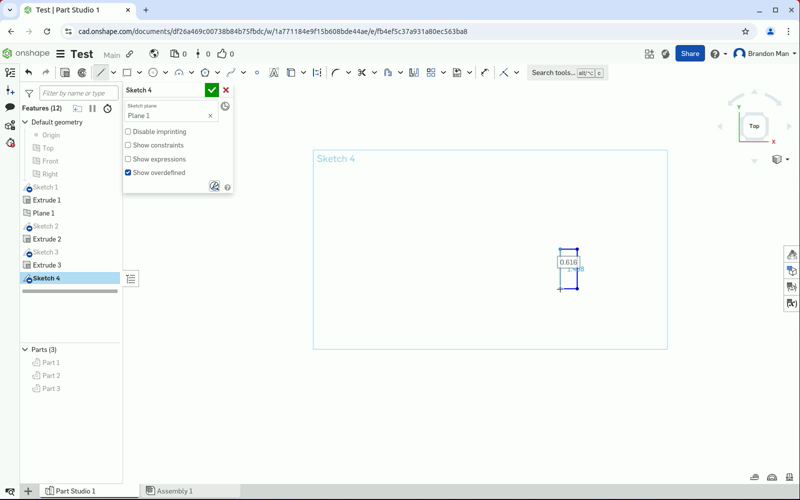
scroll(6)
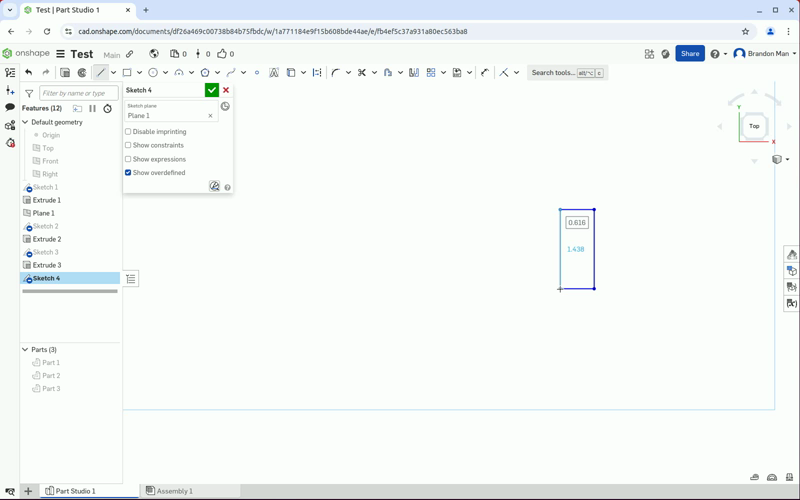
key_up(shift)
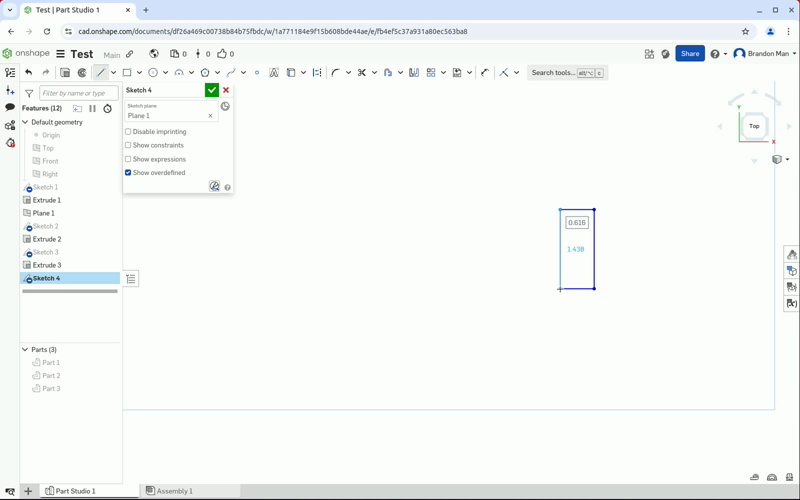
click(560, 288)
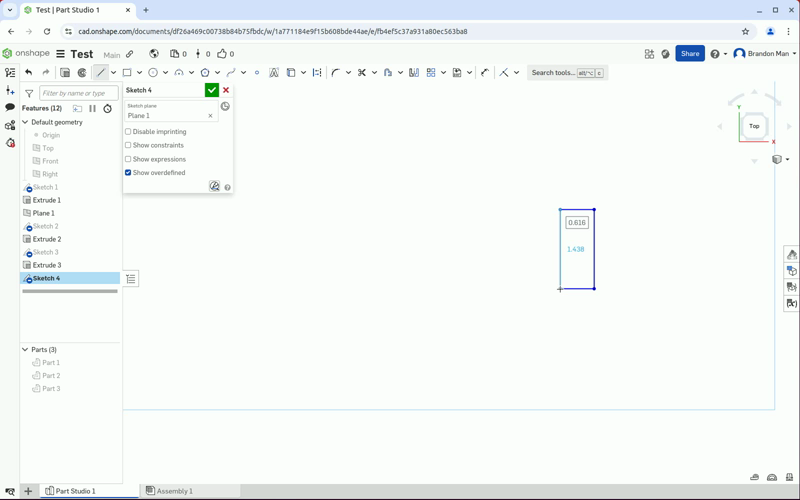
scroll(-6)
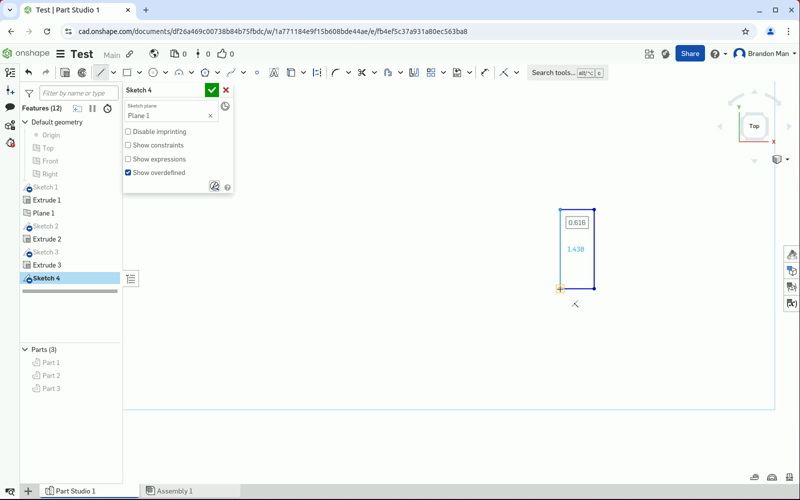
scroll(-6)
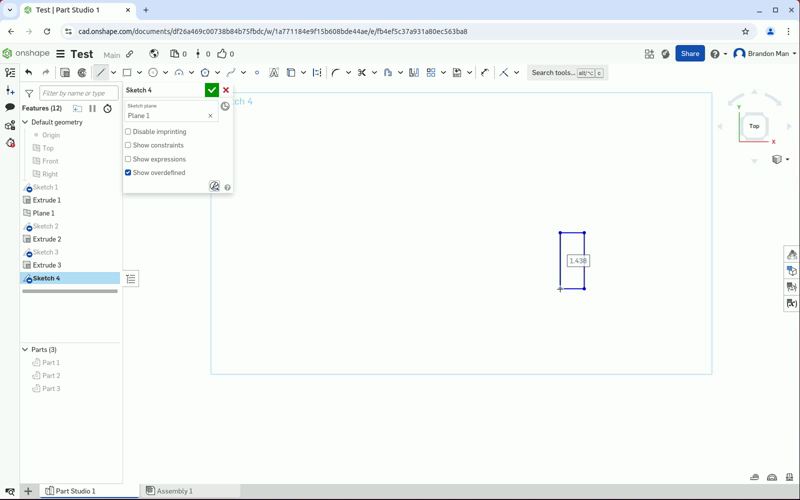
scroll(-6)
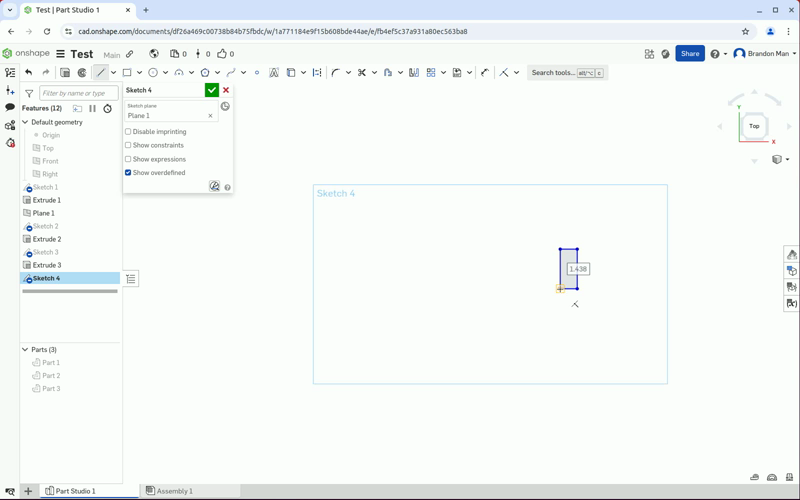
scroll(-6)
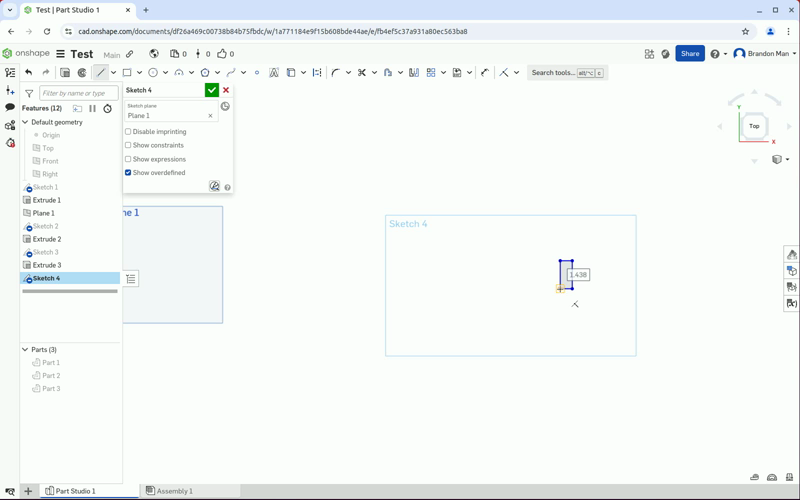
scroll(-6)
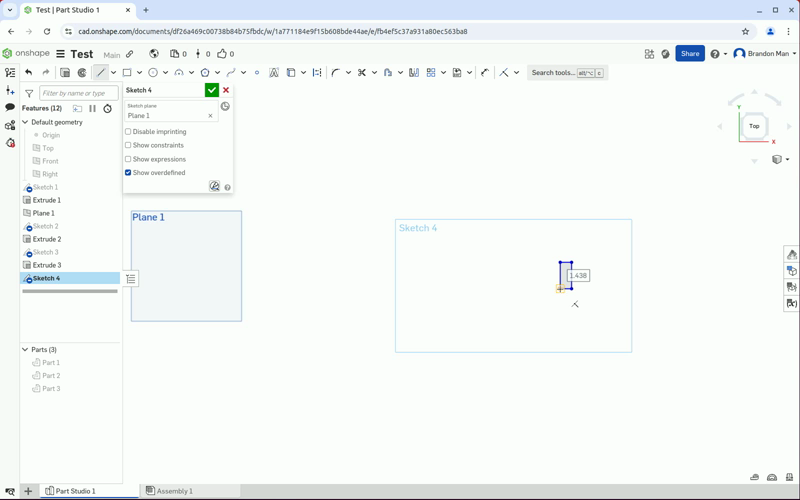
scroll(-6)
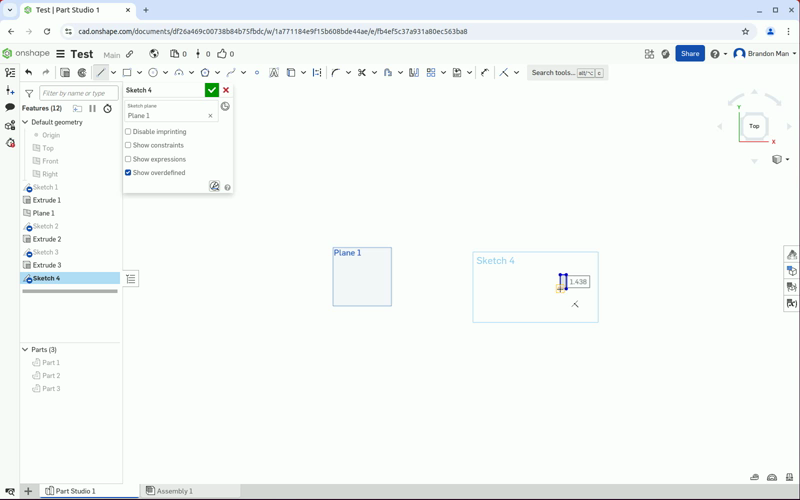
scroll(-6)
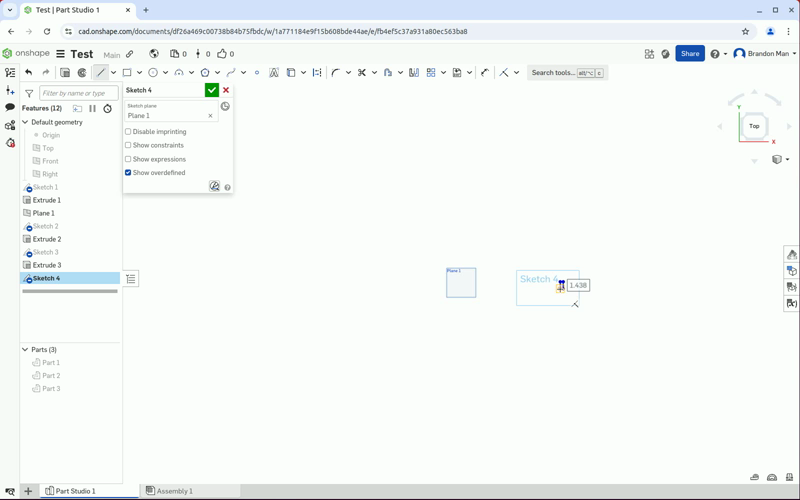
key(esc)
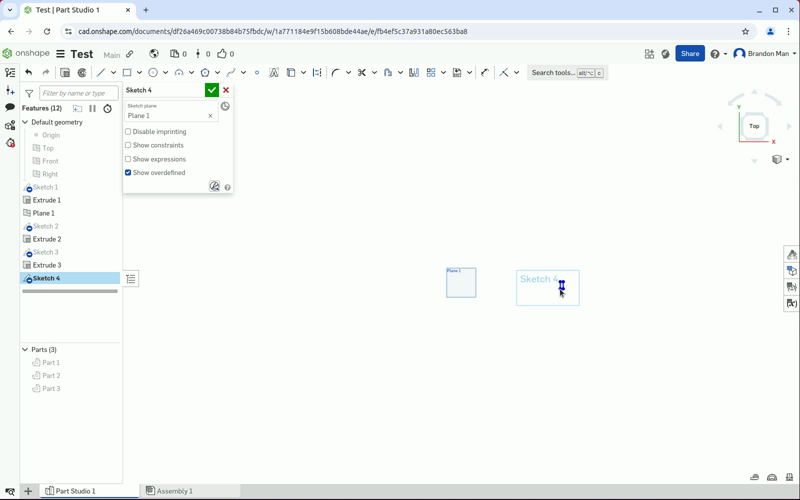
mouse_move(562, 288)
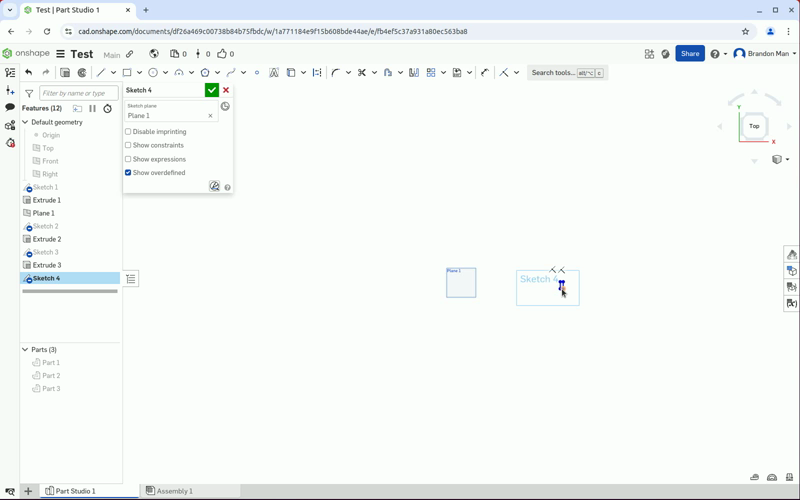
scroll(6)
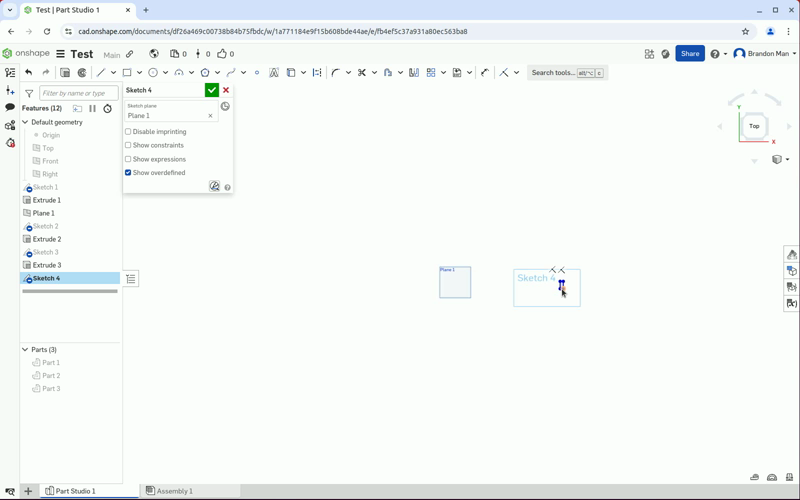
scroll(6)
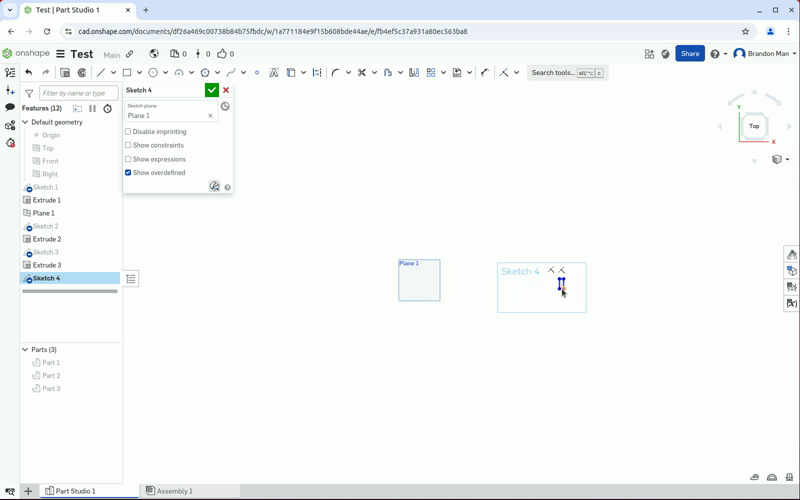
scroll(6)
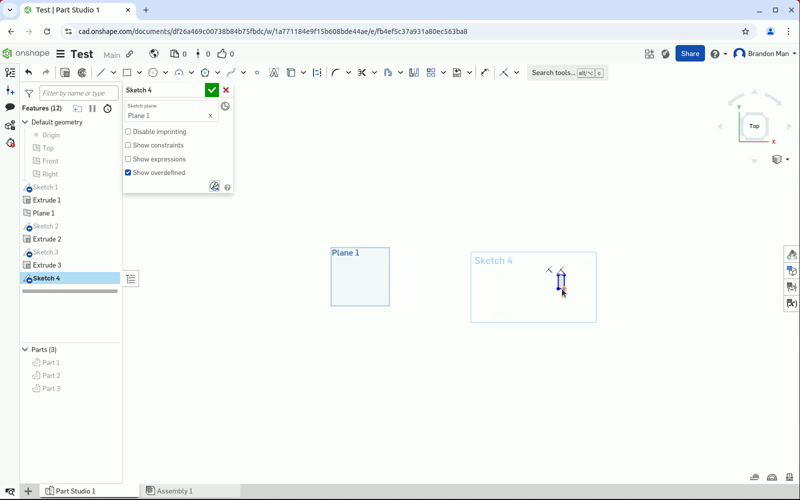
scroll(6)
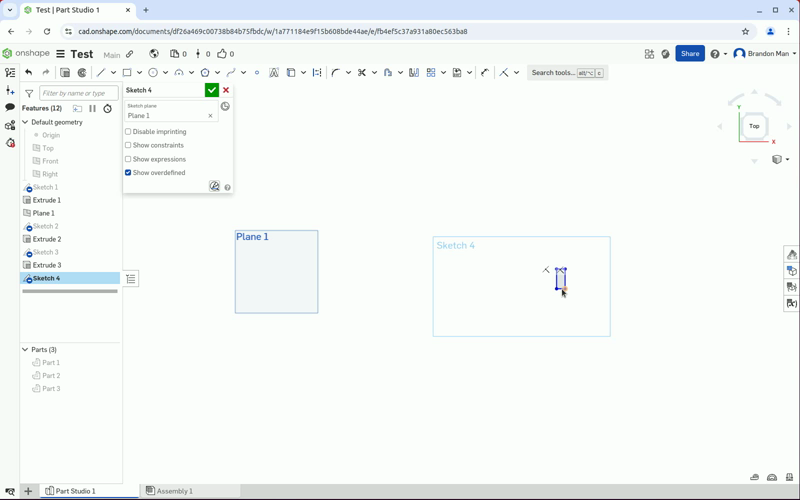
scroll(6)
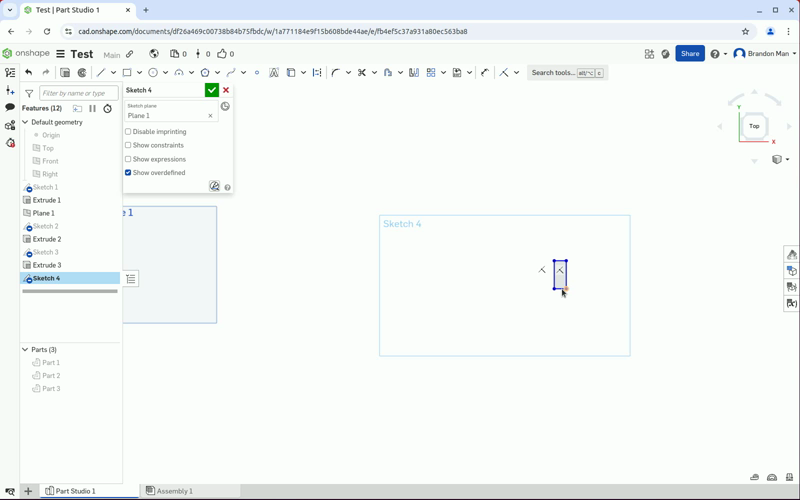
scroll(6)
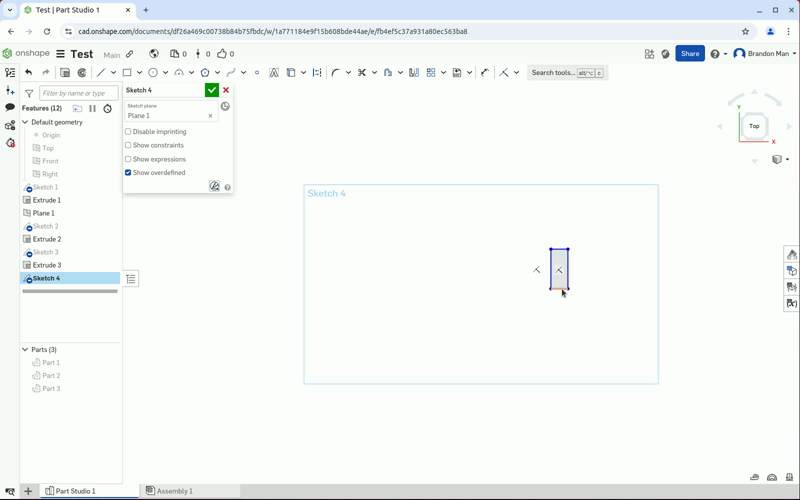
scroll(6)
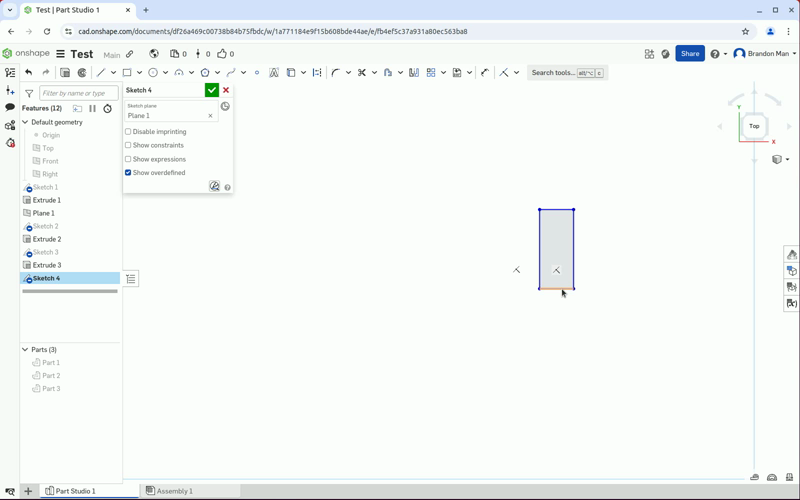
click(562, 288)
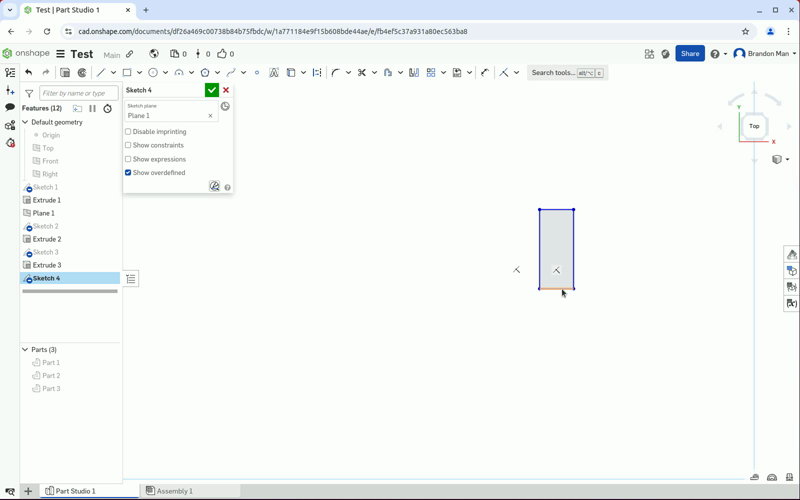
scroll(-6)
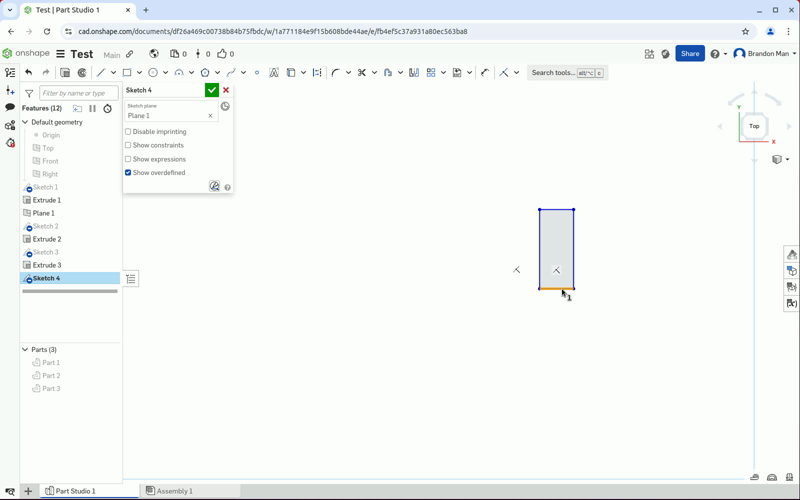
scroll(-6)
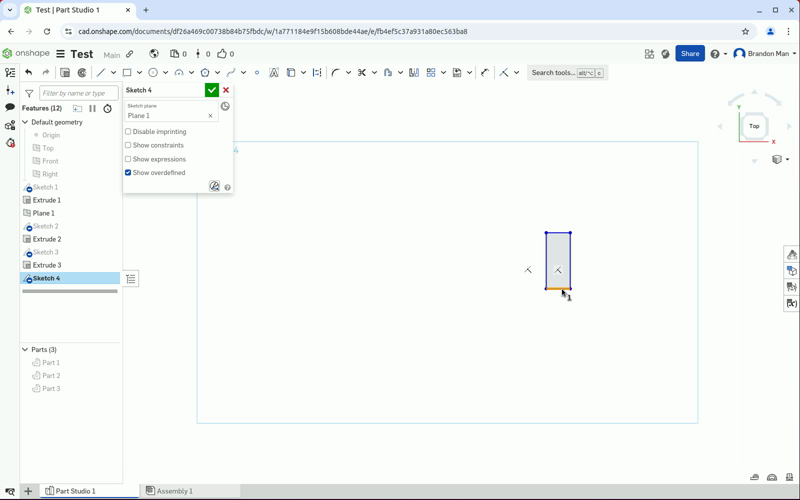
scroll(-6)
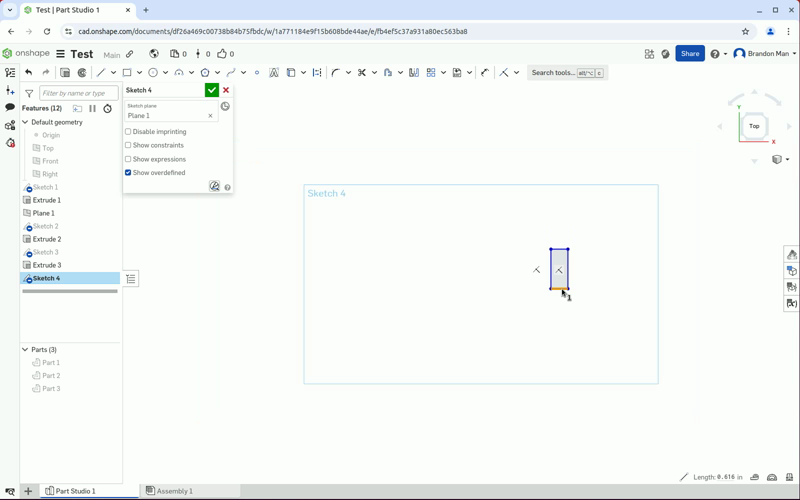
scroll(-6)
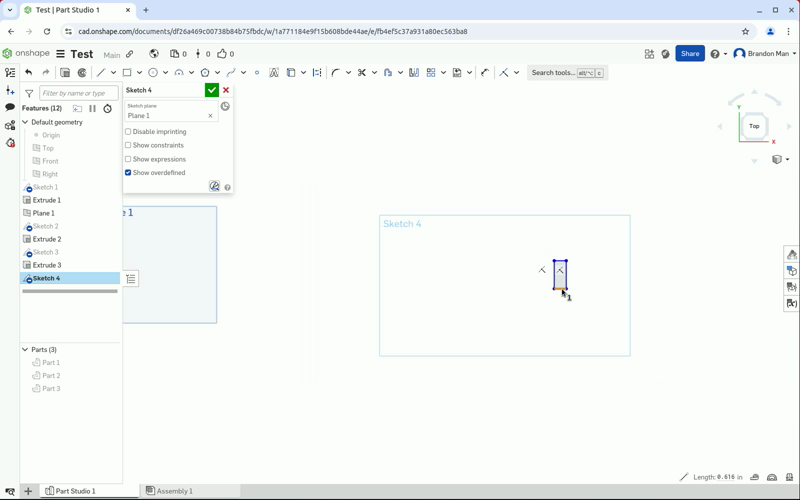
scroll(-6)
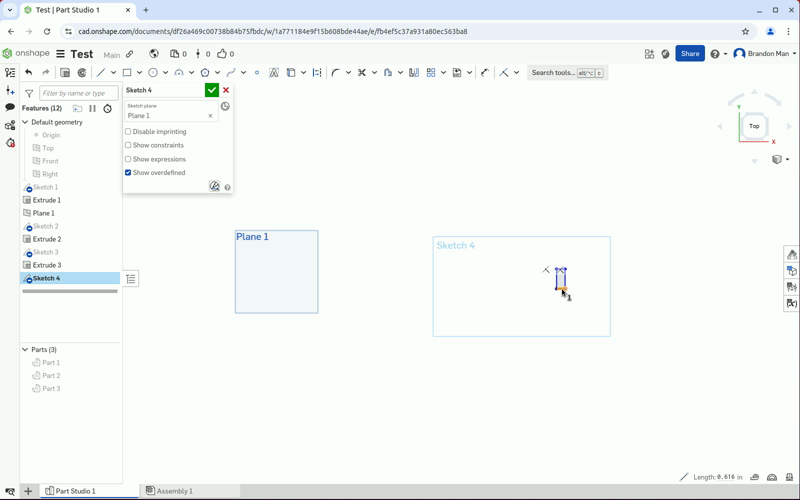
scroll(-6)
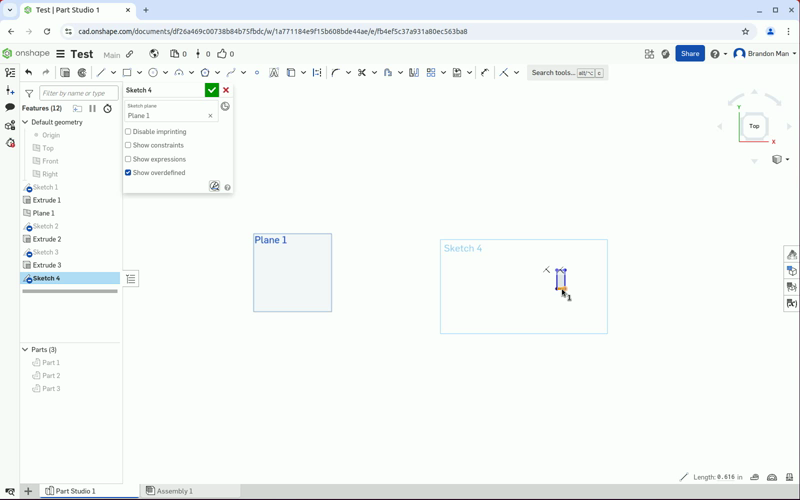
scroll(-6)
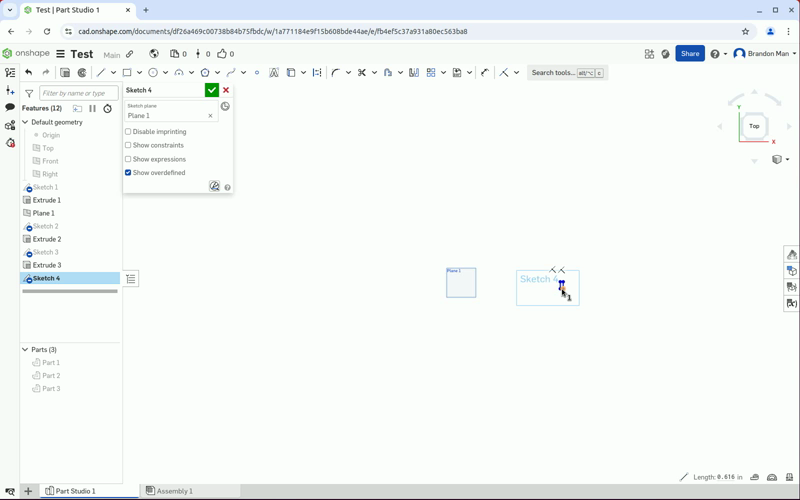
mouse_move(73, 352)
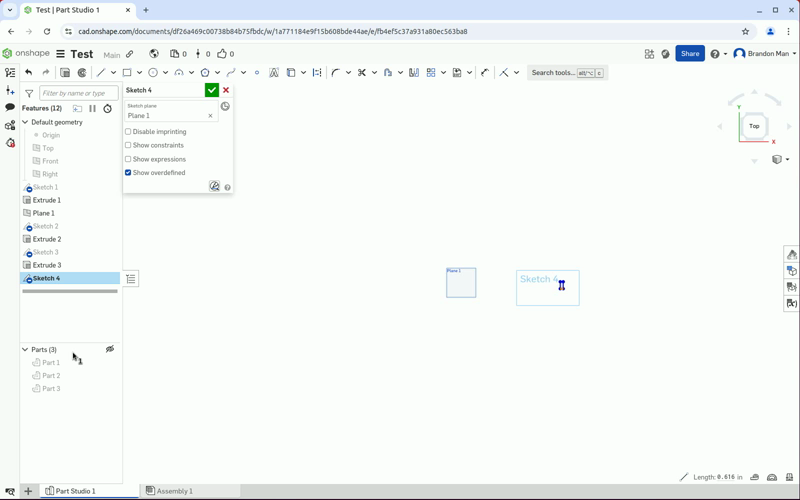
key(shift+y)
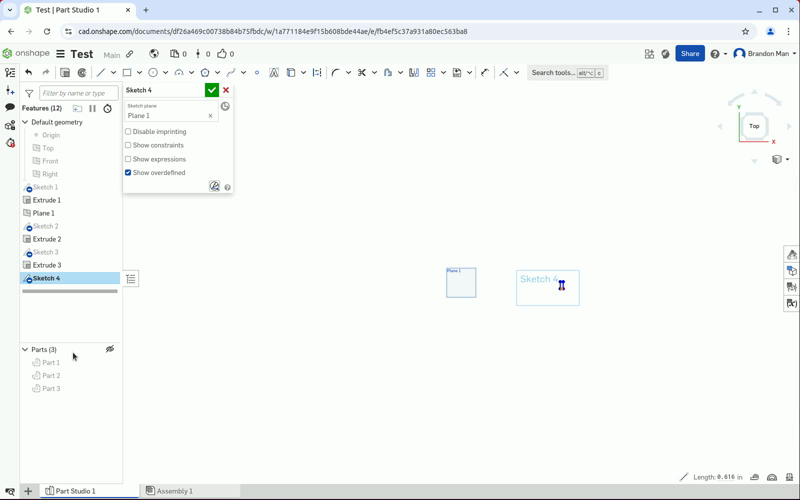
key(shift+e)
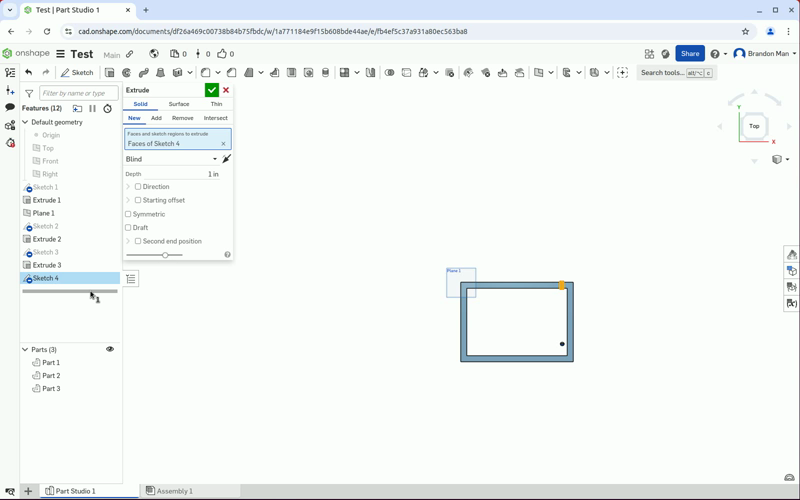
mouse_move(143, 106)
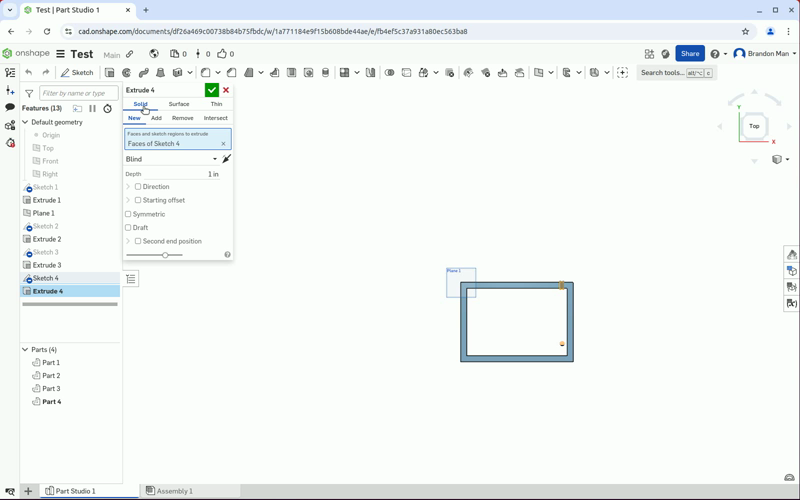
click(143, 106)
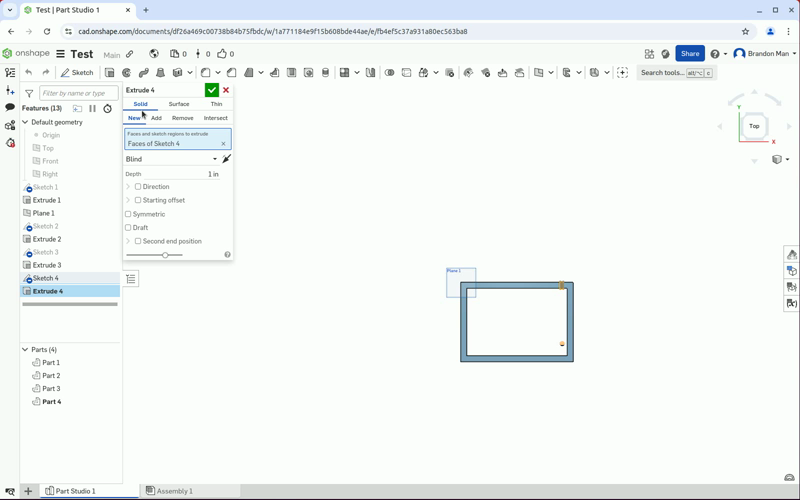
mouse_move(137, 120)
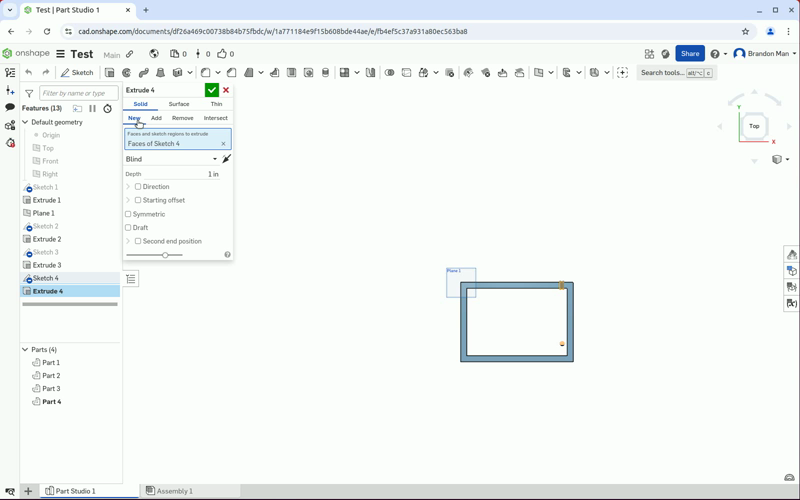
click(137, 120)
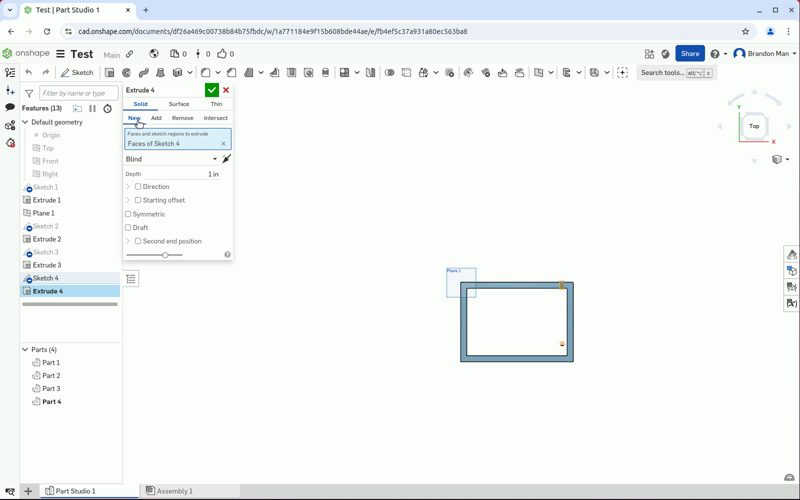
key(tab, 4)
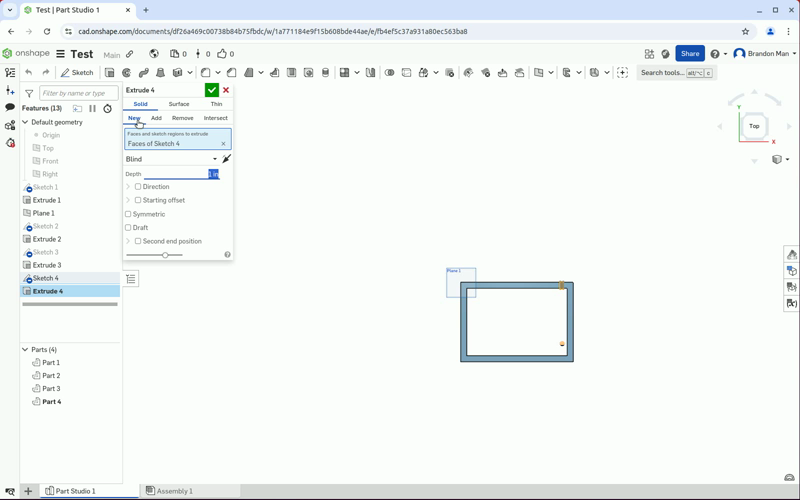
text(0.241)
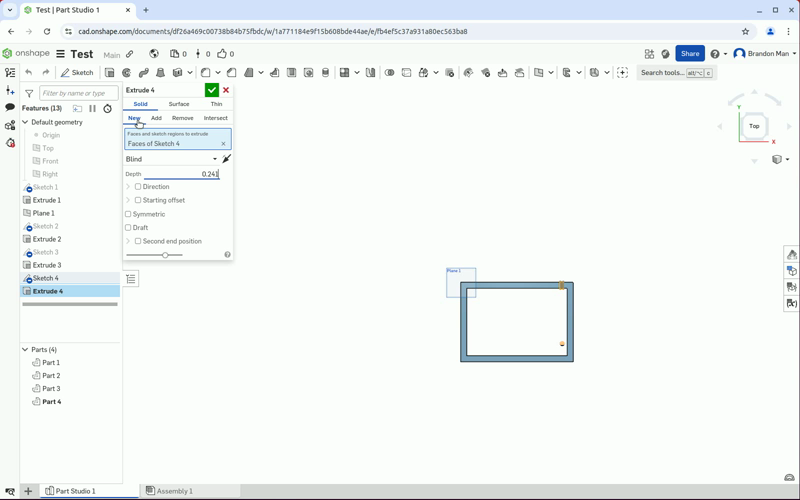
key(enter)
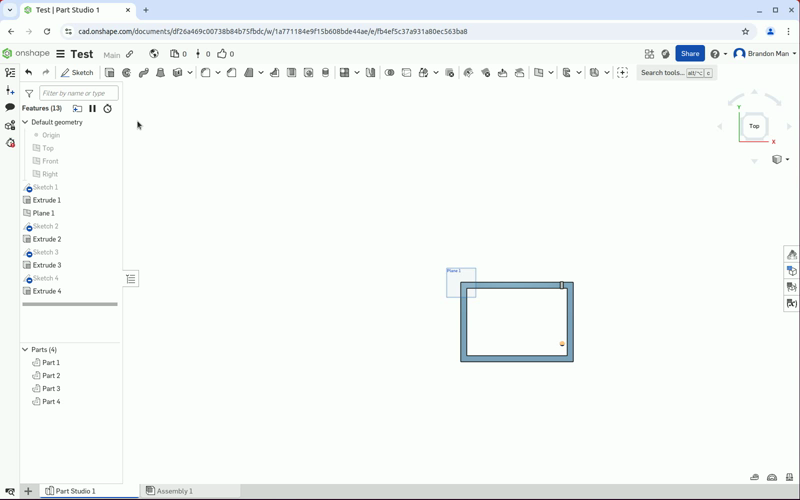
key(shift+h)
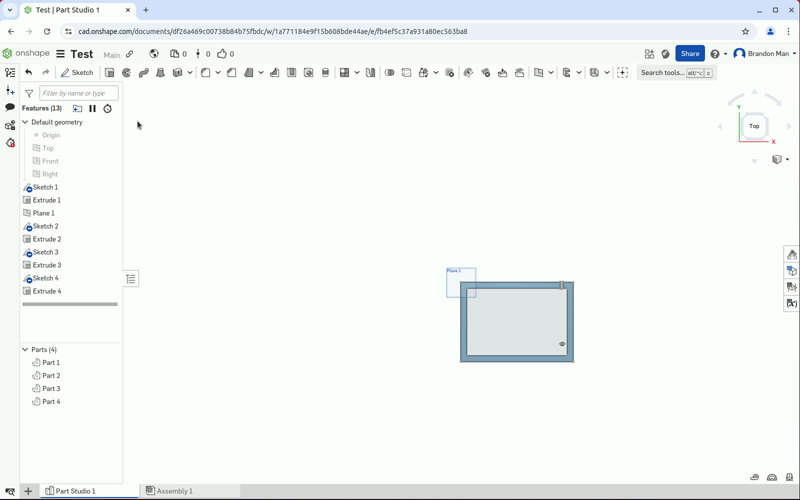
key(shift+h)
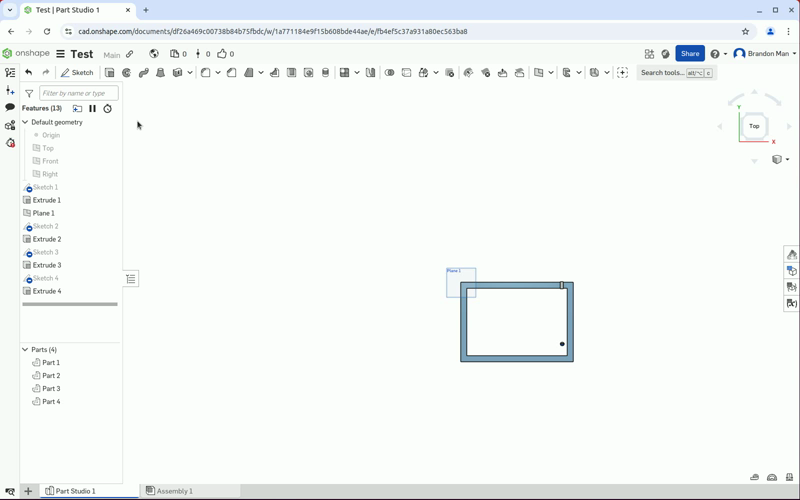
mouse_move(73, 189)
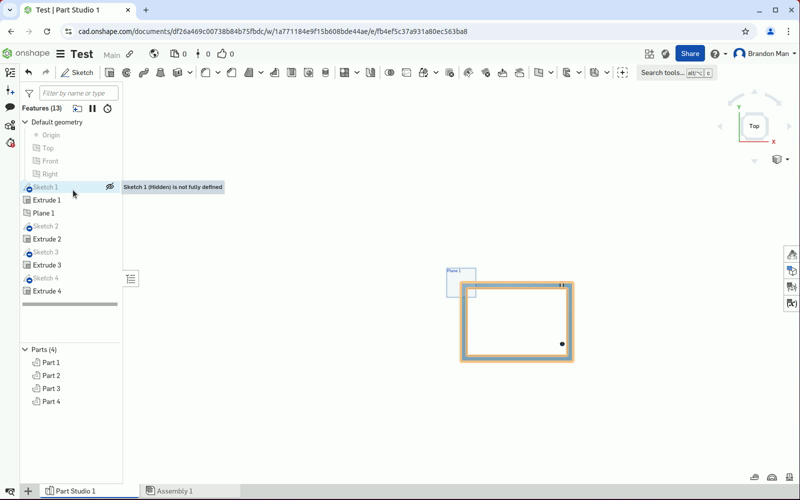
click(73, 189)
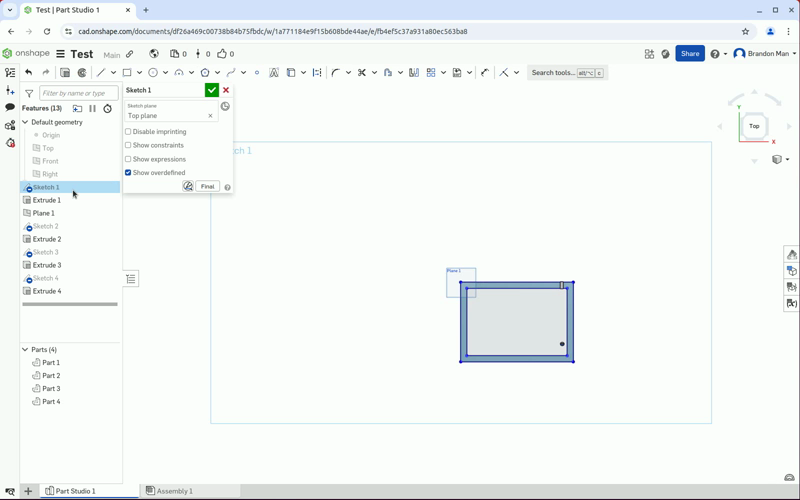
mouse_move(229, 92)
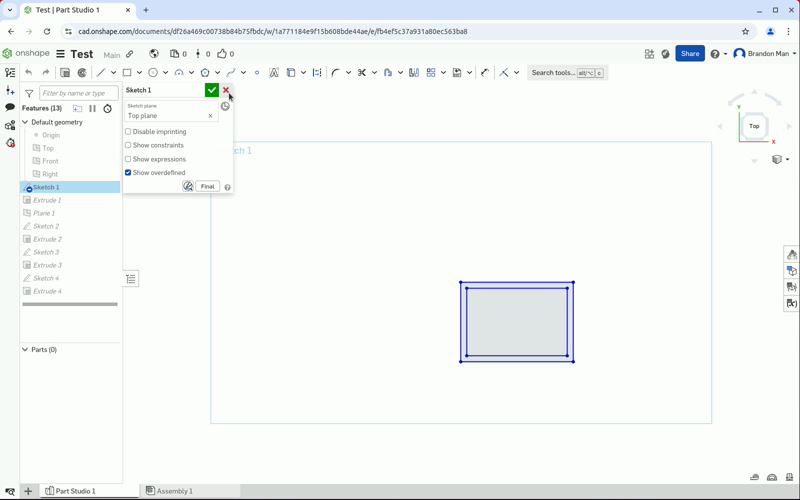
click(229, 92)
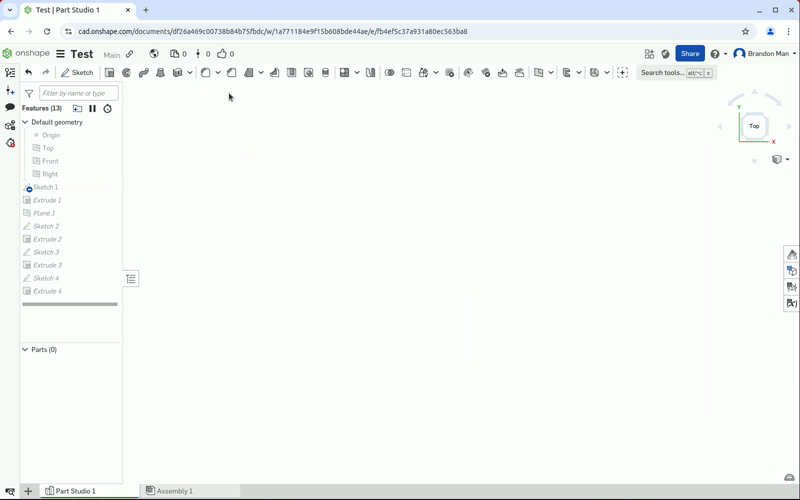
key(shift+s)
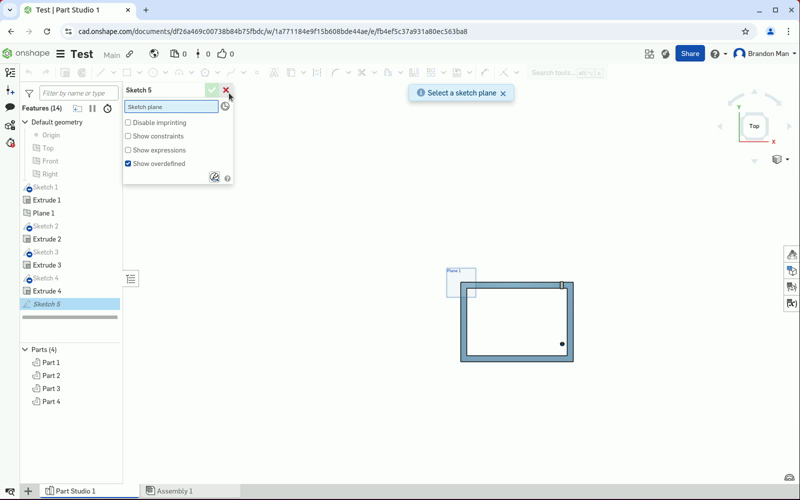
mouse_move(73, 215)
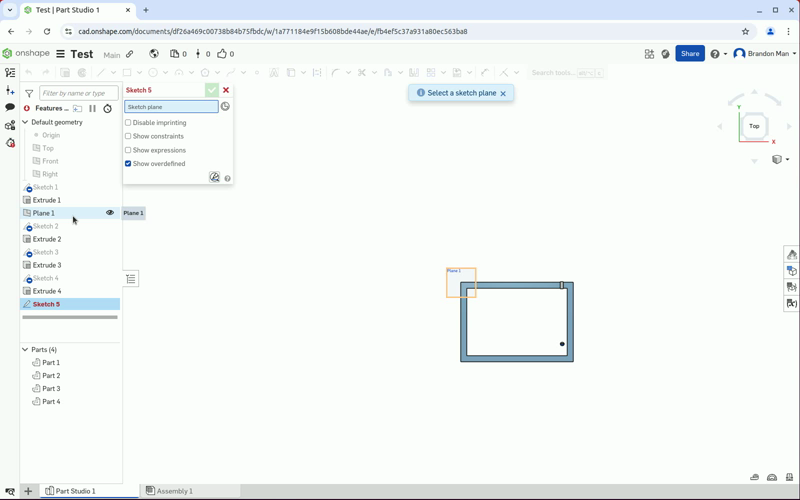
click(73, 215)
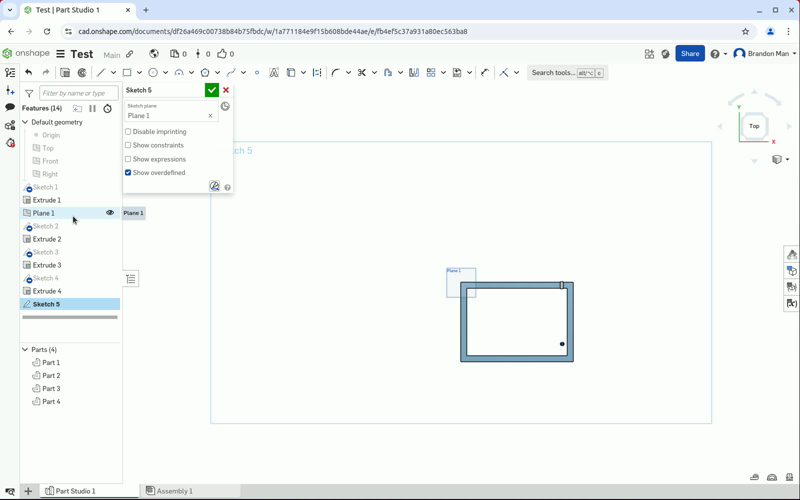
mouse_move(73, 352)
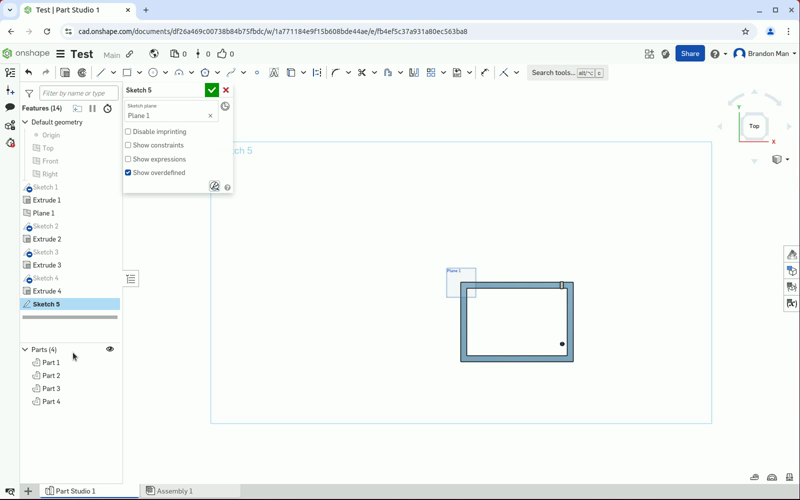
key(y)
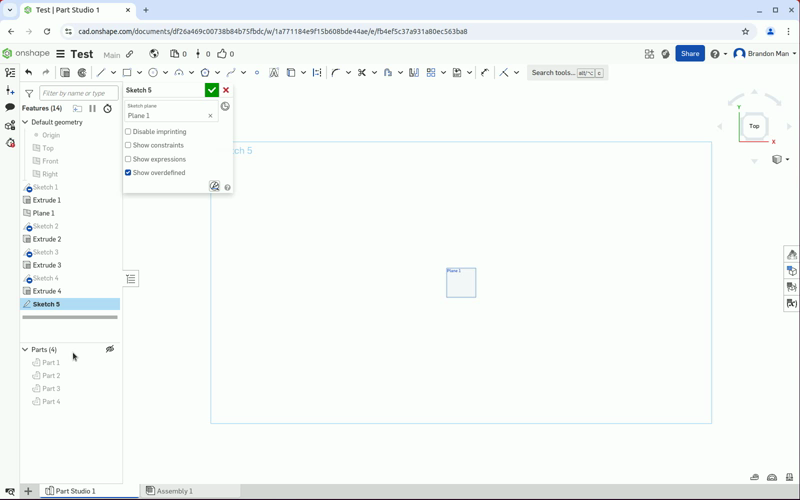
key(a)
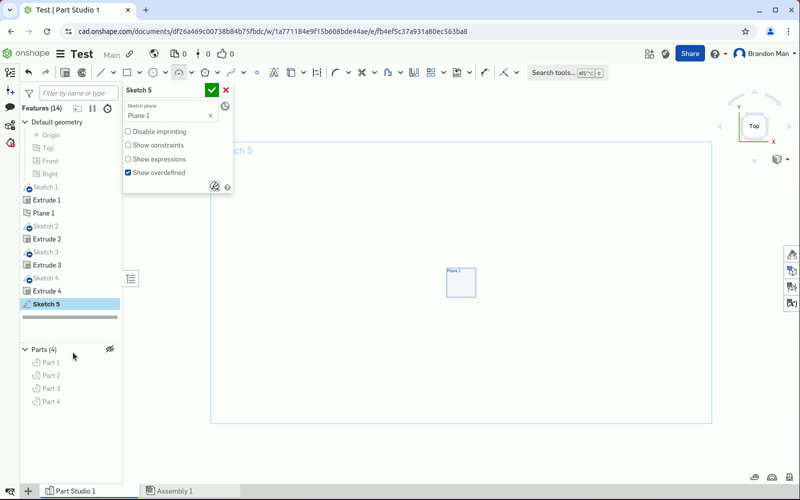
key_down(shift)
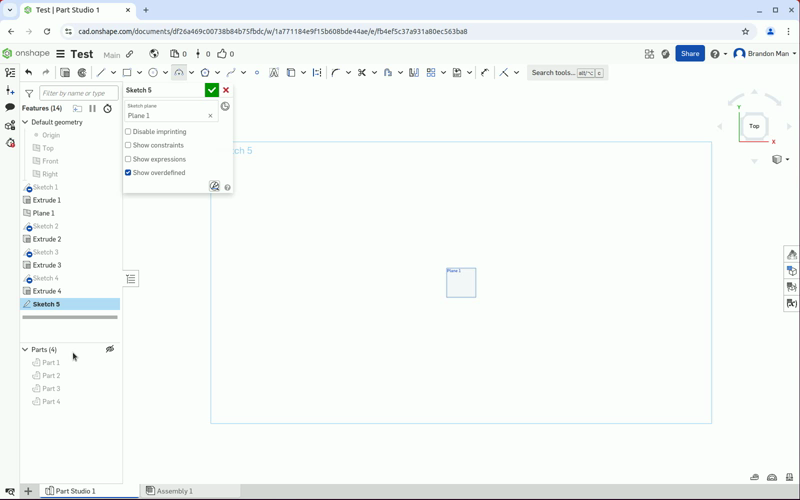
mouse_move(560, 343)
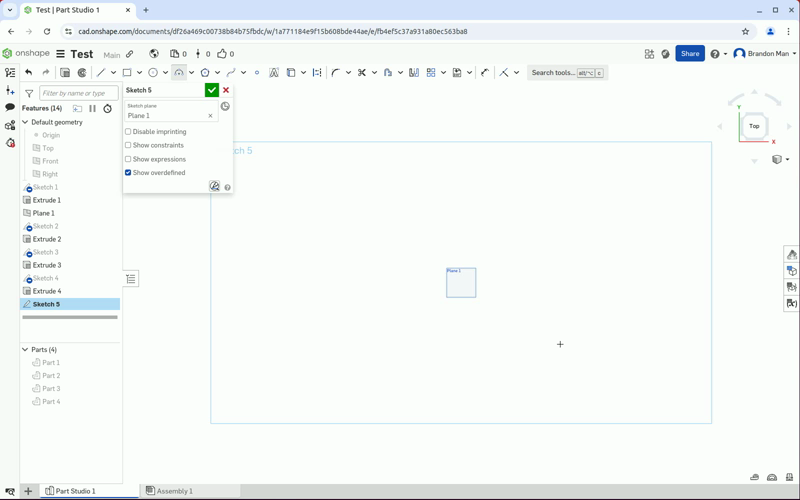
click(560, 343)
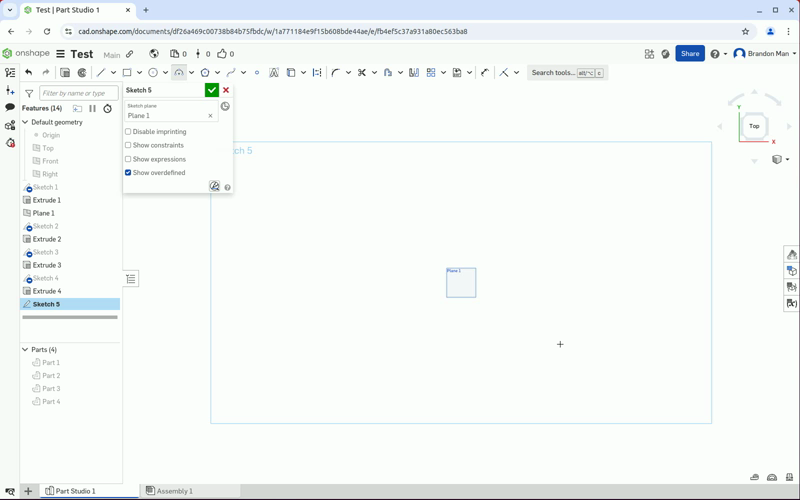
key_up(shift)
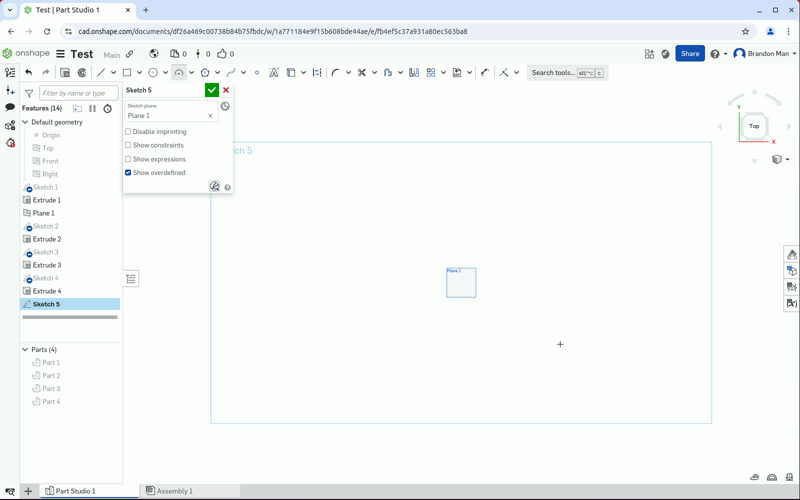
key_down(shift)
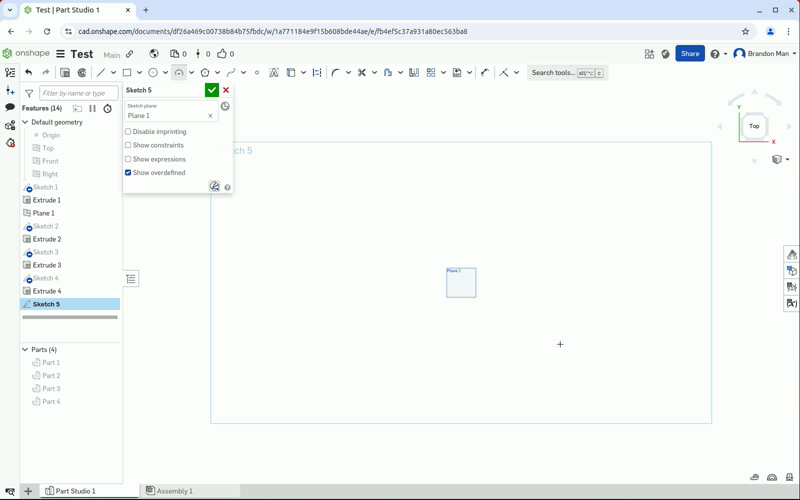
mouse_move(562, 343)
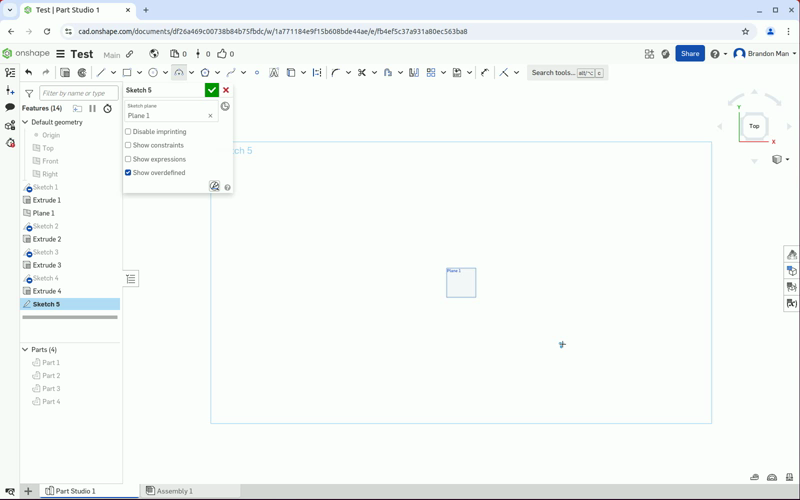
scroll(6)
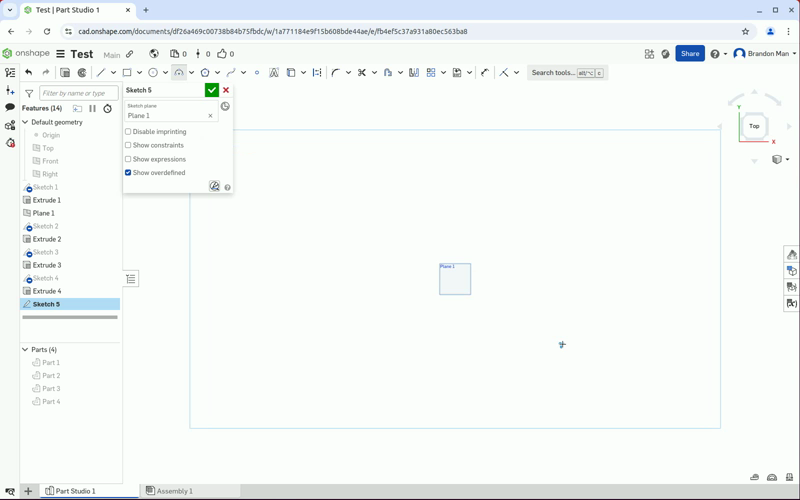
scroll(6)
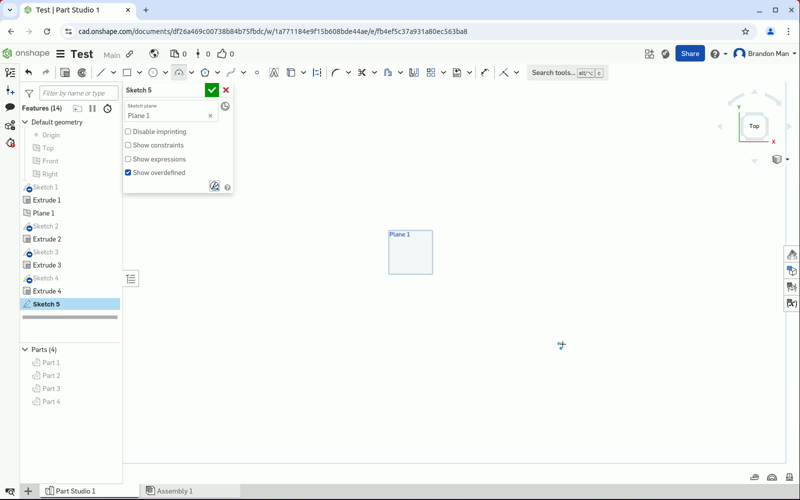
scroll(6)
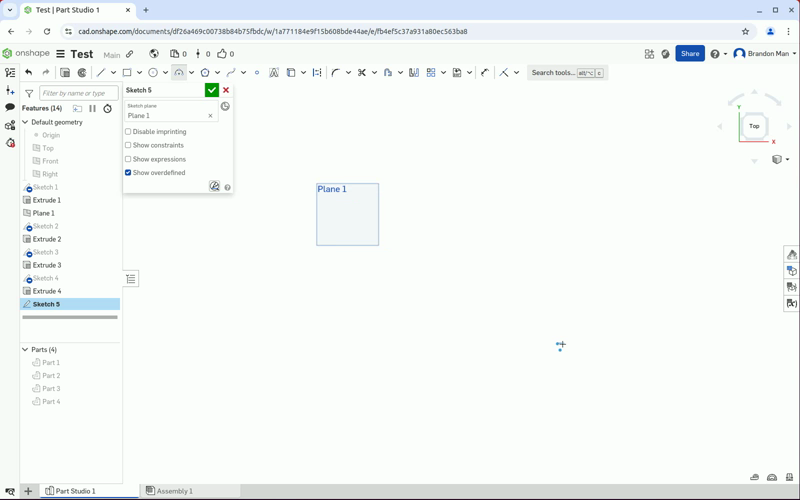
scroll(6)
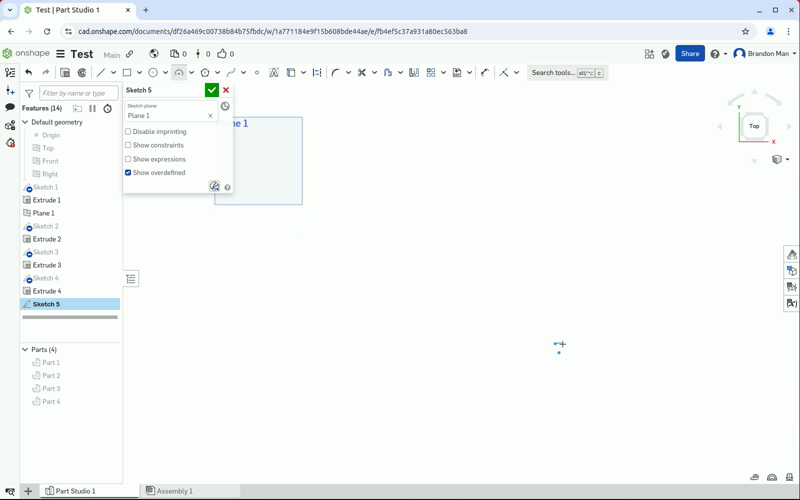
scroll(6)
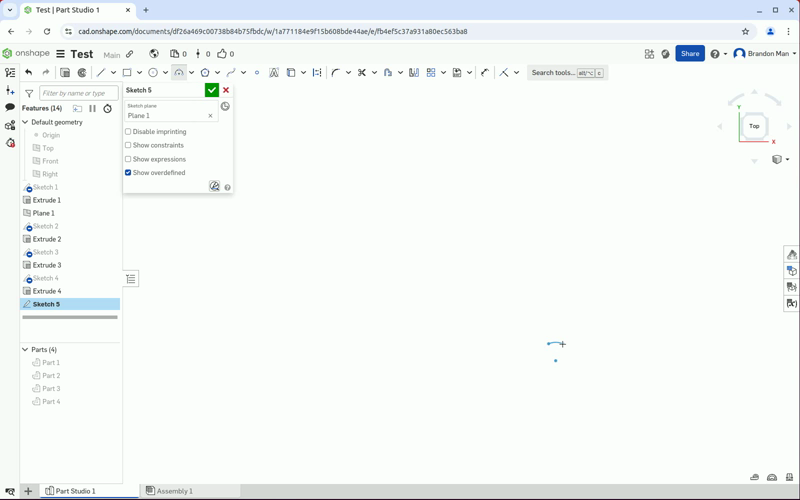
scroll(6)
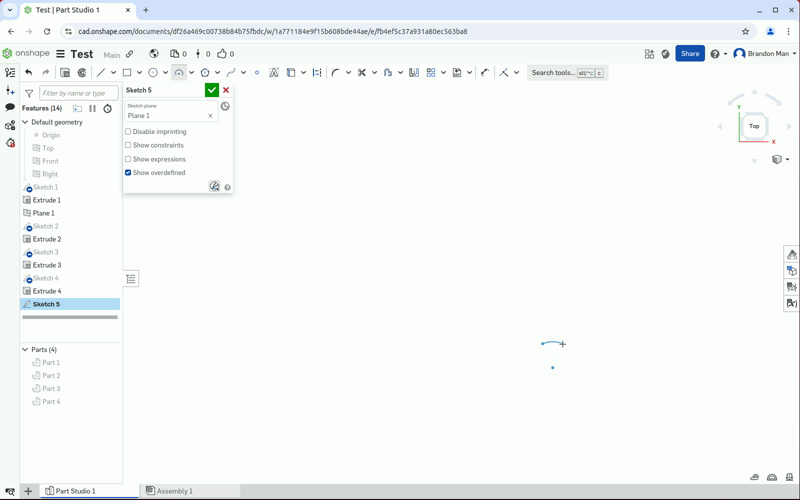
scroll(6)
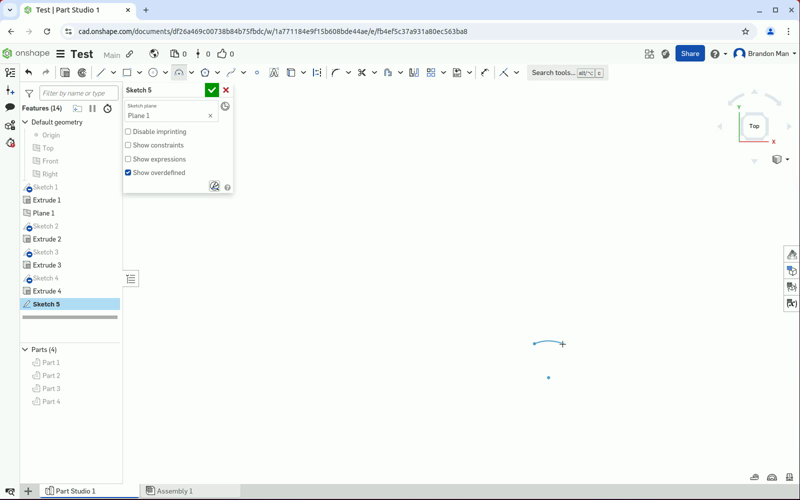
click(562, 343)
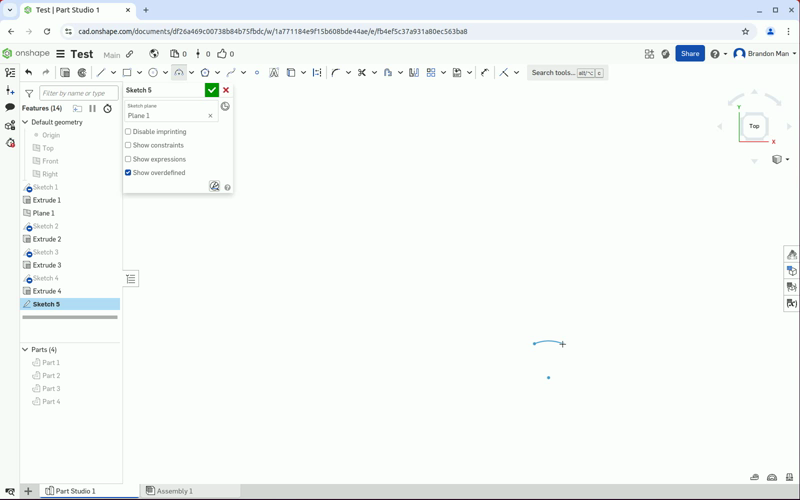
scroll(-6)
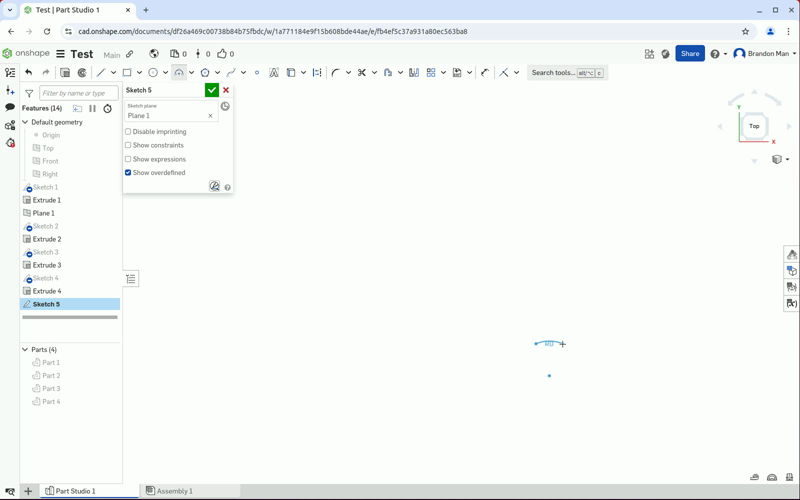
scroll(-6)
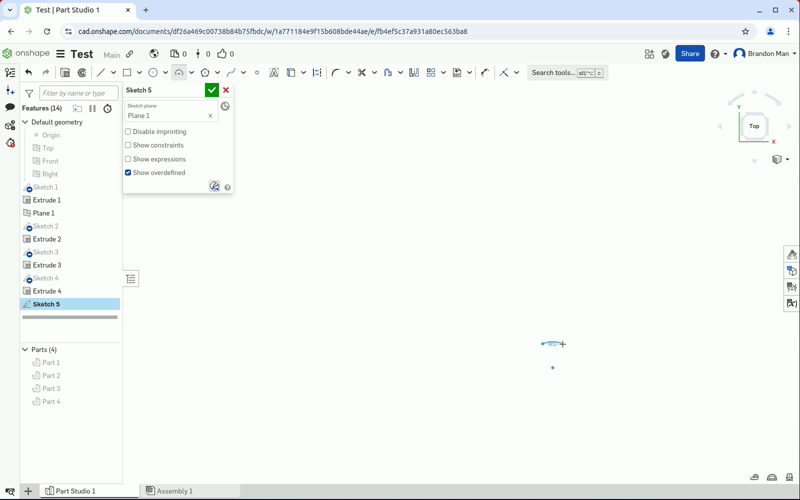
scroll(-6)
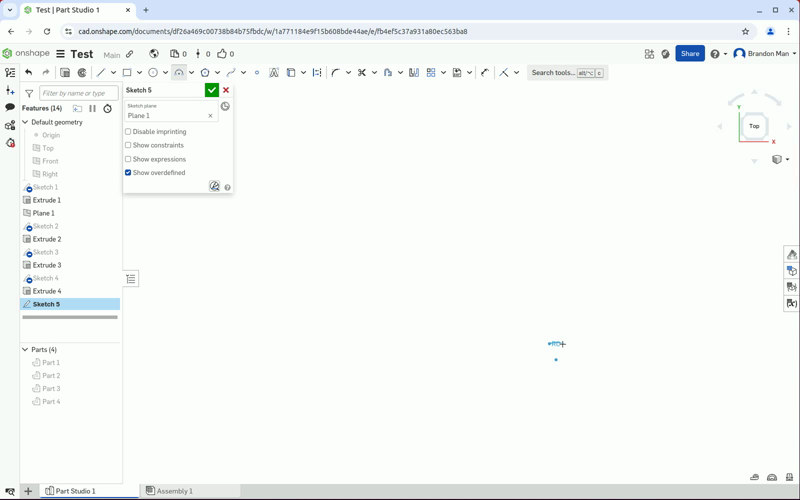
scroll(-6)
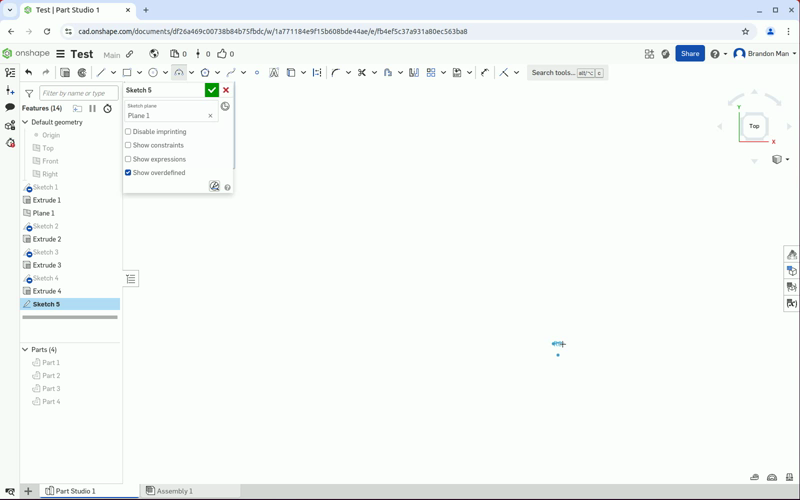
scroll(-6)
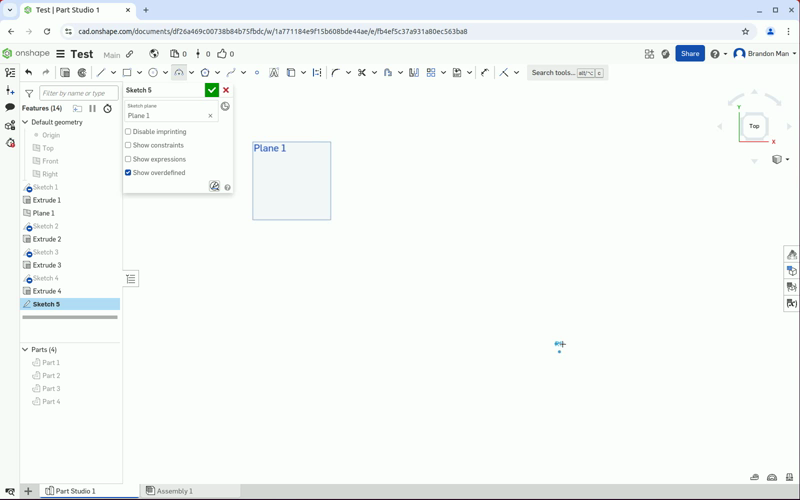
scroll(-6)
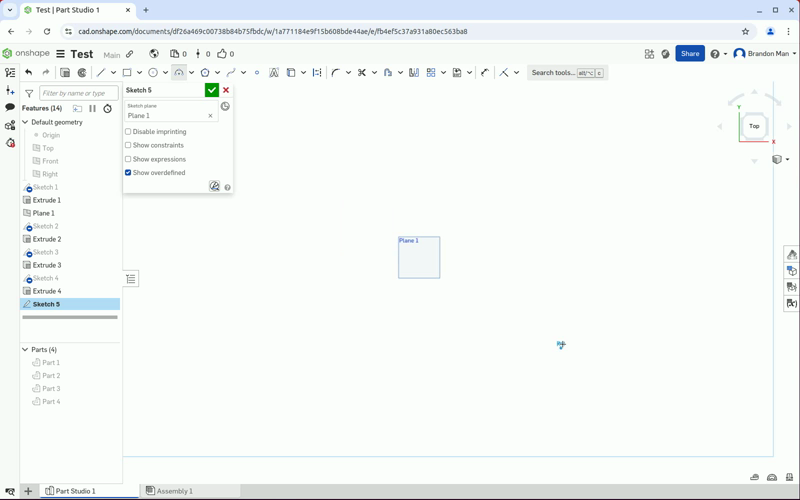
scroll(-6)
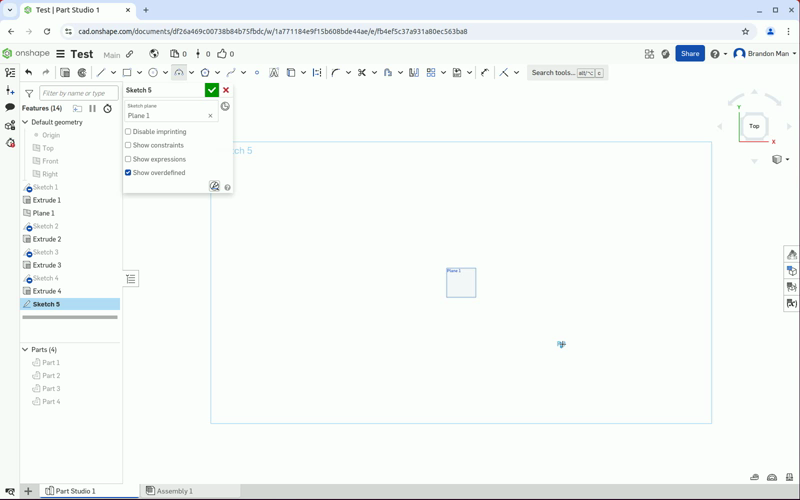
mouse_move(561, 342)
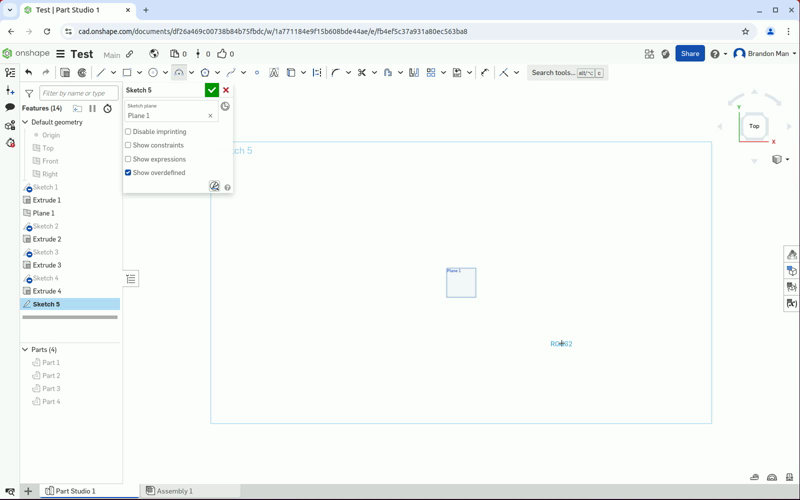
scroll(6)
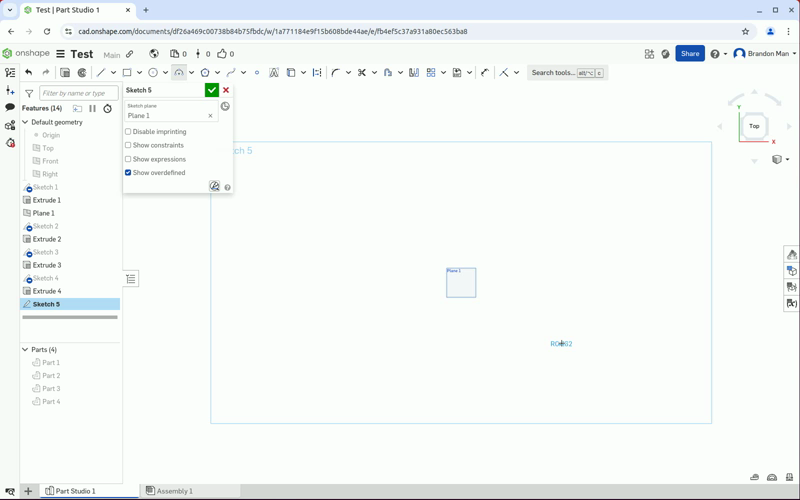
scroll(6)
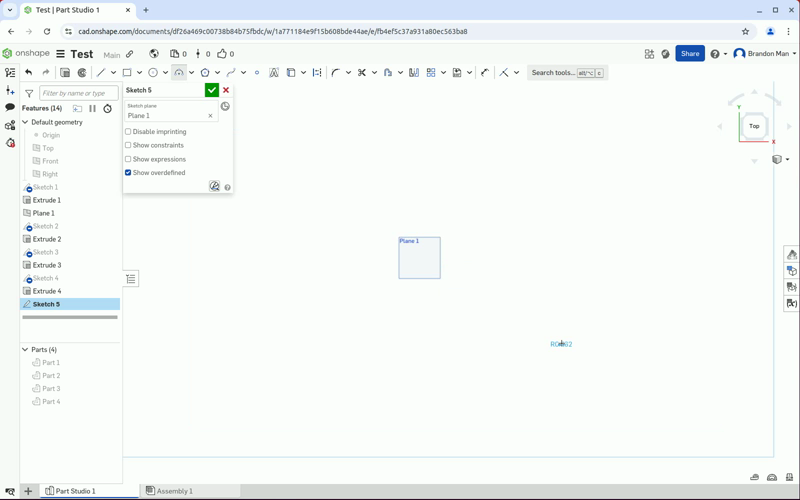
scroll(6)
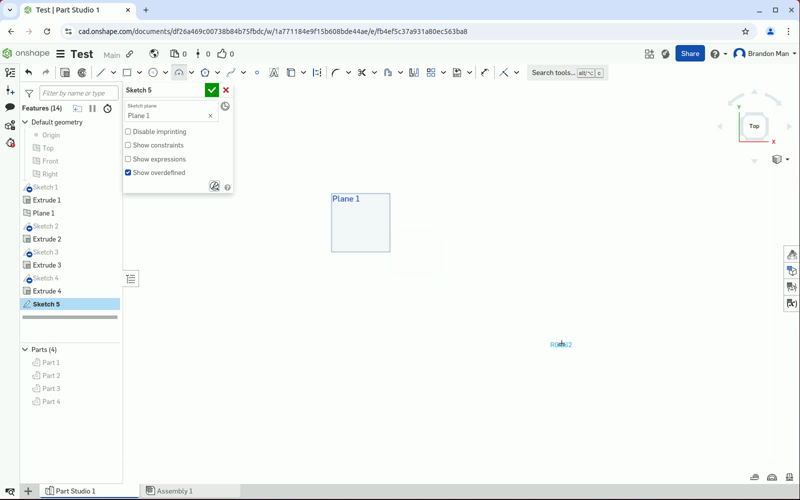
scroll(6)
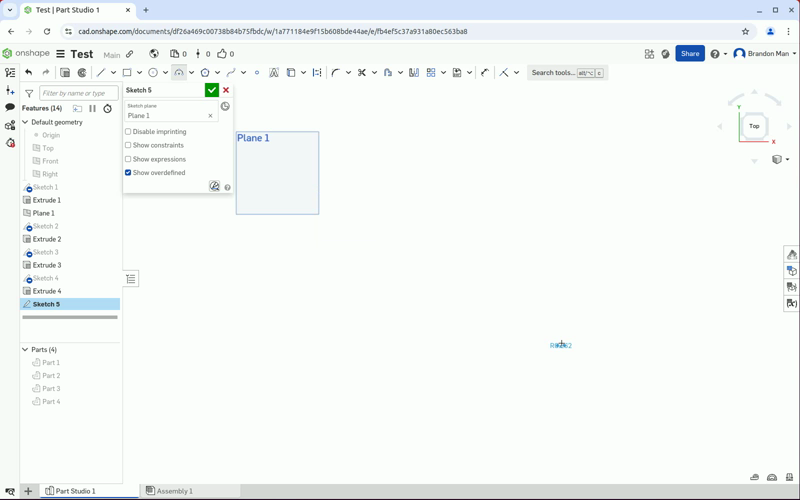
scroll(6)
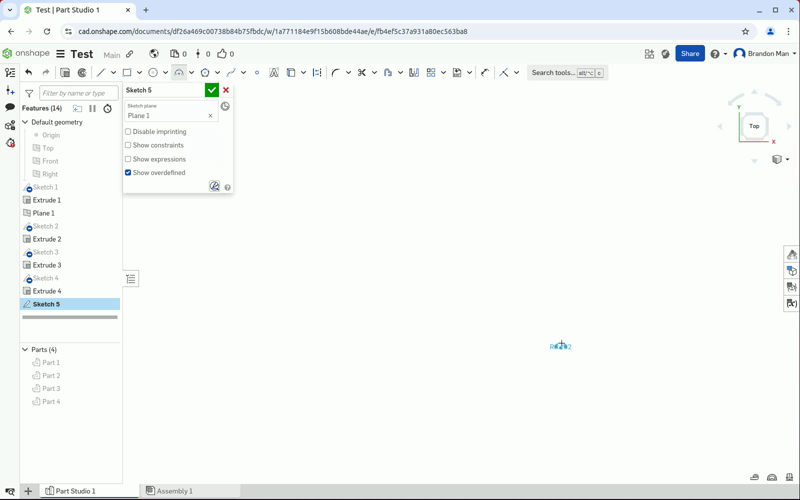
scroll(6)
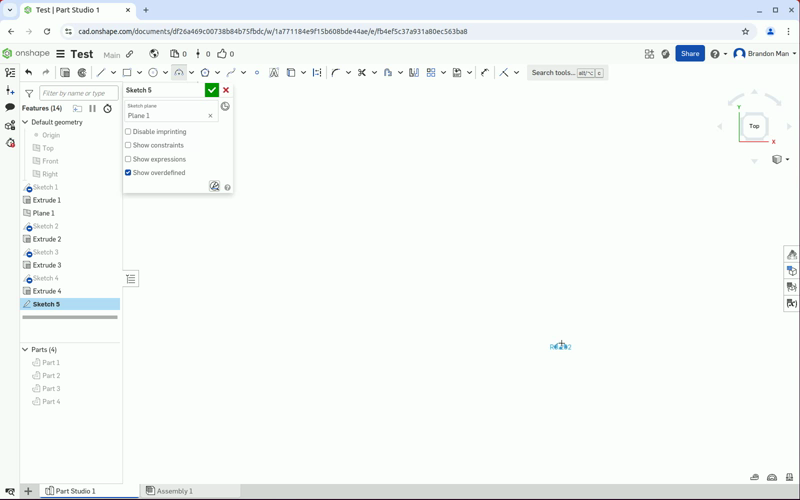
scroll(6)
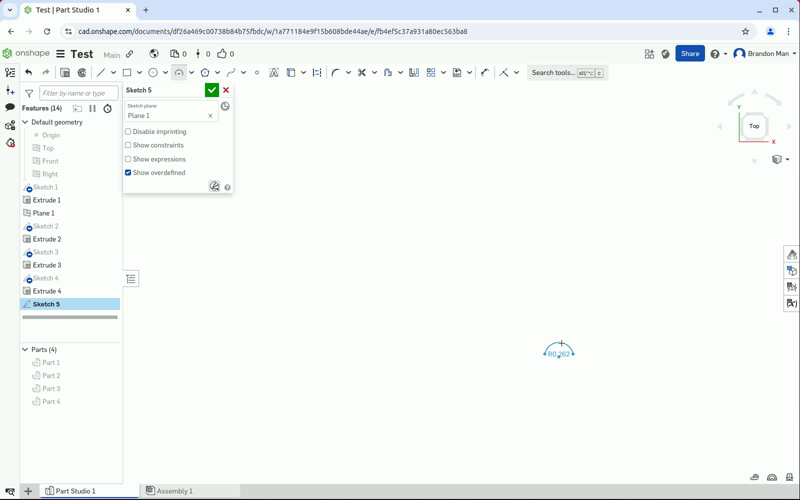
click(561, 342)
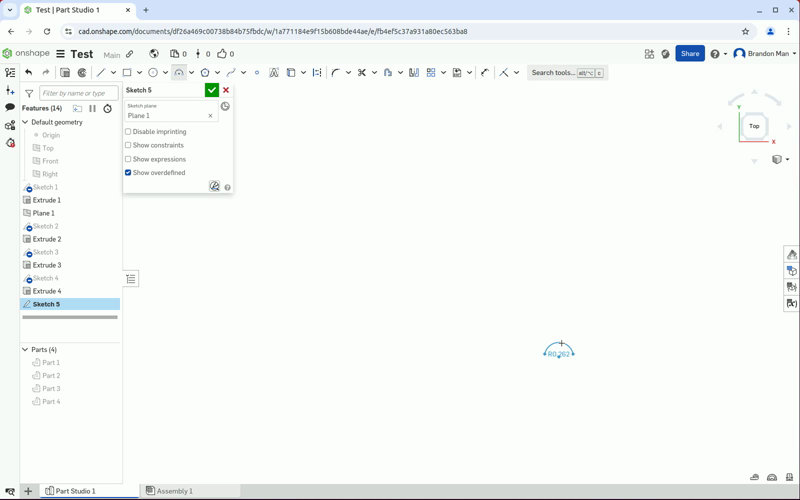
scroll(-6)
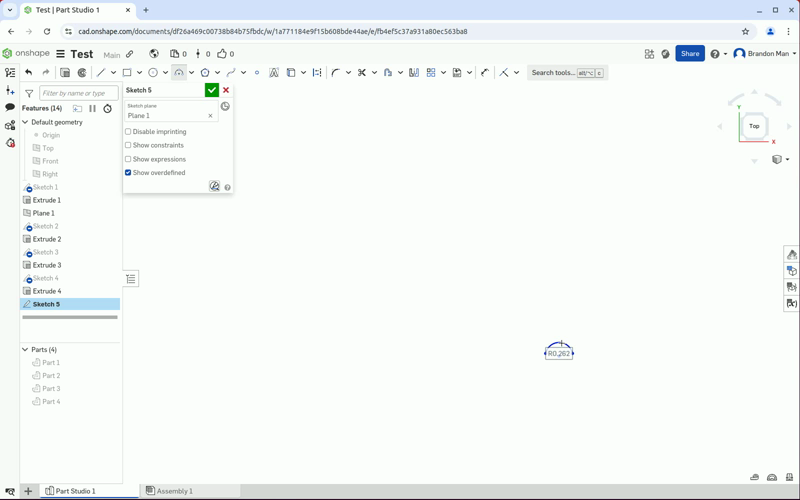
scroll(-6)
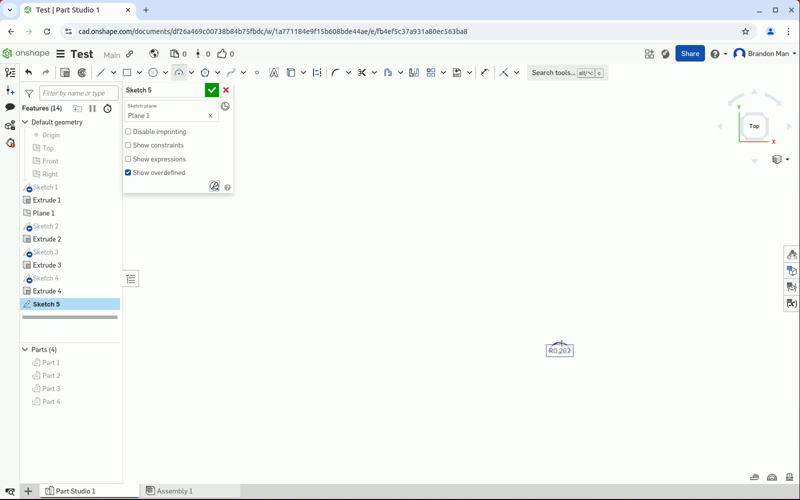
scroll(-6)
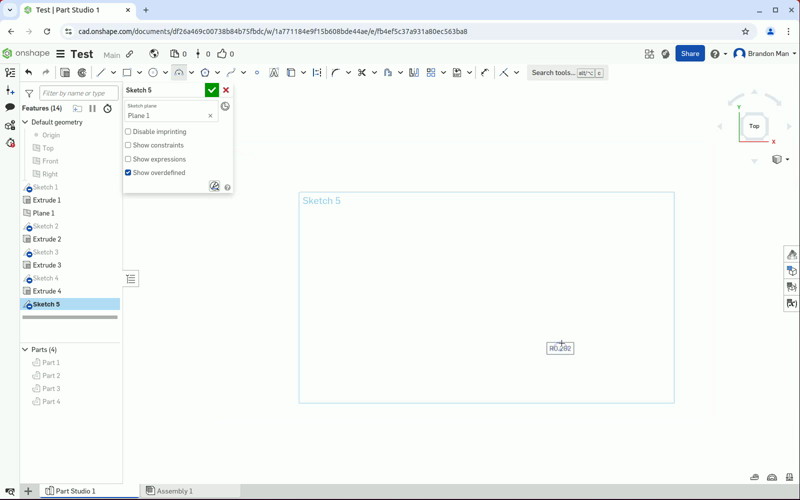
scroll(-6)
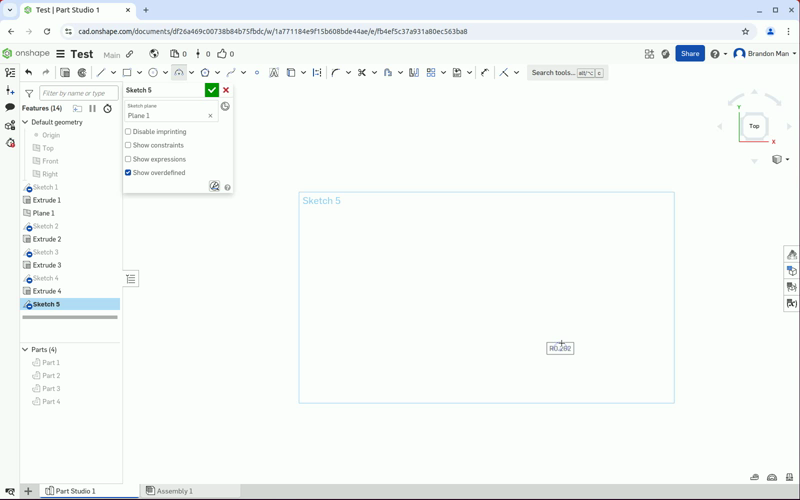
scroll(-6)
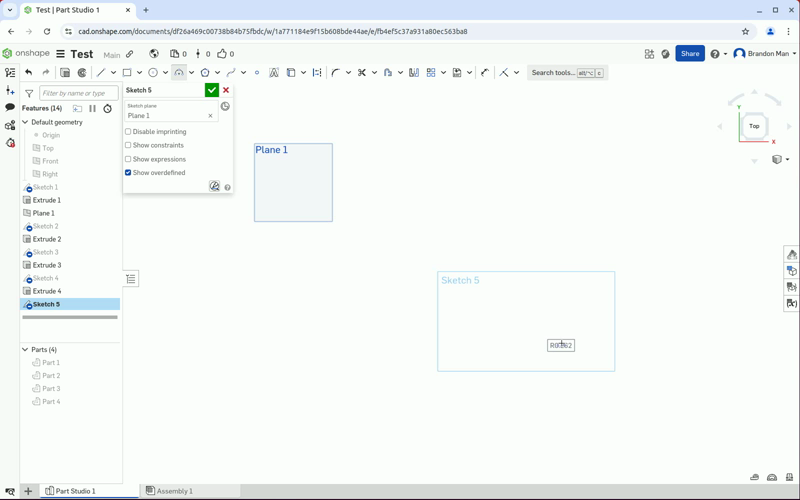
scroll(-6)
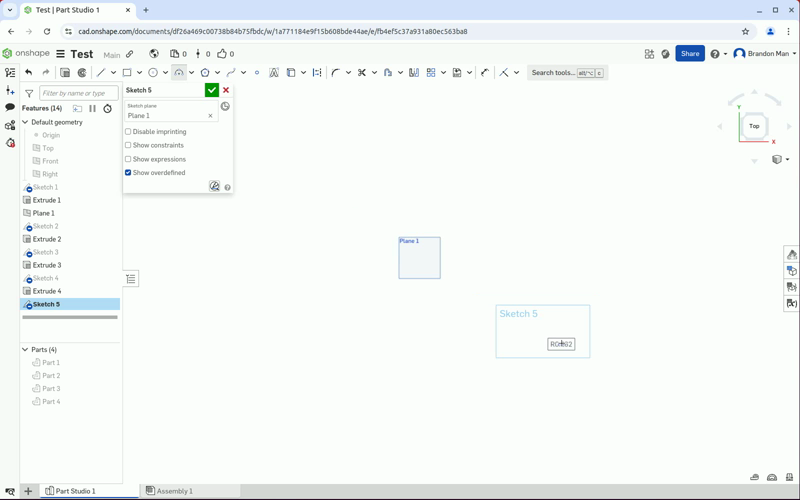
scroll(-6)
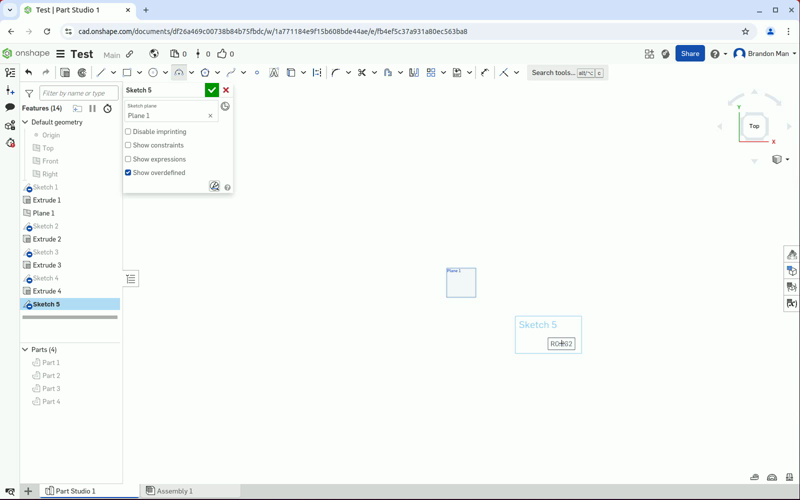
key_up(shift)
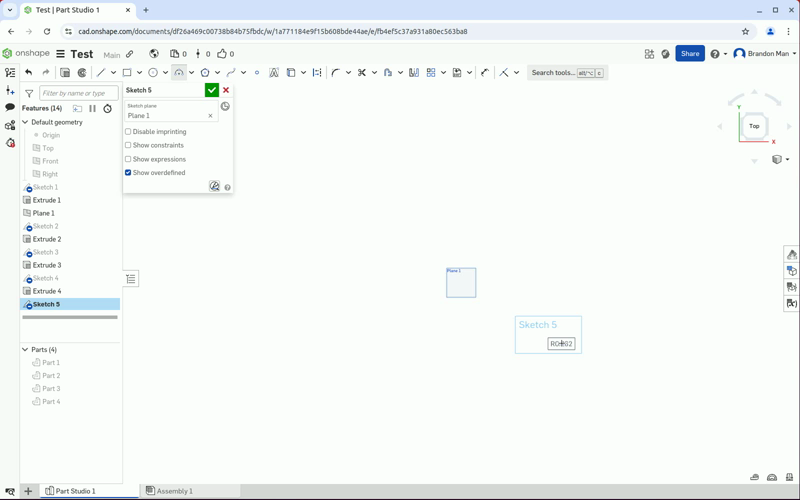
key(esc)
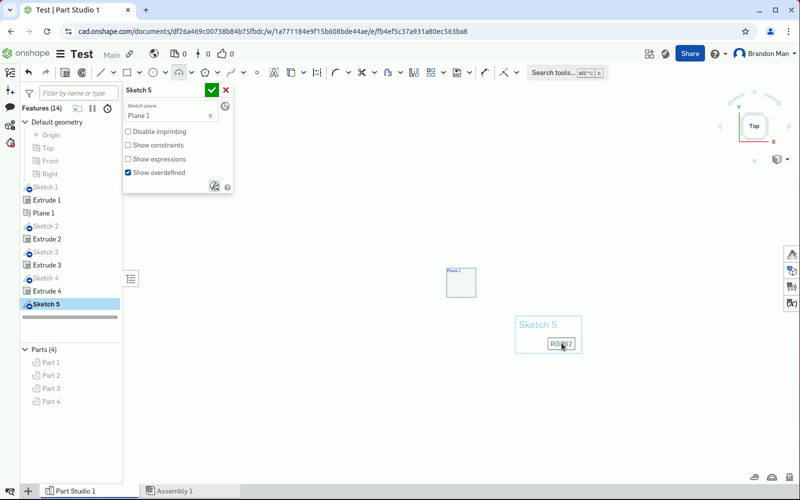
key(l)
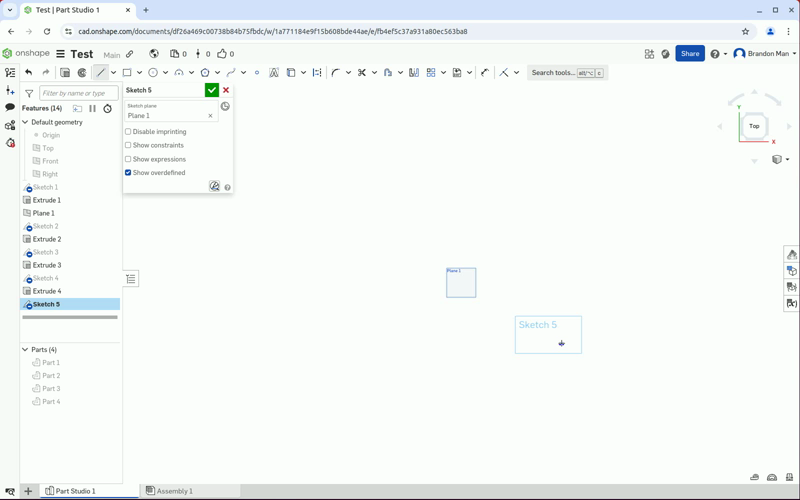
mouse_move(562, 343)
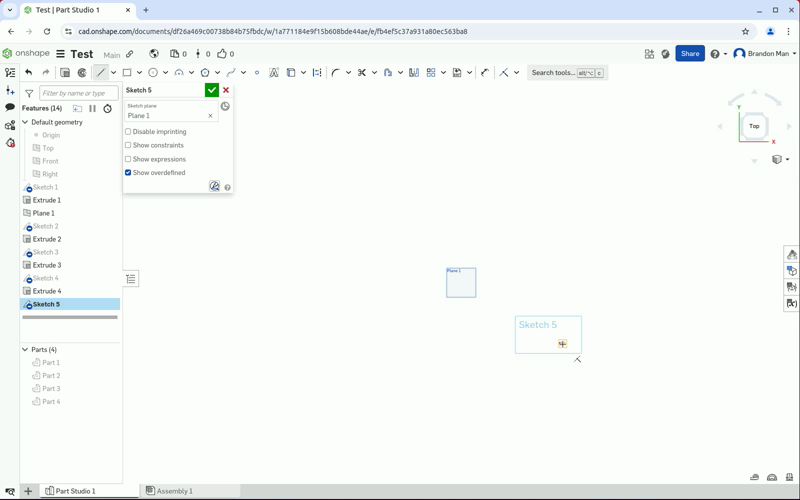
scroll(6)
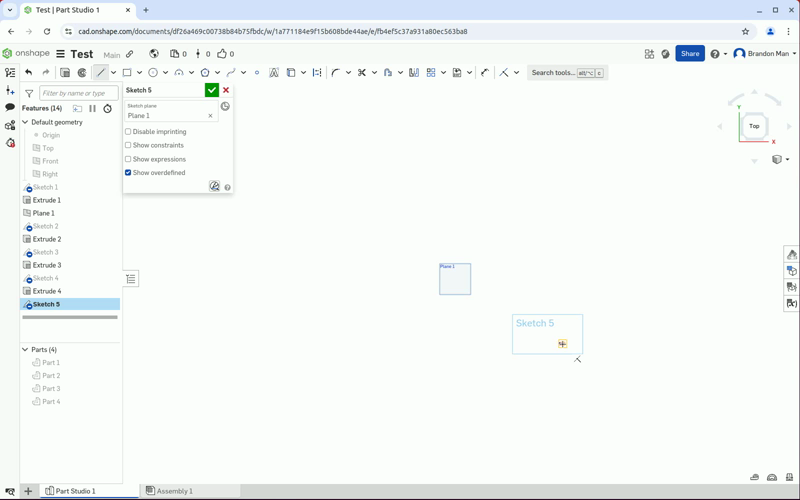
scroll(6)
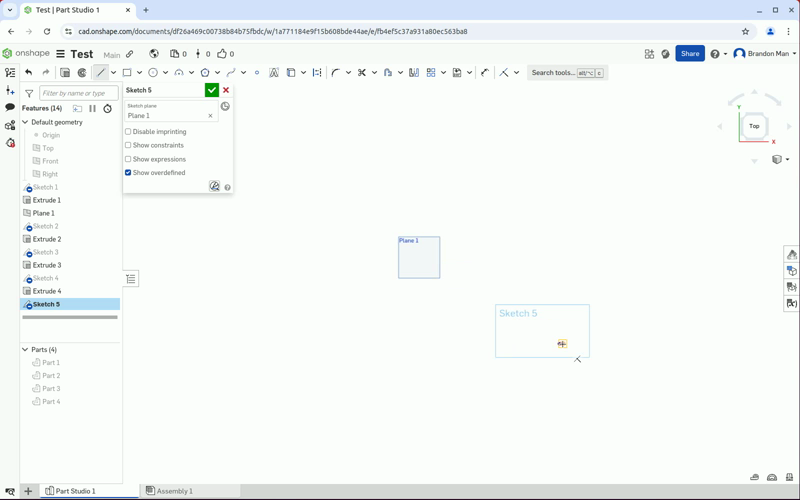
scroll(6)
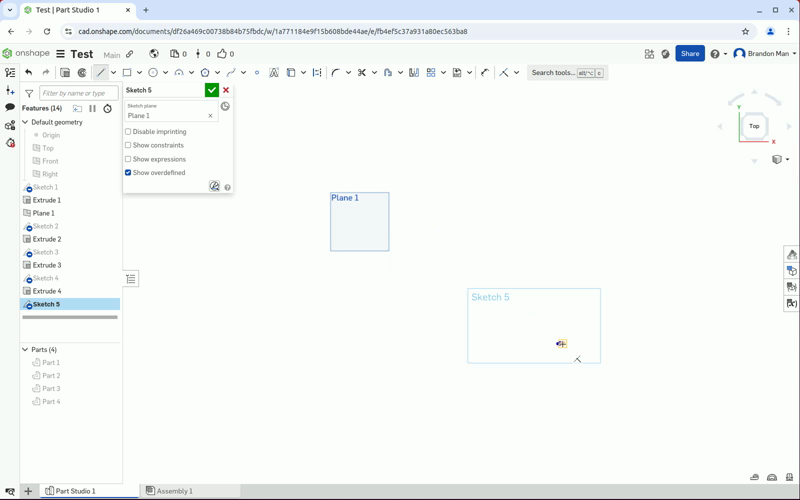
scroll(6)
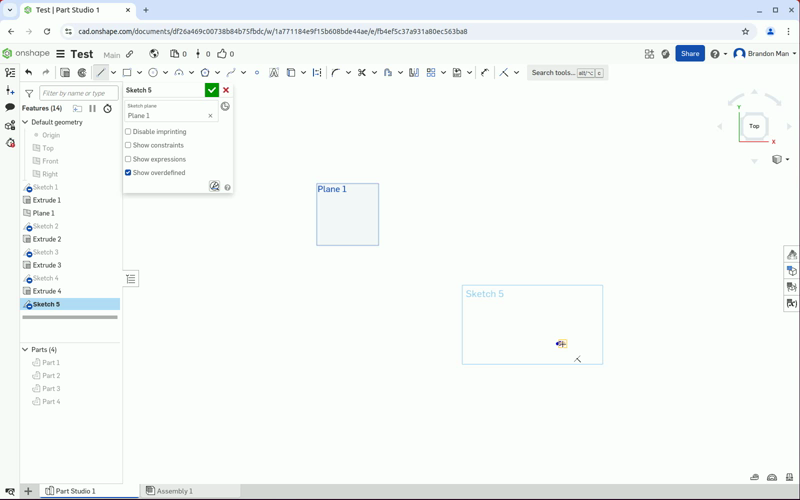
scroll(6)
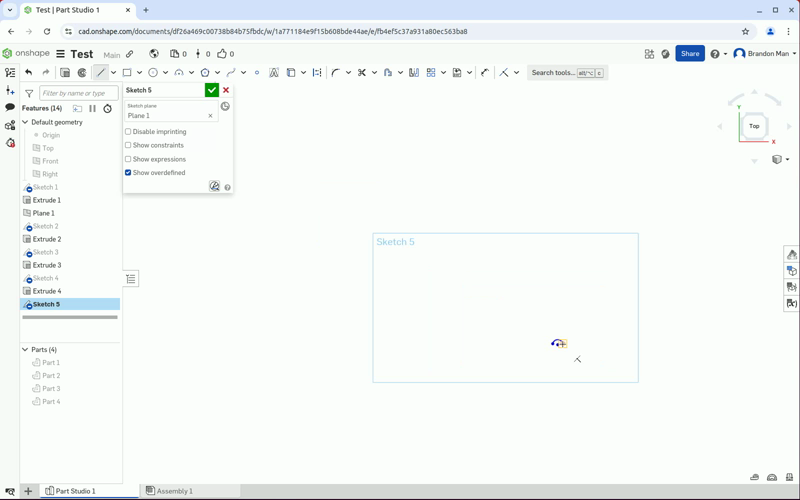
scroll(6)
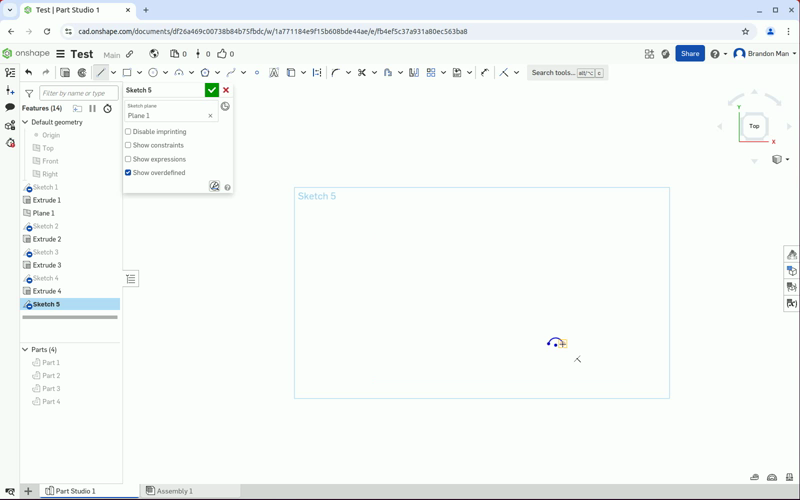
scroll(6)
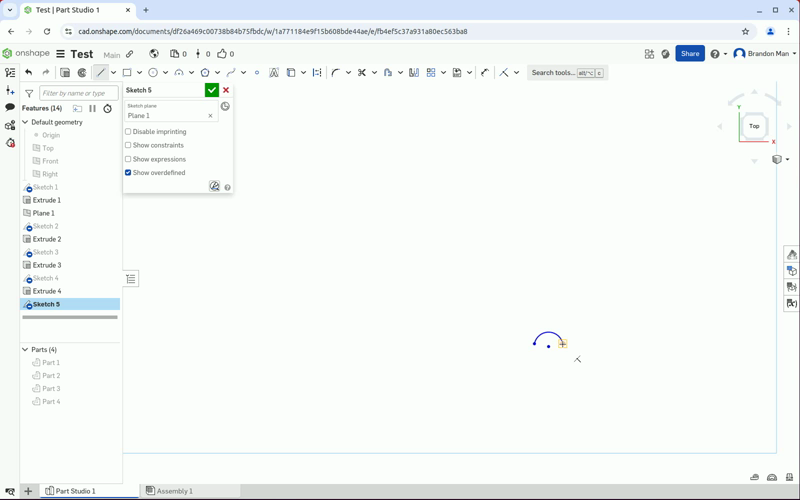
click(562, 343)
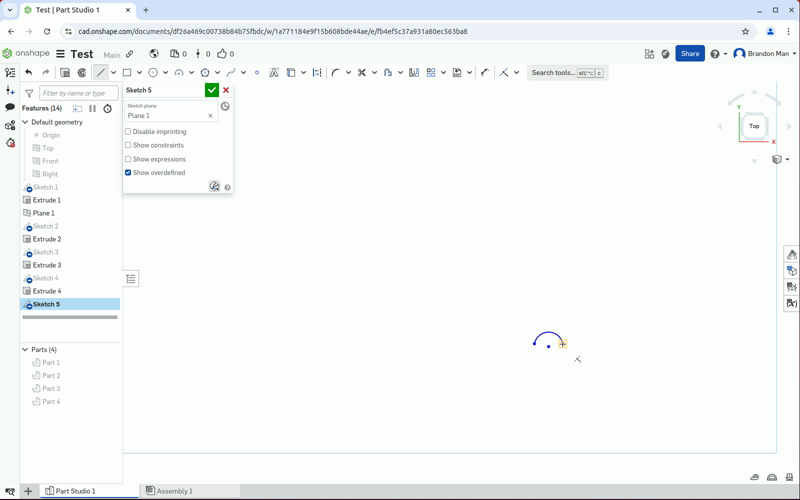
scroll(-6)
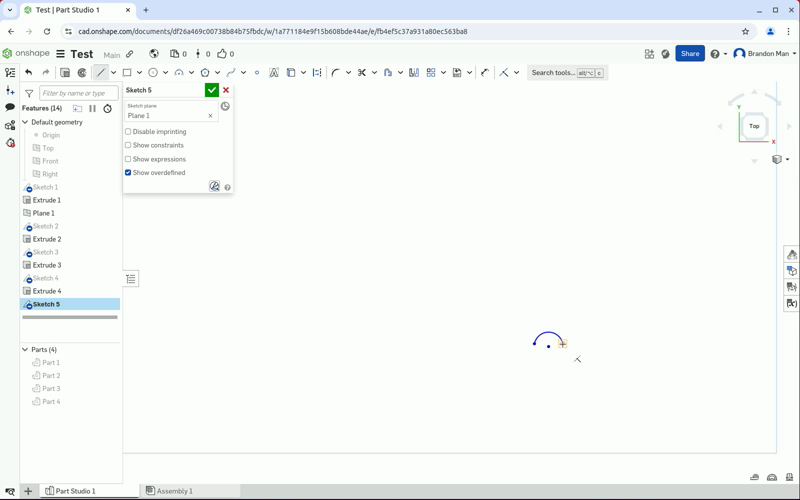
scroll(-6)
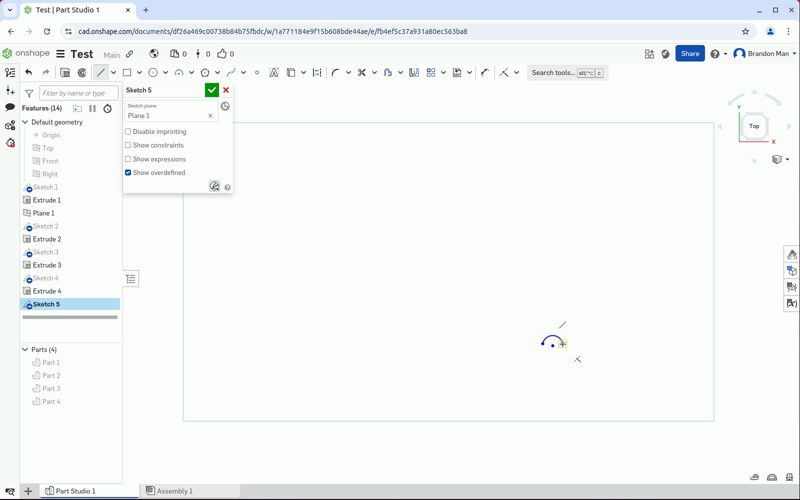
scroll(-6)
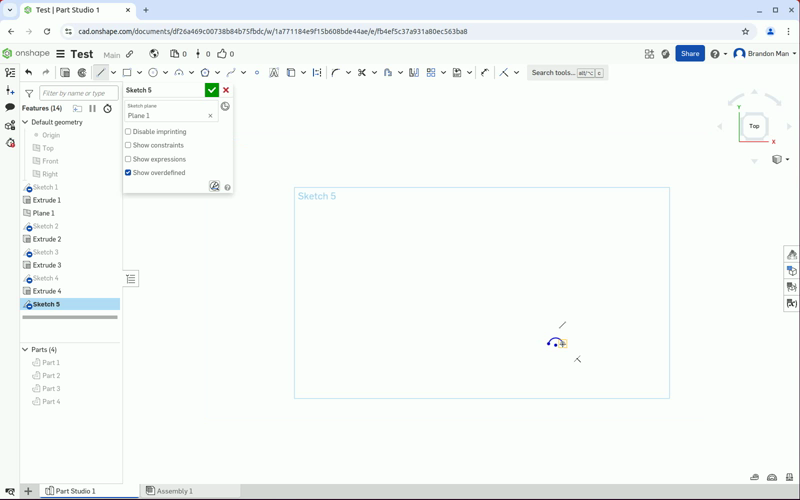
scroll(-6)
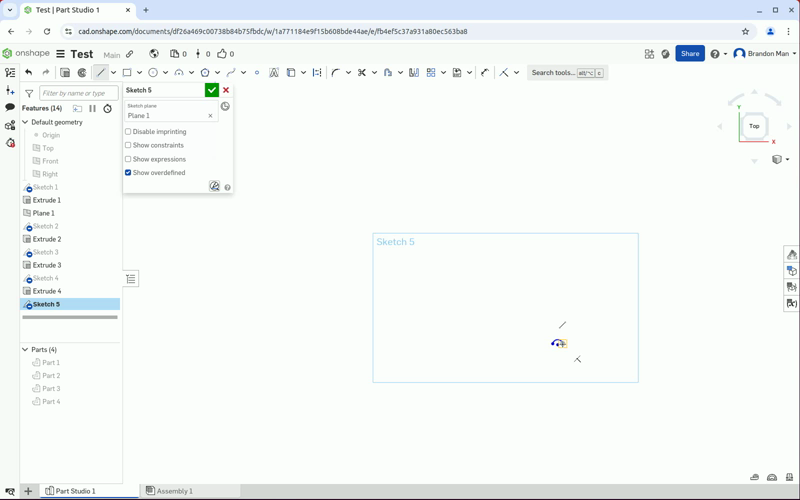
scroll(-6)
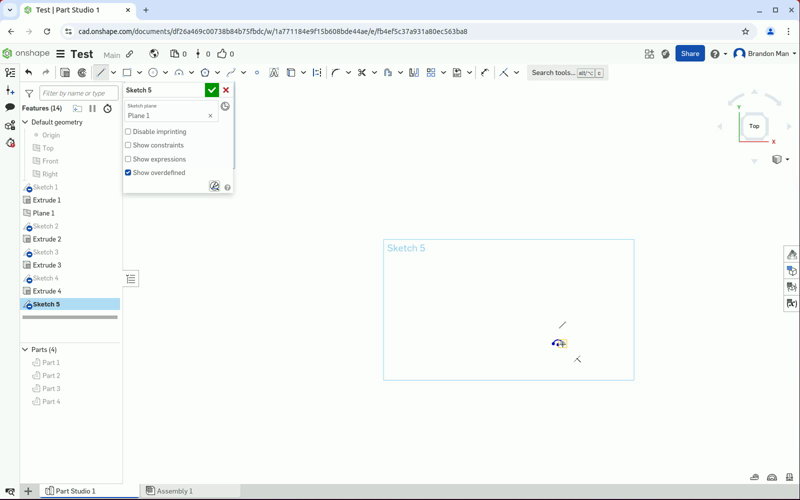
scroll(-6)
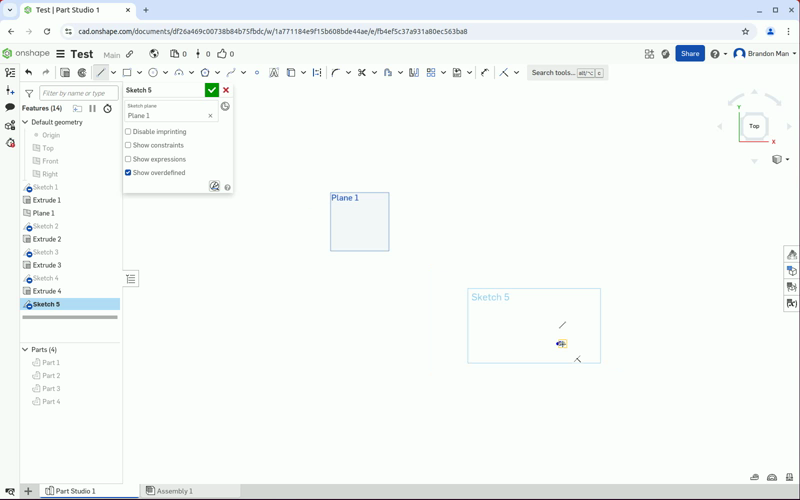
scroll(-6)
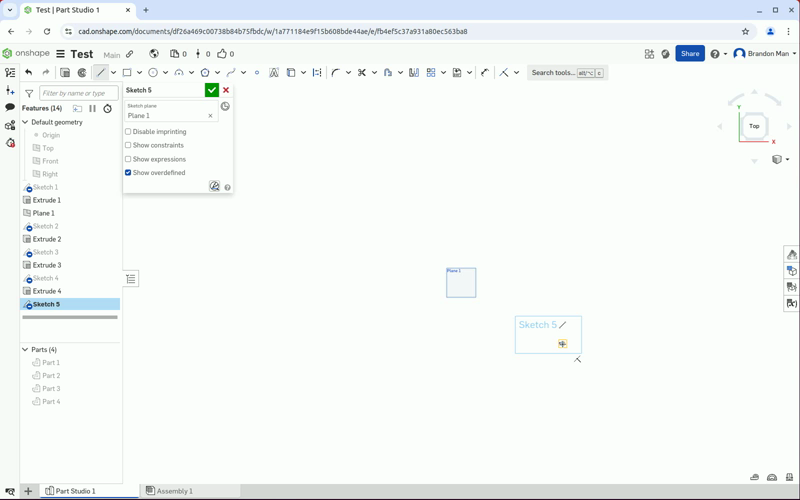
key_down(shift)
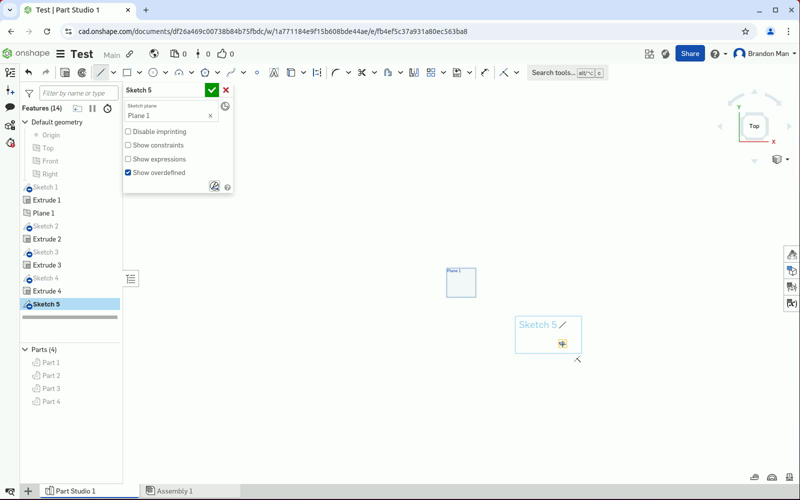
mouse_move(589, 343)
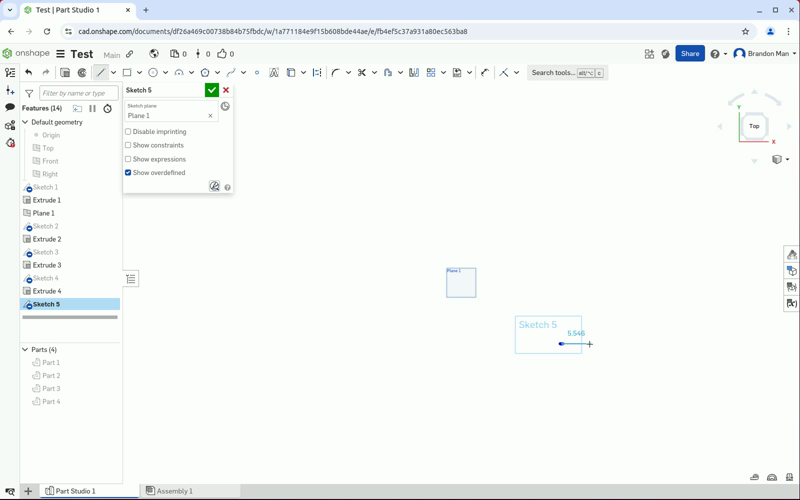
mouse_move(562, 288)
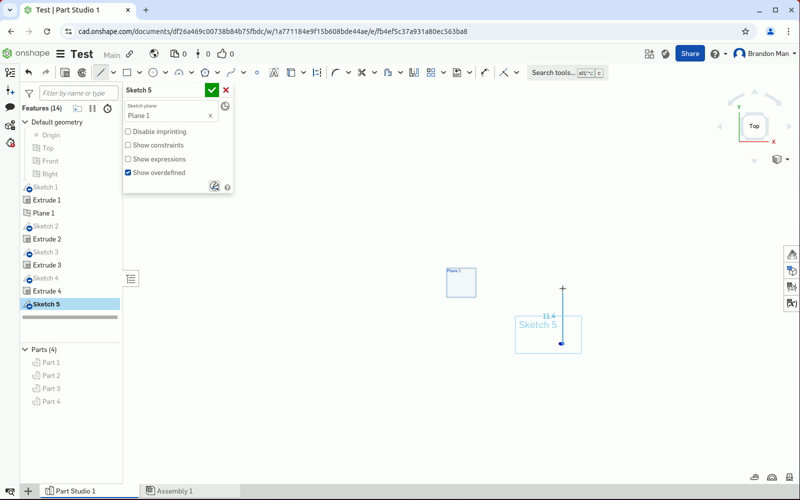
click(562, 288)
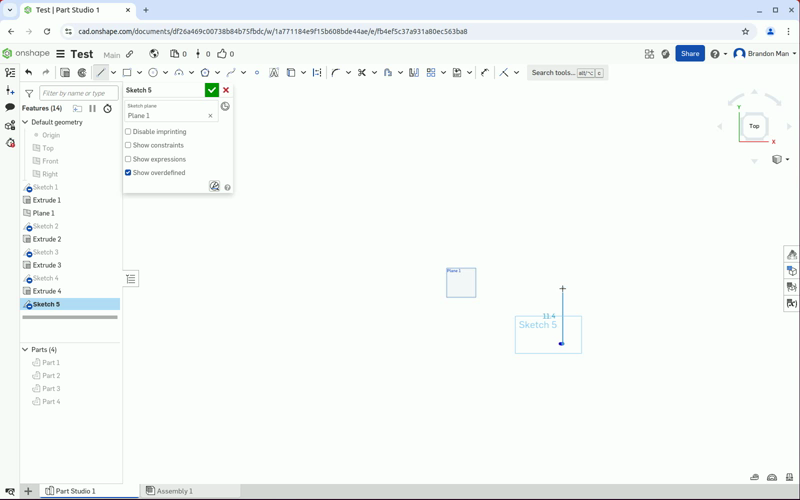
key_up(shift)
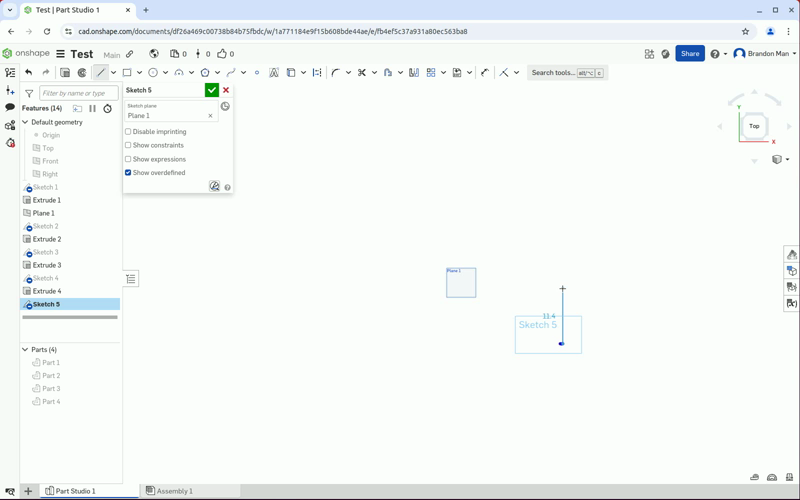
key_down(shift)
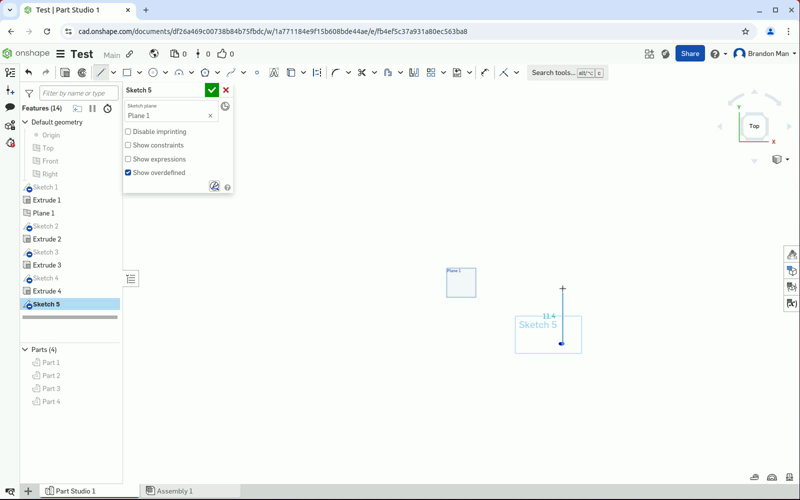
mouse_move(589, 288)
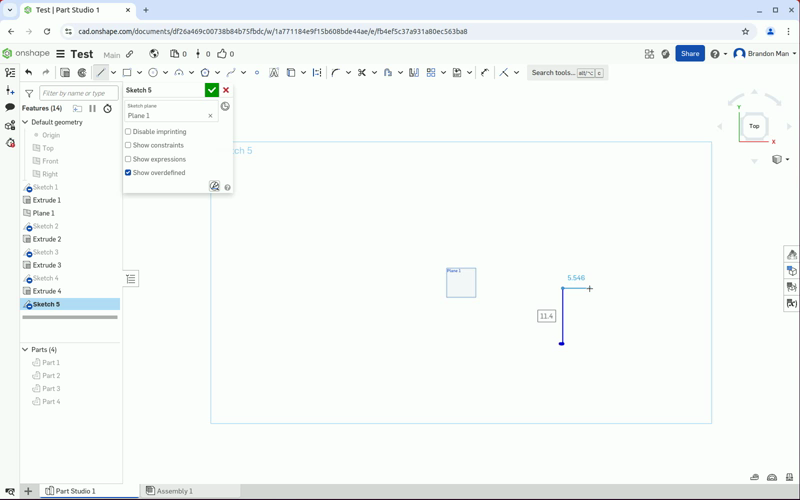
mouse_move(560, 288)
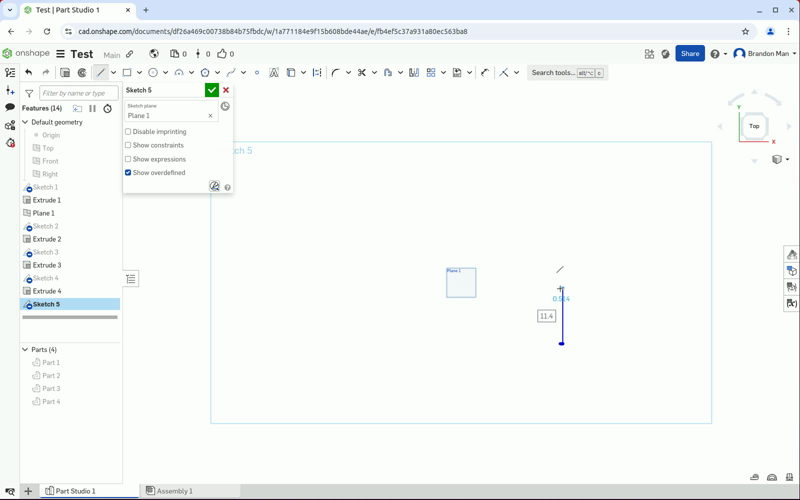
scroll(6)
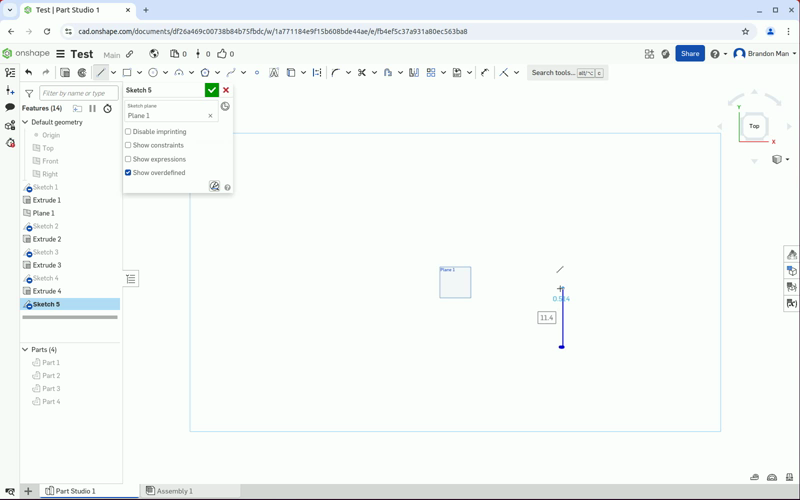
scroll(6)
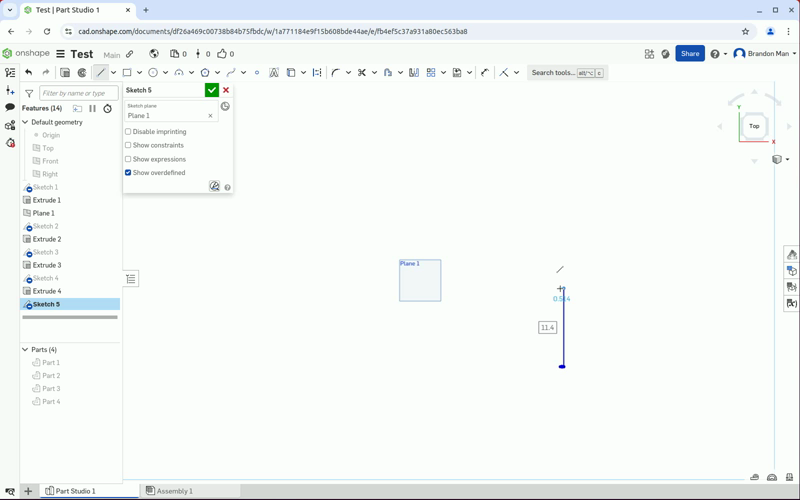
scroll(6)
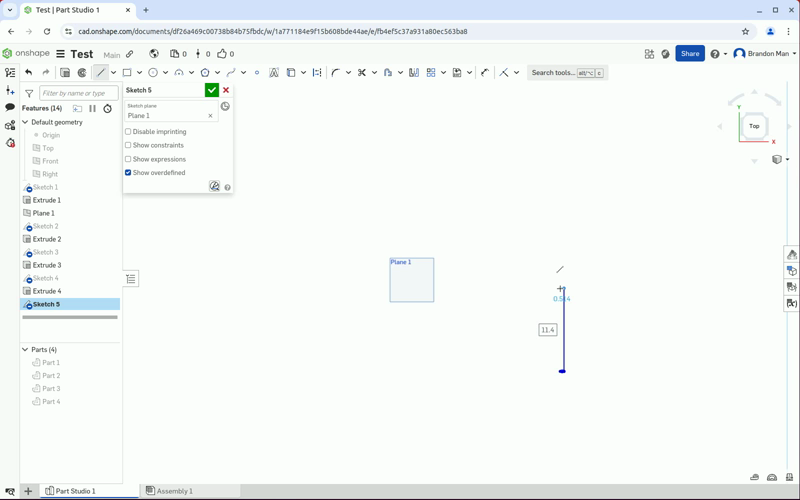
scroll(6)
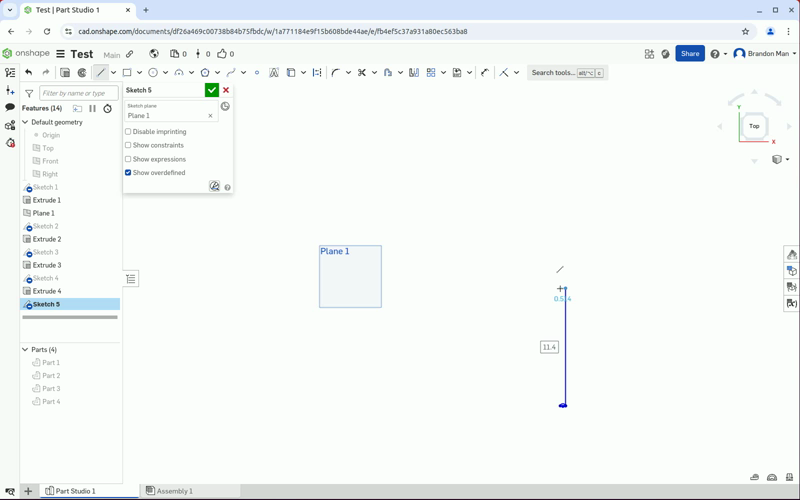
scroll(6)
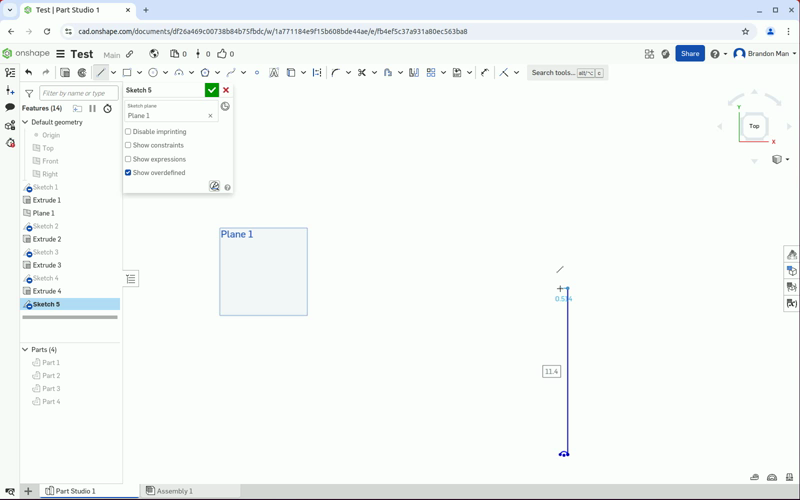
scroll(6)
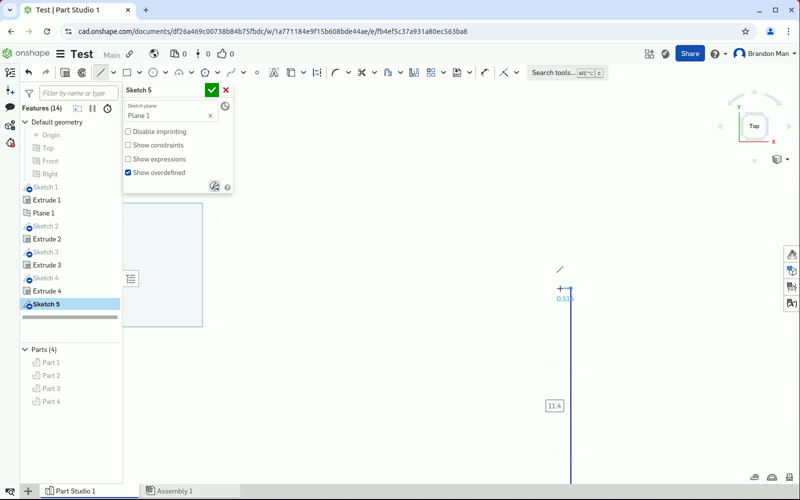
scroll(6)
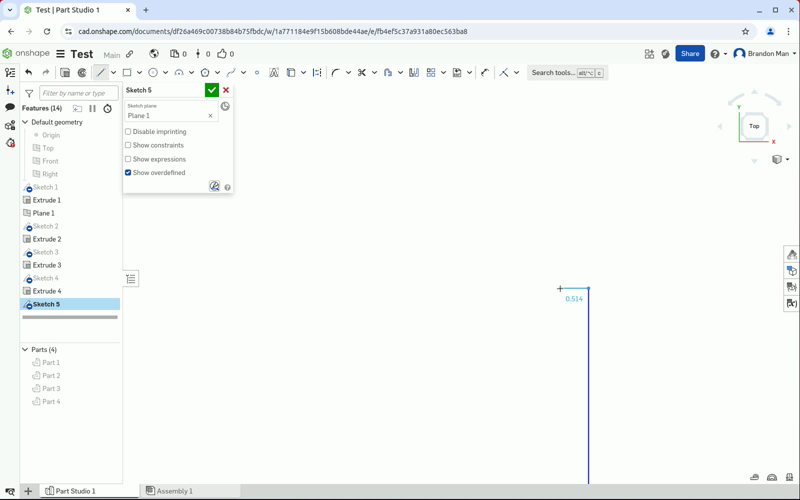
click(560, 288)
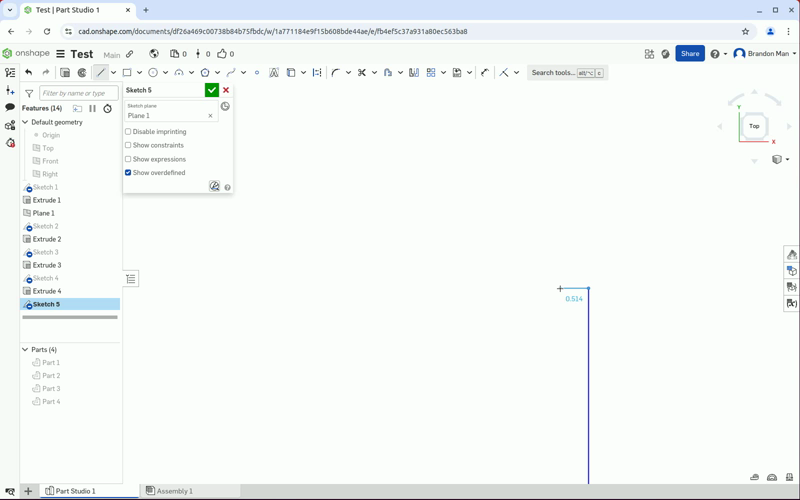
scroll(-6)
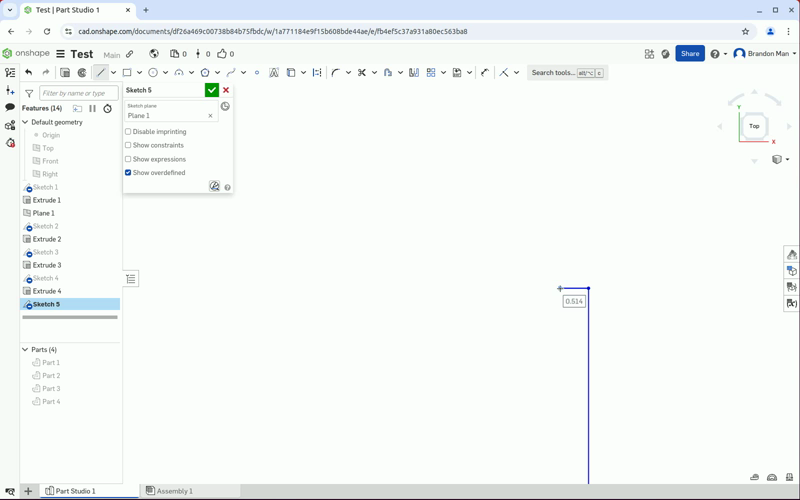
scroll(-6)
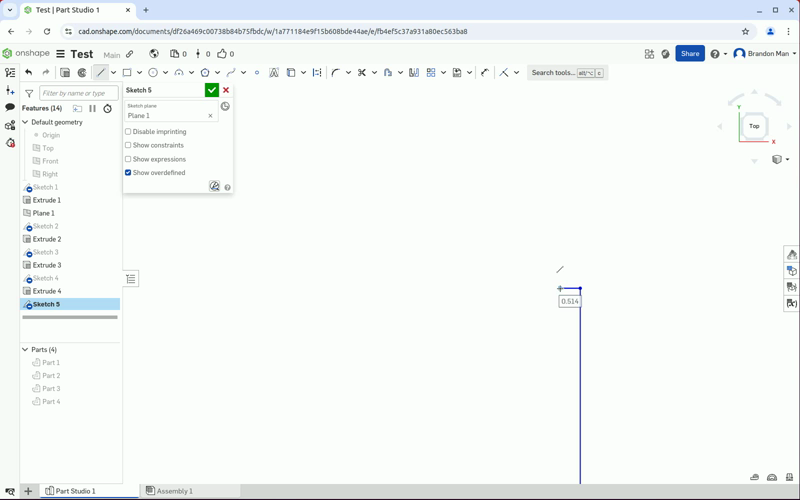
scroll(-6)
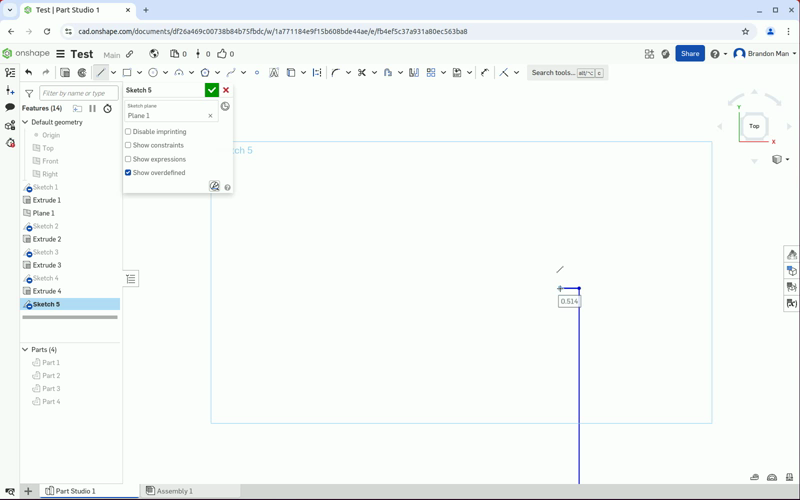
scroll(-6)
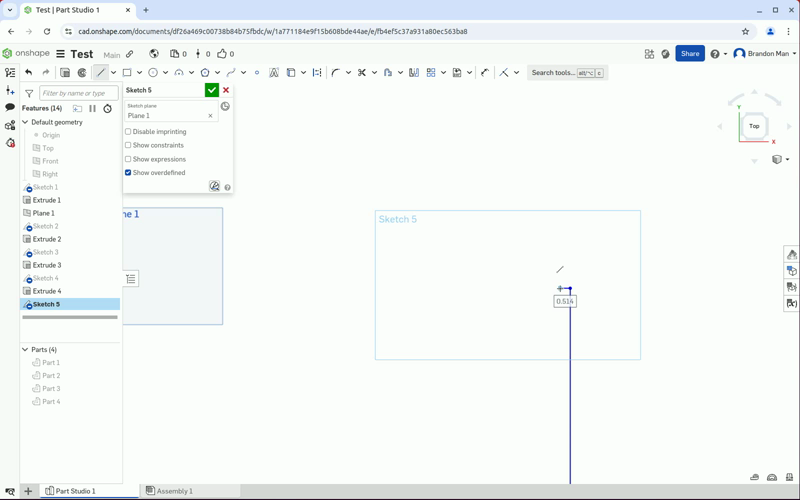
scroll(-6)
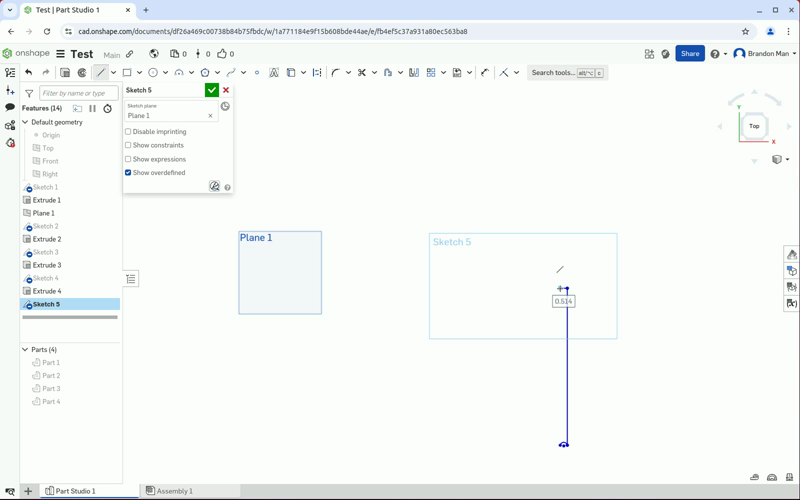
scroll(-6)
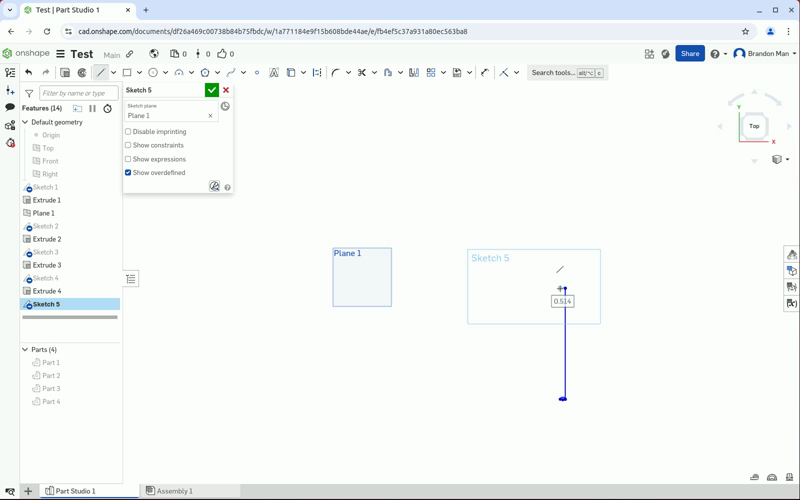
scroll(-6)
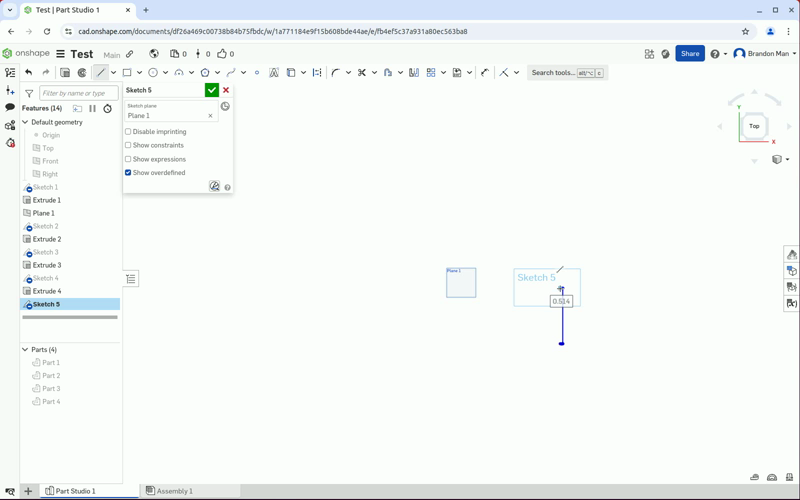
key_up(shift)
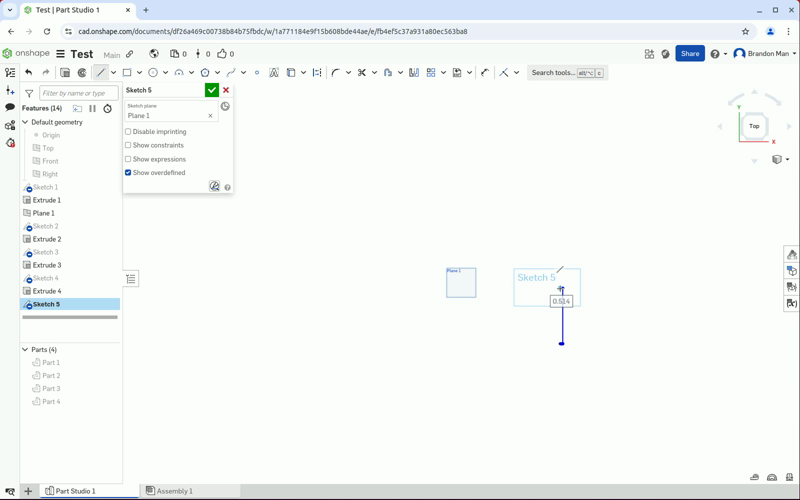
mouse_move(589, 288)
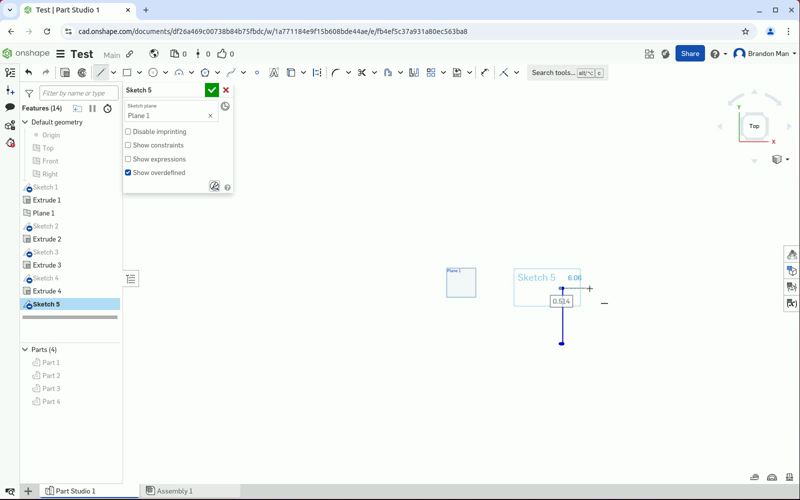
key_down(shift)
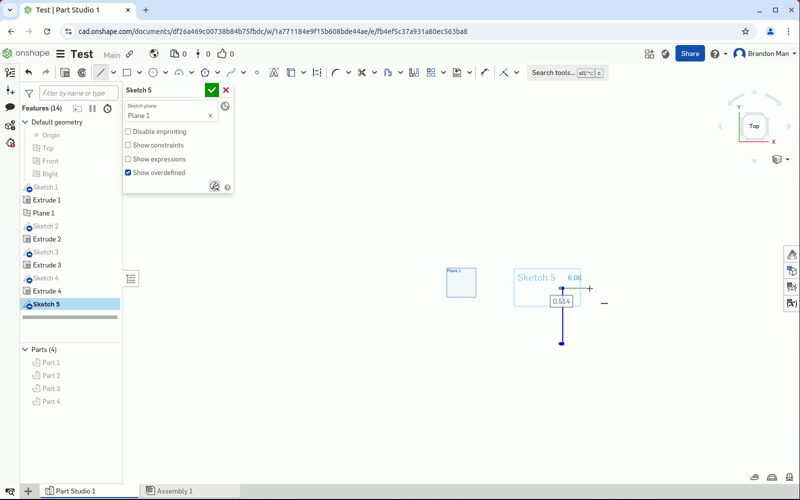
mouse_move(560, 343)
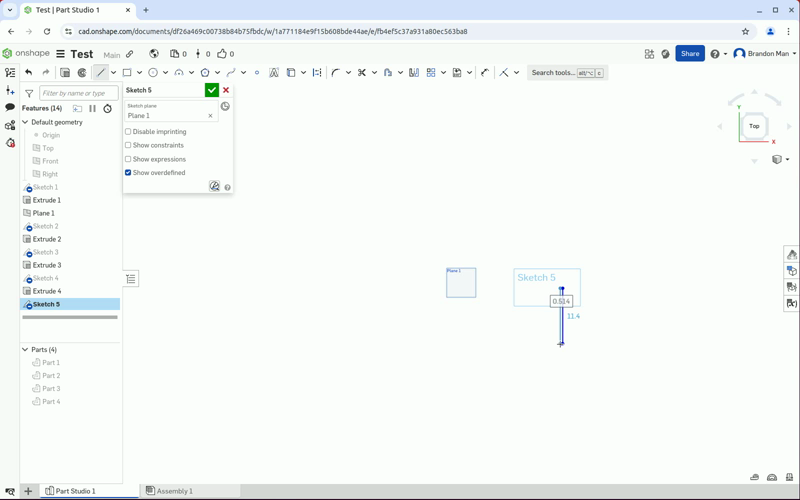
scroll(6)
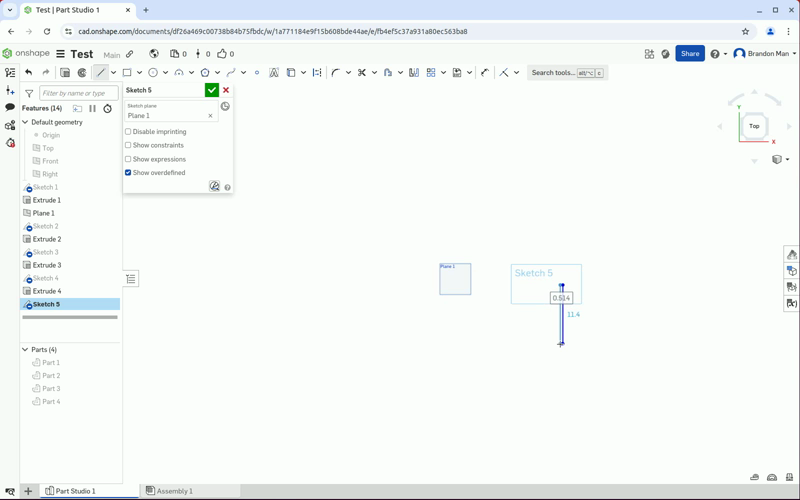
scroll(6)
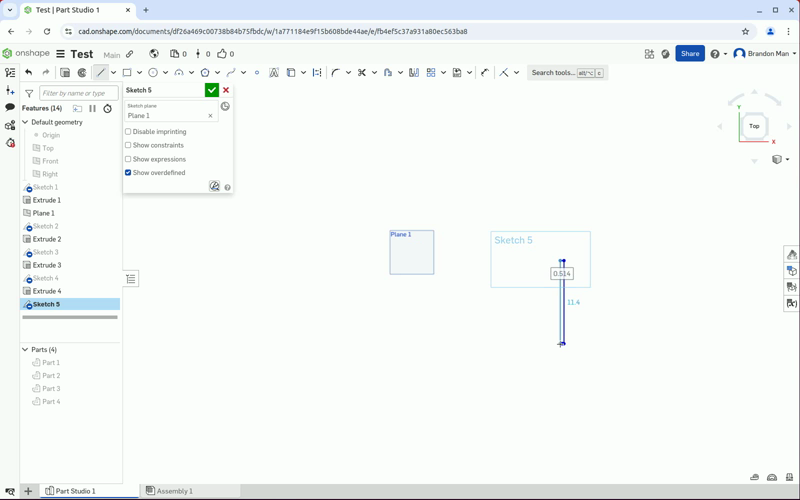
scroll(6)
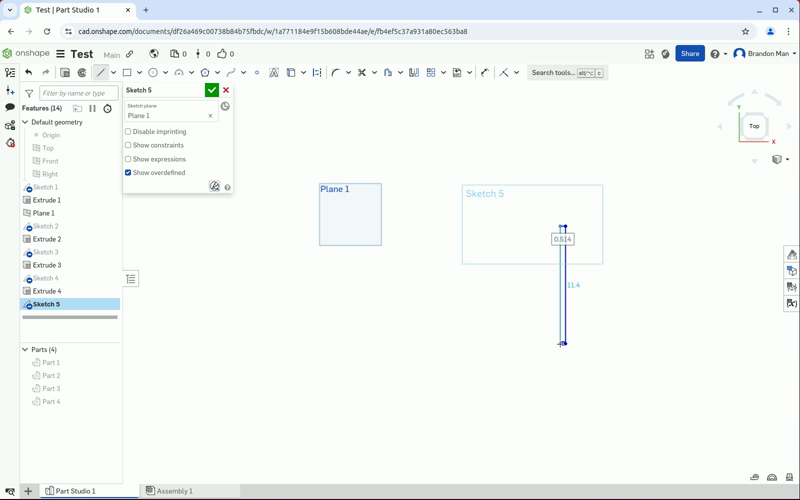
scroll(6)
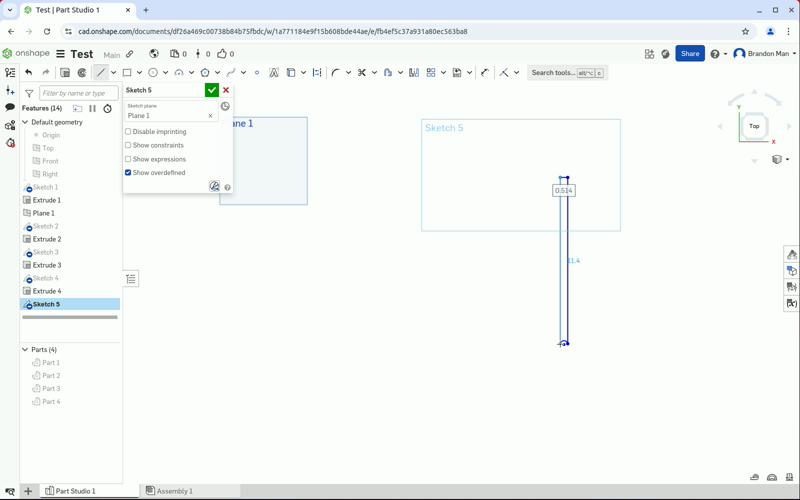
scroll(6)
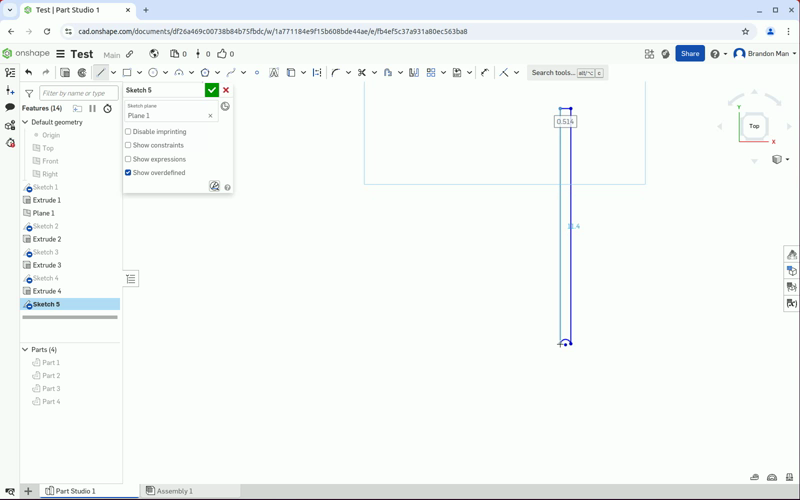
scroll(6)
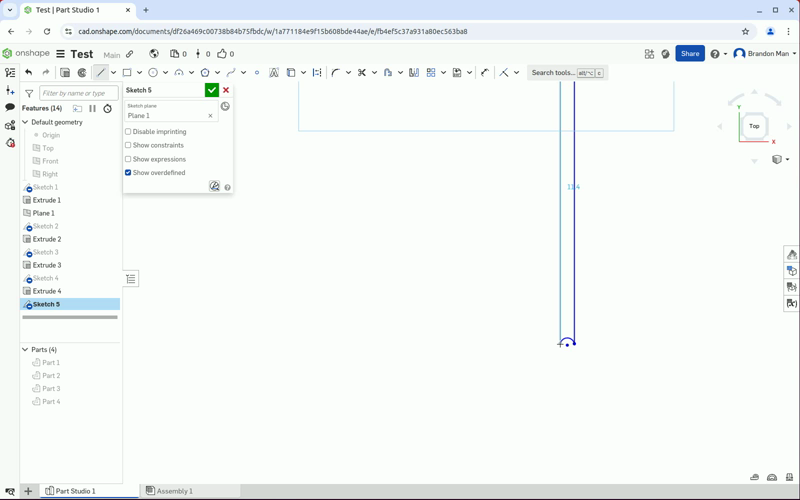
scroll(6)
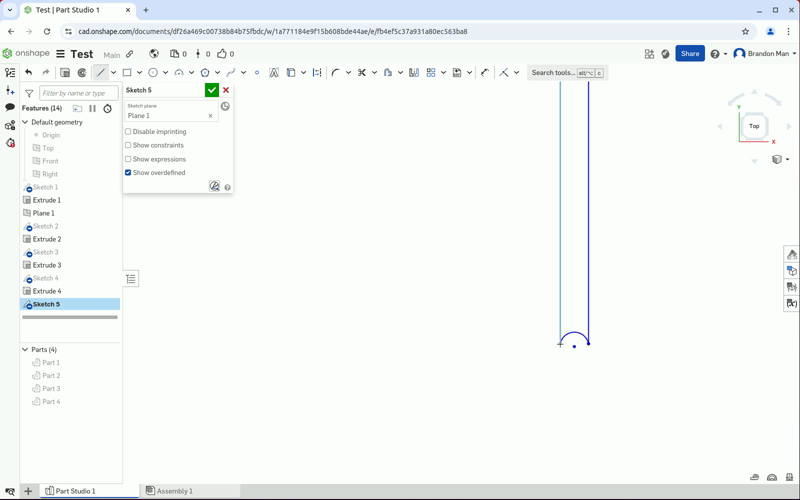
key_up(shift)
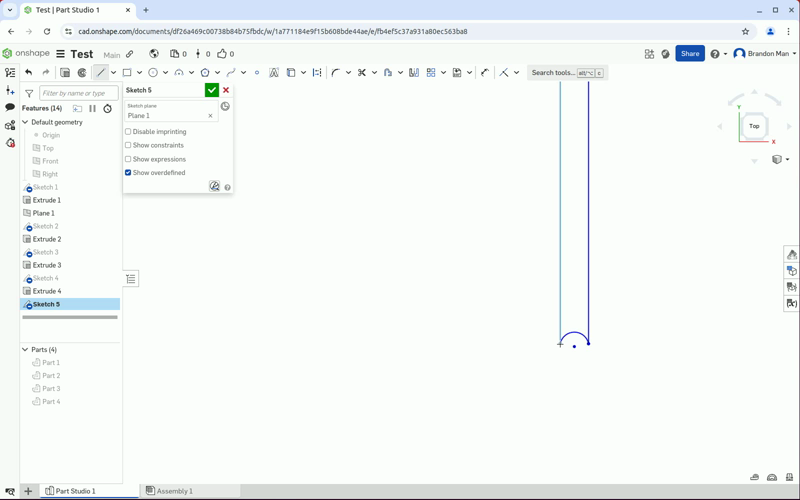
click(560, 343)
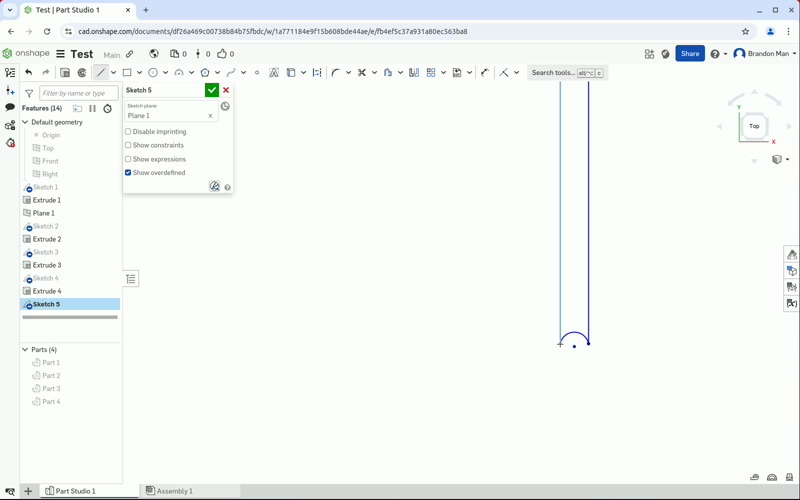
scroll(-6)
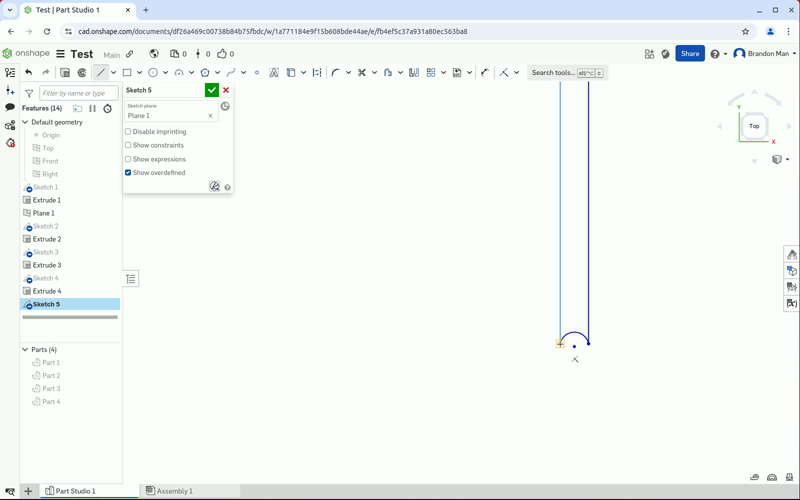
scroll(-6)
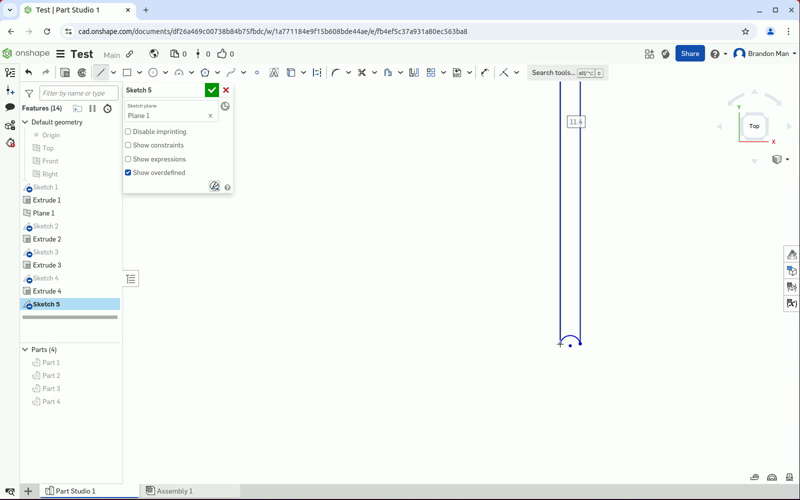
scroll(-6)
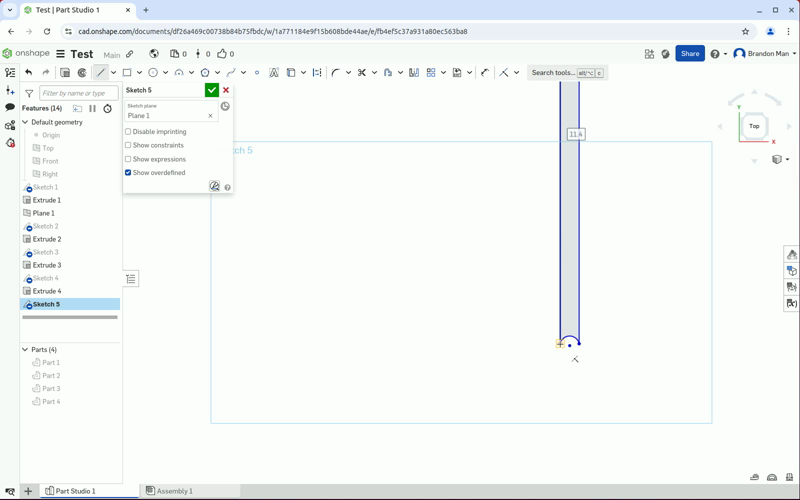
scroll(-6)
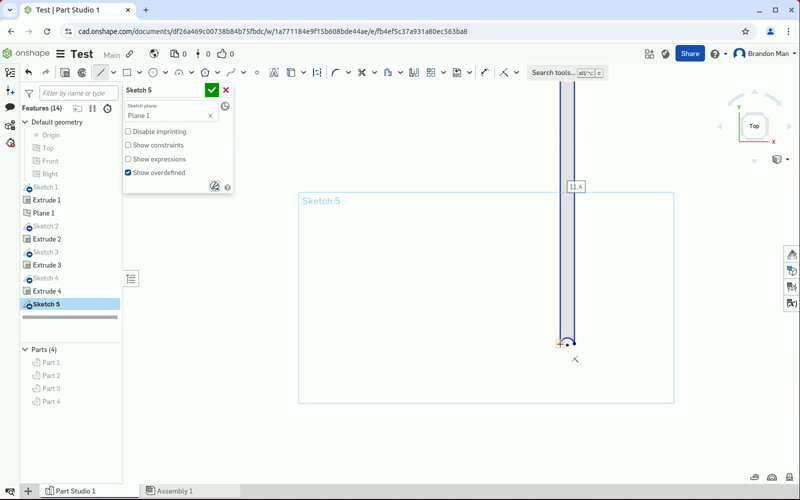
scroll(-6)
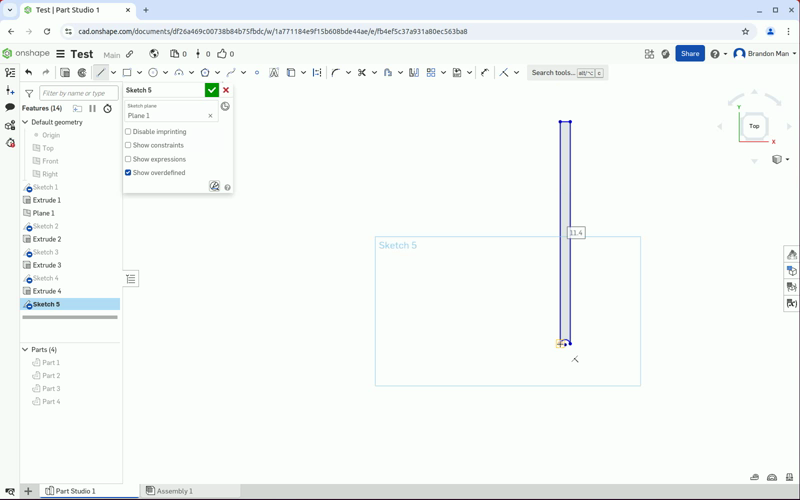
scroll(-6)
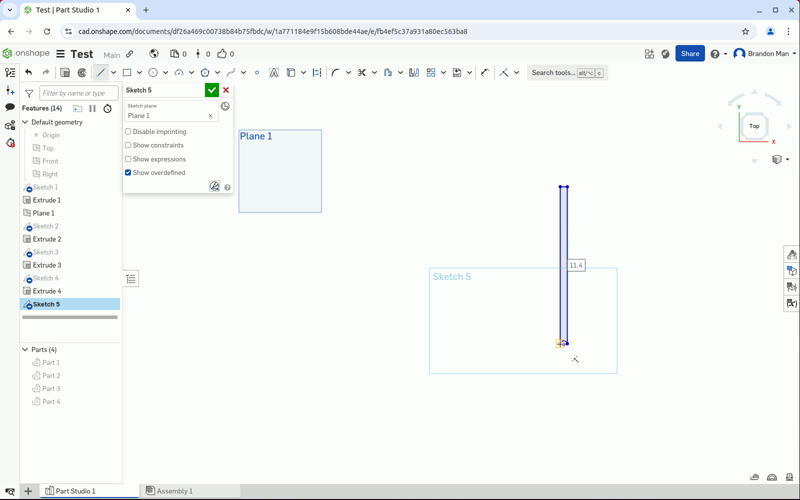
scroll(-6)
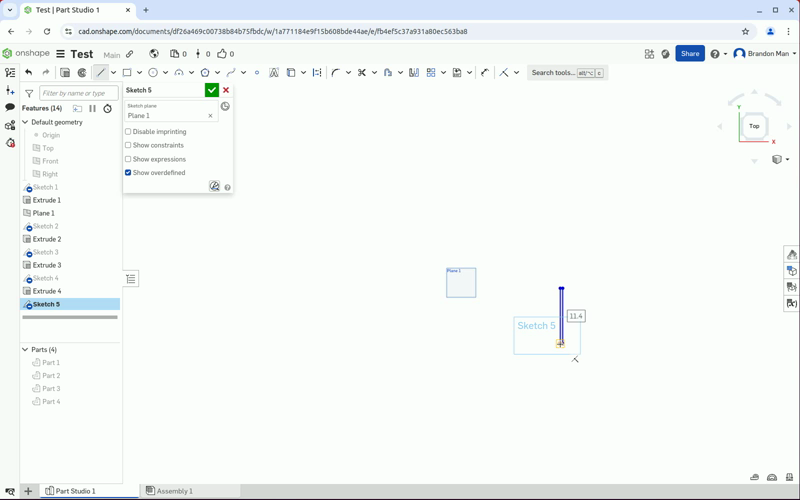
key(esc)
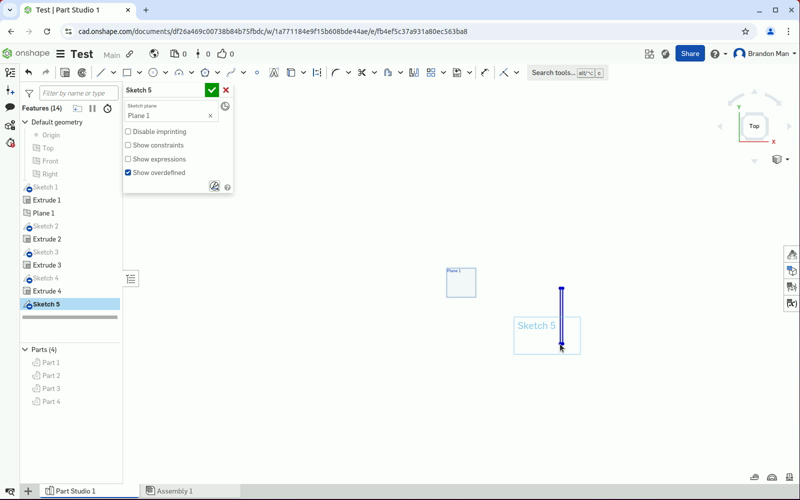
mouse_move(560, 289)
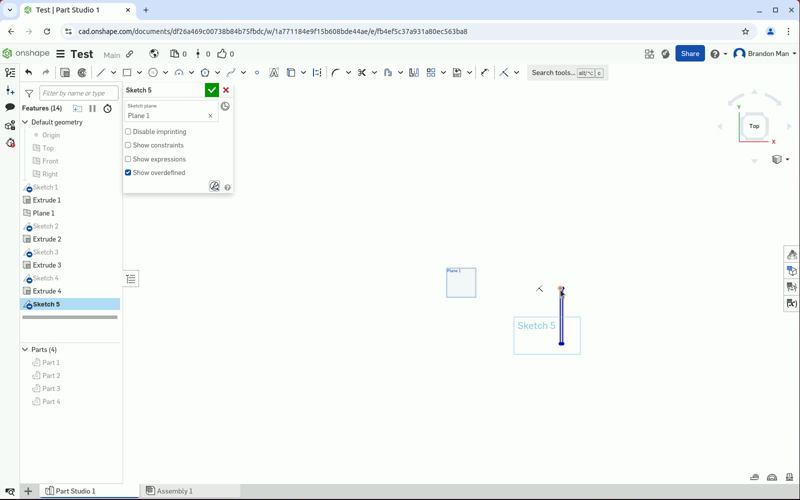
scroll(6)
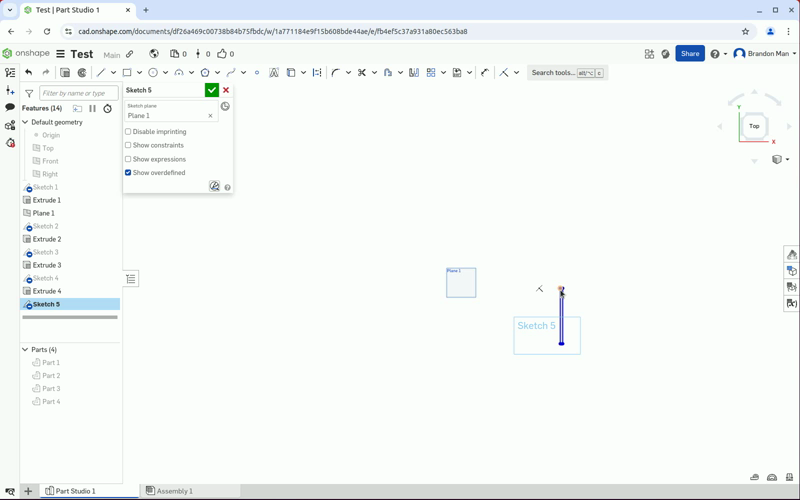
scroll(6)
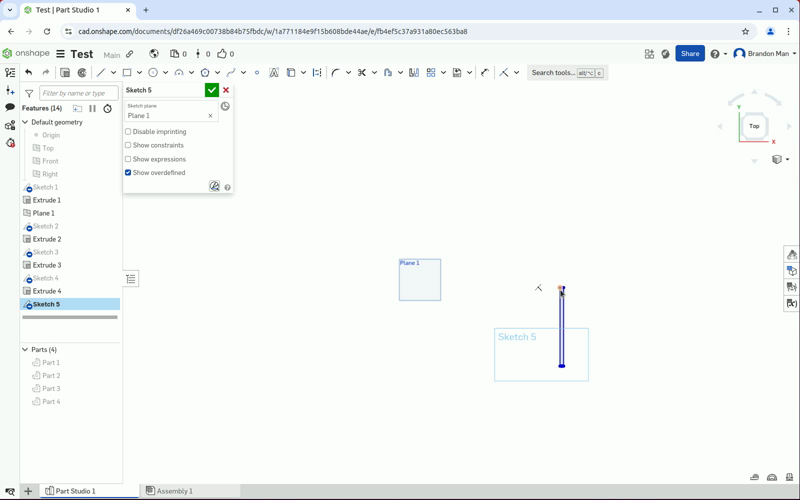
scroll(6)
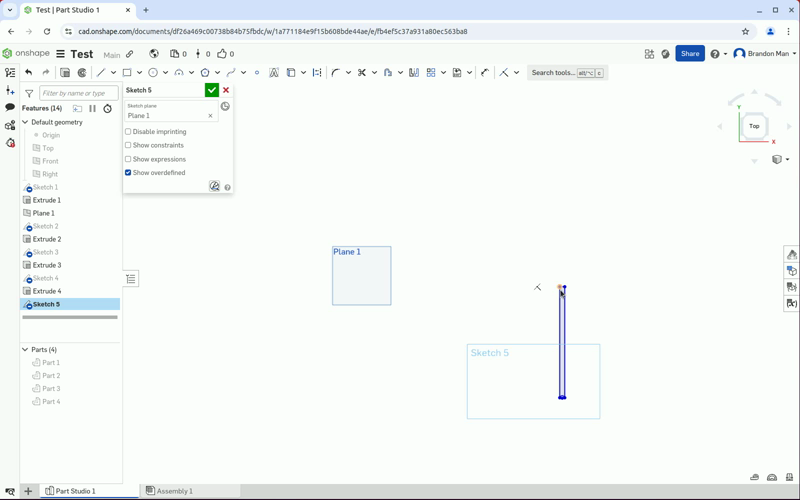
scroll(6)
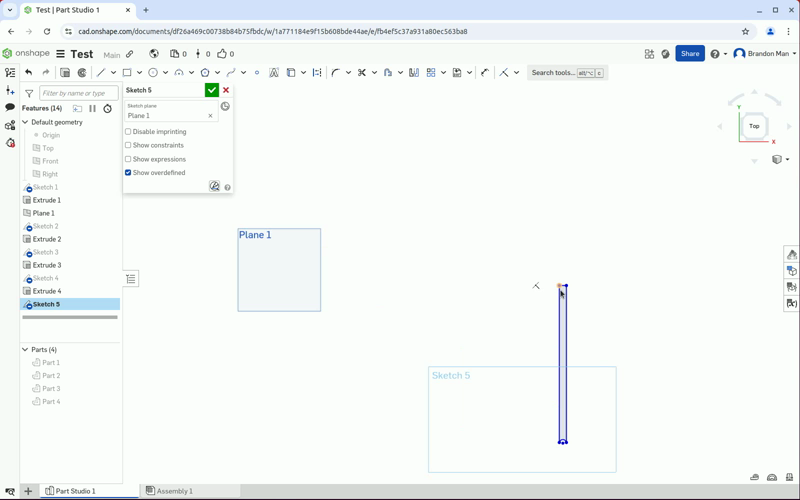
scroll(6)
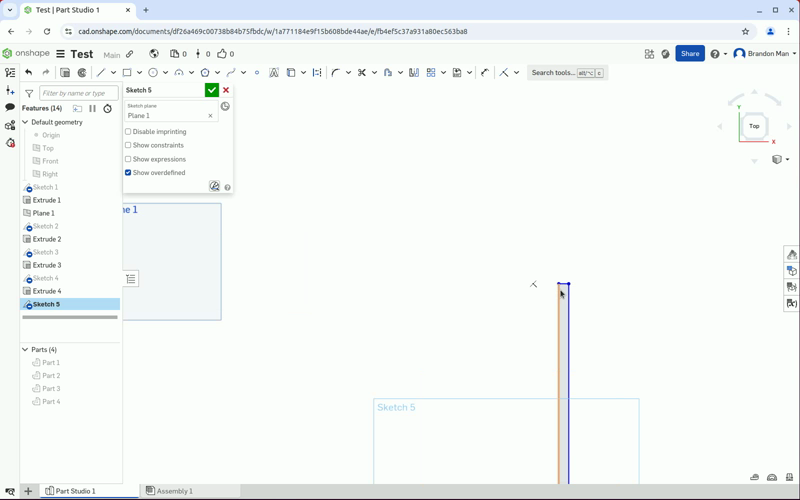
scroll(6)
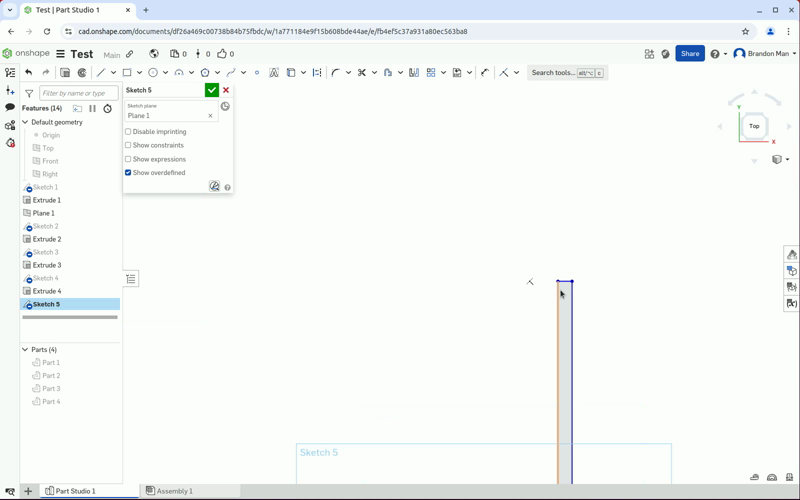
scroll(6)
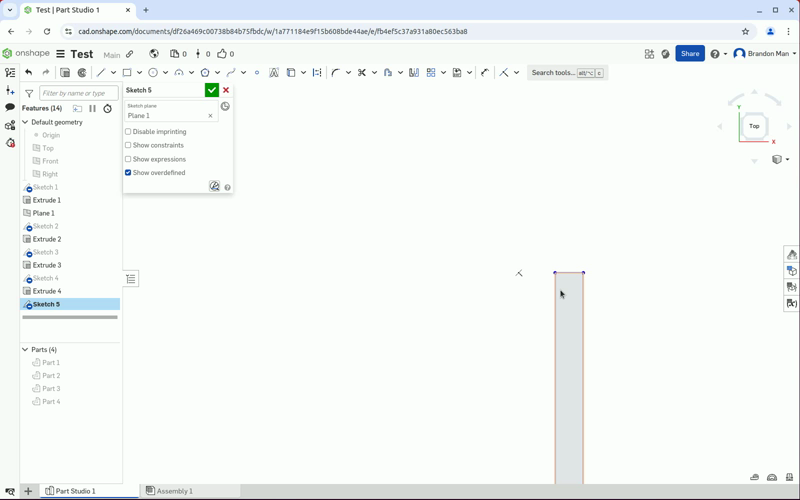
click(560, 289)
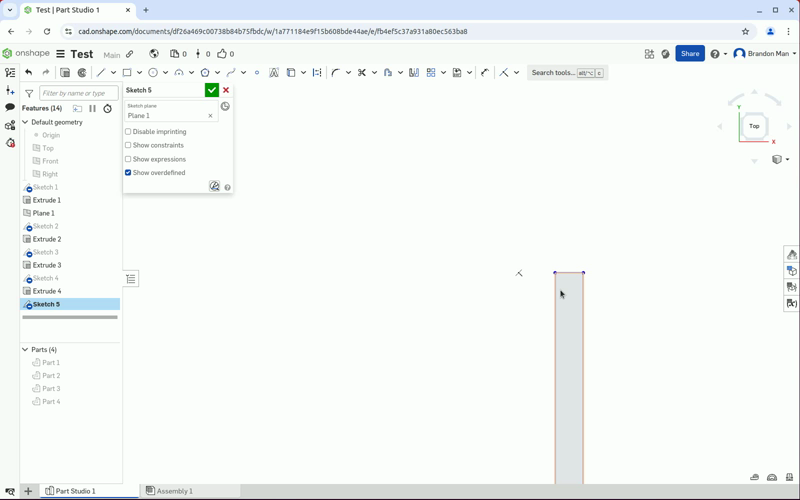
scroll(-6)
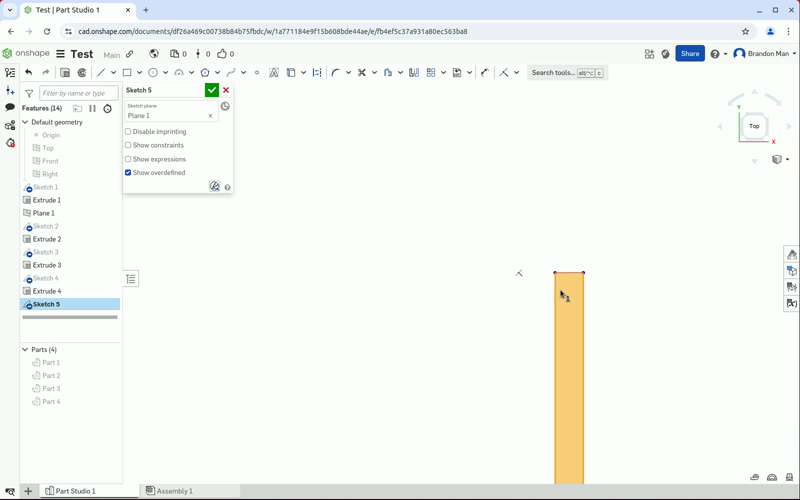
scroll(-6)
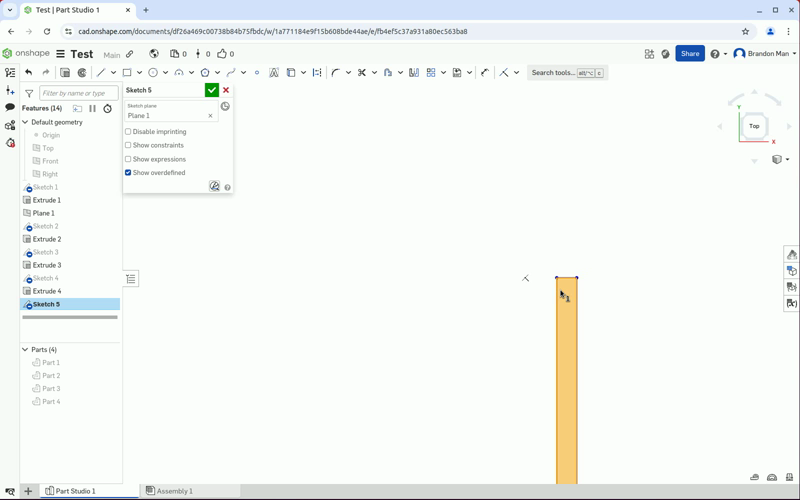
scroll(-6)
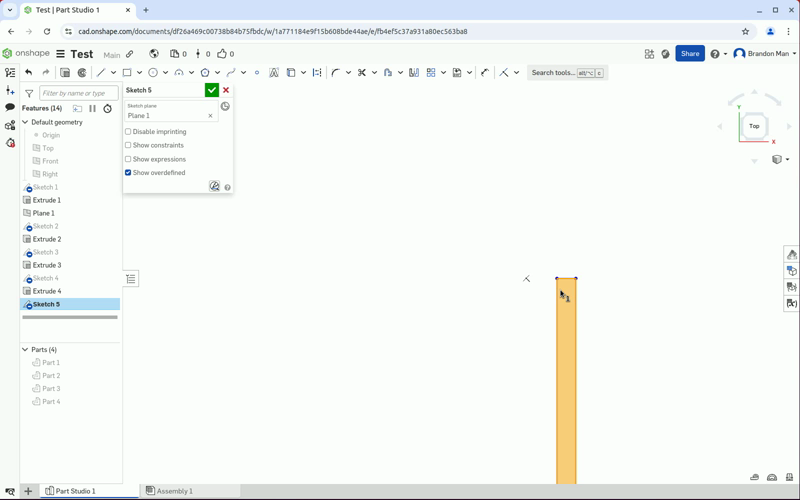
scroll(-6)
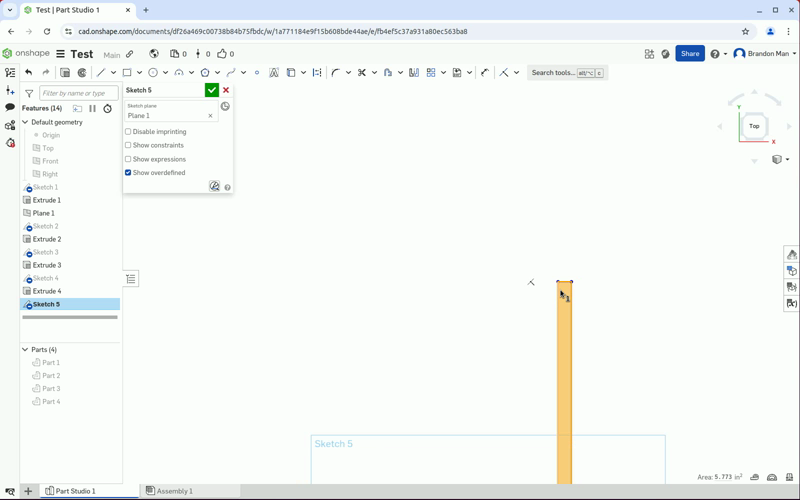
scroll(-6)
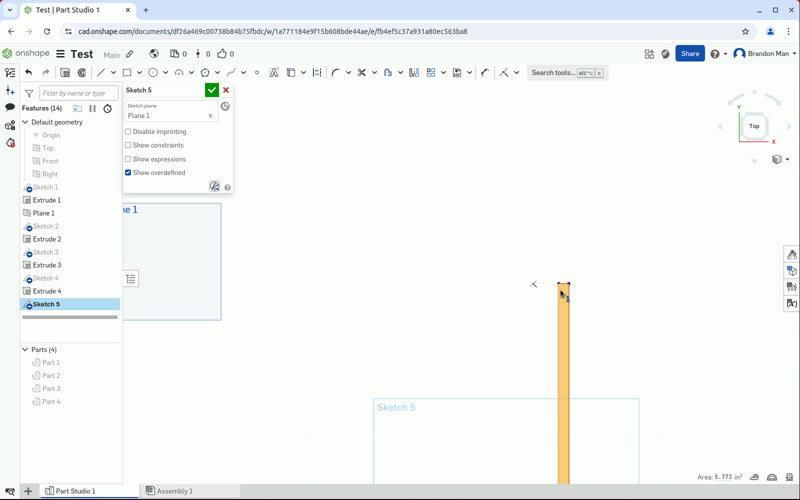
scroll(-6)
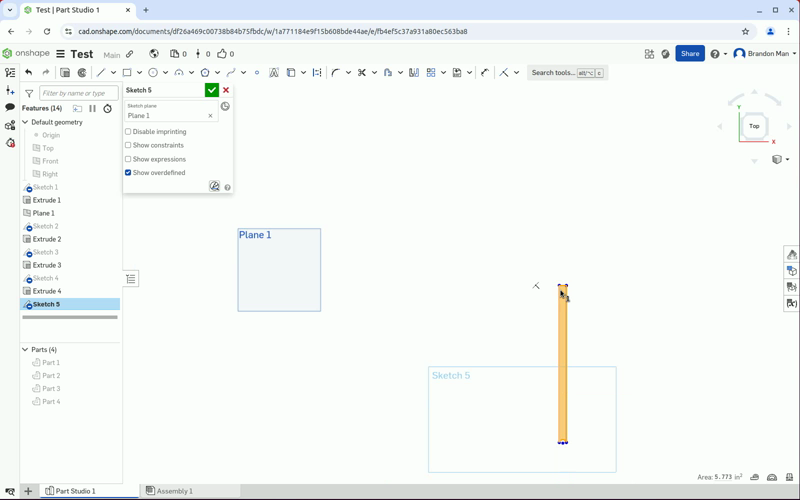
scroll(-6)
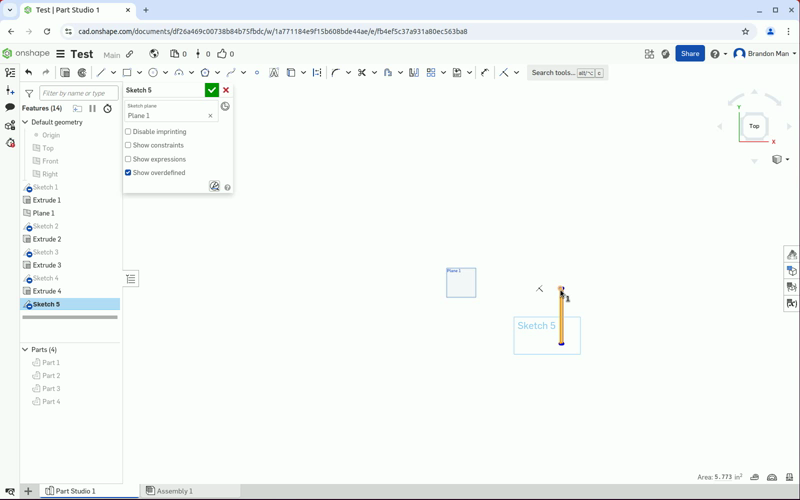
mouse_move(73, 352)
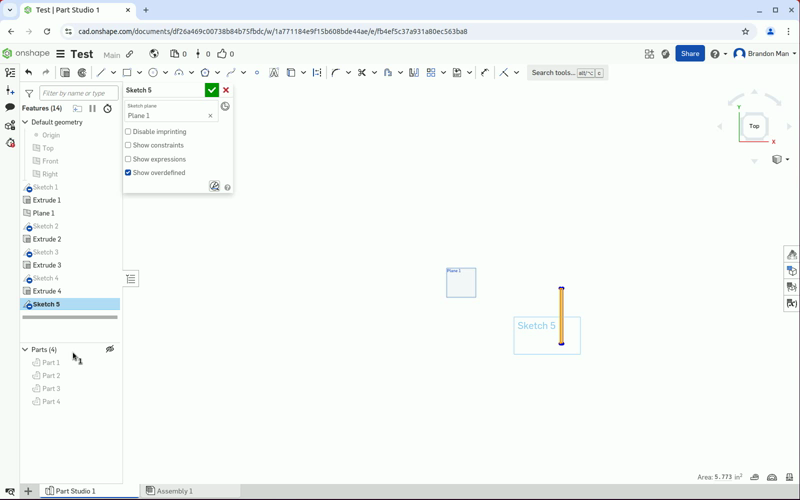
key(shift+y)
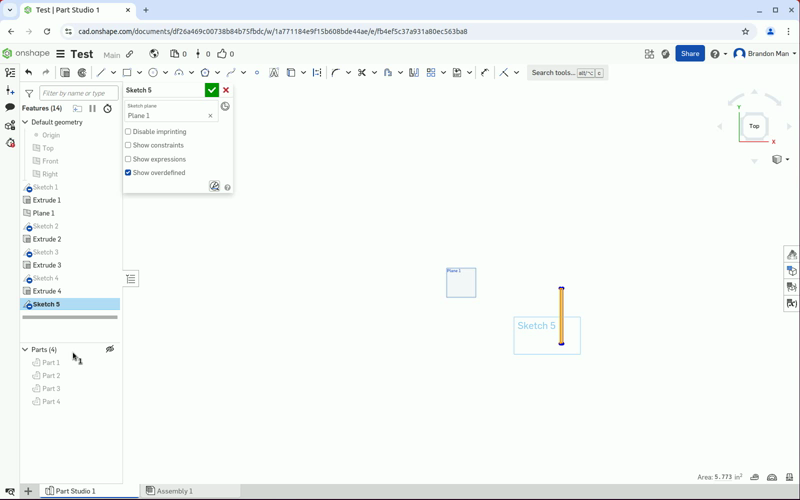
key(shift+e)
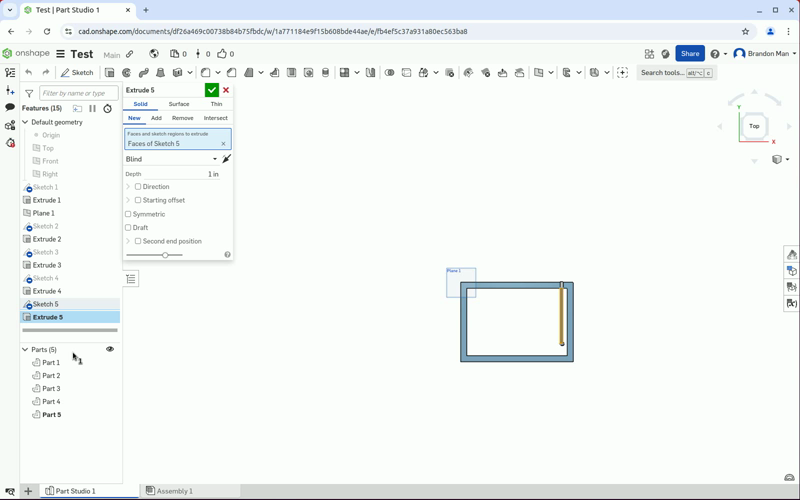
mouse_move(143, 106)
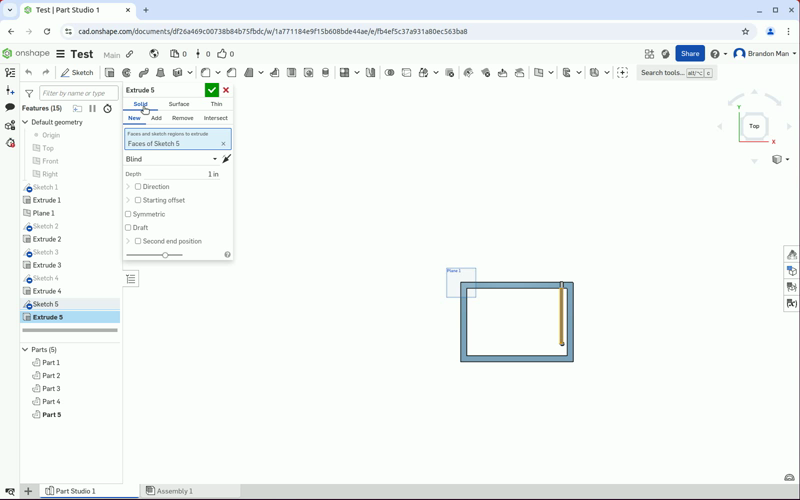
click(143, 106)
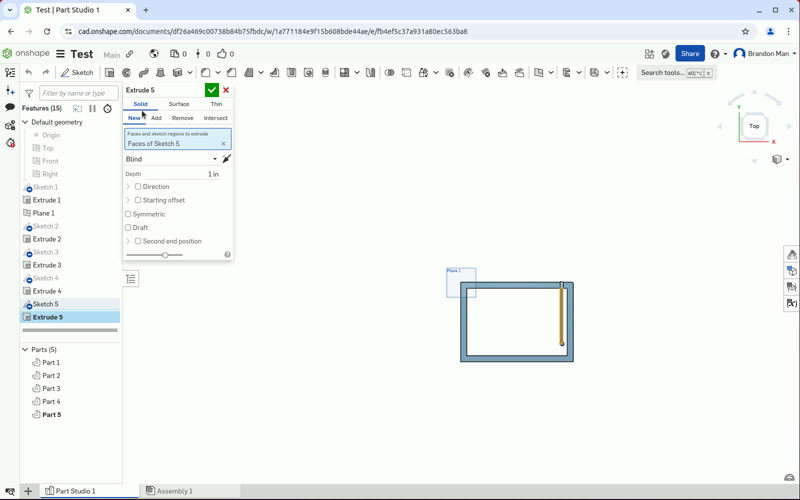
mouse_move(137, 120)
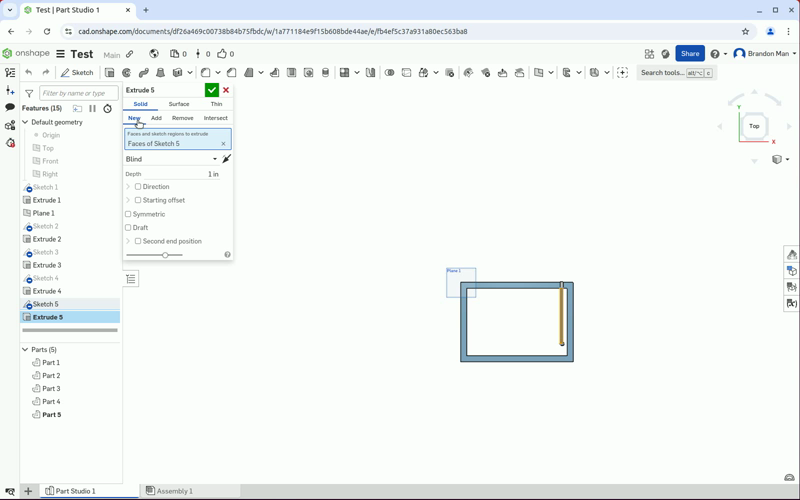
click(137, 120)
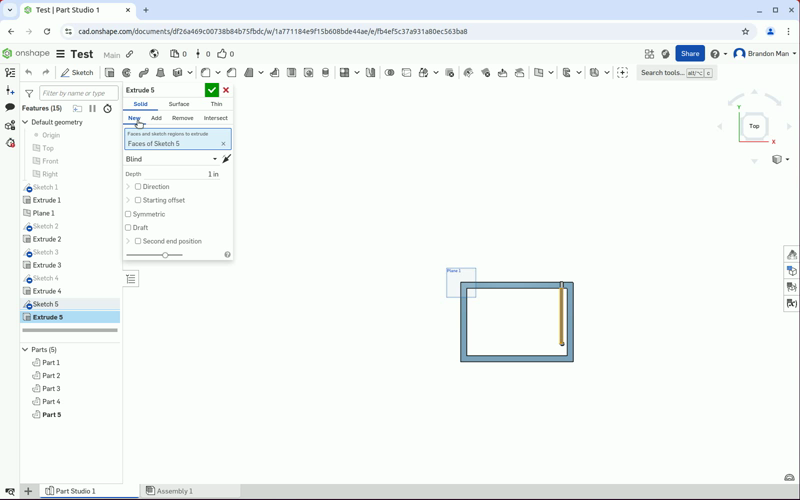
key(tab, 4)
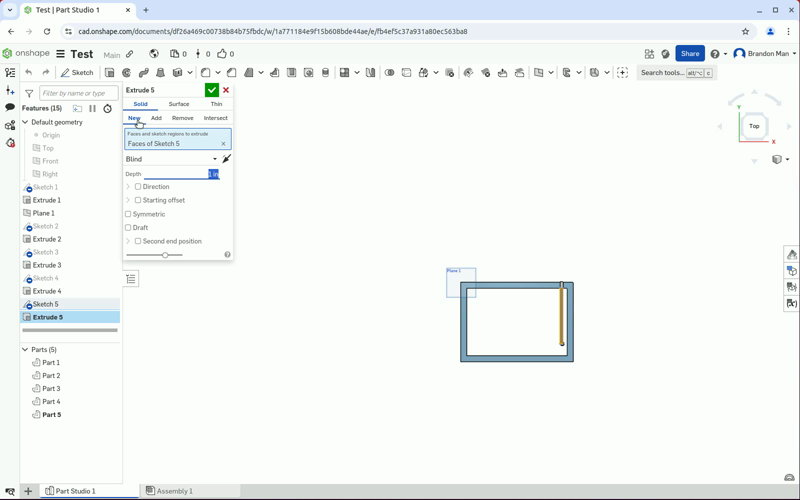
text(0.241)
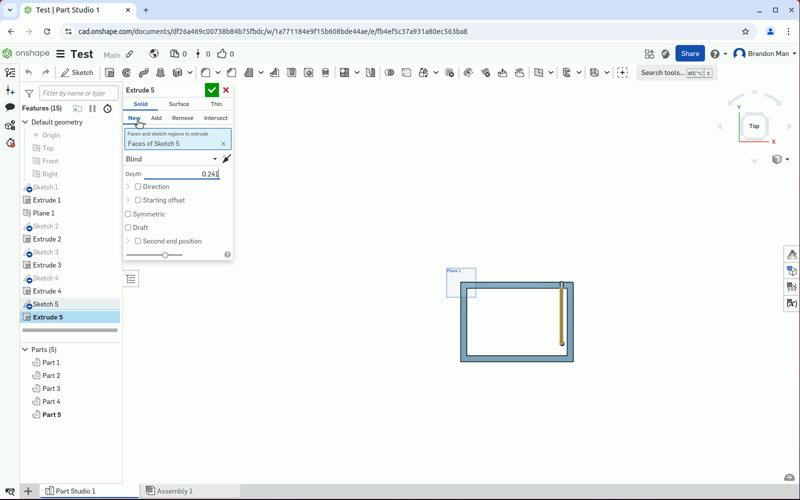
key(enter)
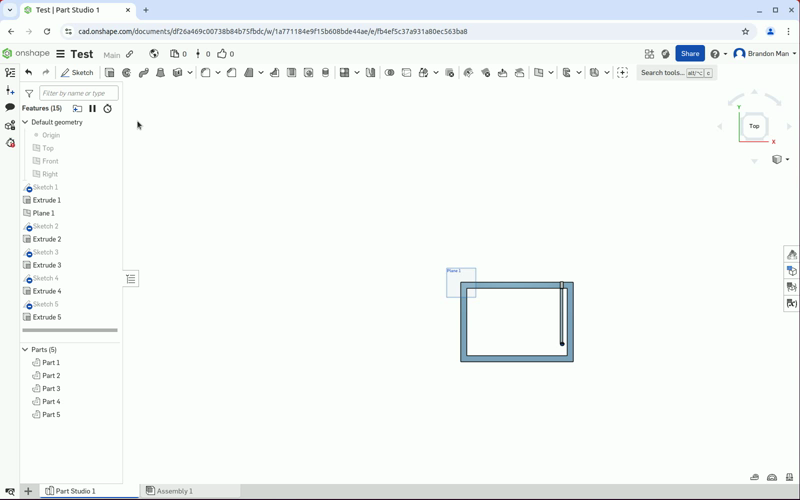
key(shift+h)
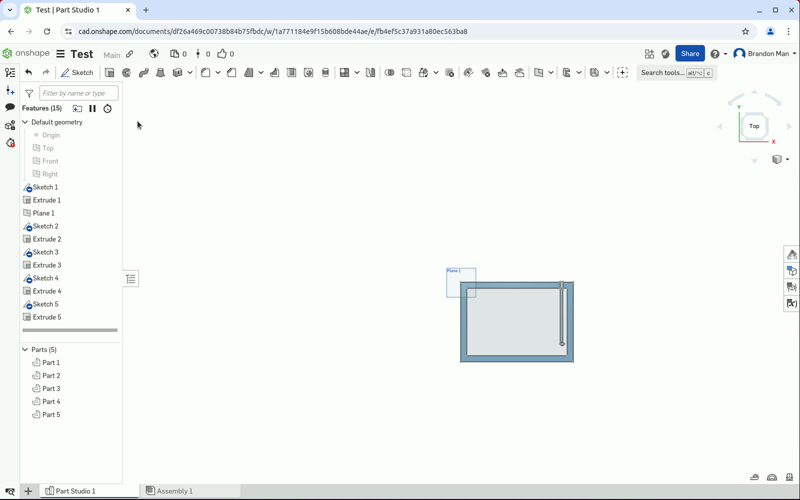
key(shift+h)
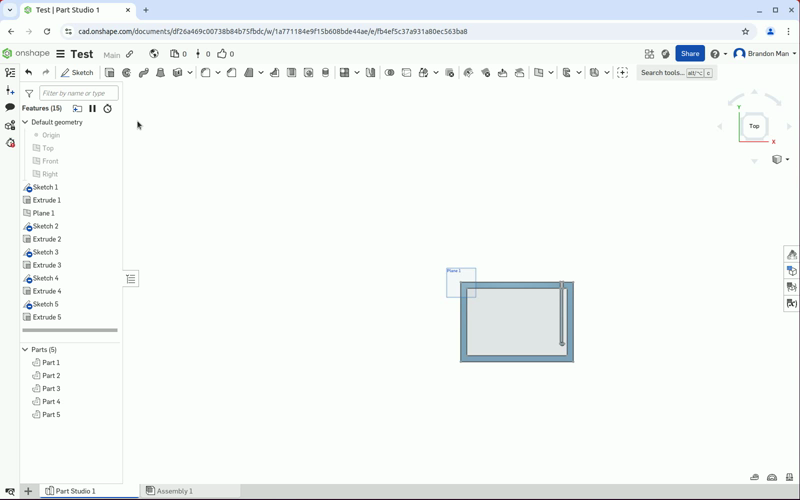
key(shift+7)
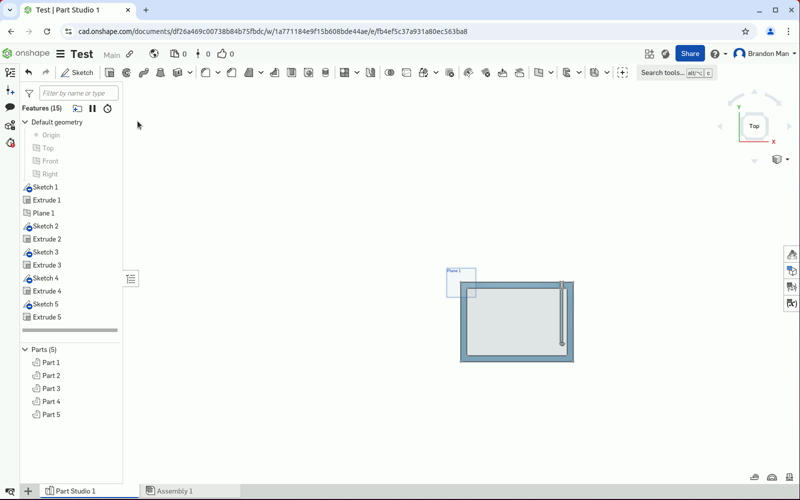
key(up, 3)
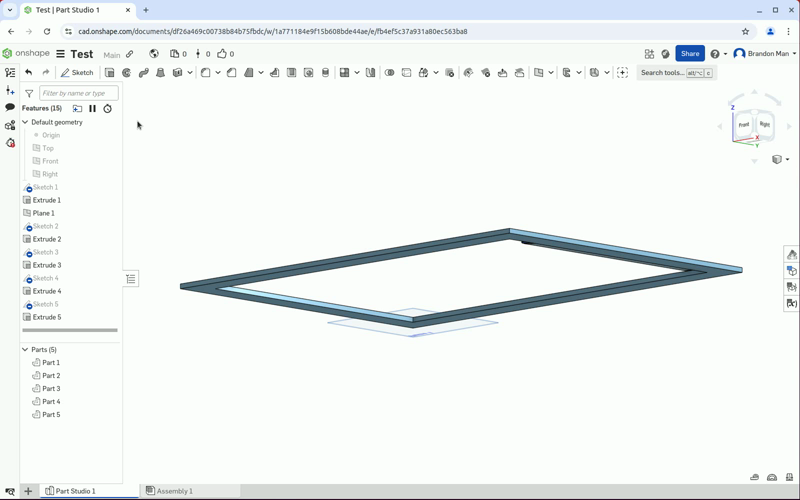
key(left, 3)
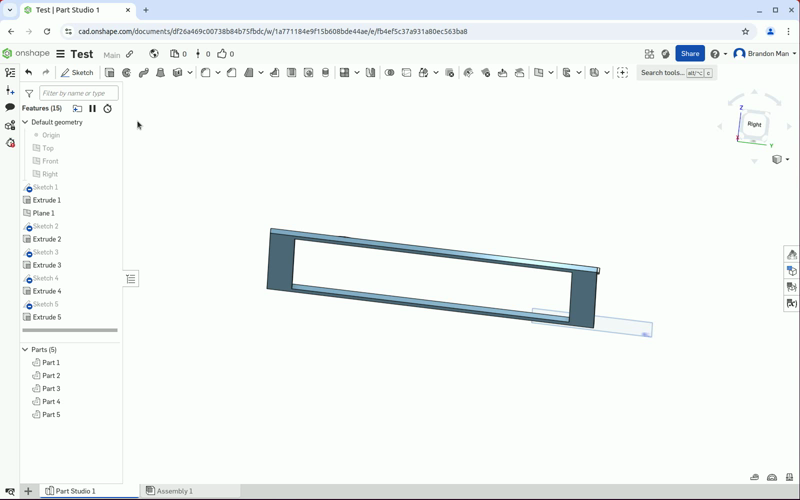
key(right, 3)
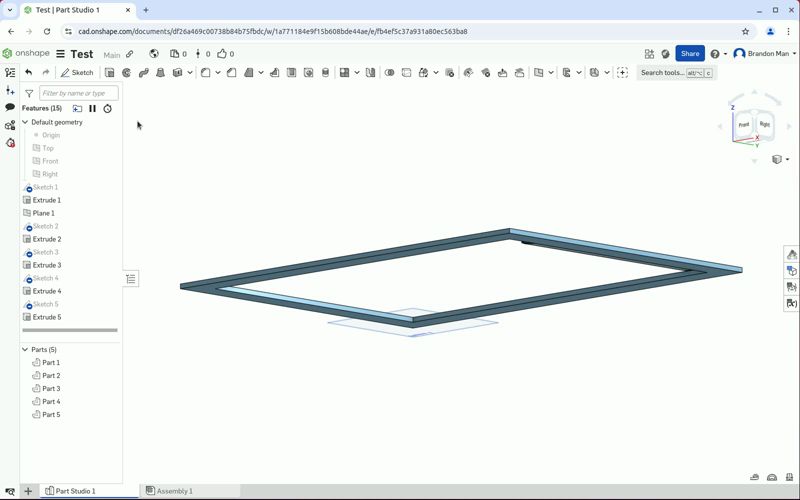
key(down, 3)
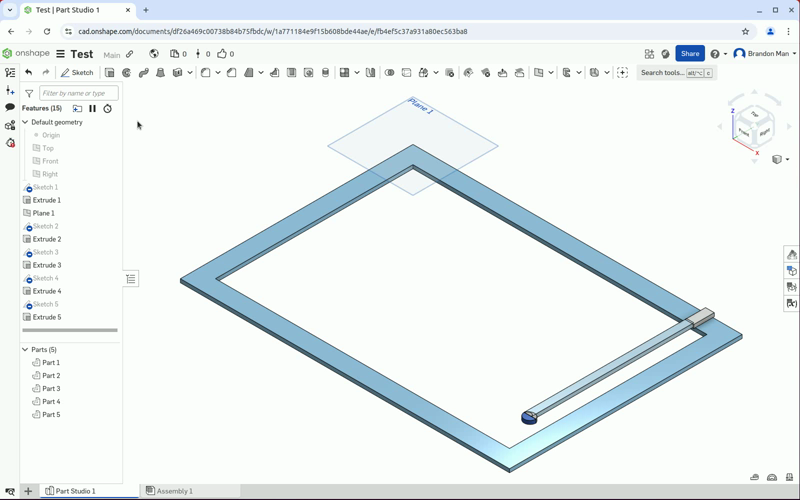
mouse_move(73, 189)
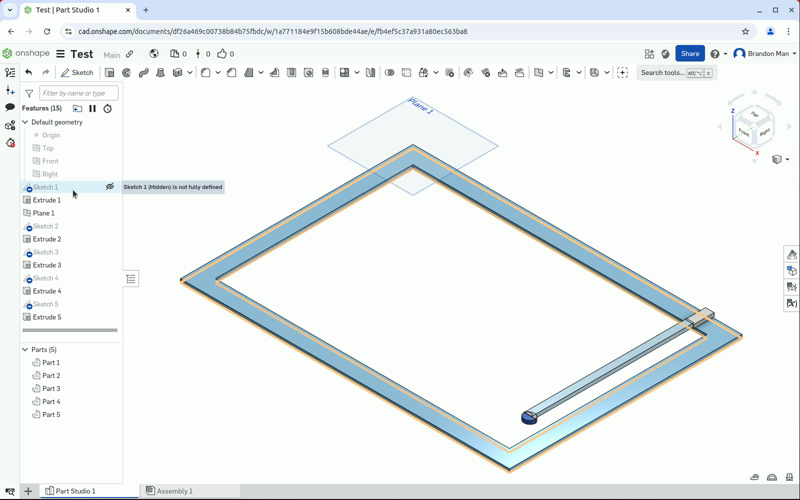
click(73, 189)